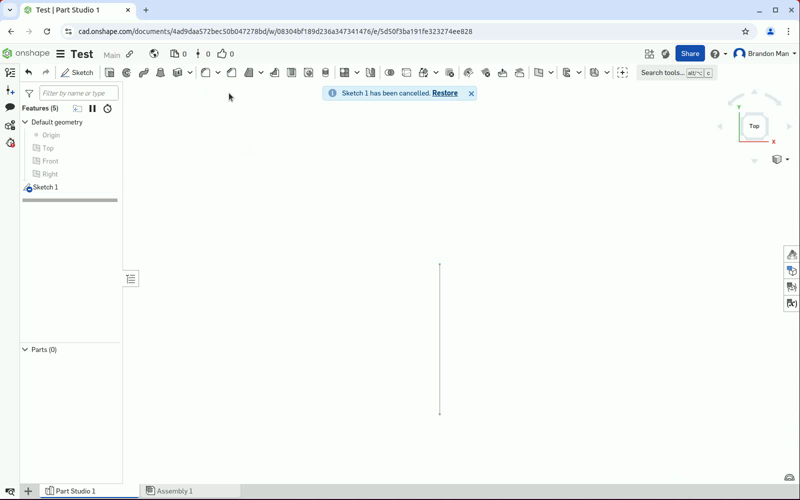
key(shift+h)
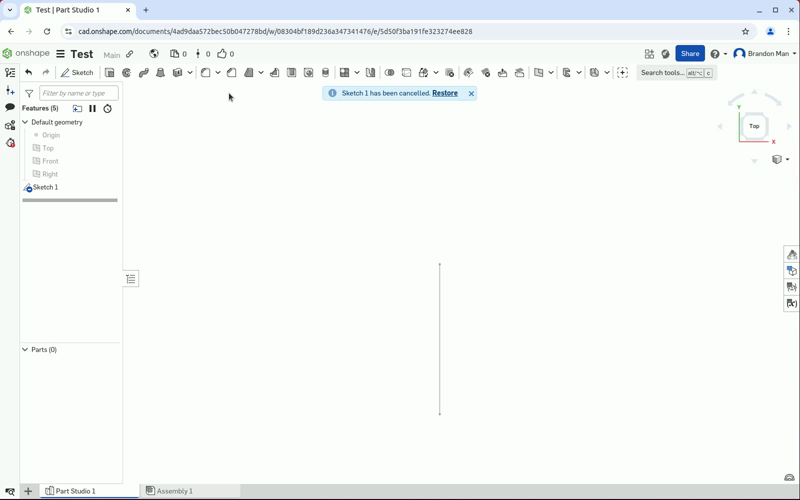
key(shift+s)
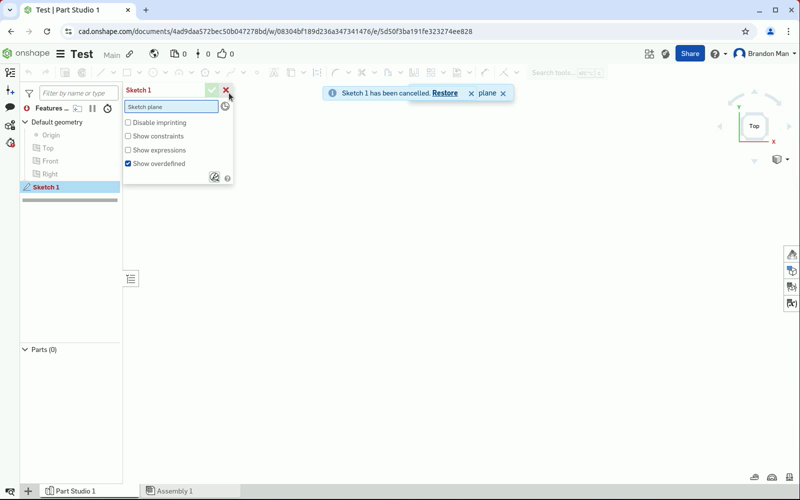
mouse_move(73, 150)
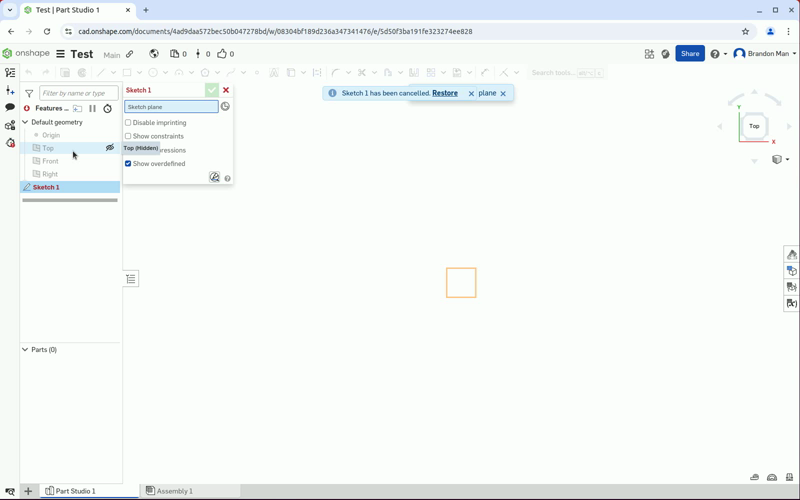
click(73, 150)
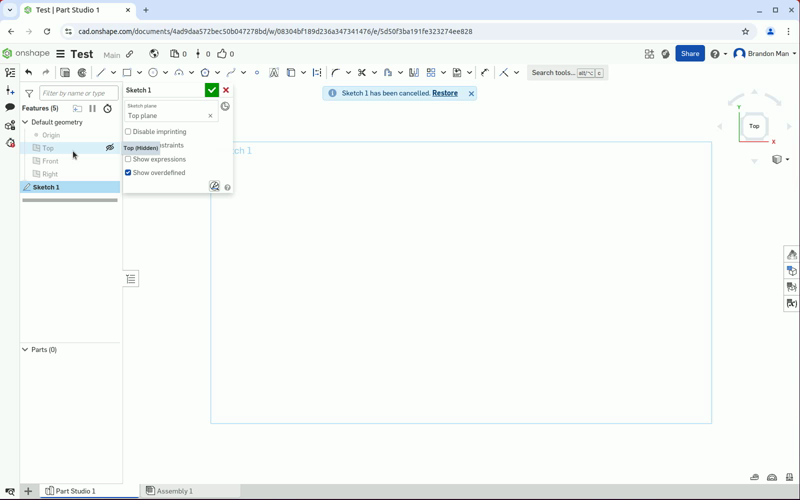
mouse_move(73, 352)
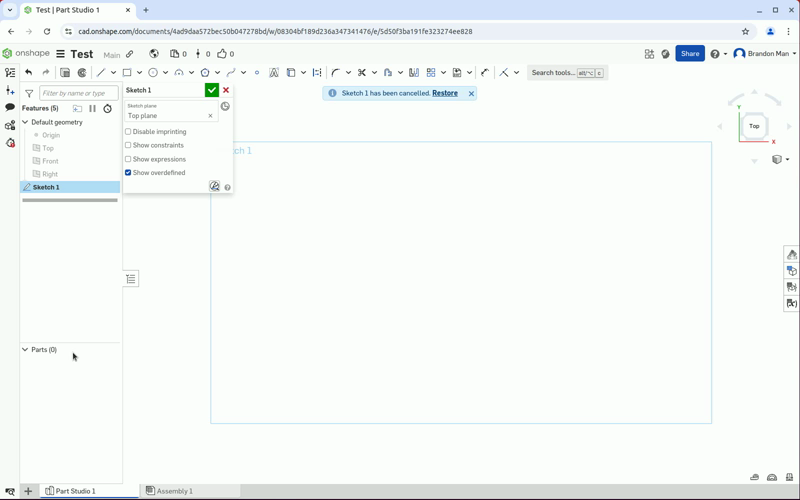
key(y)
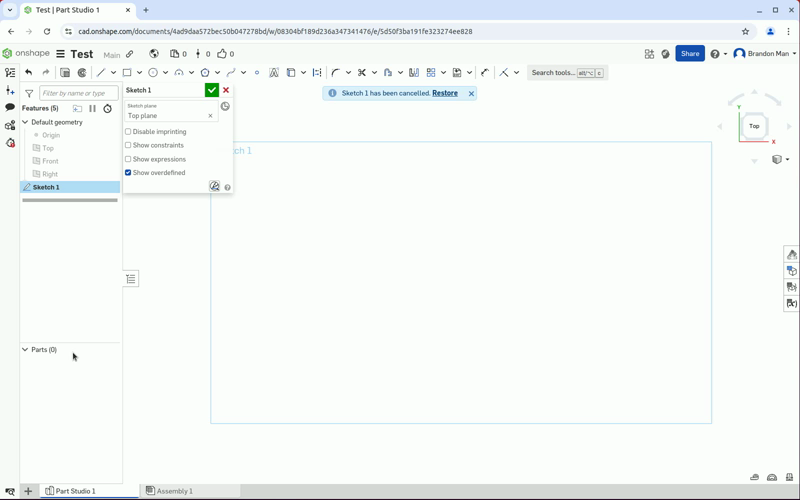
key(c)
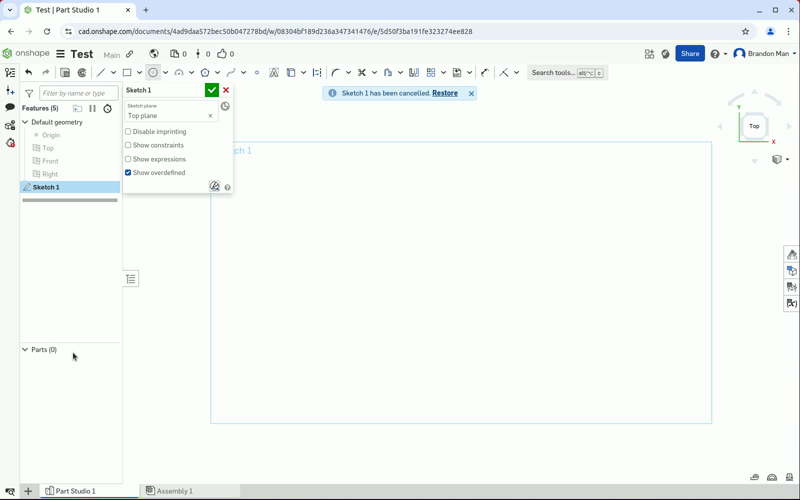
key_down(shift)
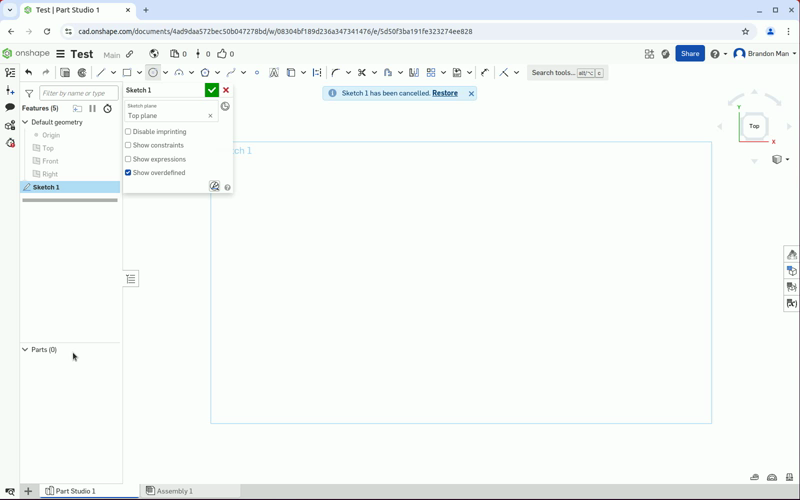
mouse_move(461, 282)
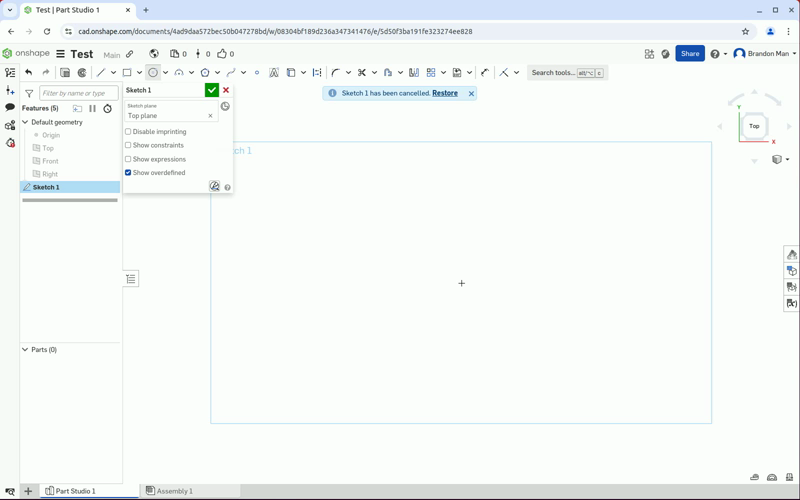
click(461, 282)
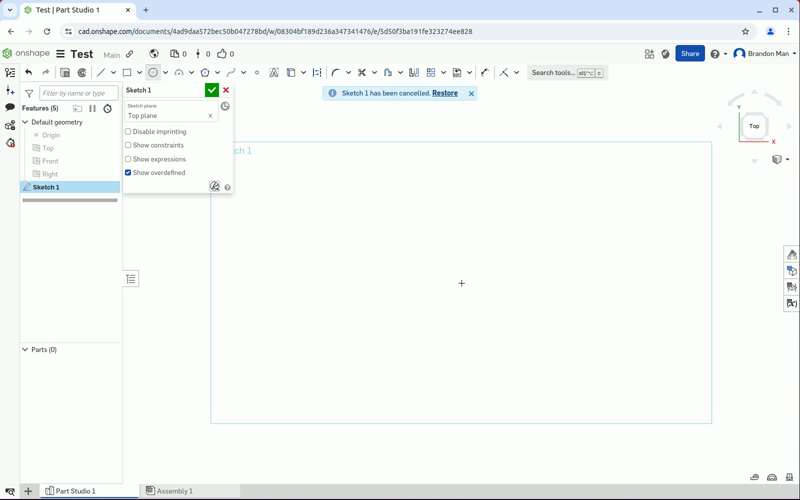
key_up(shift)
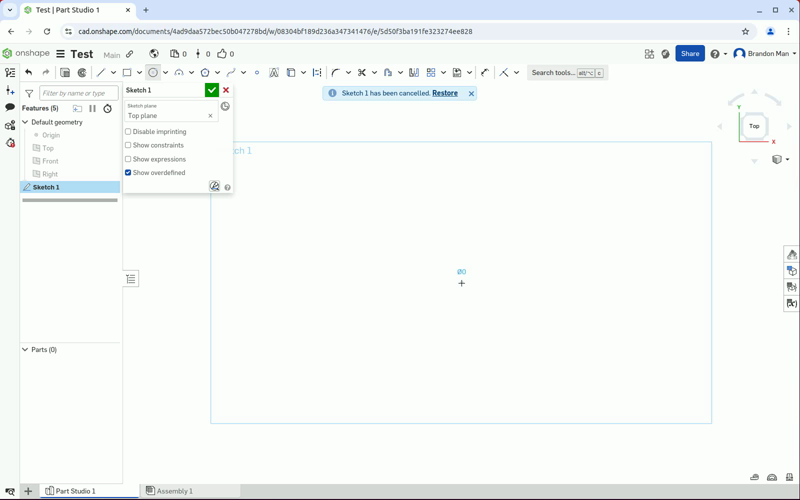
mouse_move(507, 282)
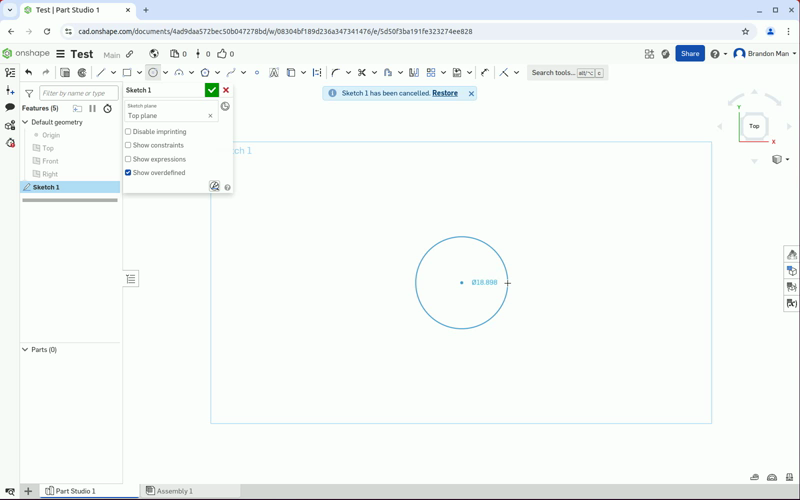
click(507, 282)
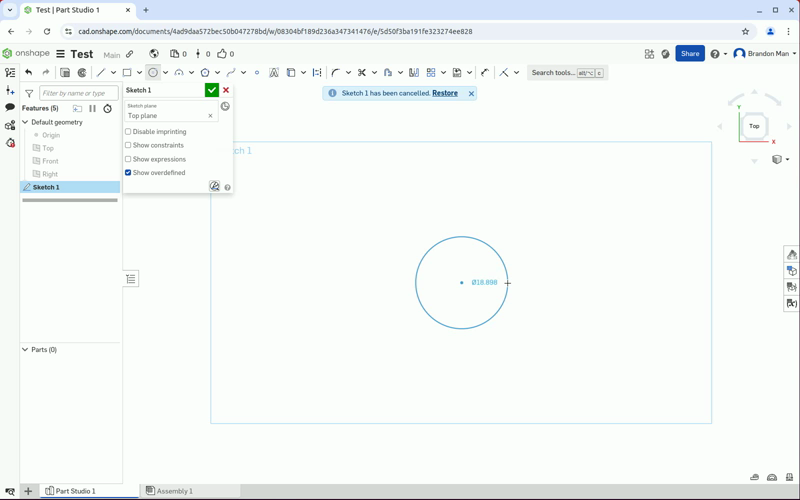
key(esc)
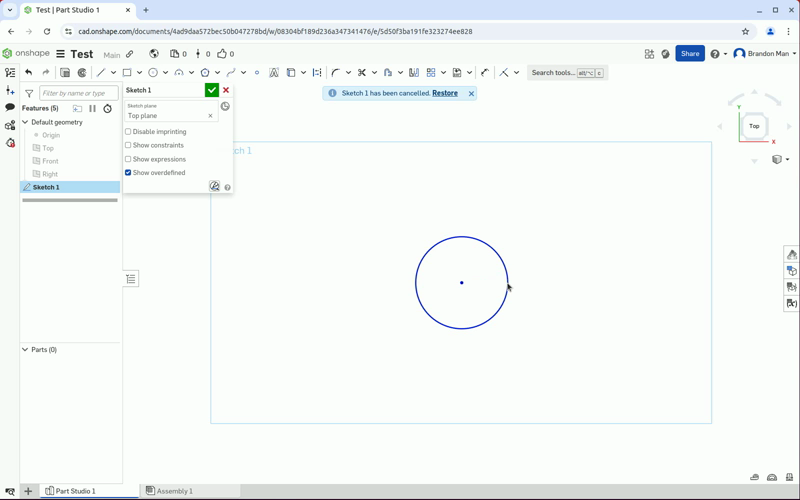
key(c)
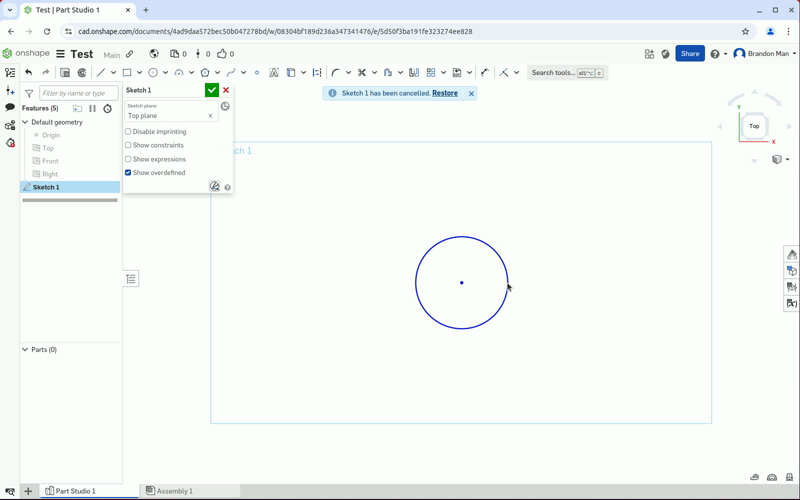
key_down(shift)
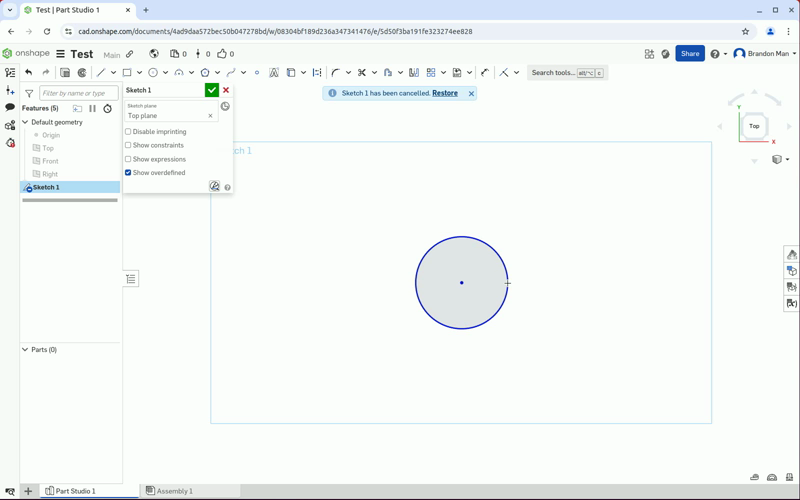
mouse_move(461, 282)
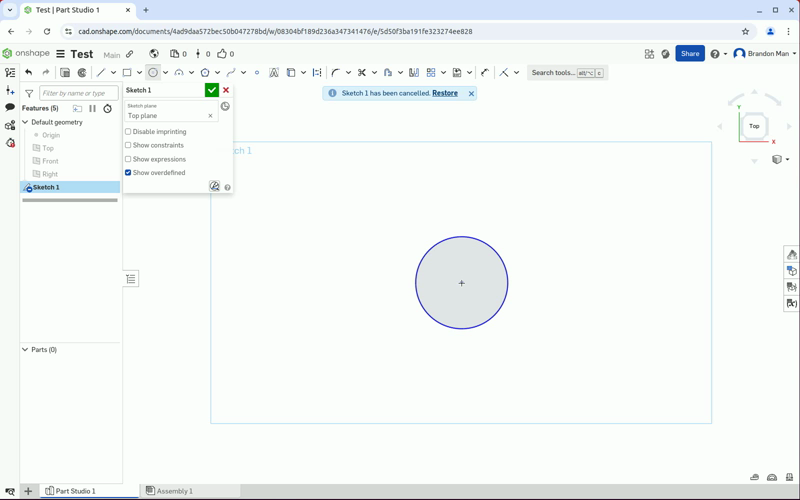
click(461, 282)
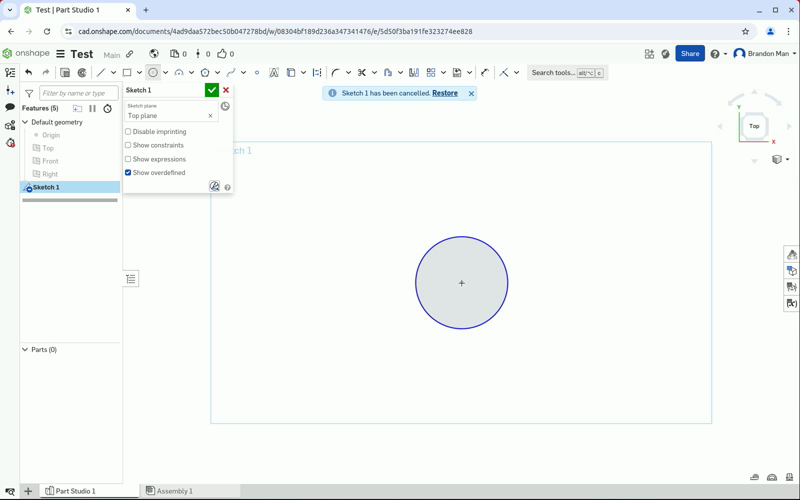
key_up(shift)
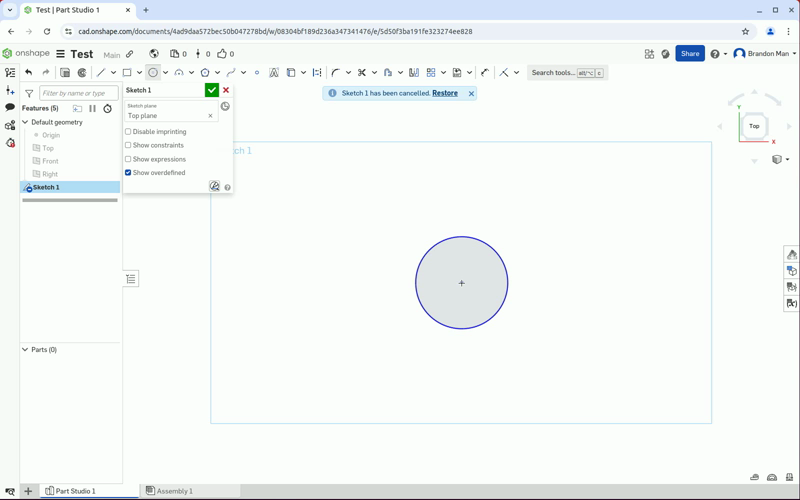
mouse_move(502, 282)
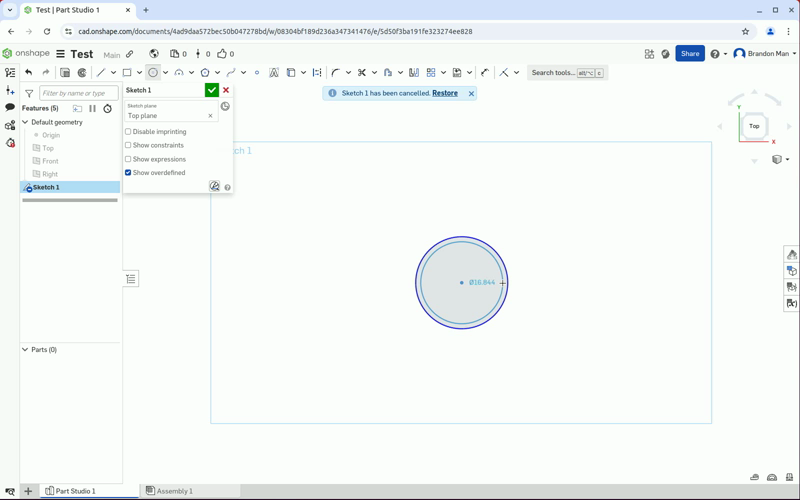
click(502, 282)
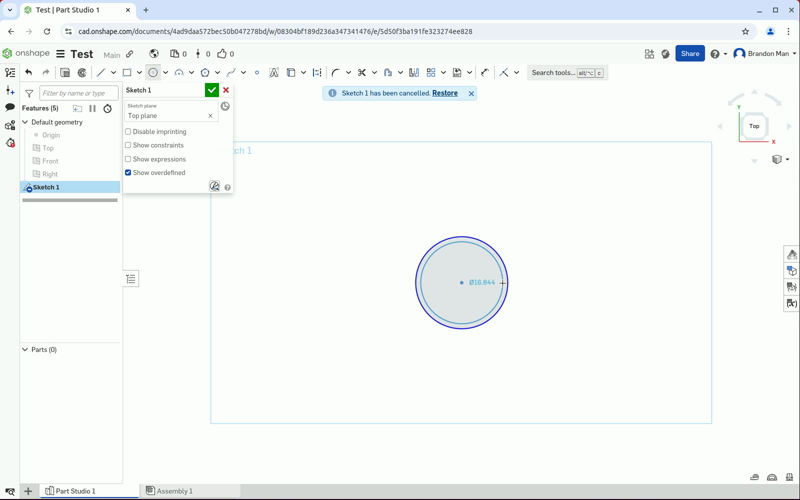
key(esc)
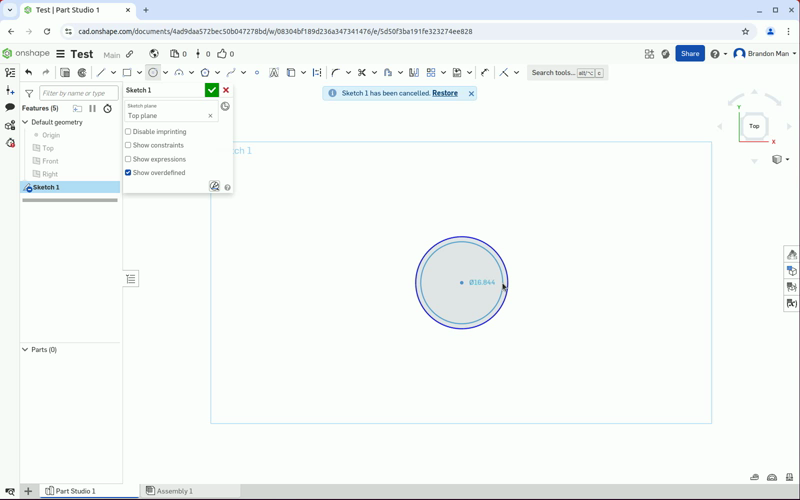
mouse_move(429, 311)
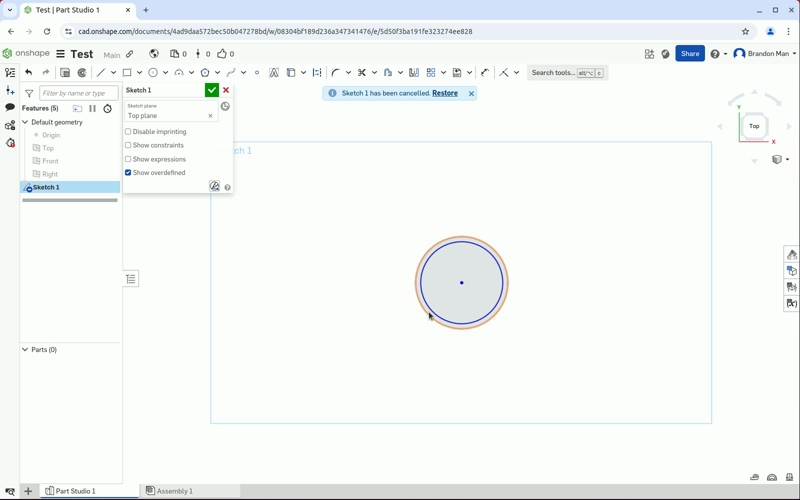
scroll(6)
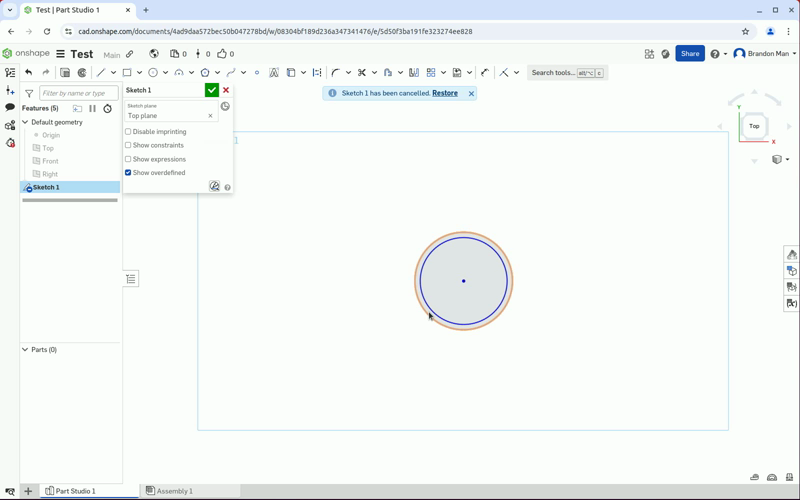
scroll(6)
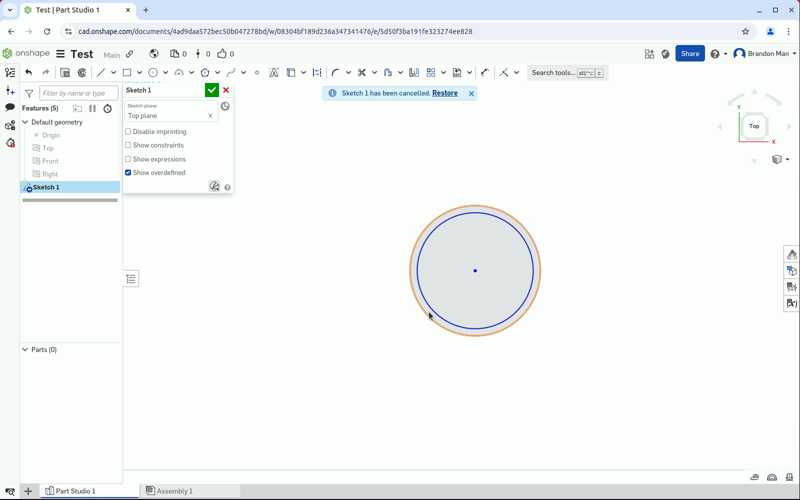
scroll(6)
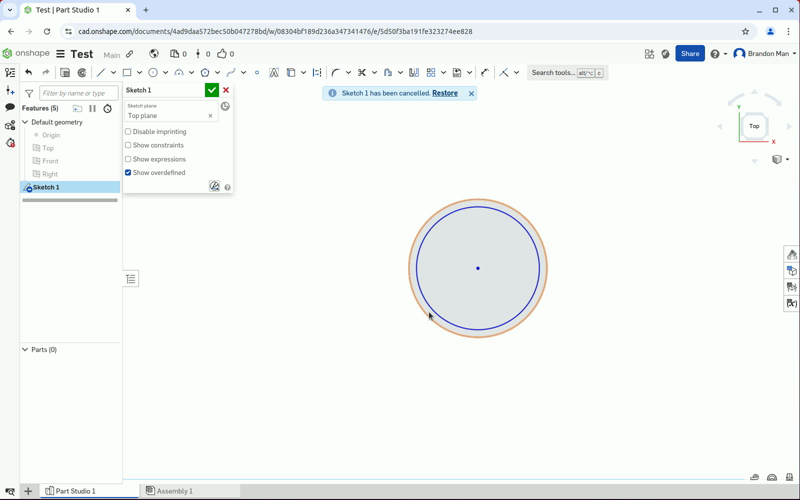
scroll(6)
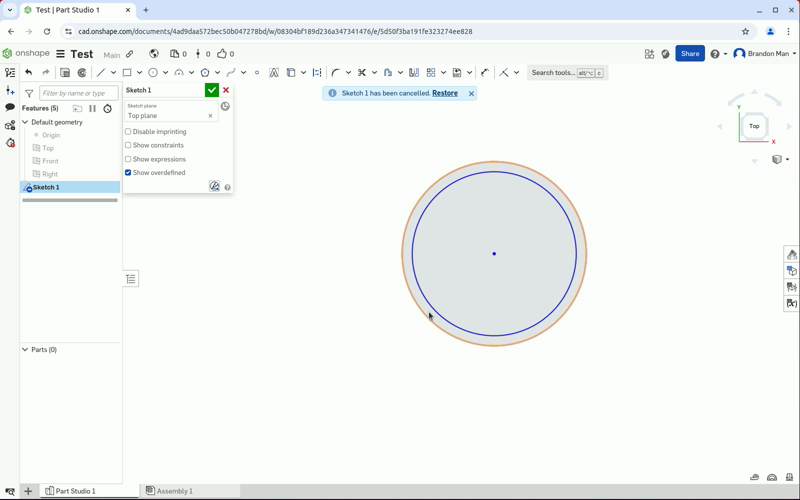
scroll(6)
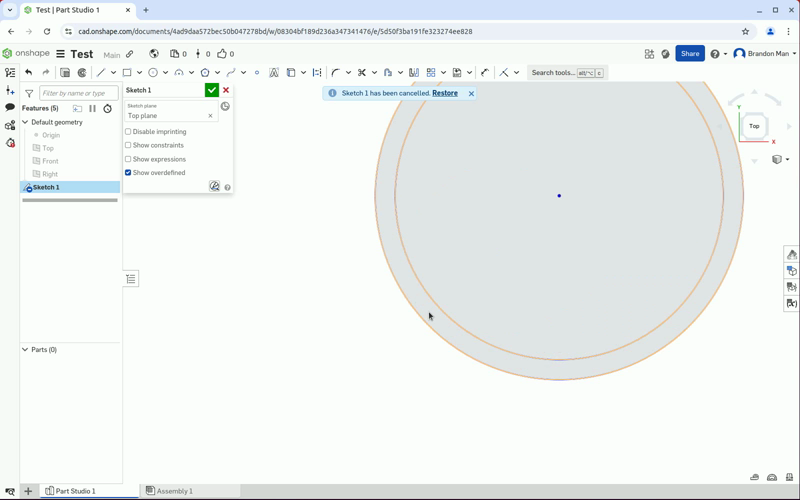
scroll(6)
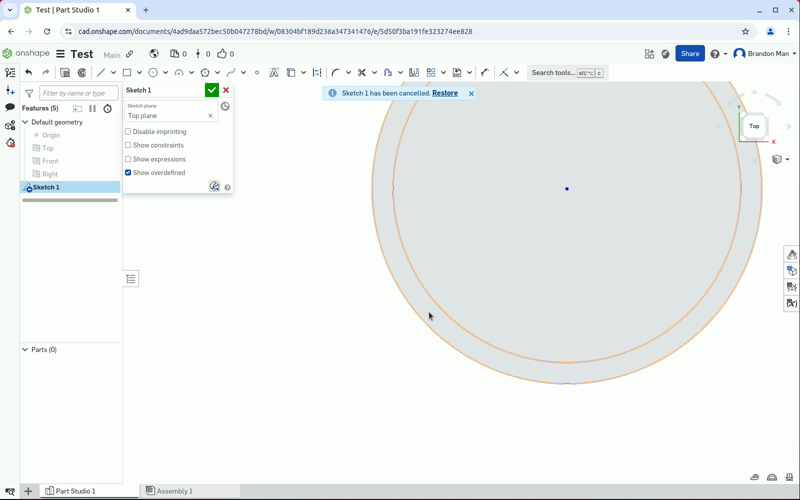
scroll(6)
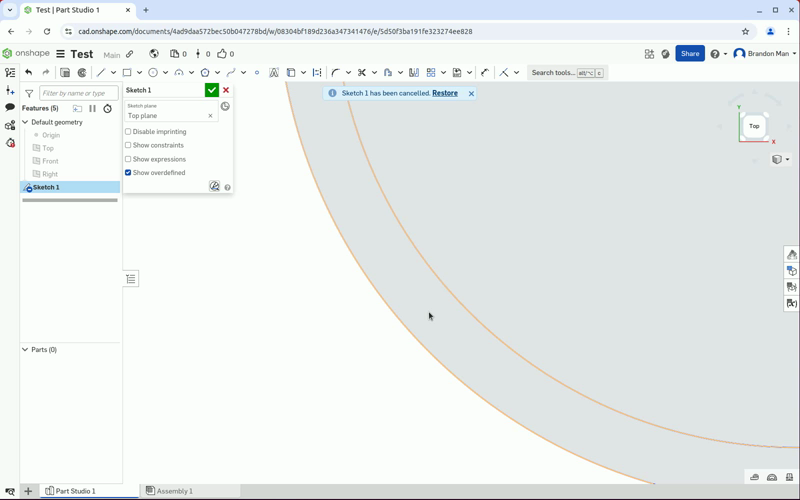
click(429, 311)
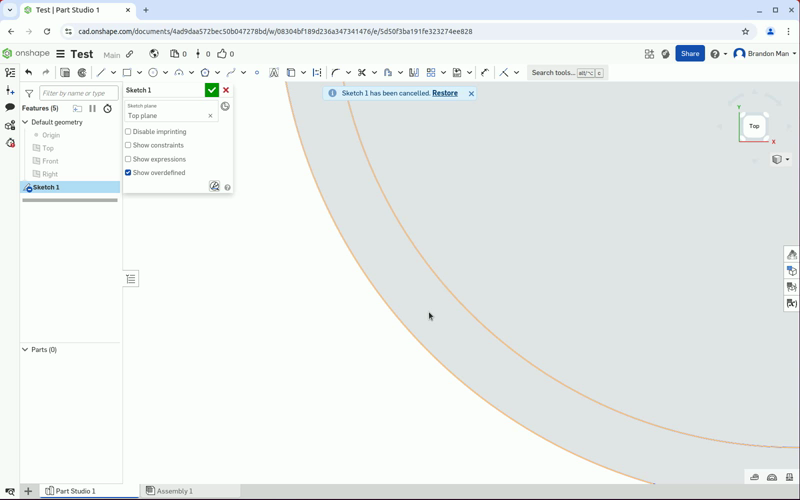
scroll(-6)
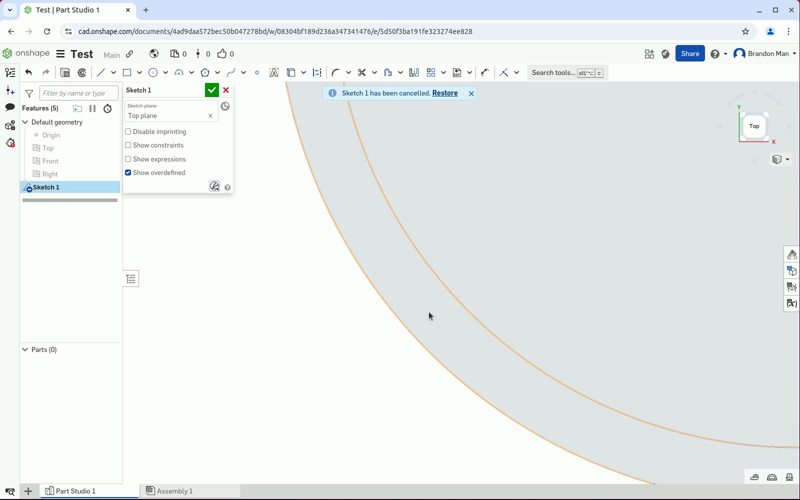
scroll(-6)
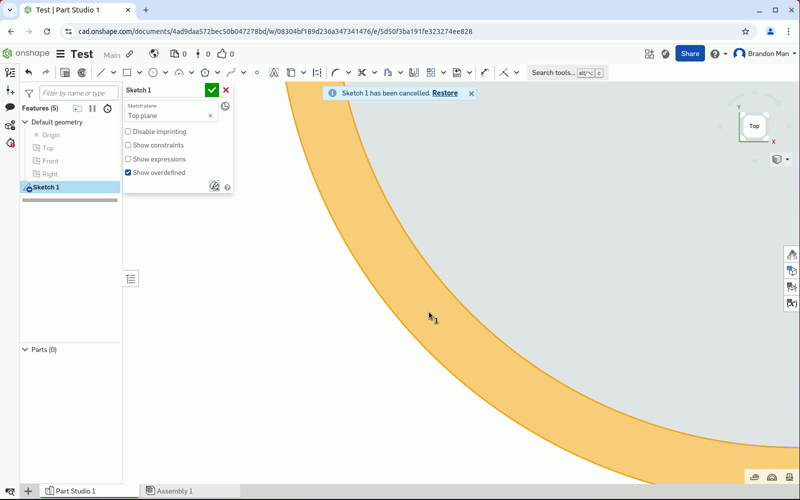
scroll(-6)
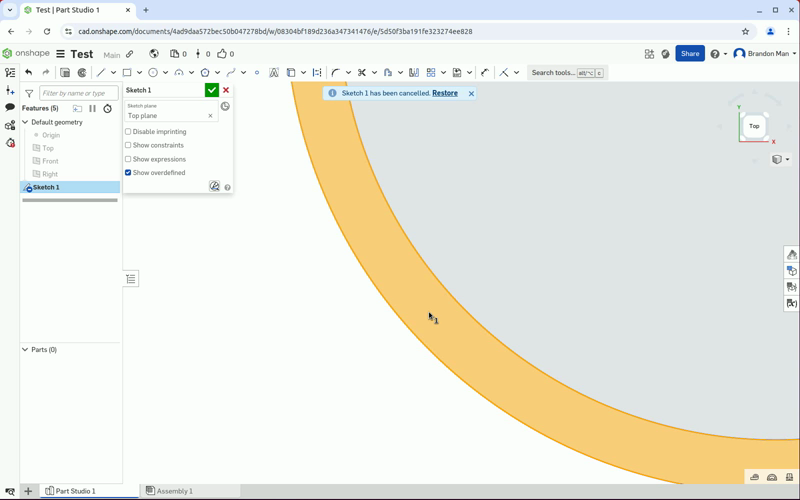
scroll(-6)
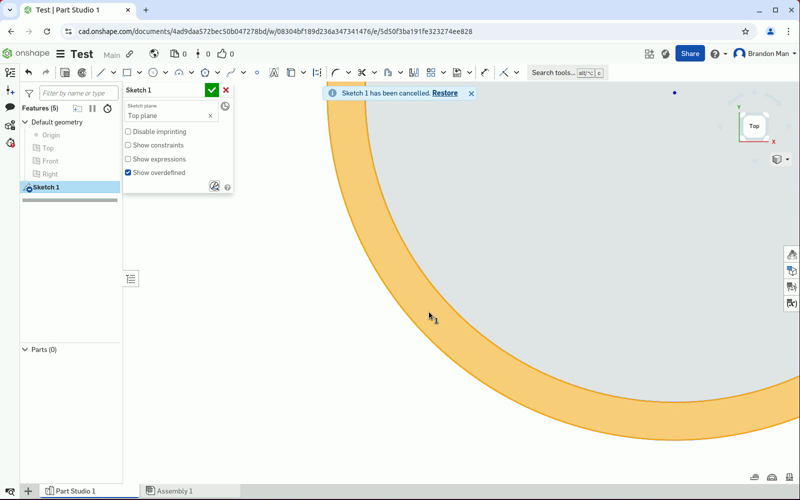
scroll(-6)
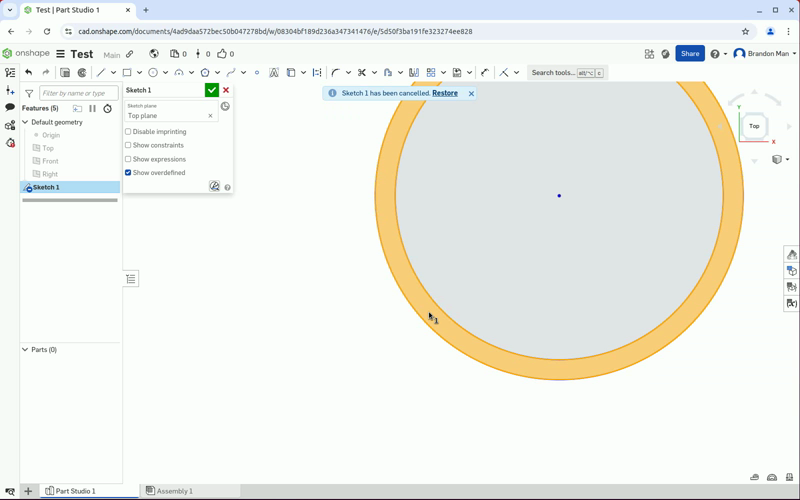
scroll(-6)
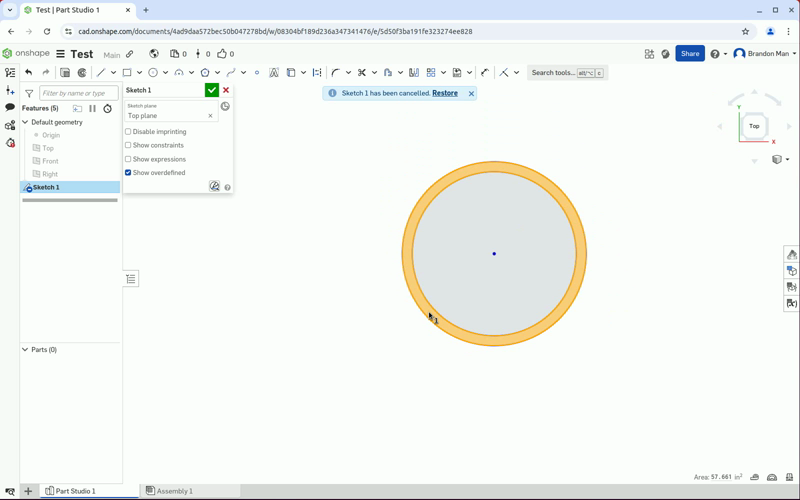
scroll(-6)
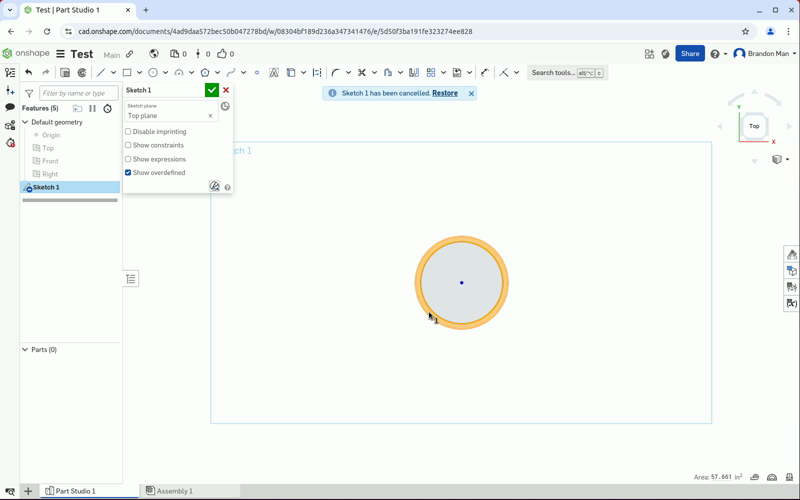
mouse_move(73, 352)
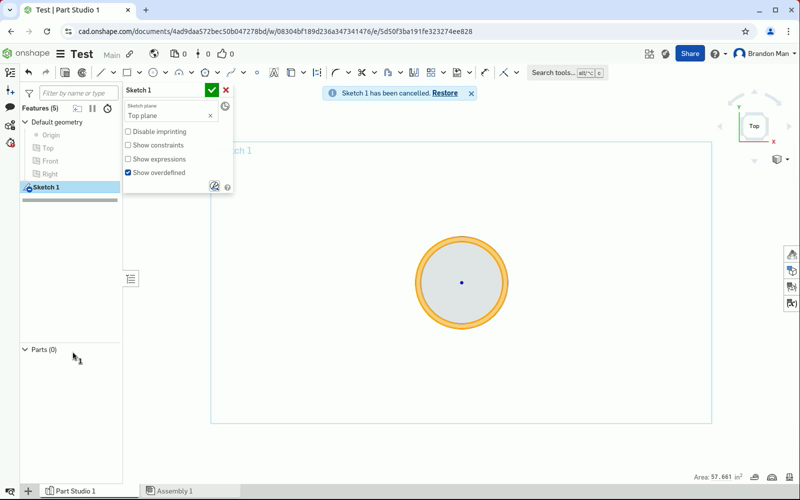
key(shift+y)
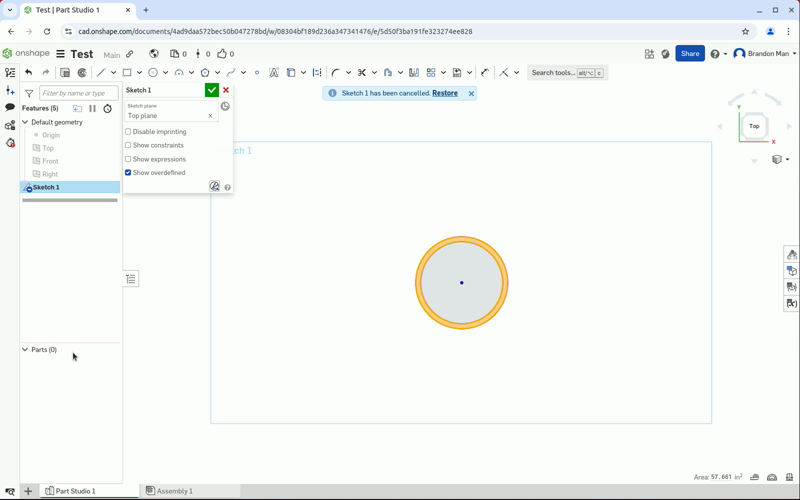
key(shift+e)
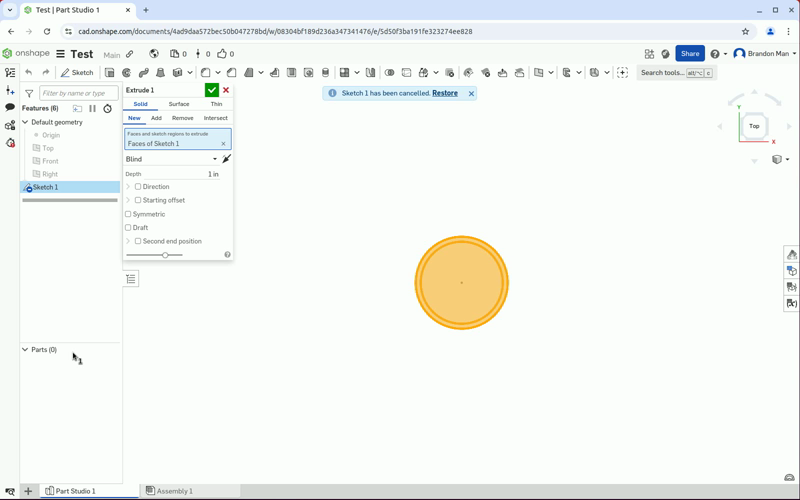
mouse_move(143, 106)
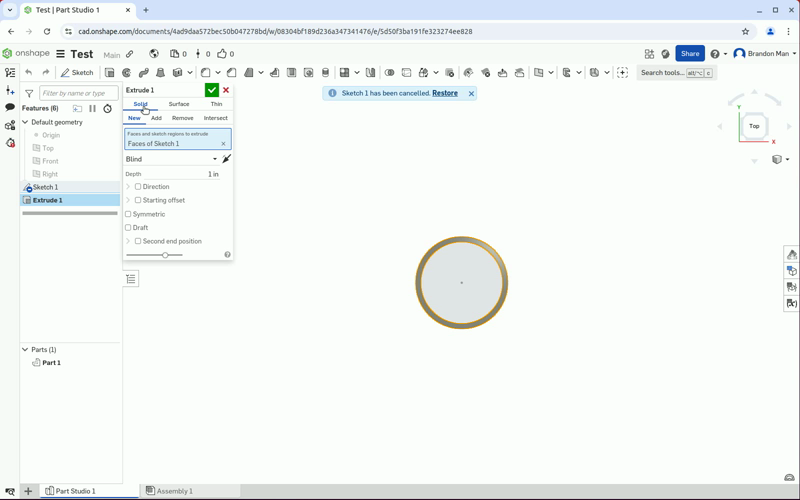
click(143, 106)
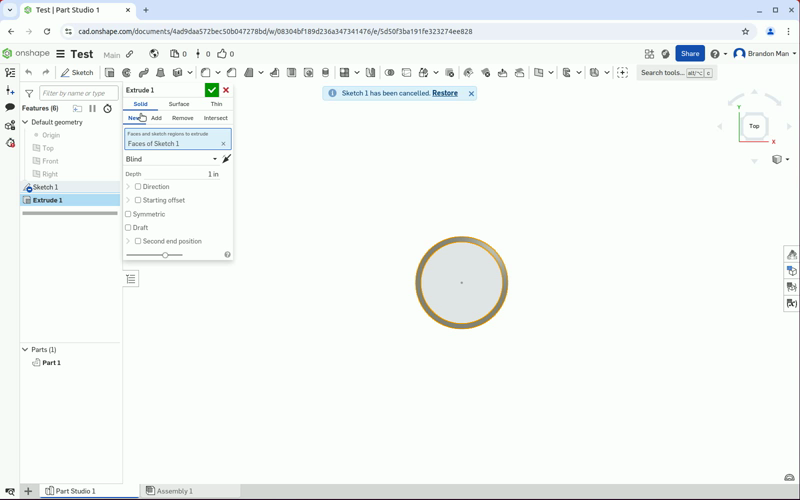
mouse_move(137, 120)
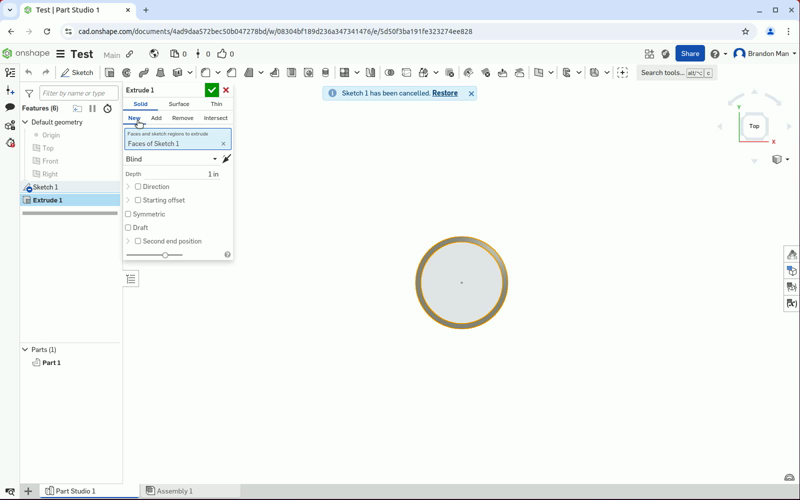
click(137, 120)
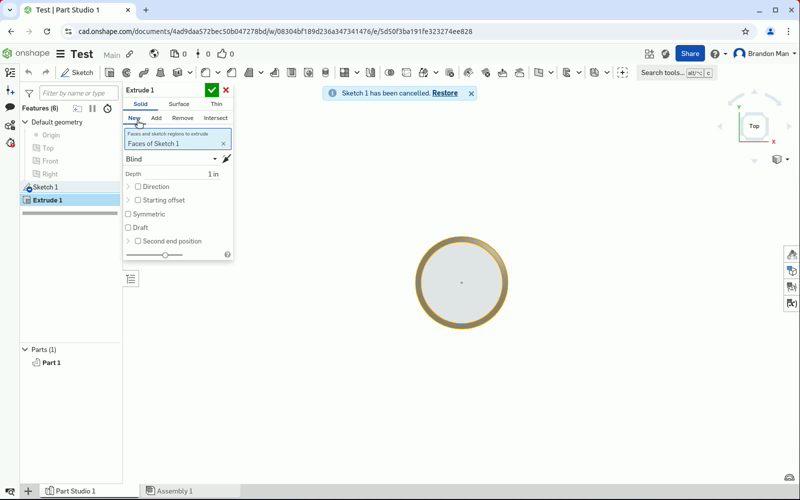
key(tab, 4)
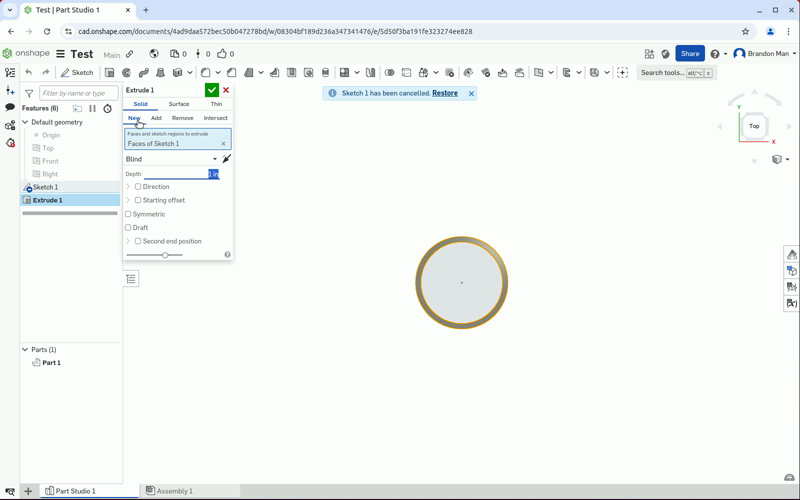
text(18.535)
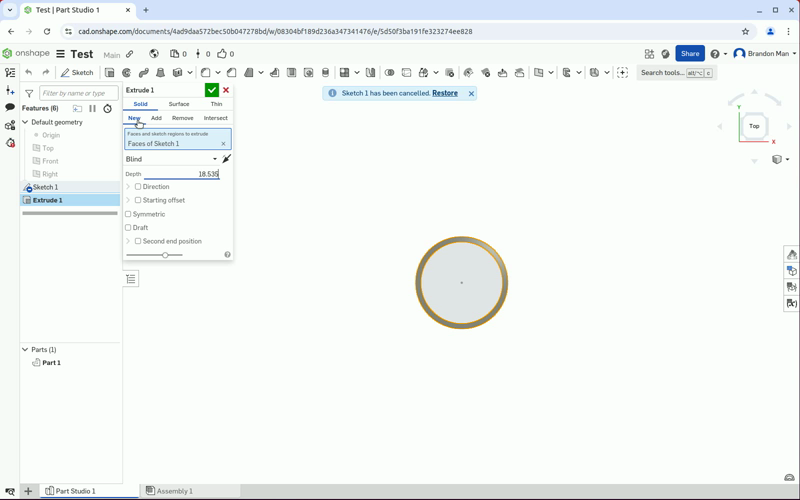
key(enter)
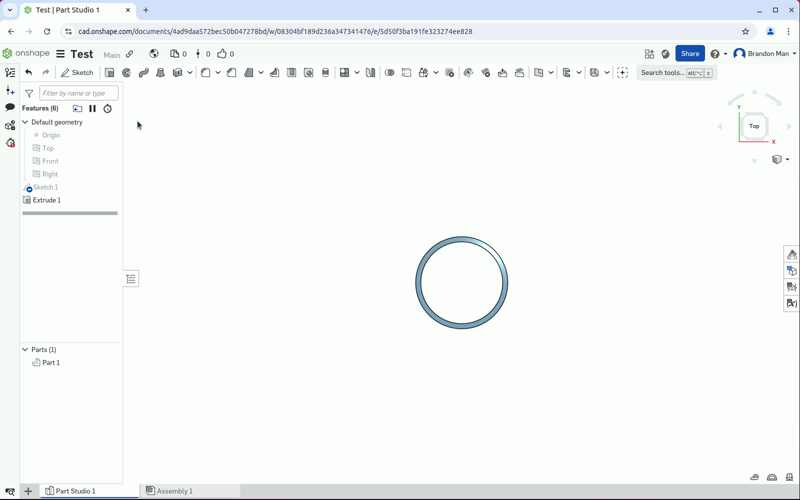
key(shift+h)
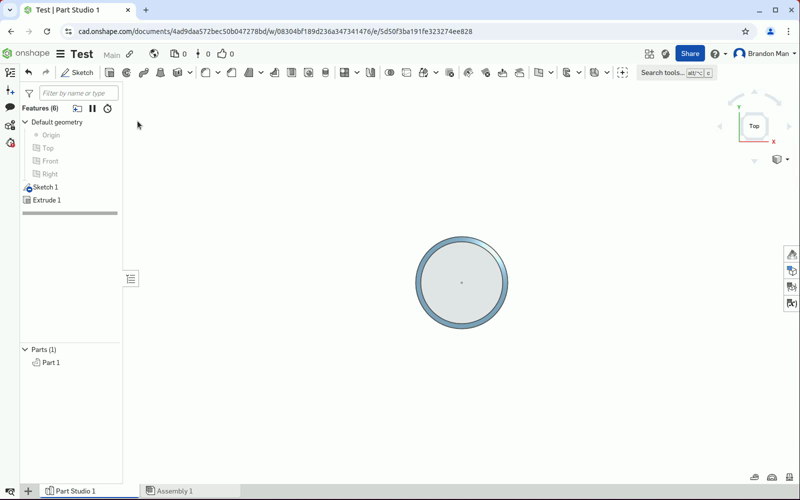
key(shift+h)
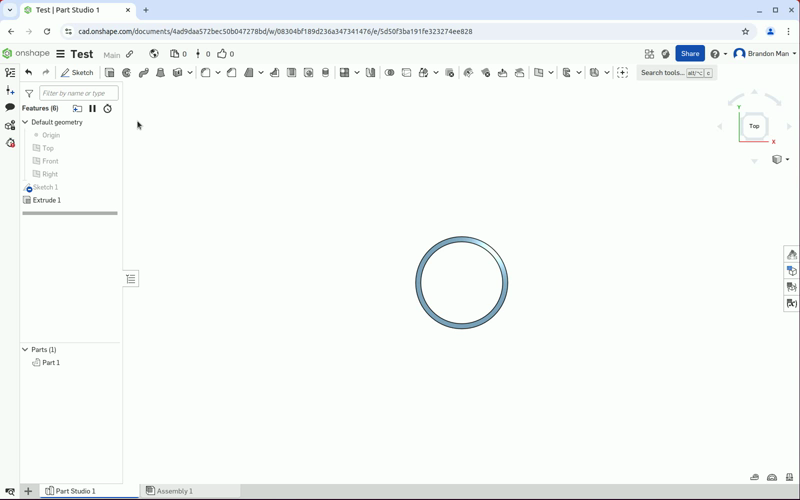
mouse_move(73, 189)
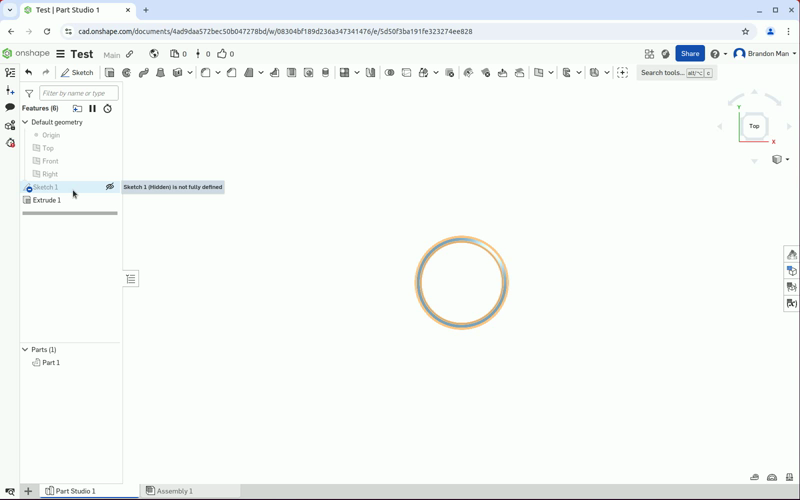
click(73, 189)
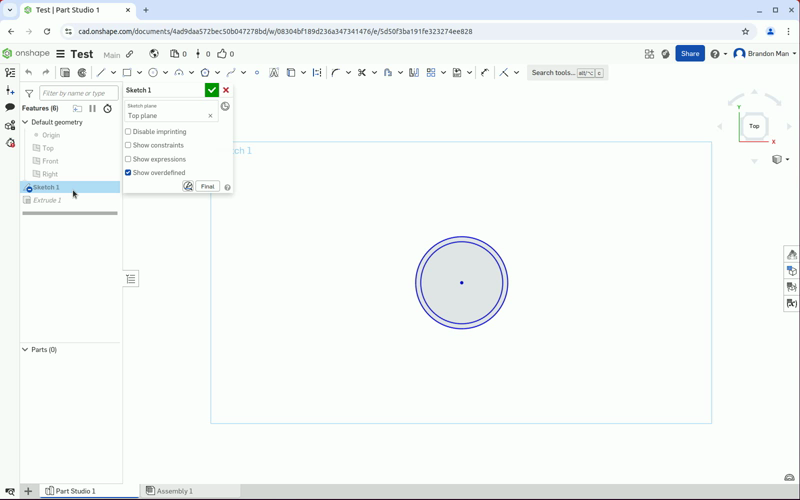
mouse_move(229, 92)
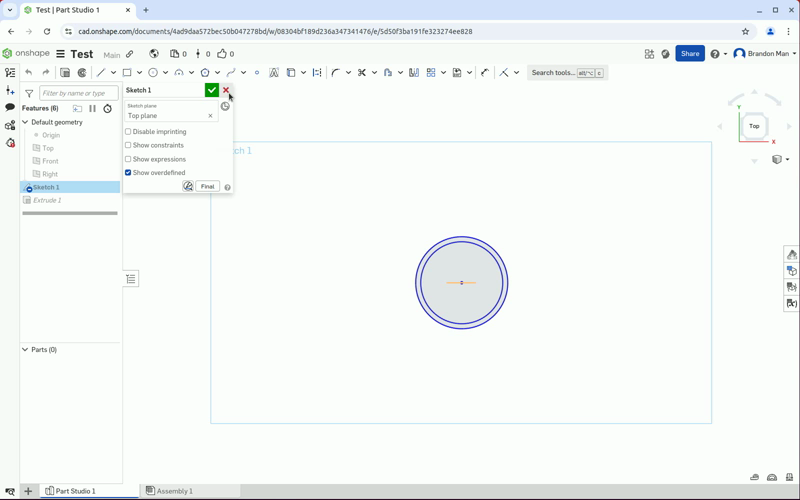
click(229, 92)
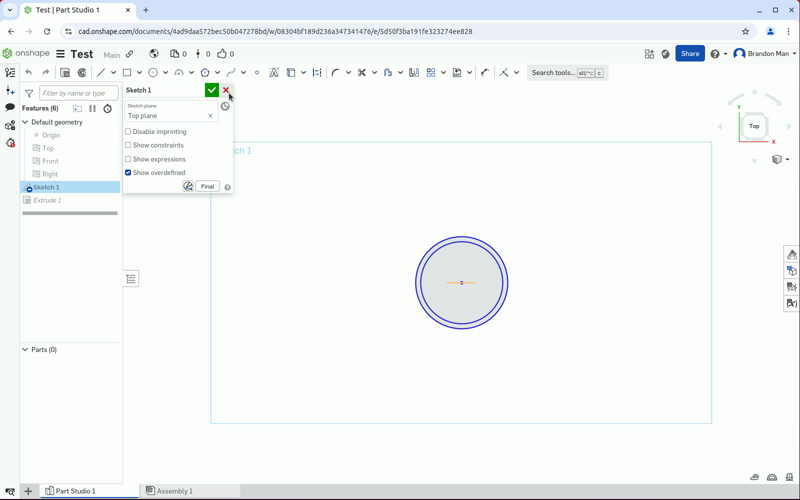
key(shift+s)
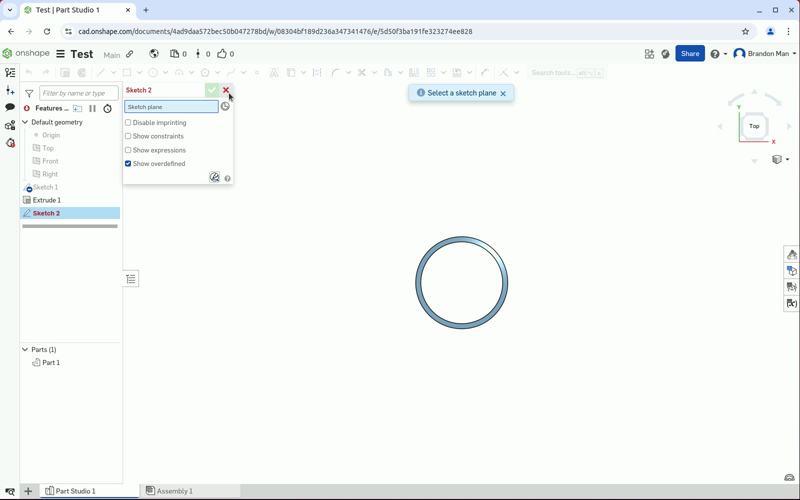
mouse_move(73, 150)
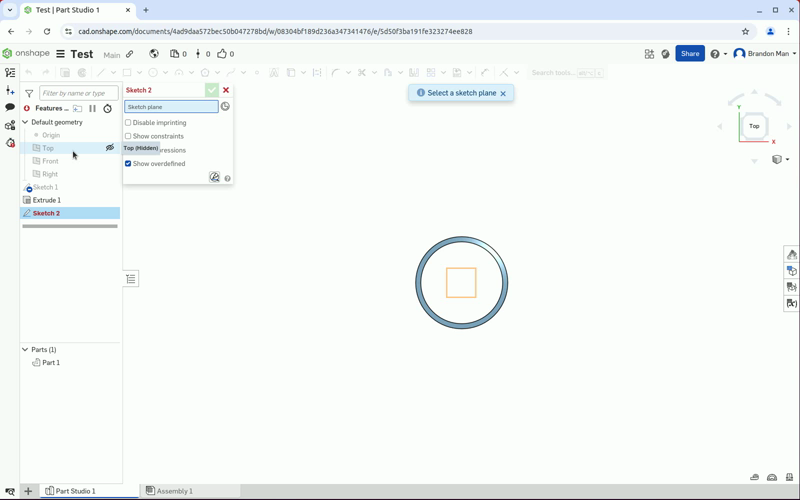
click(73, 150)
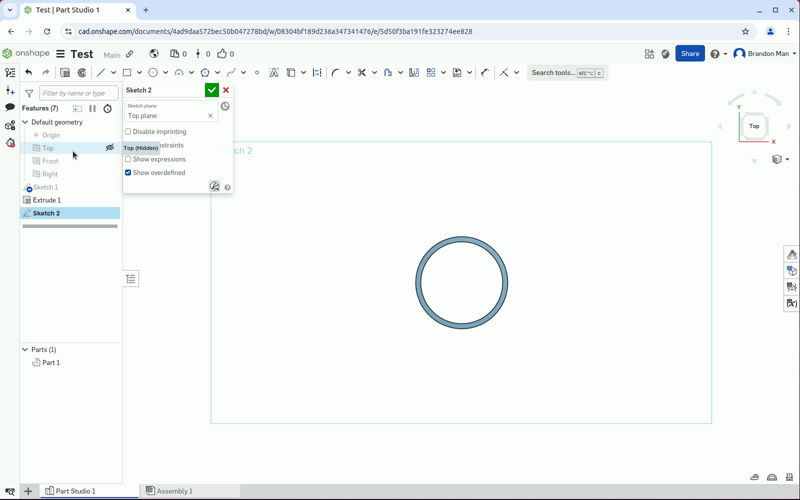
mouse_move(73, 352)
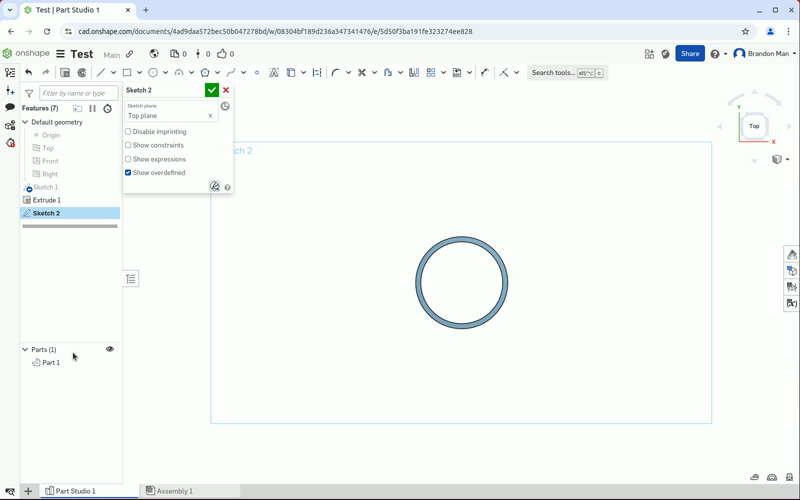
key(y)
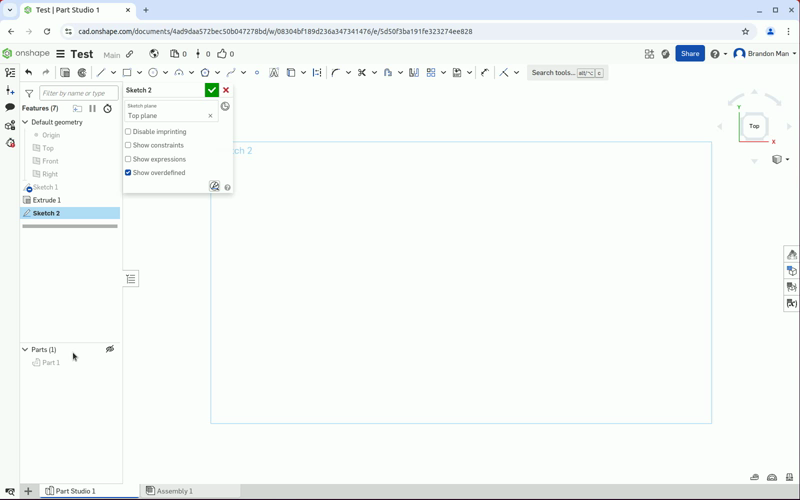
key(a)
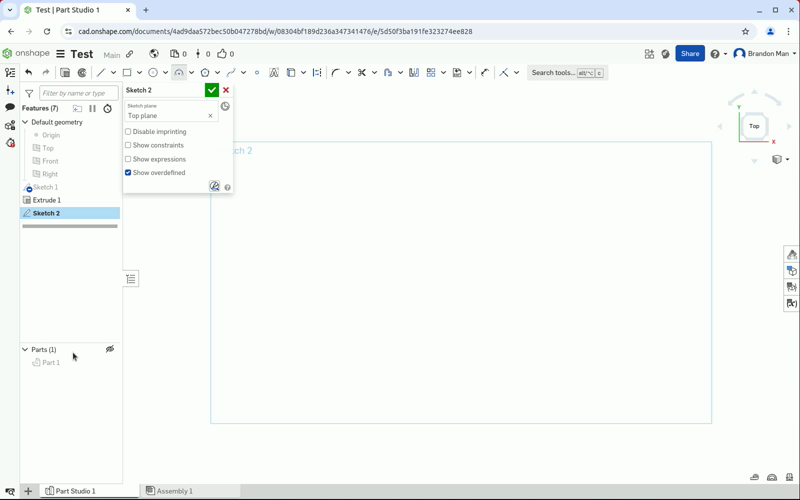
key_down(shift)
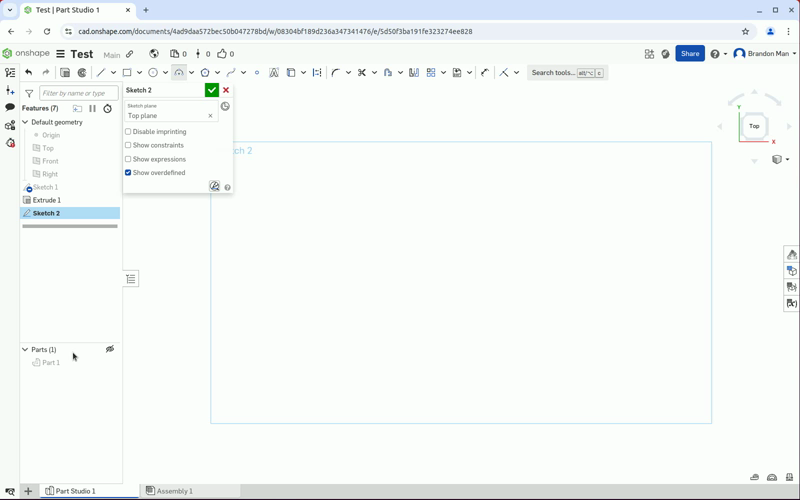
mouse_move(463, 299)
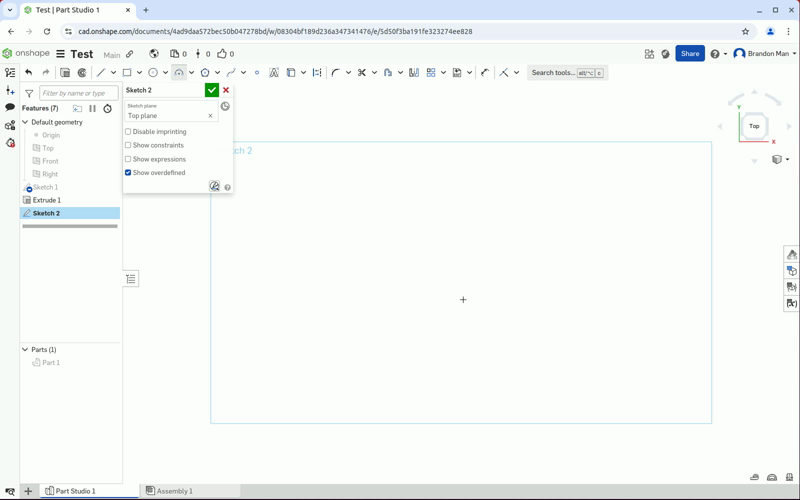
click(463, 299)
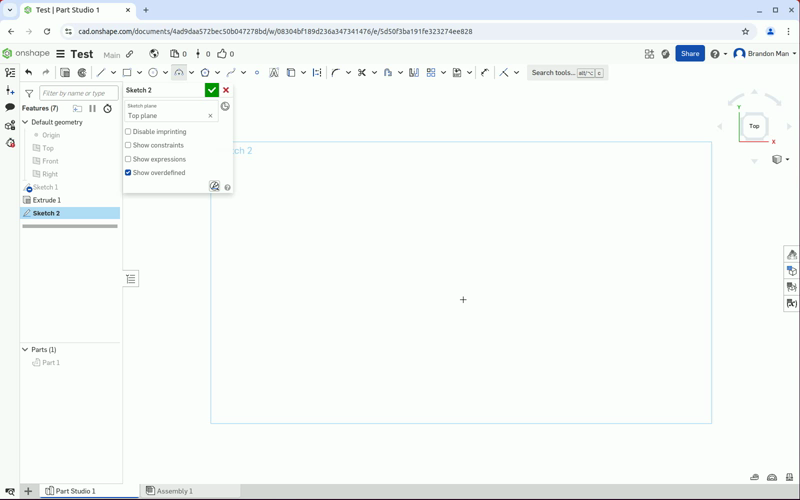
key_up(shift)
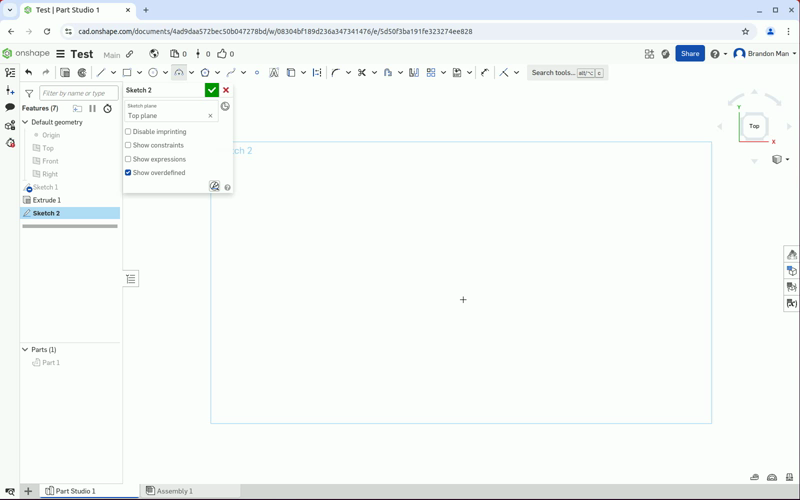
key_down(shift)
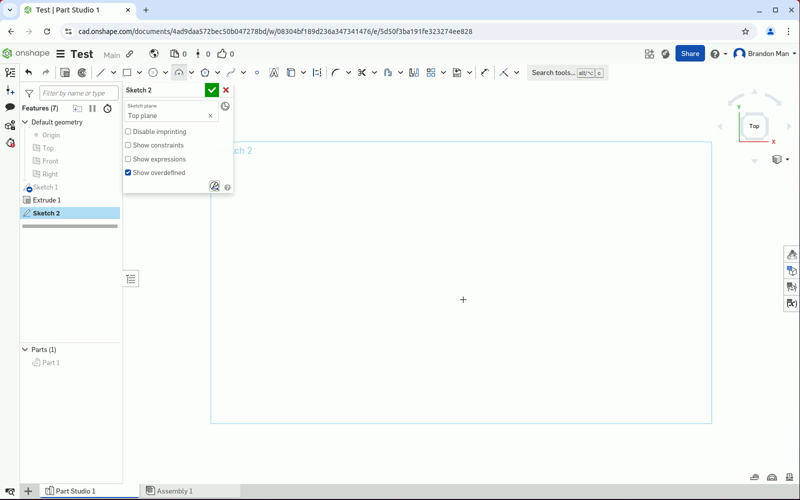
mouse_move(501, 289)
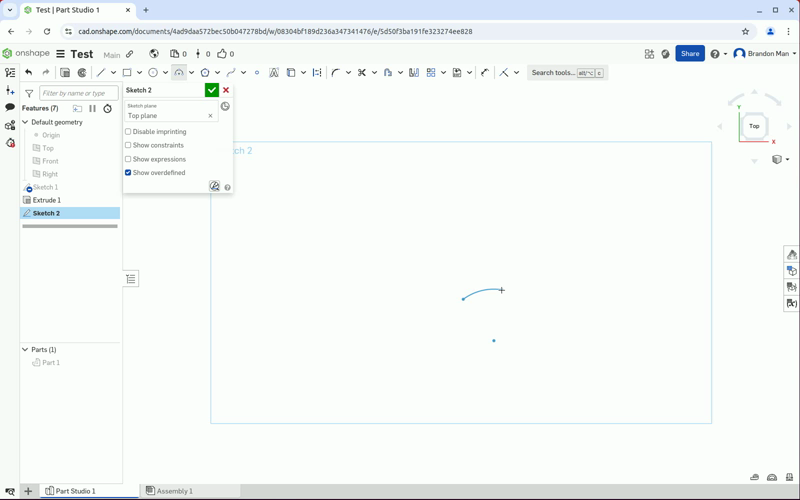
click(501, 289)
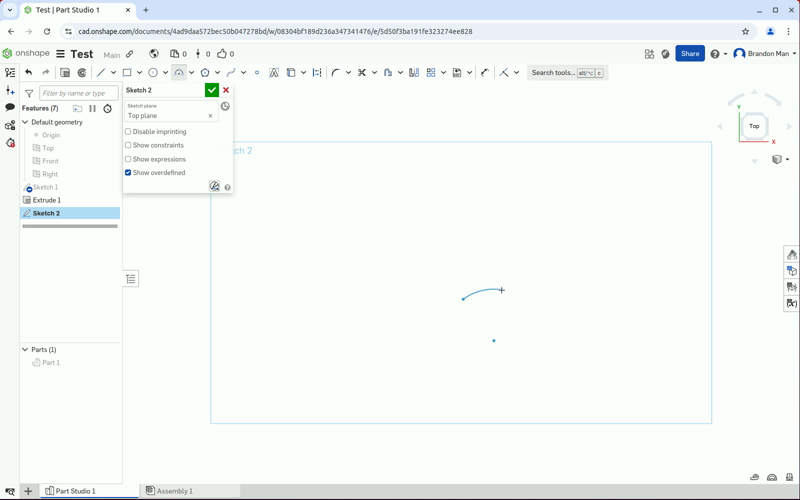
mouse_move(485, 306)
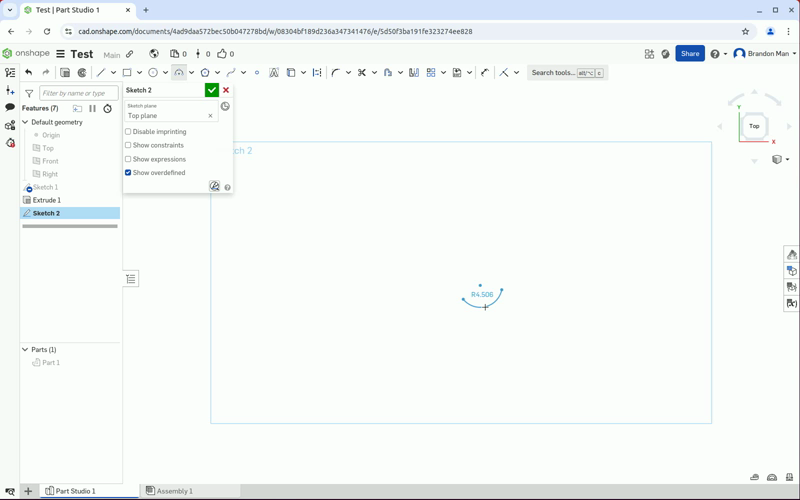
click(485, 306)
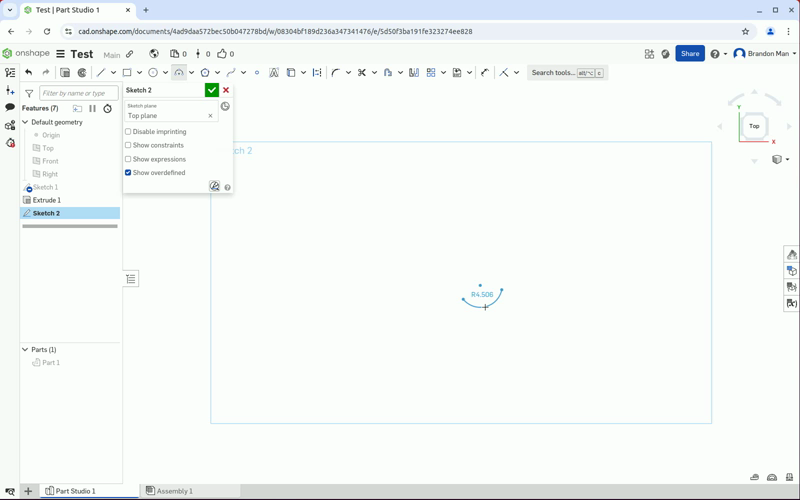
key_up(shift)
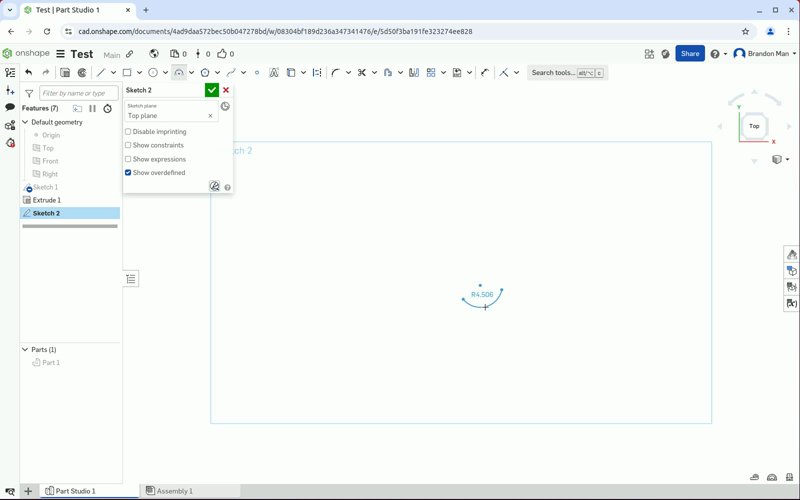
mouse_move(501, 289)
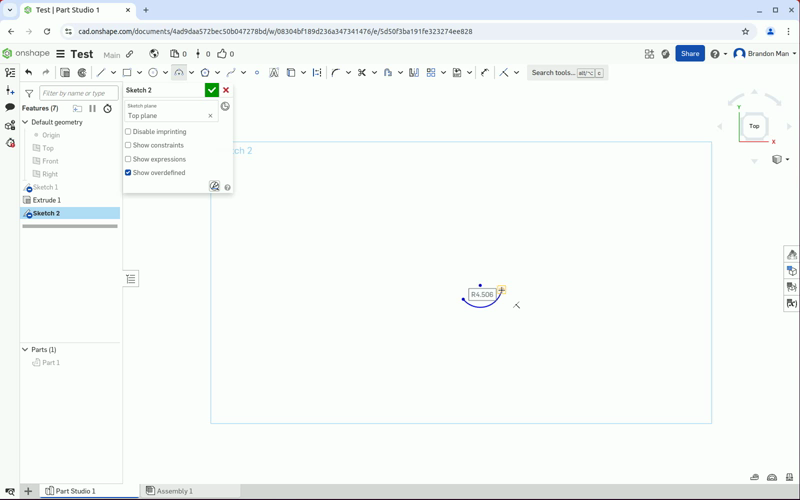
click(501, 289)
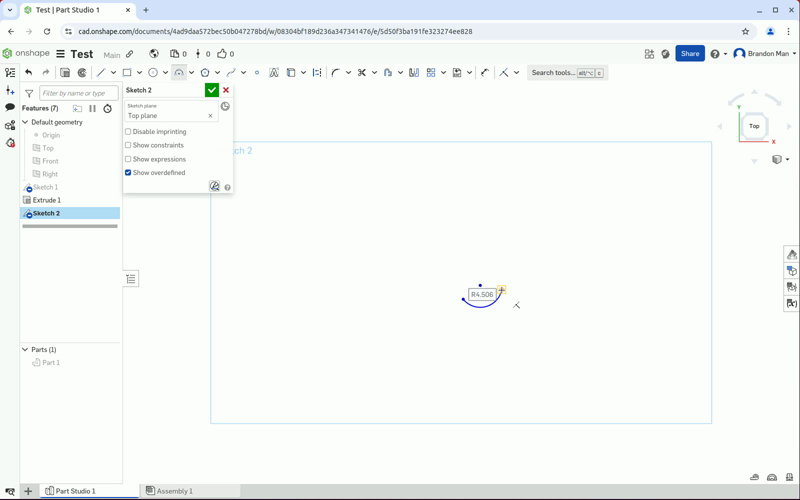
key_down(shift)
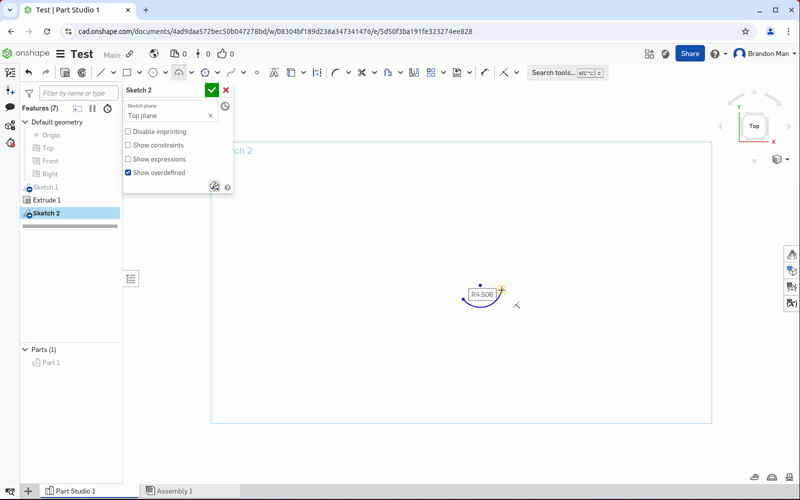
mouse_move(477, 285)
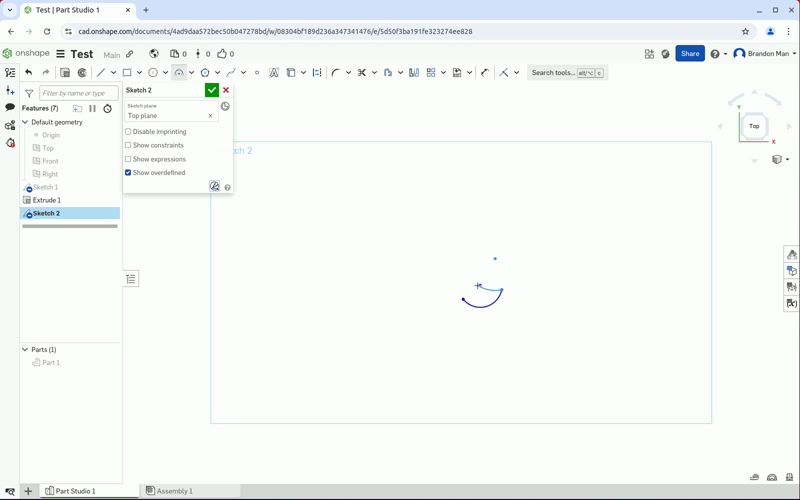
scroll(6)
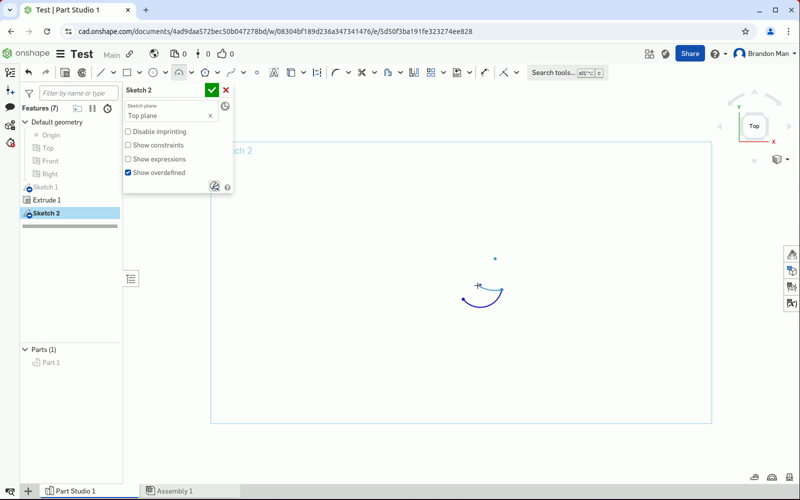
scroll(6)
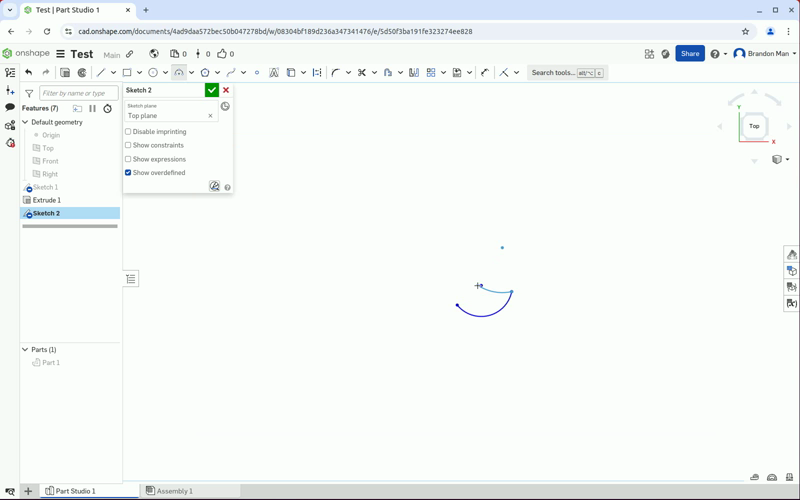
scroll(6)
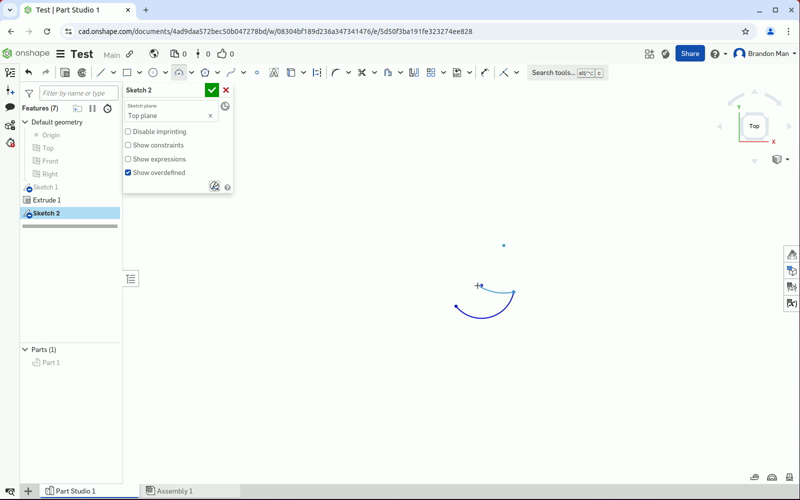
scroll(6)
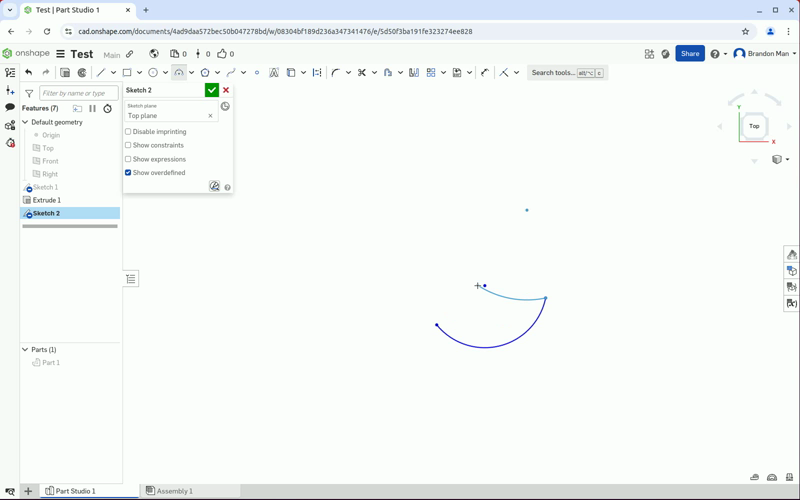
scroll(6)
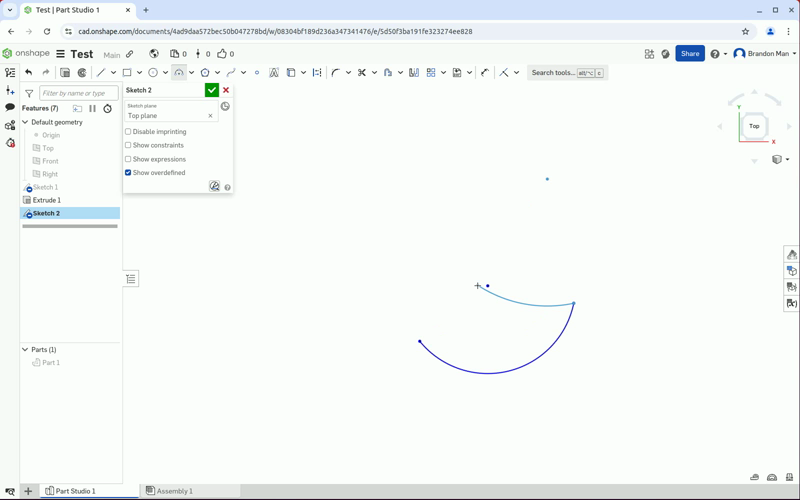
scroll(6)
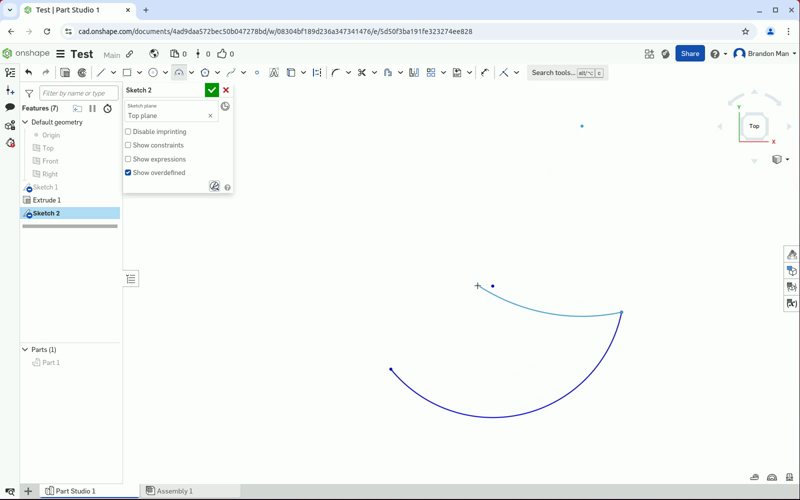
scroll(6)
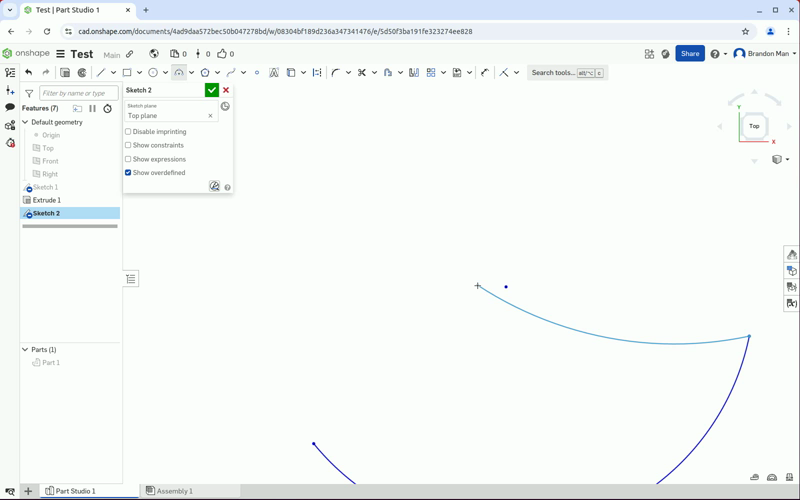
click(477, 285)
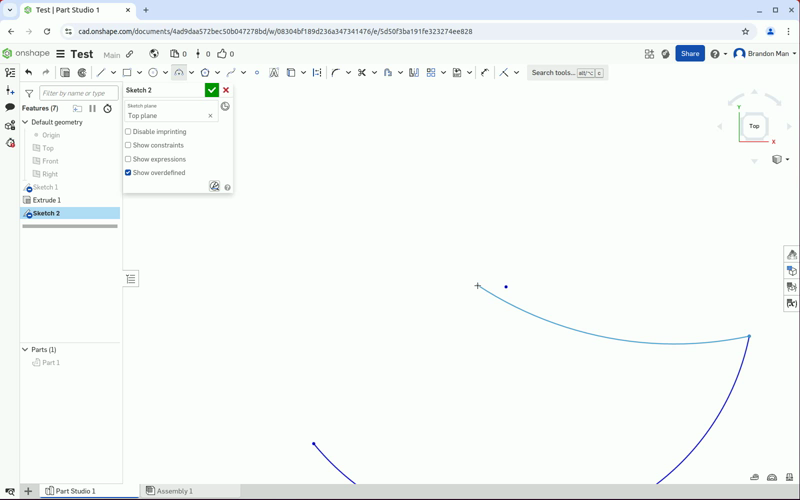
scroll(-6)
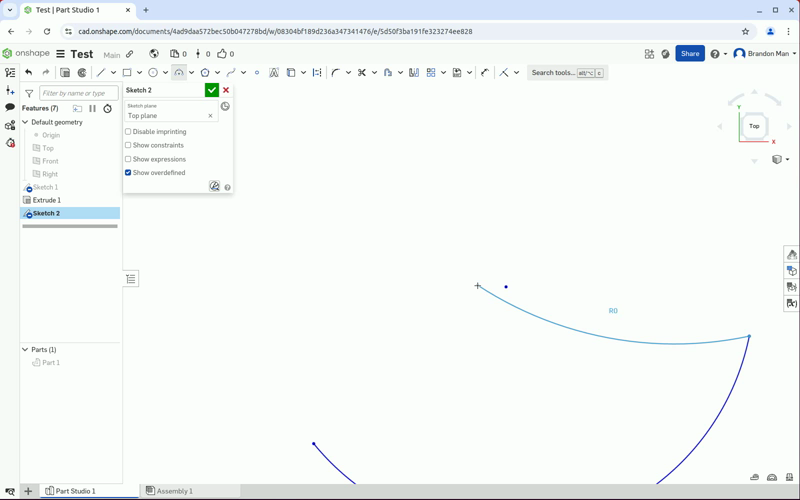
scroll(-6)
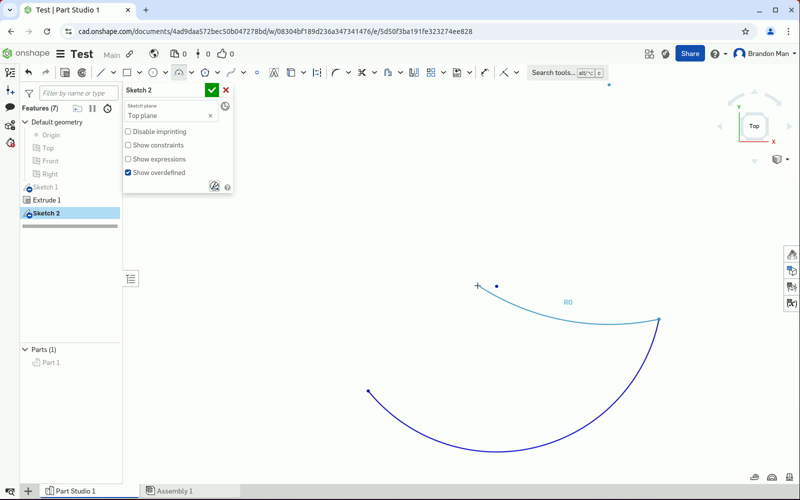
scroll(-6)
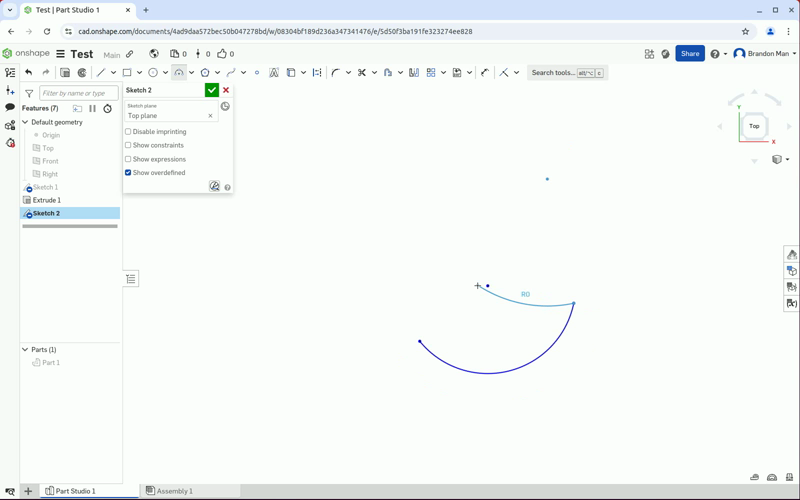
scroll(-6)
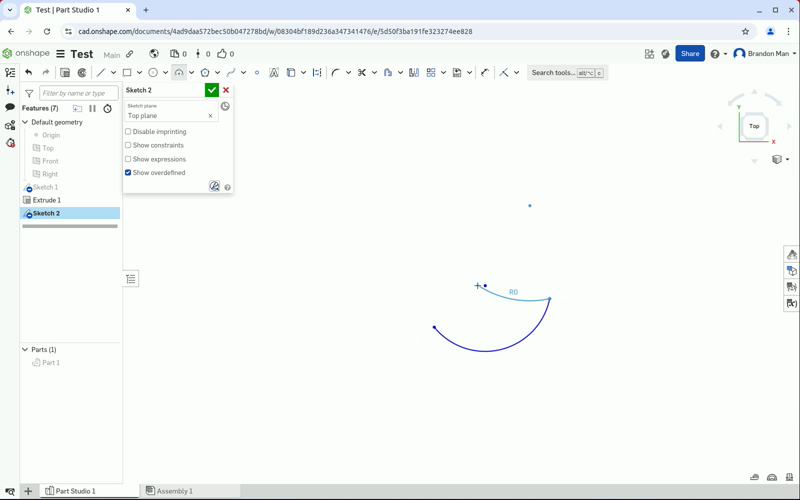
scroll(-6)
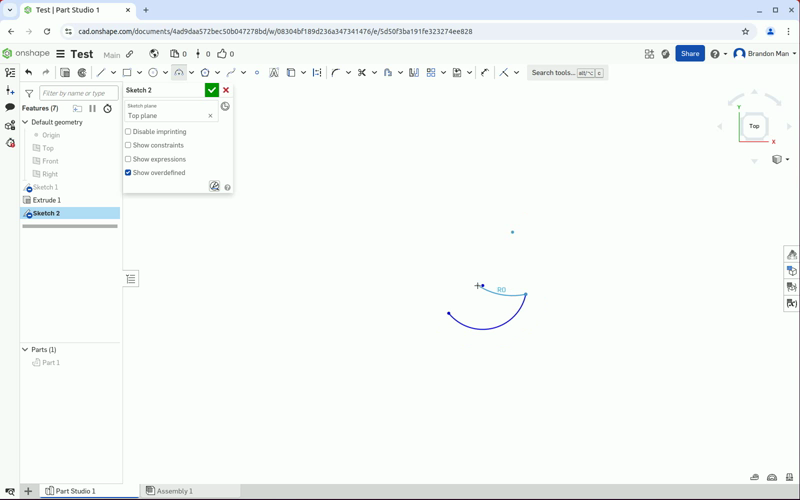
scroll(-6)
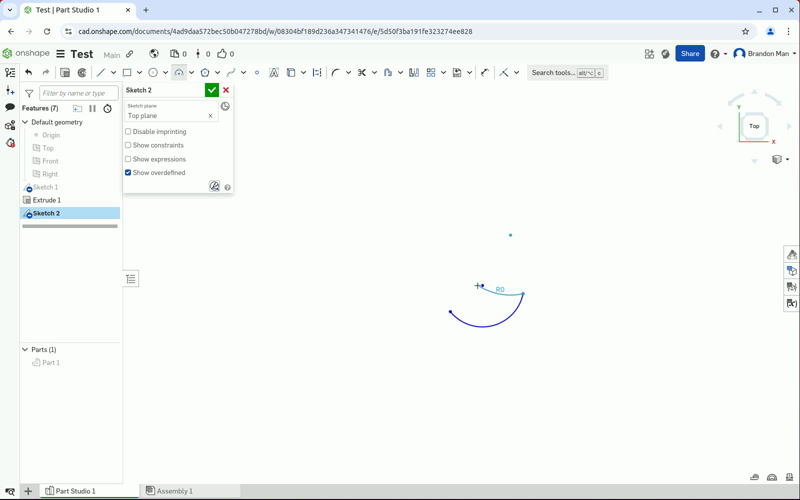
scroll(-6)
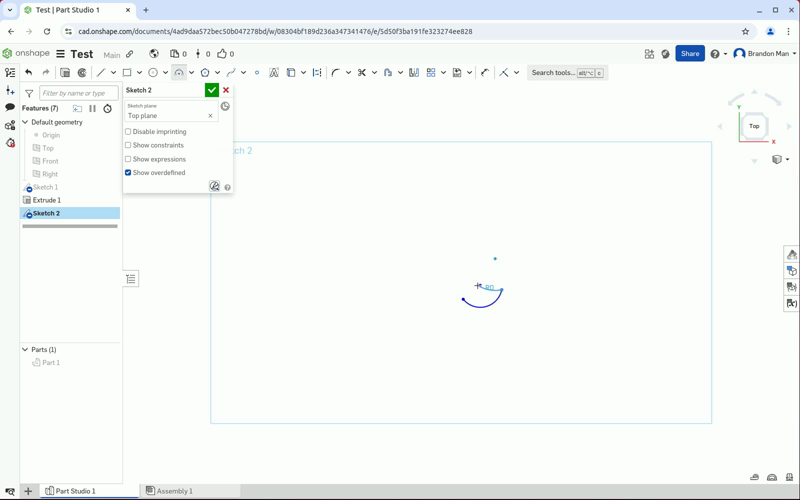
mouse_move(488, 293)
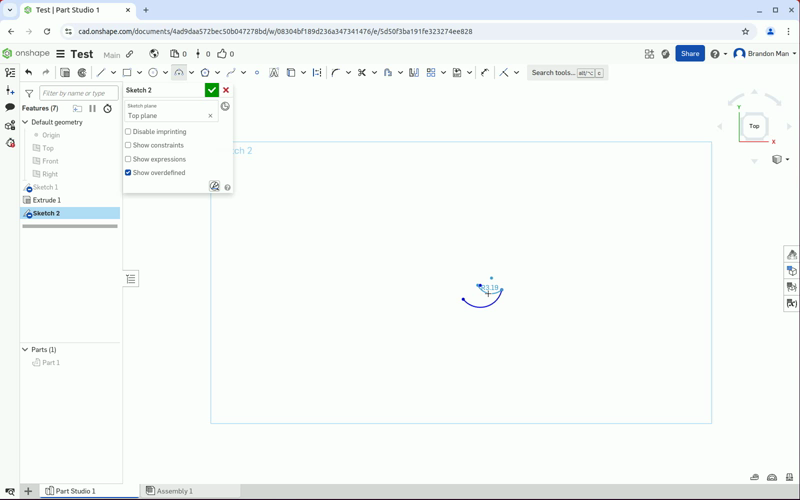
click(488, 293)
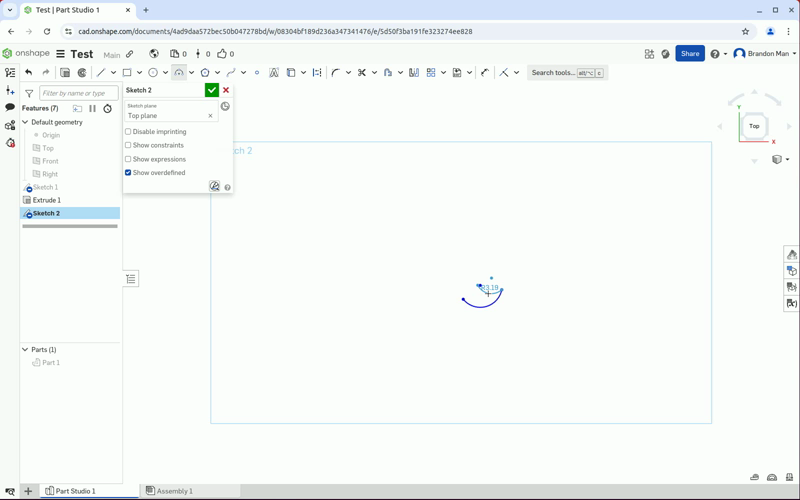
key_up(shift)
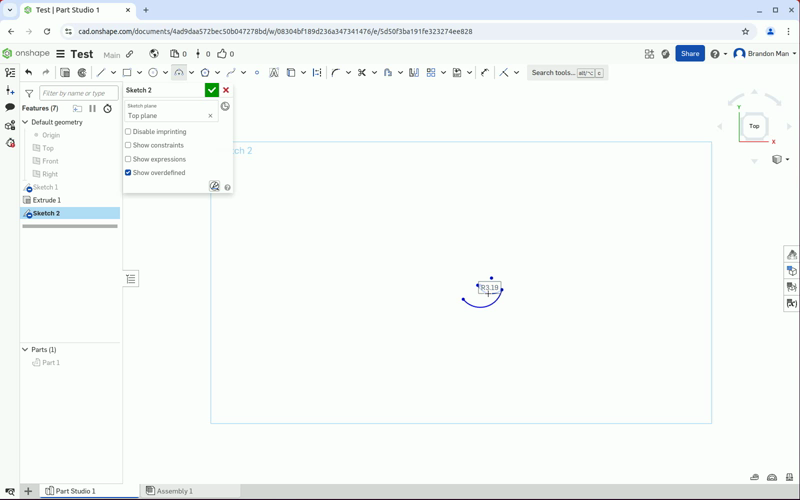
key(esc)
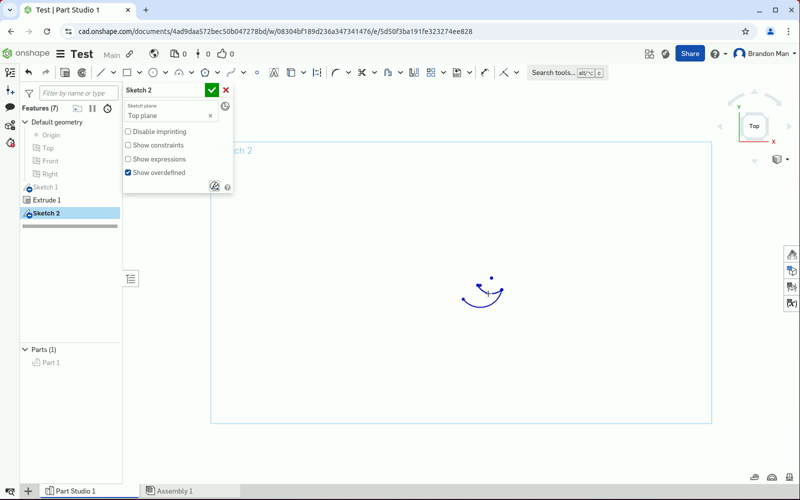
key(l)
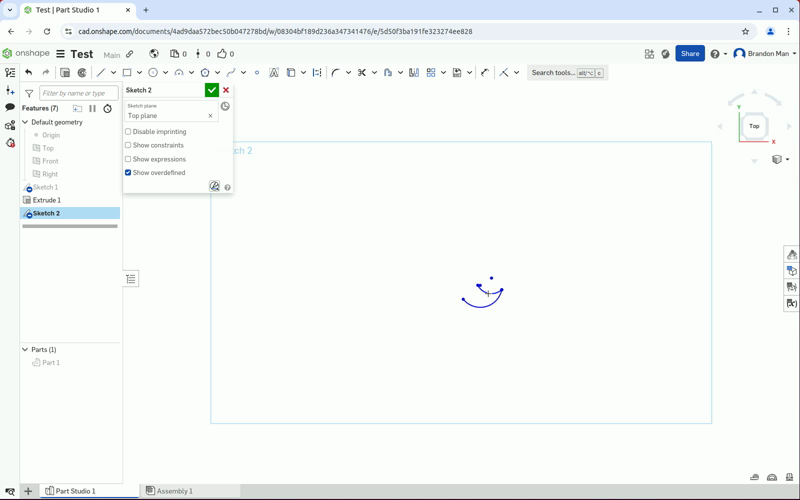
mouse_move(477, 285)
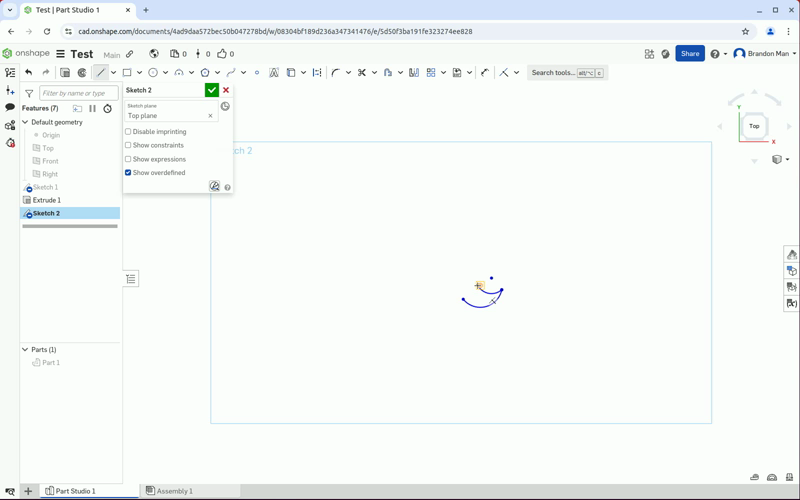
scroll(6)
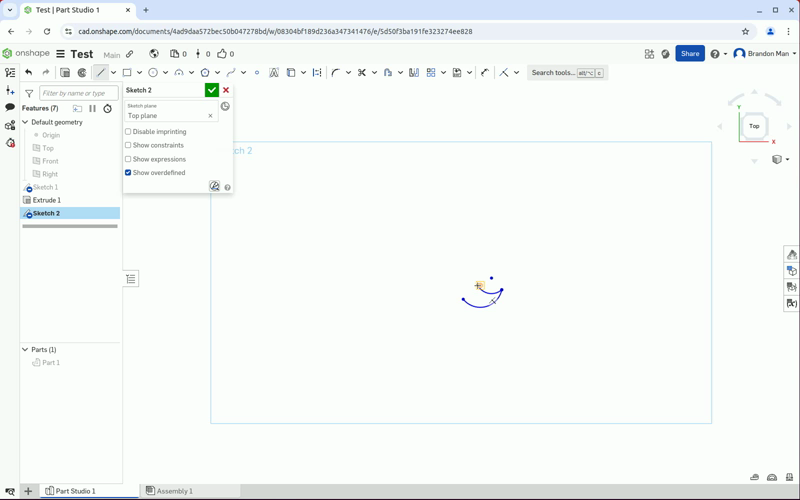
scroll(6)
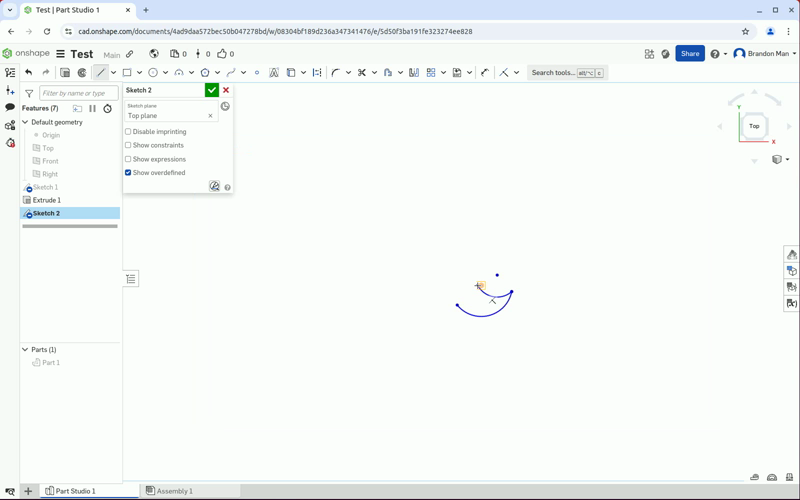
scroll(6)
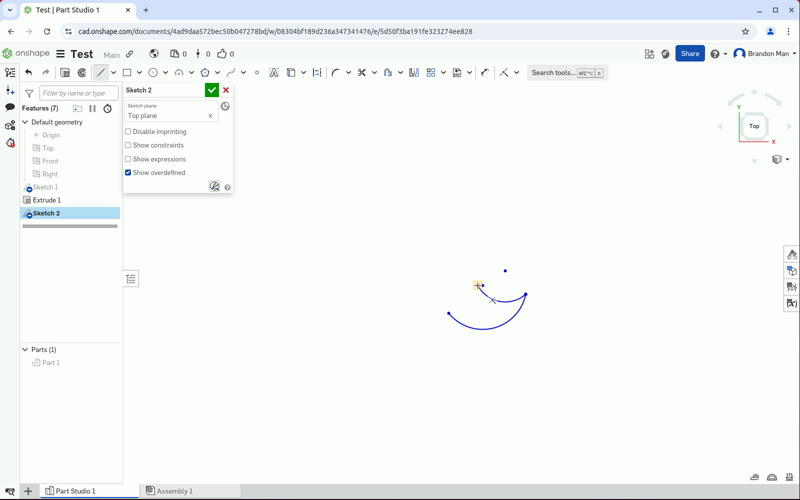
scroll(6)
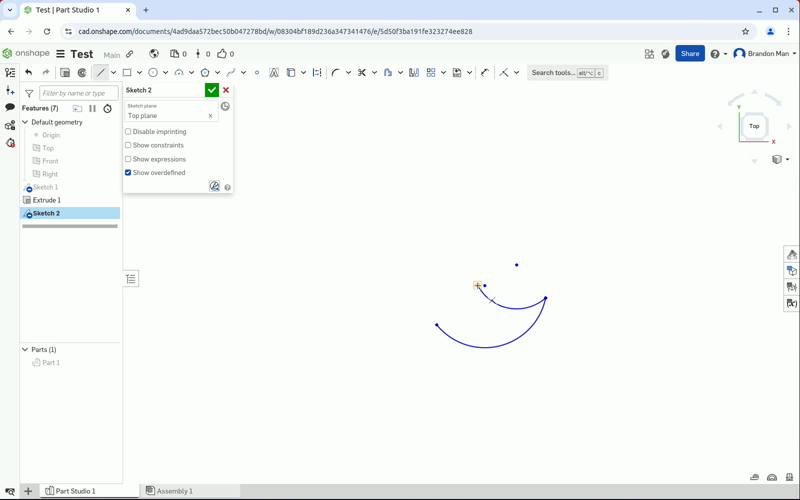
scroll(6)
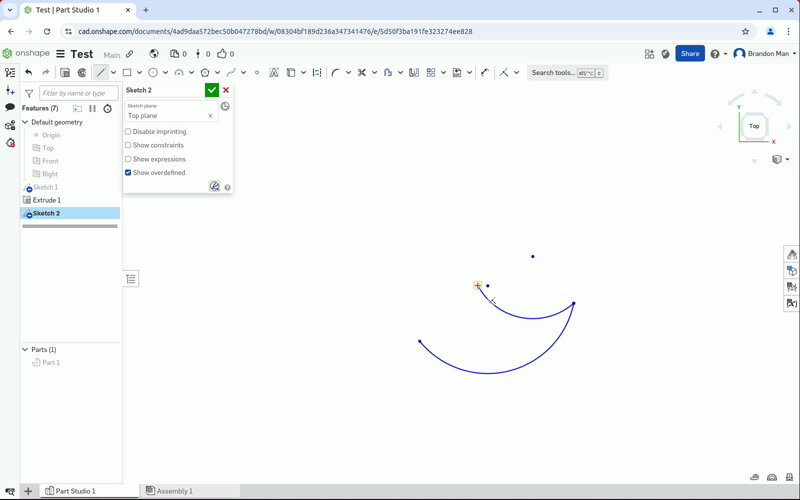
scroll(6)
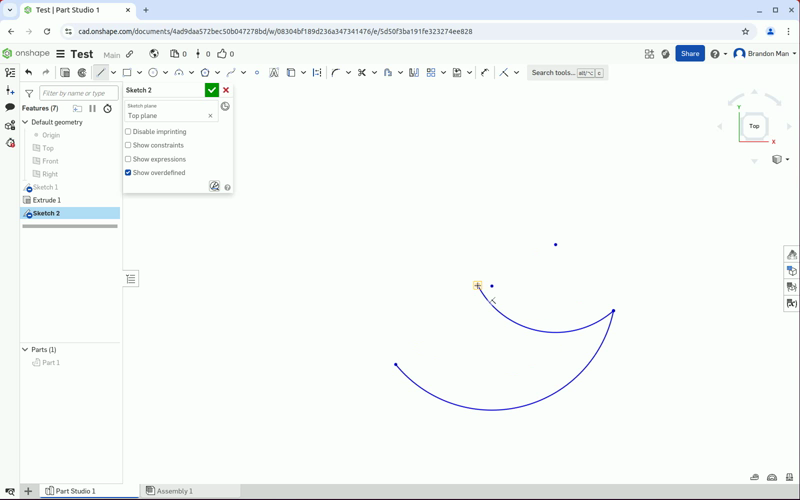
scroll(6)
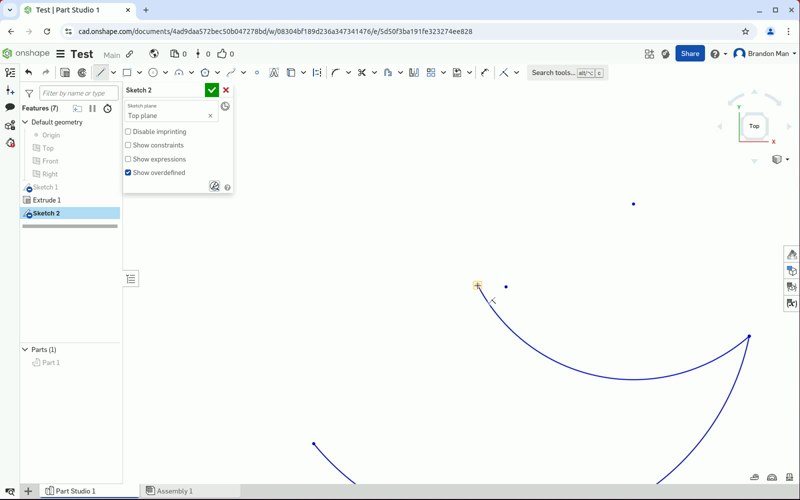
click(477, 285)
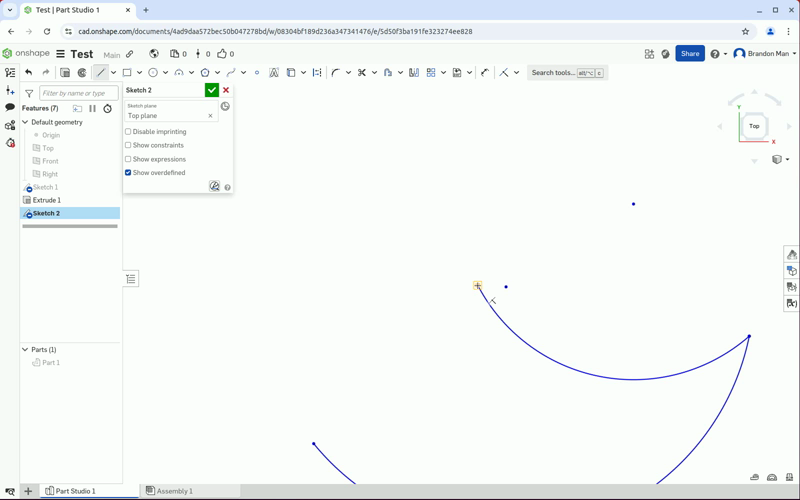
scroll(-6)
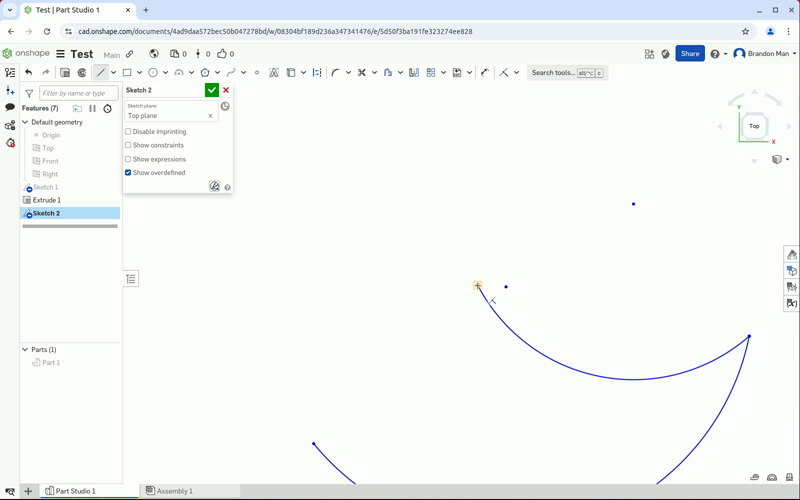
scroll(-6)
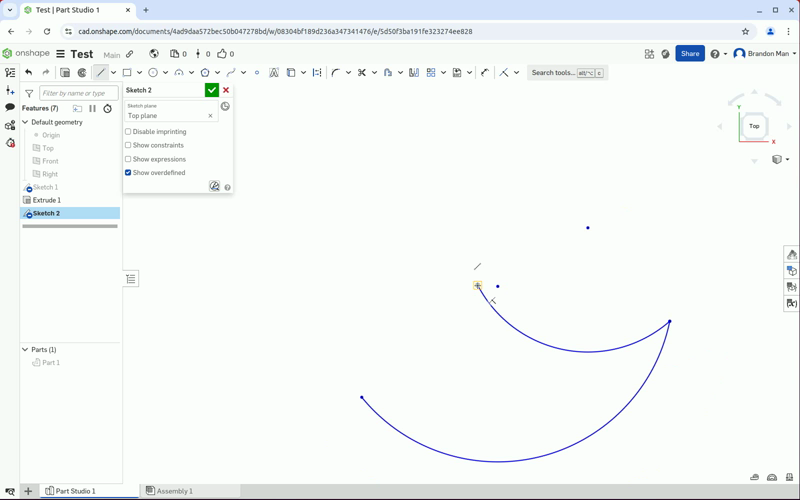
scroll(-6)
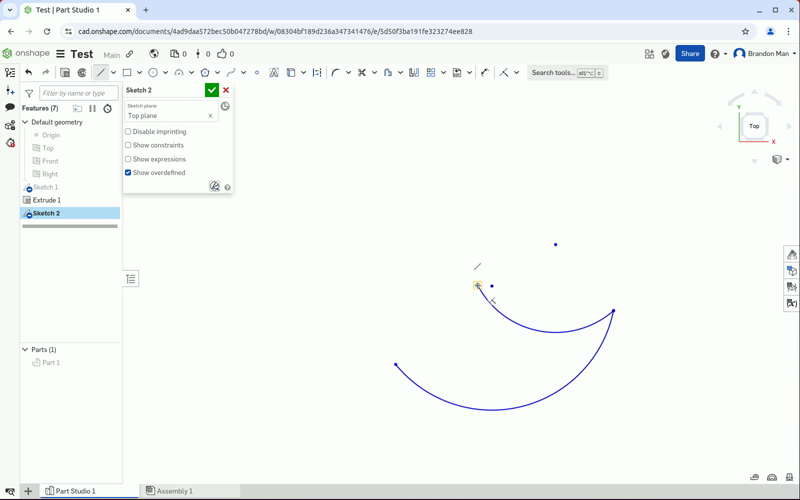
scroll(-6)
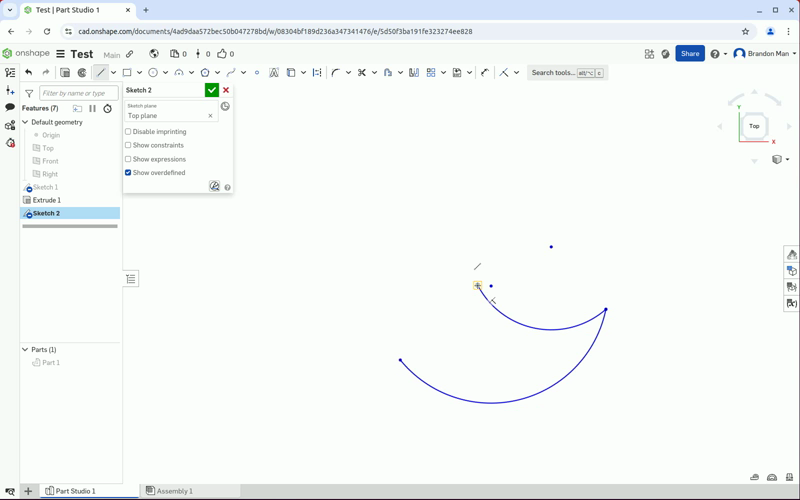
scroll(-6)
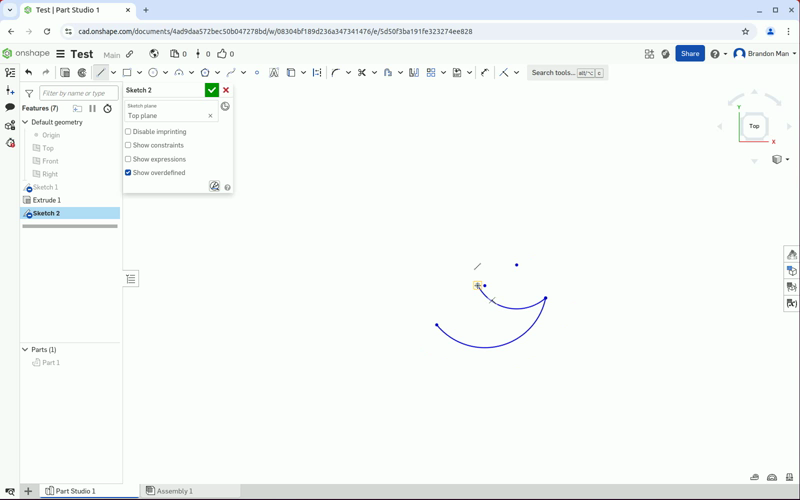
scroll(-6)
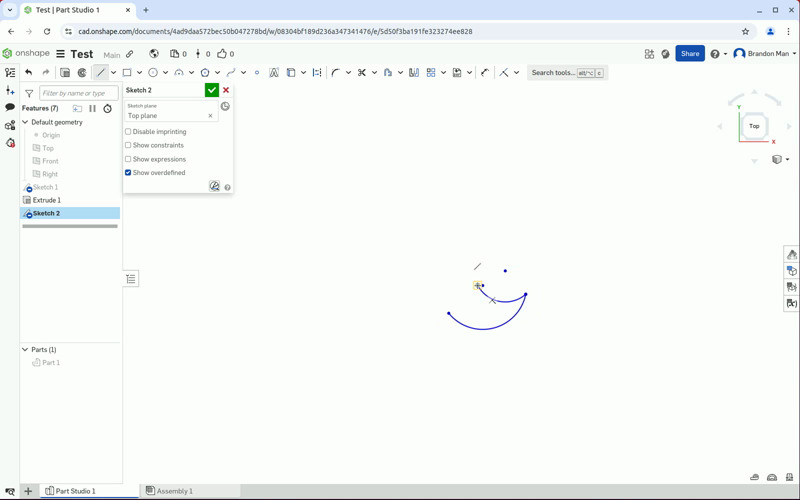
scroll(-6)
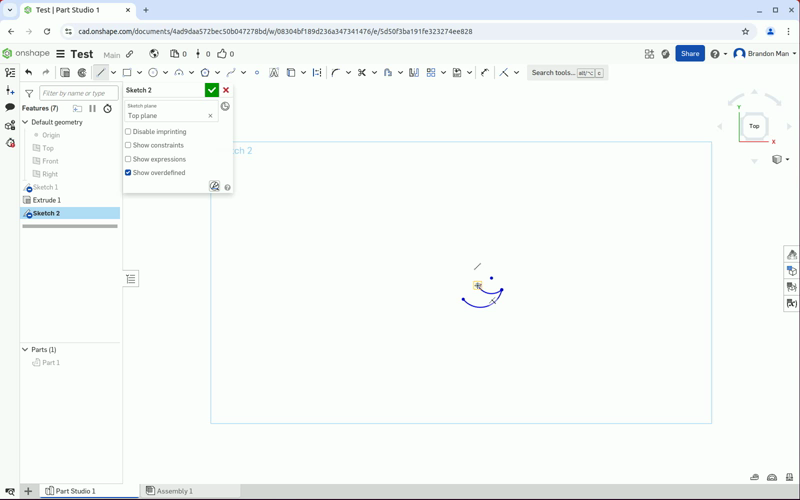
mouse_move(507, 285)
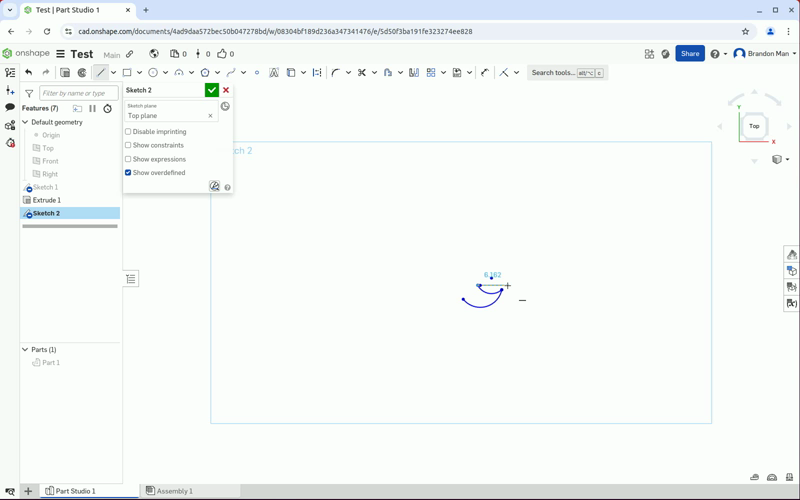
key_down(shift)
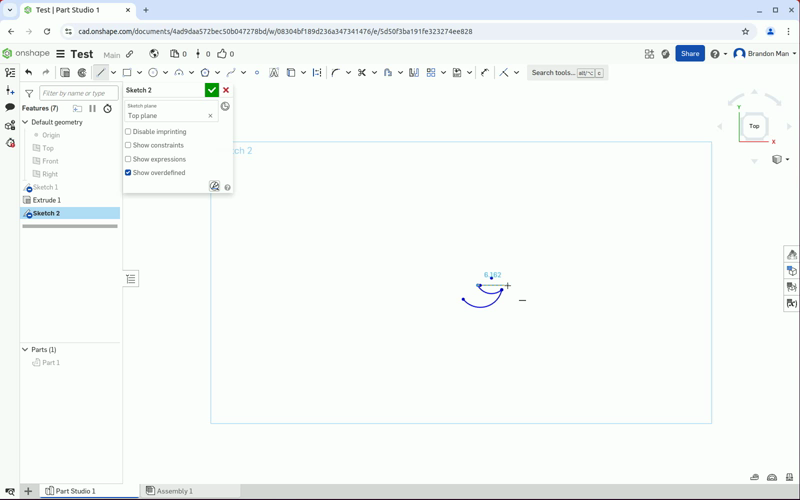
mouse_move(463, 299)
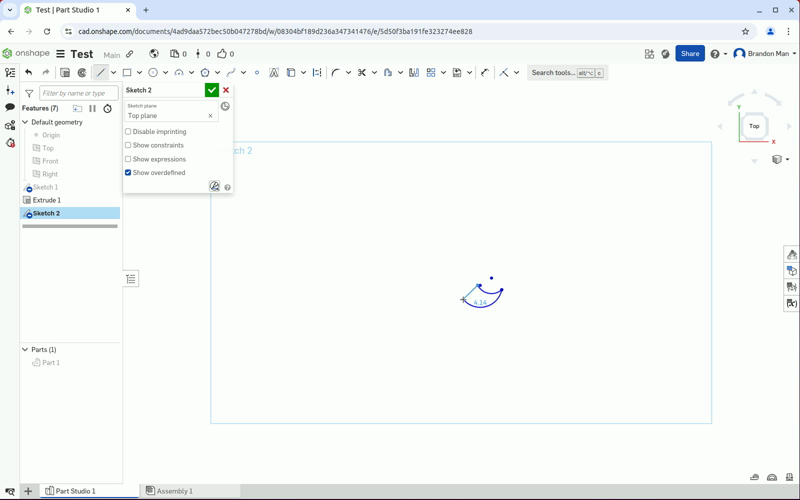
key_up(shift)
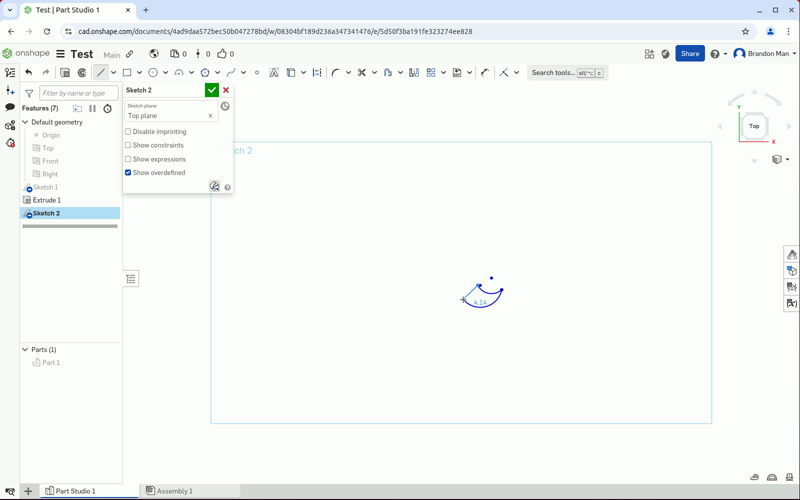
click(463, 299)
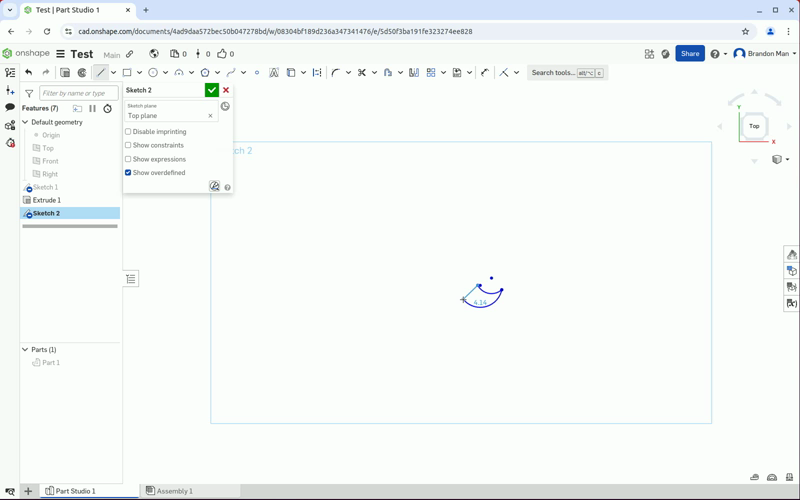
key(esc)
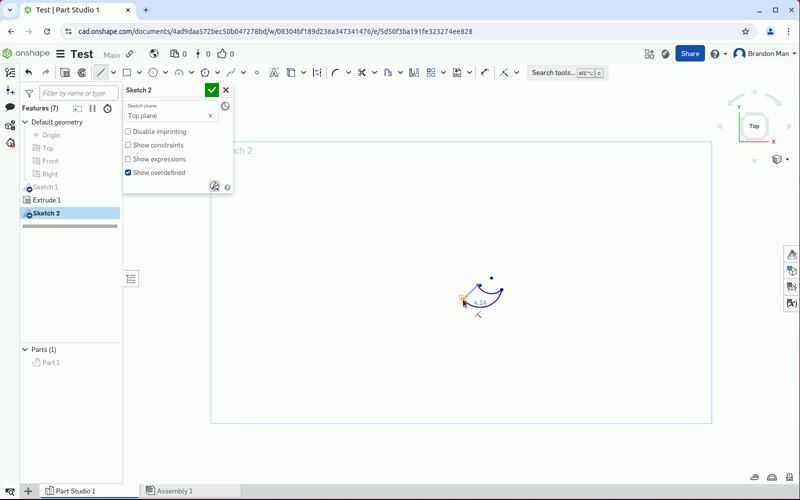
mouse_move(480, 301)
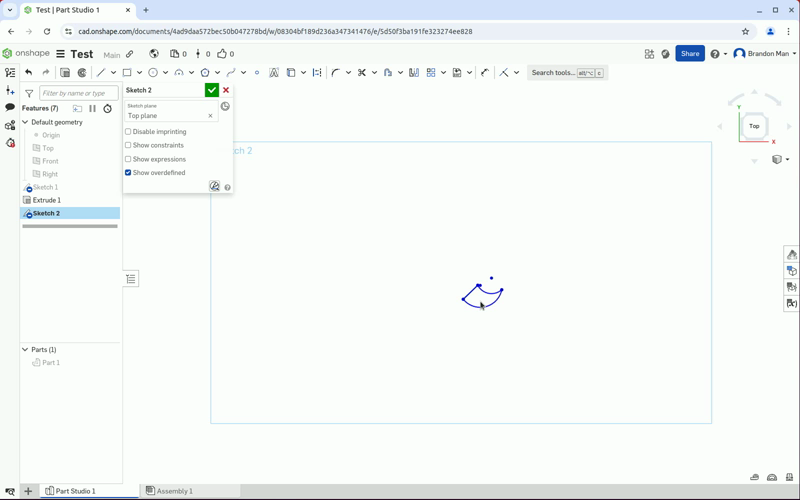
scroll(6)
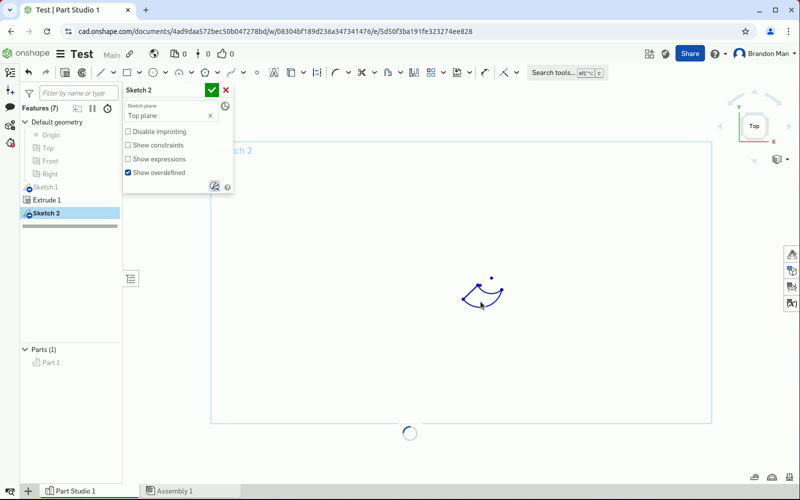
scroll(6)
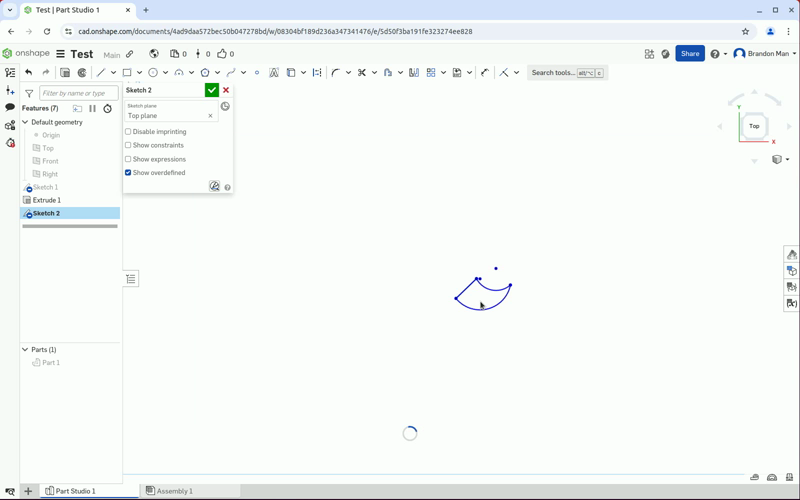
scroll(6)
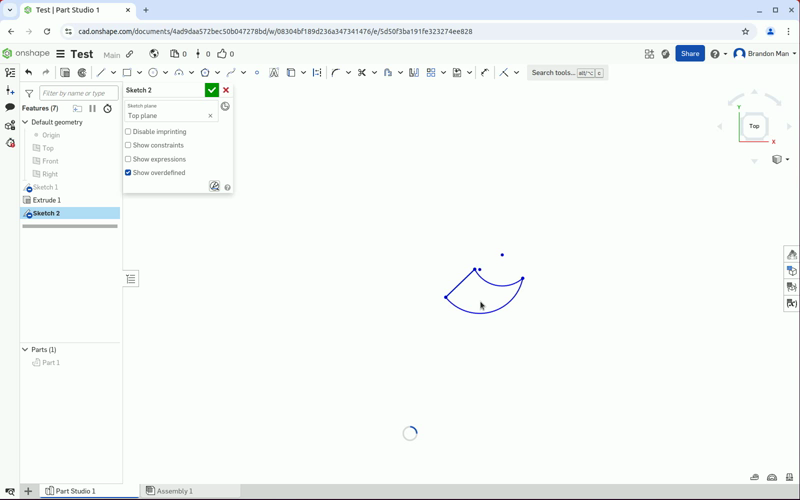
scroll(6)
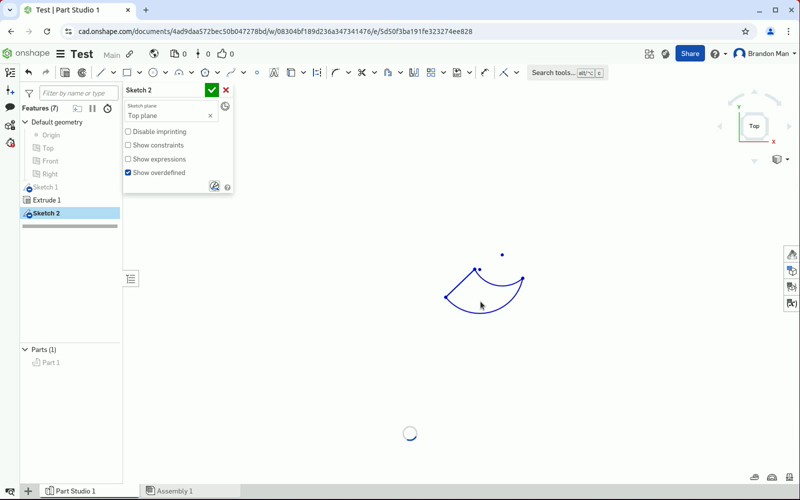
scroll(6)
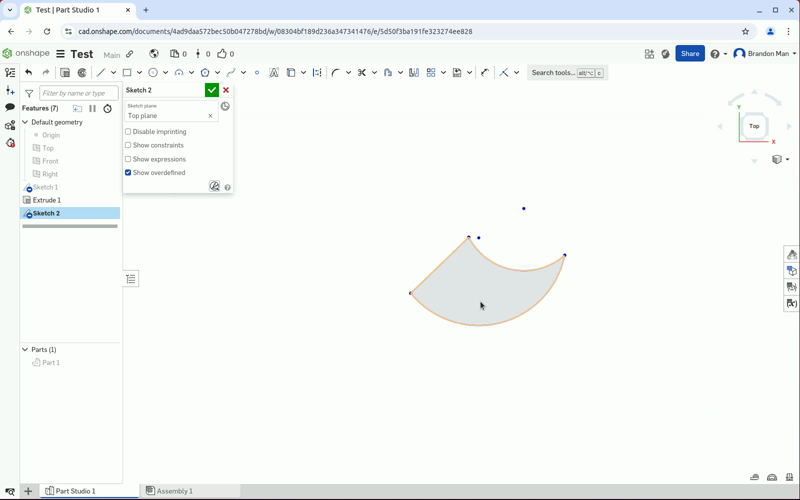
scroll(6)
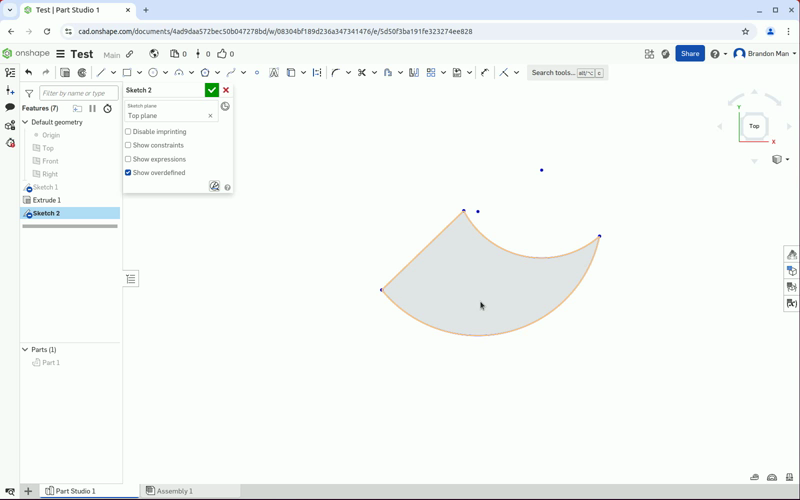
scroll(6)
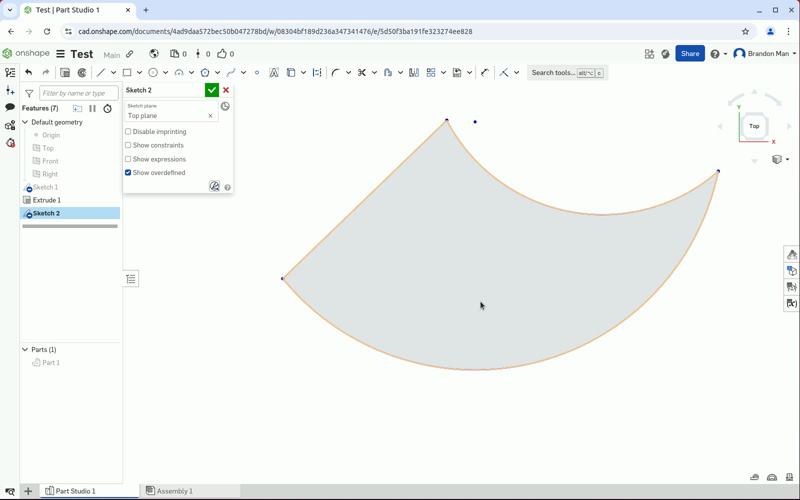
click(480, 301)
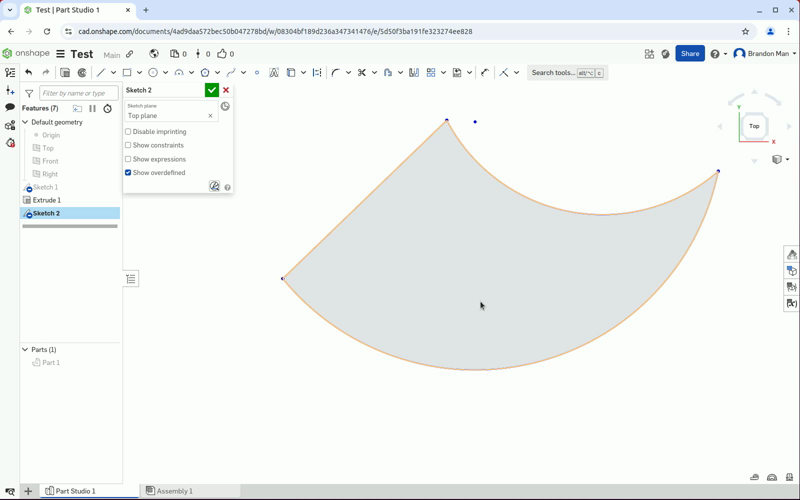
scroll(-6)
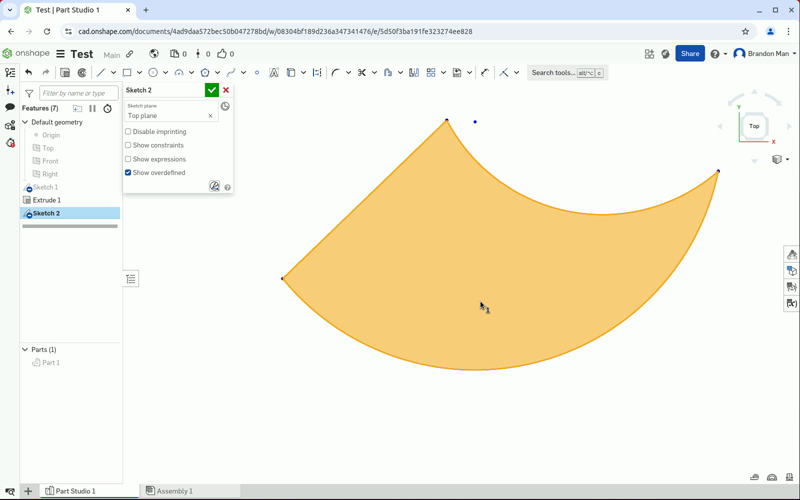
scroll(-6)
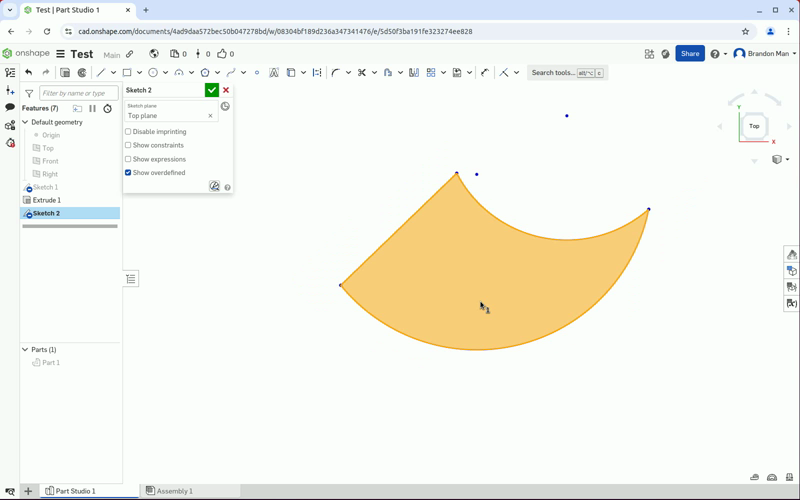
scroll(-6)
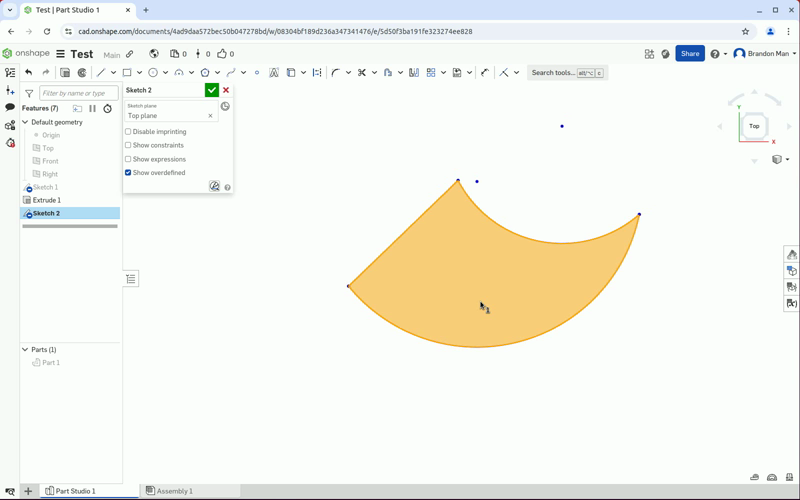
scroll(-6)
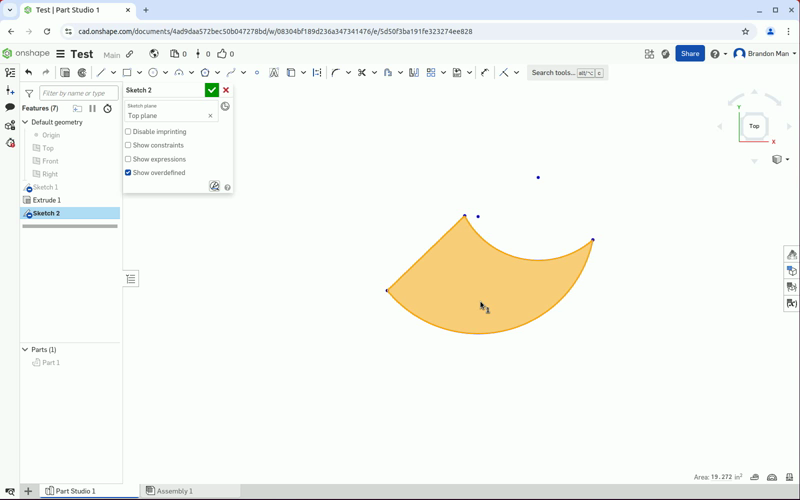
scroll(-6)
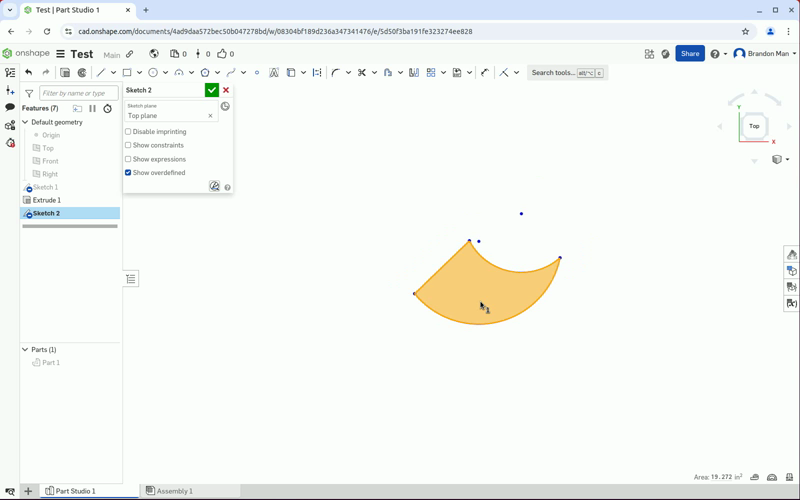
scroll(-6)
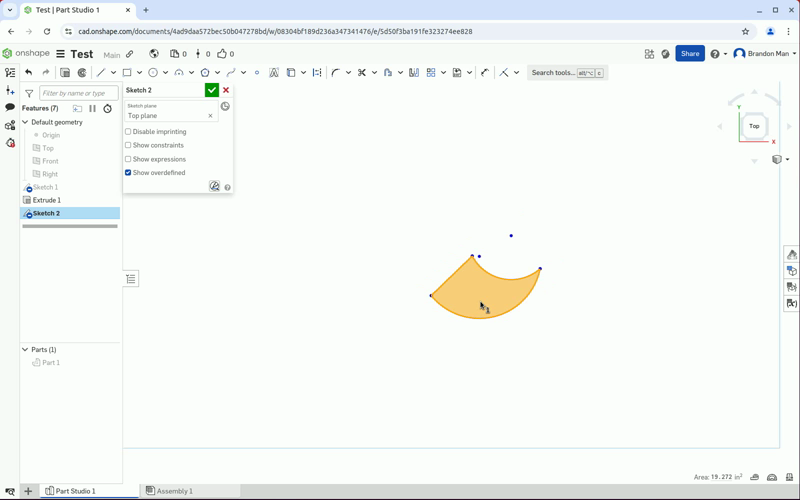
scroll(-6)
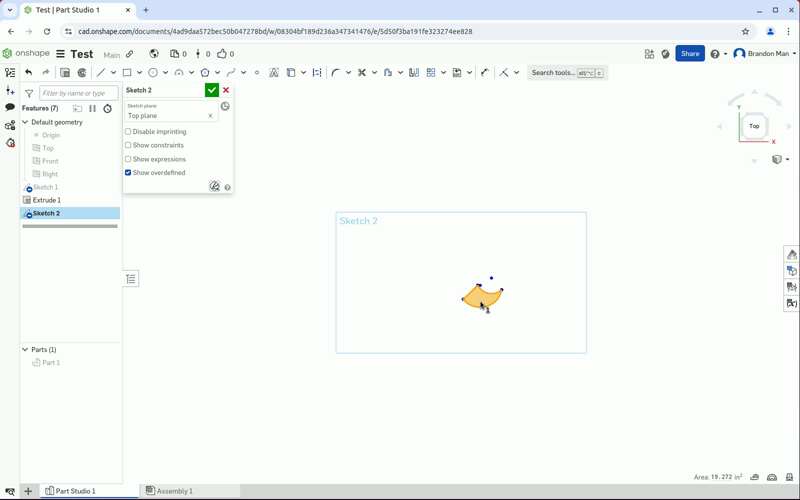
mouse_move(73, 352)
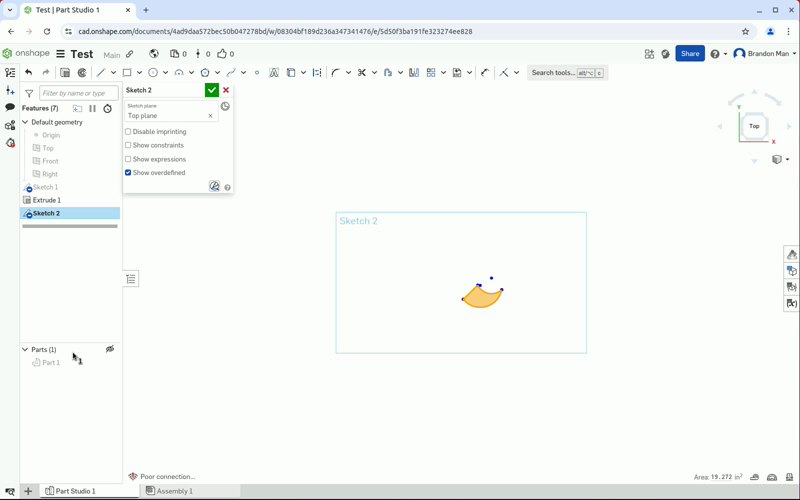
key(shift+y)
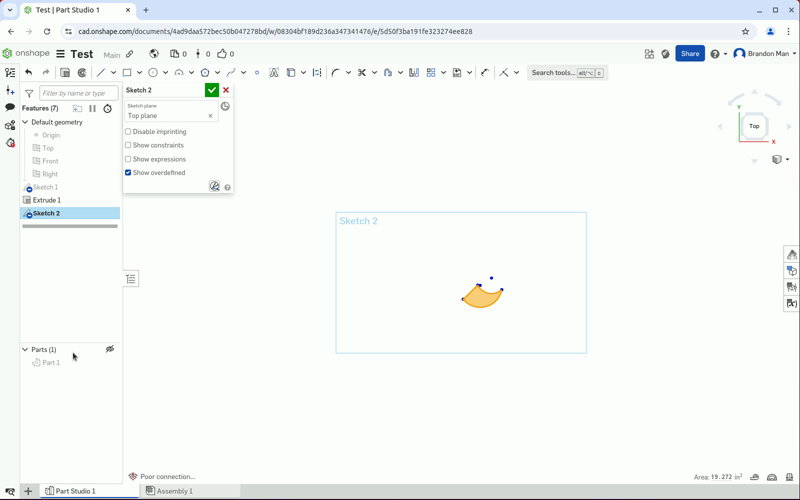
key(shift+e)
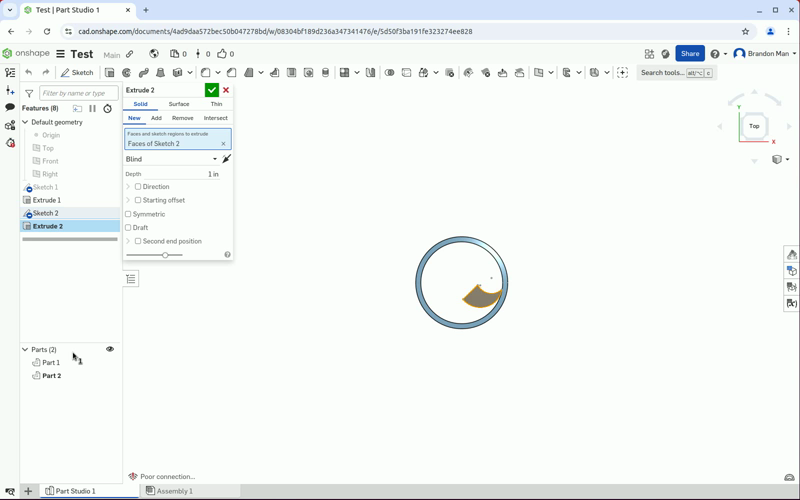
mouse_move(143, 106)
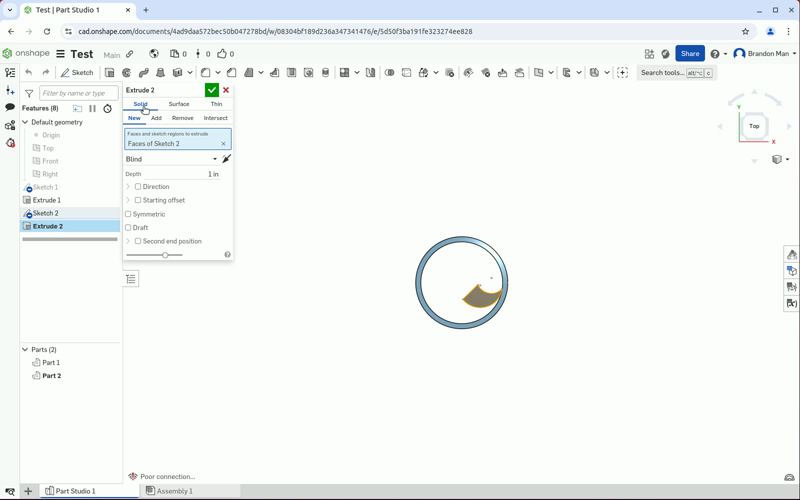
click(143, 106)
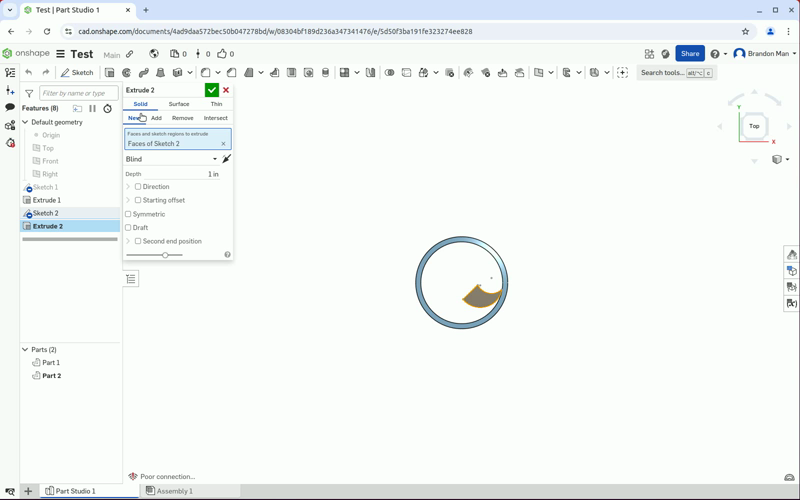
mouse_move(137, 120)
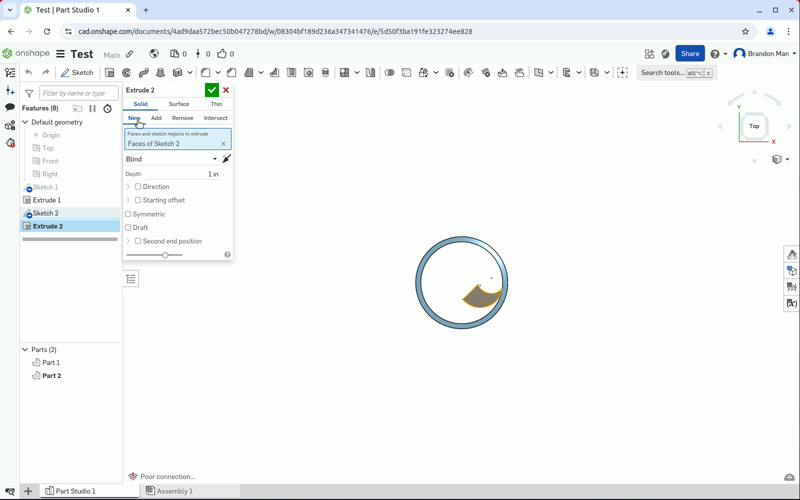
click(137, 120)
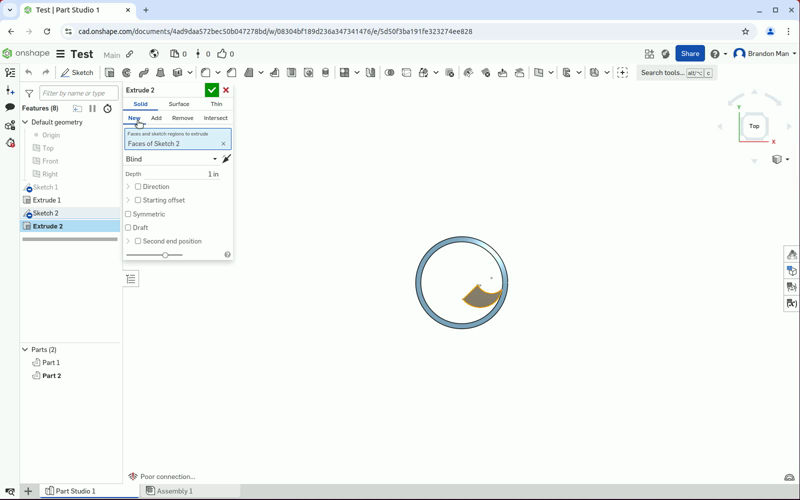
key(tab, 4)
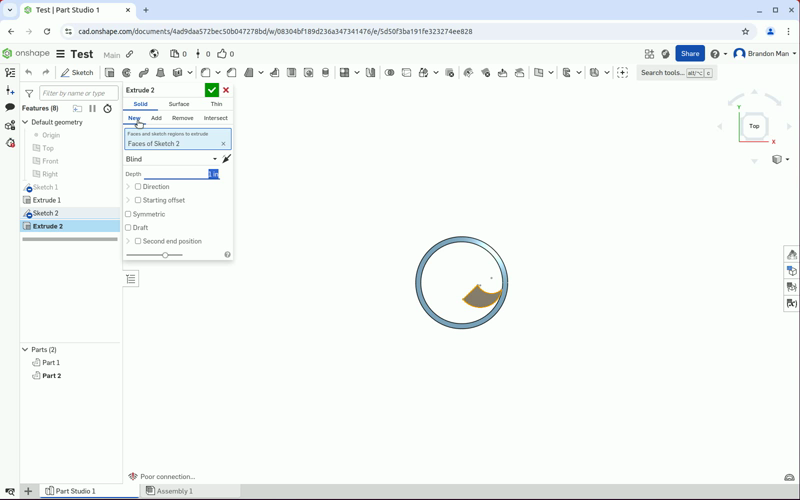
text(23.108)
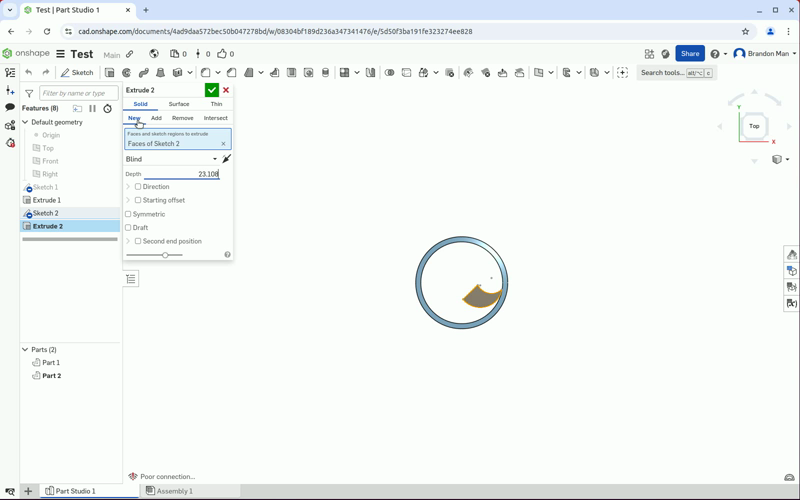
key(enter)
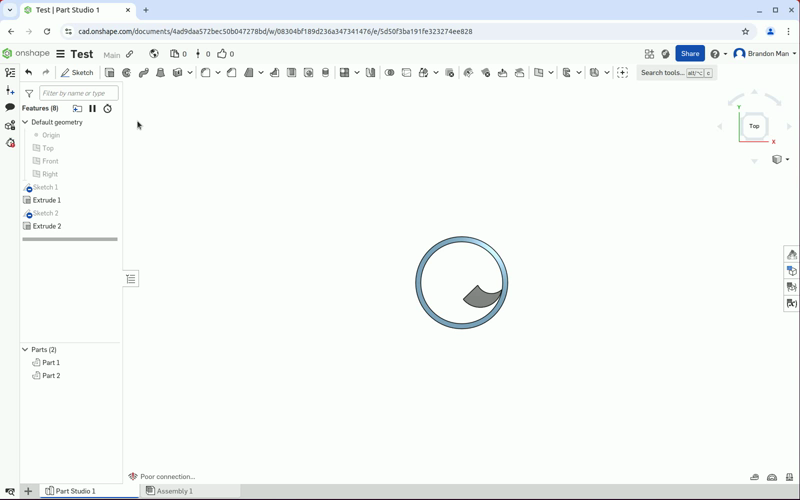
key(shift+h)
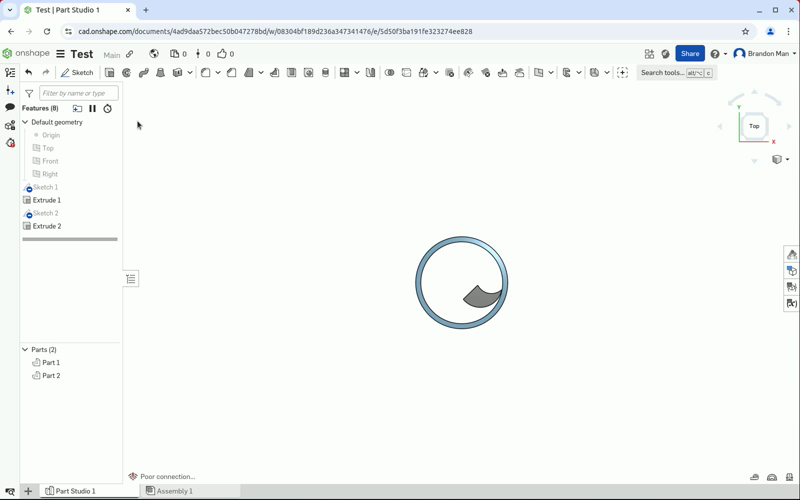
key(shift+h)
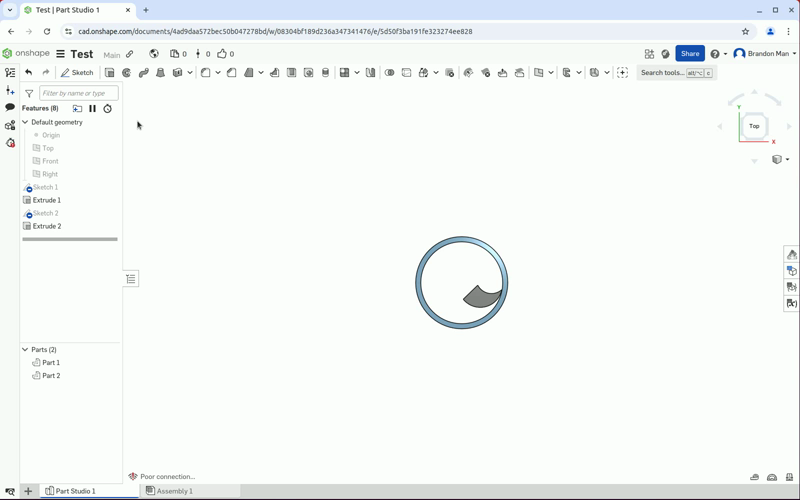
mouse_move(73, 189)
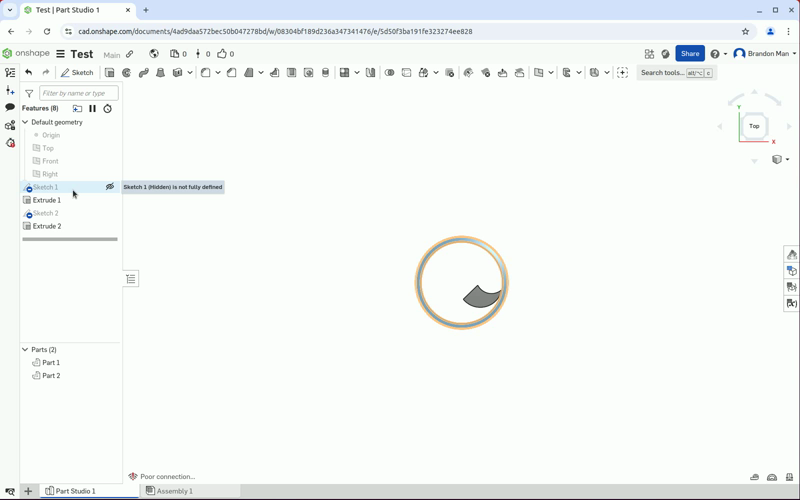
click(73, 189)
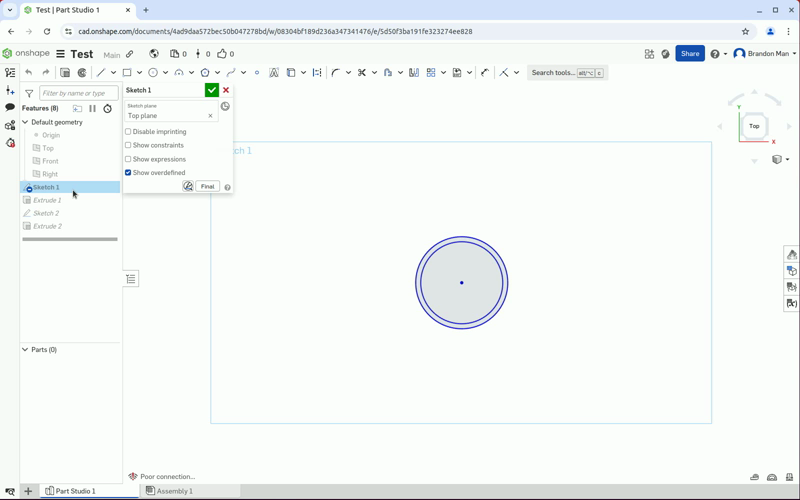
mouse_move(229, 92)
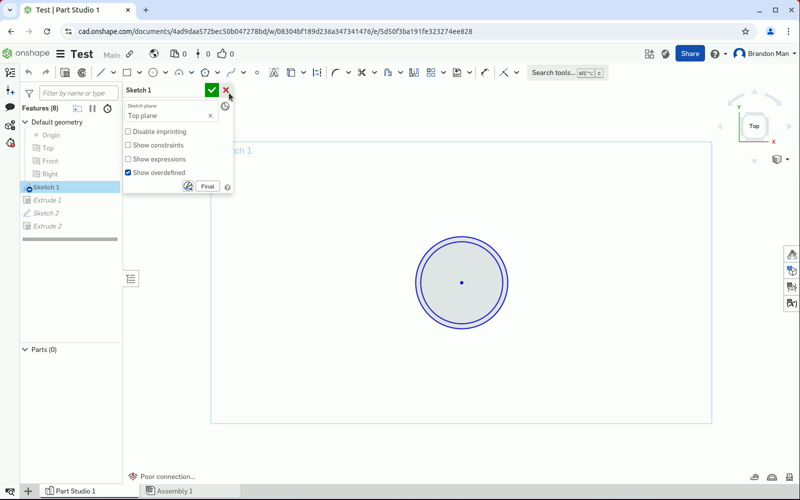
click(229, 92)
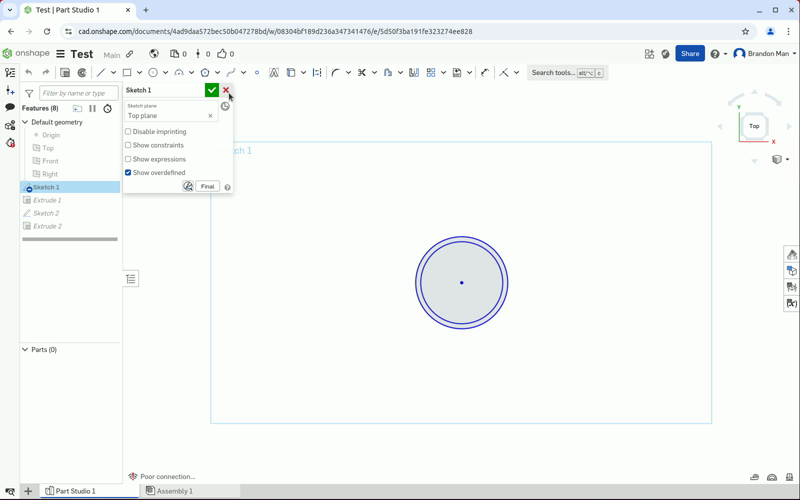
key(shift+s)
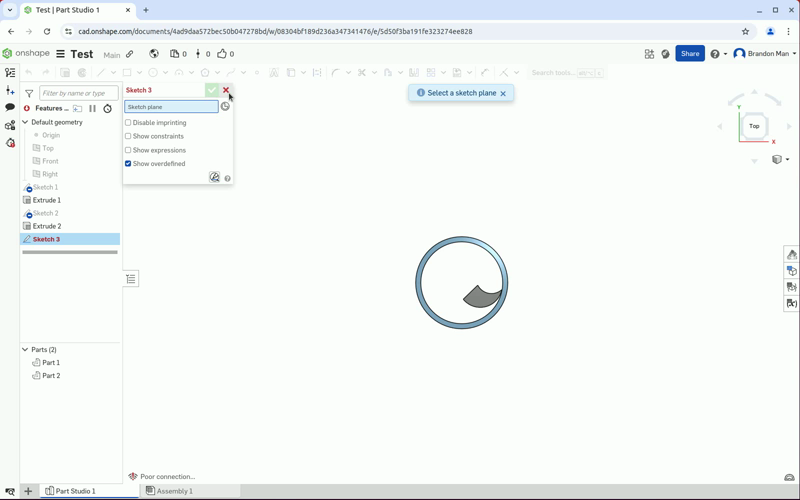
mouse_move(73, 150)
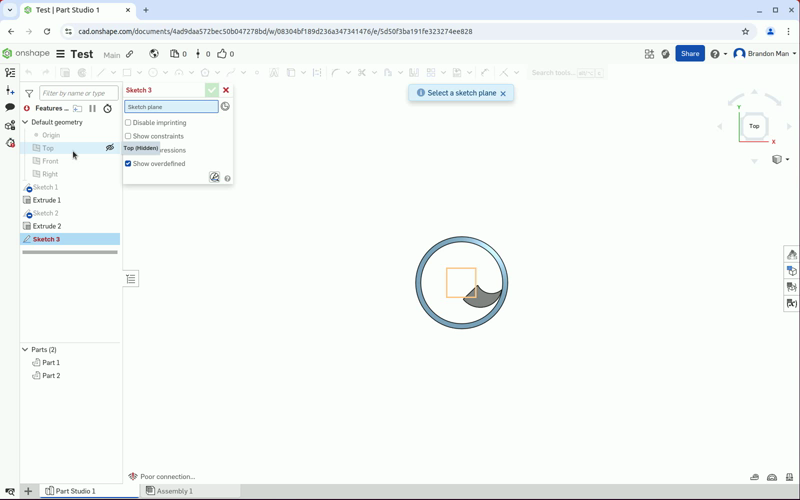
click(73, 150)
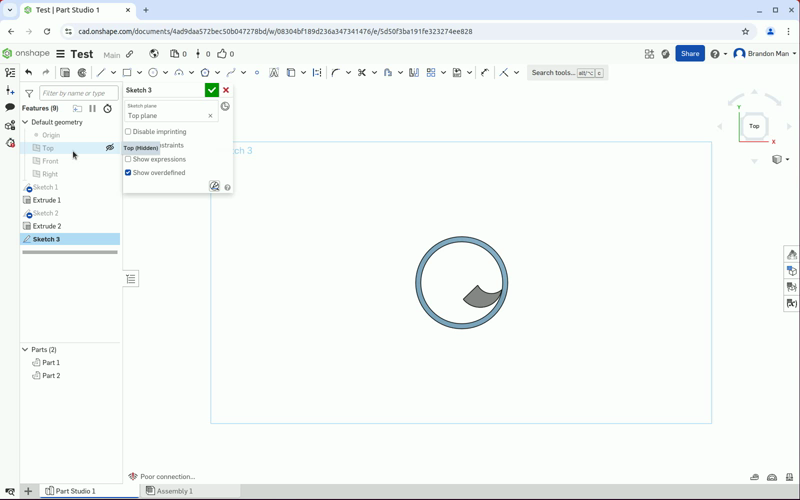
mouse_move(73, 352)
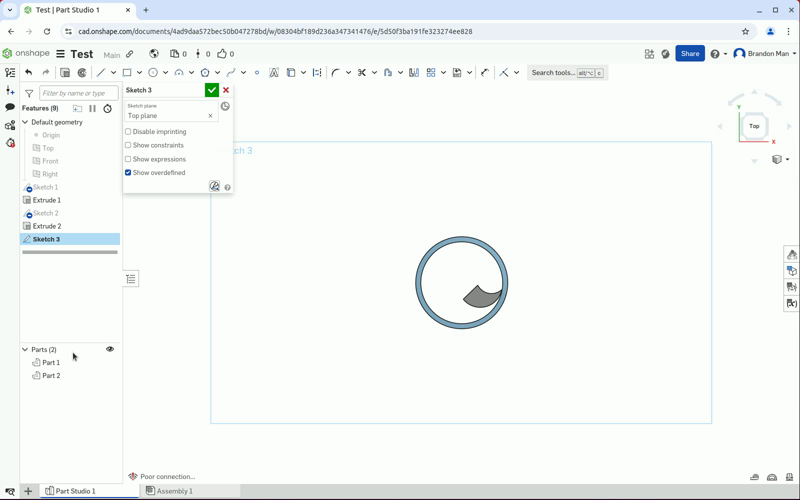
key(y)
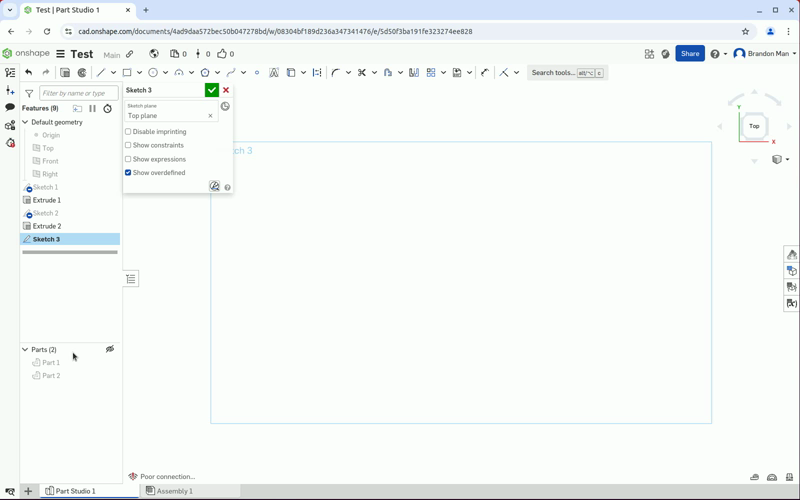
key(l)
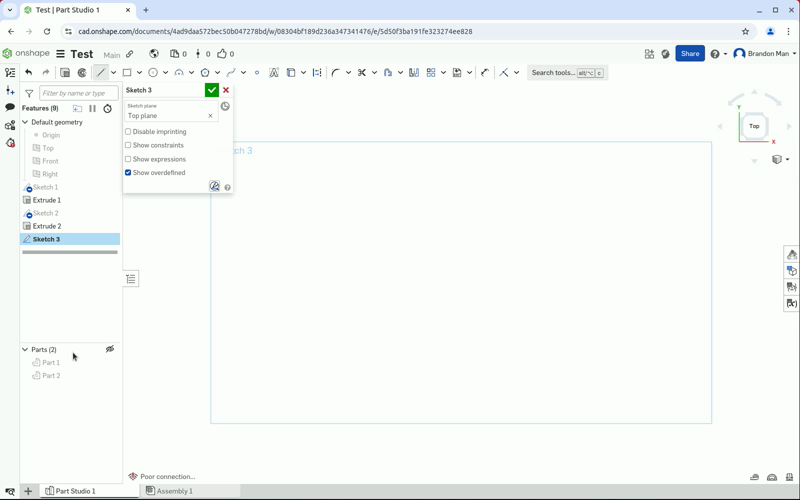
key_down(shift)
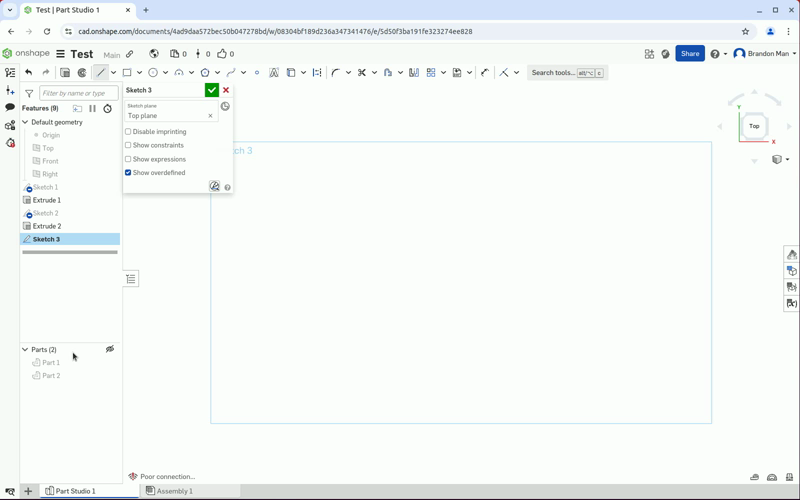
mouse_move(445, 290)
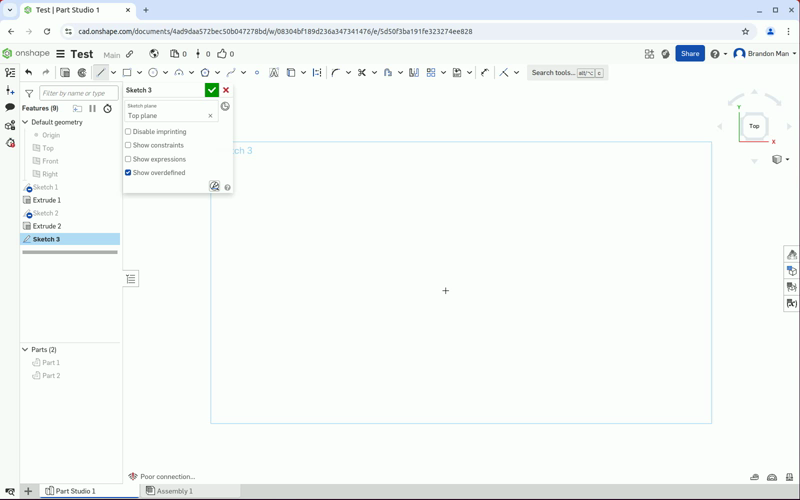
click(445, 290)
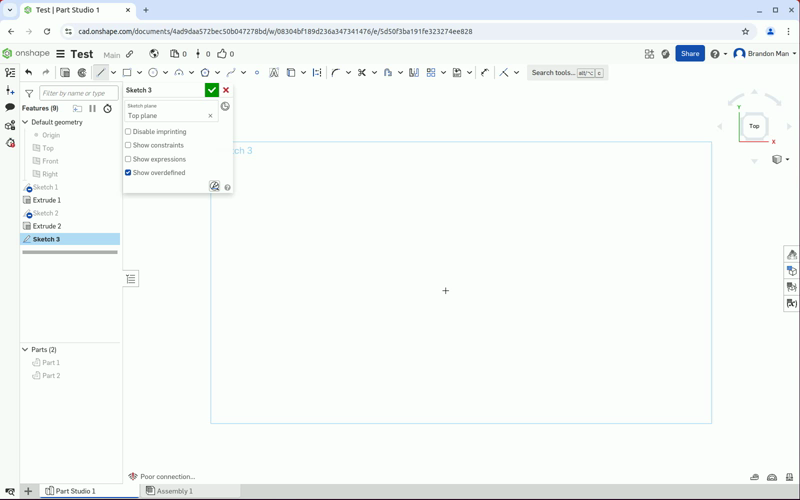
key_up(shift)
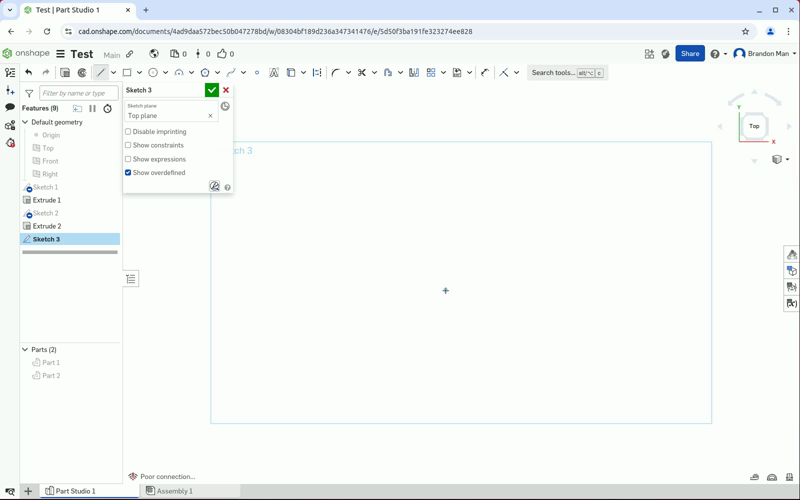
key_down(shift)
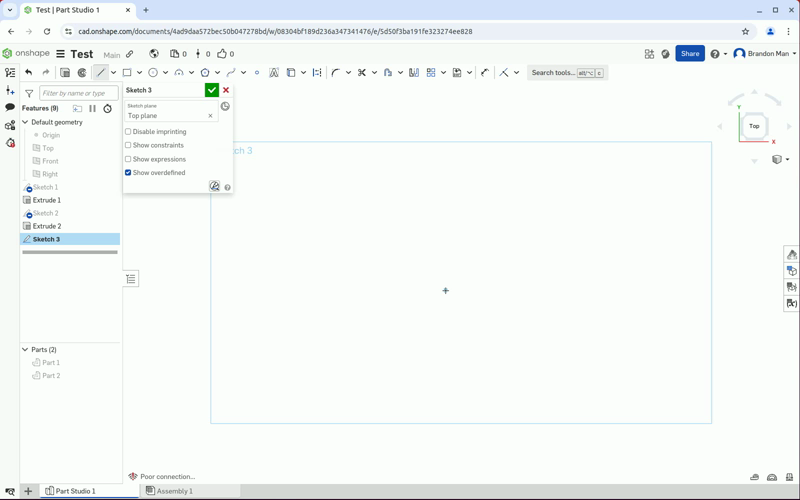
mouse_move(475, 290)
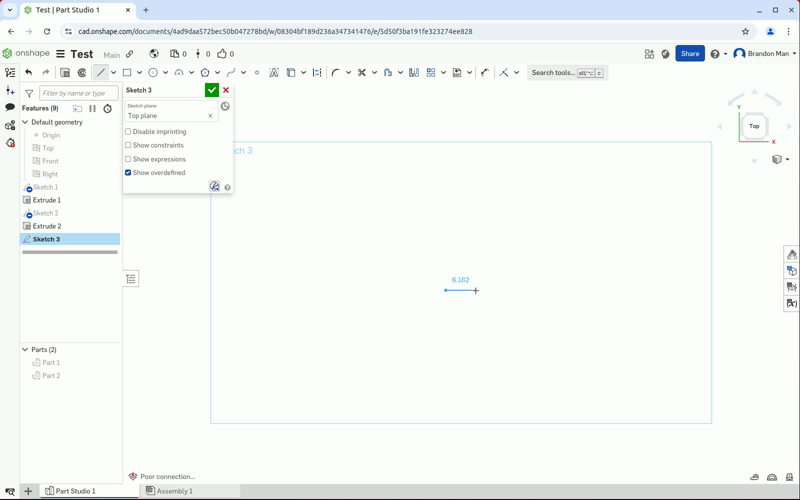
mouse_move(463, 299)
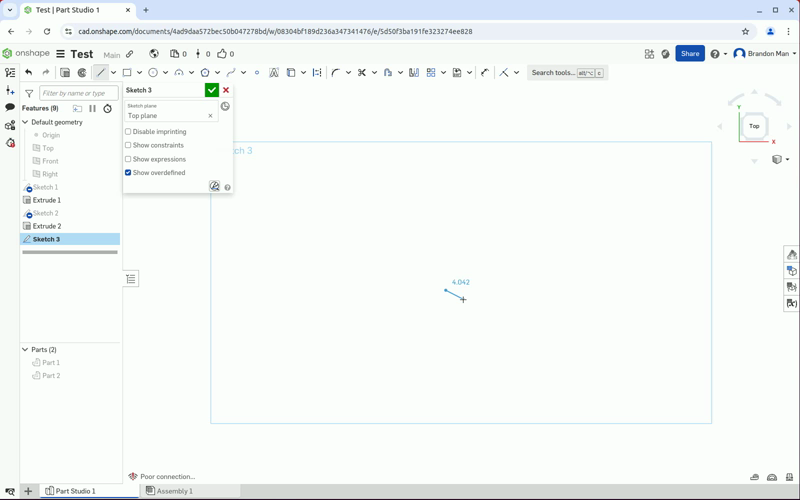
click(463, 299)
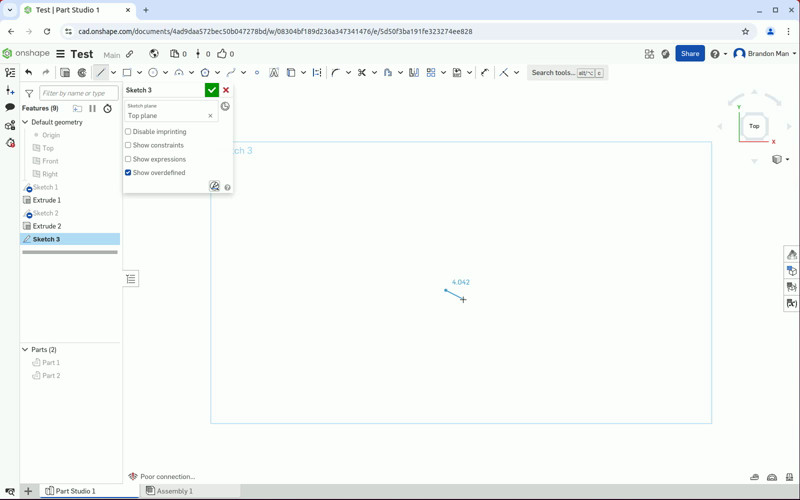
key_up(shift)
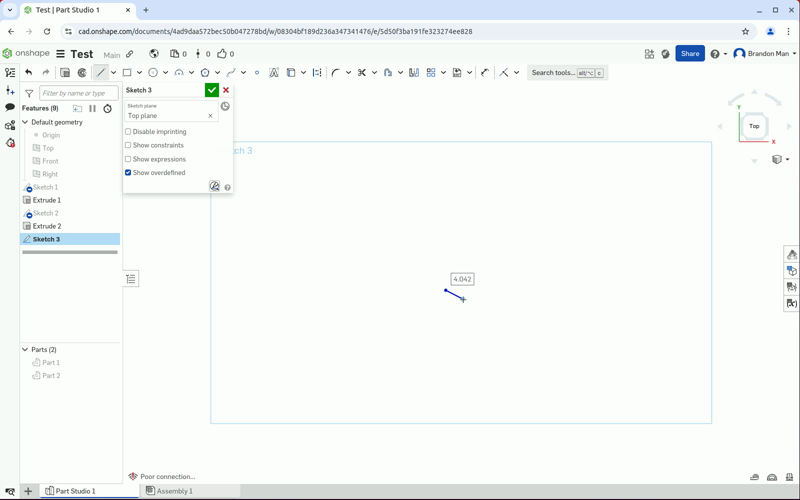
key_down(shift)
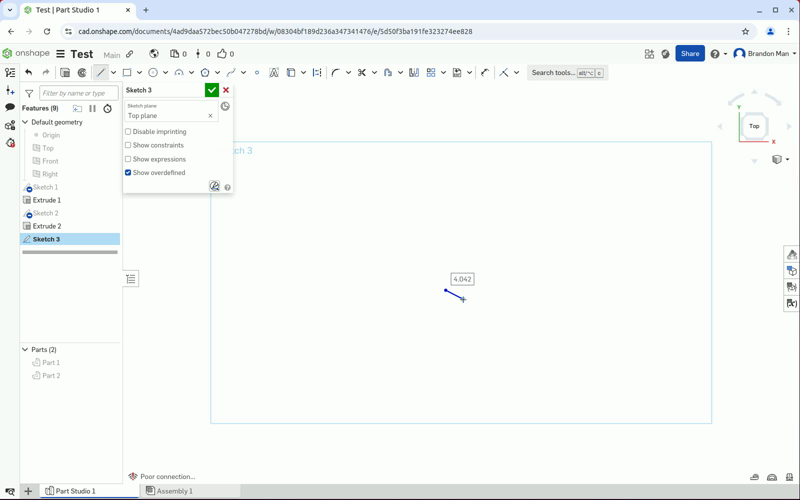
mouse_move(493, 299)
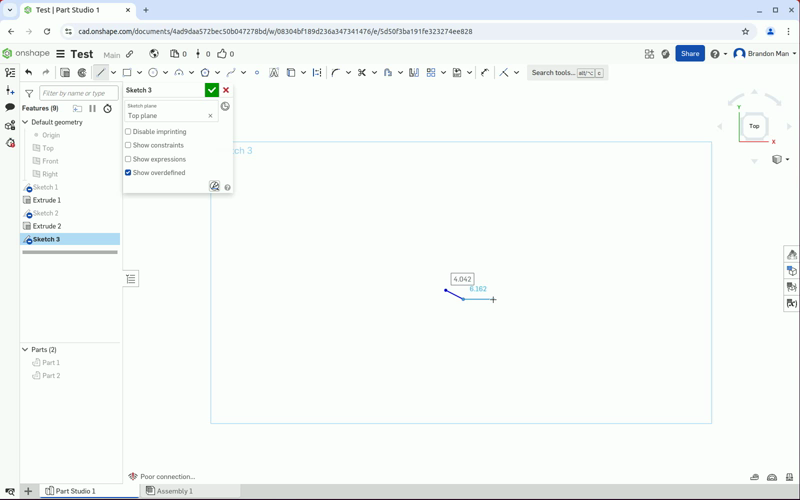
mouse_move(477, 285)
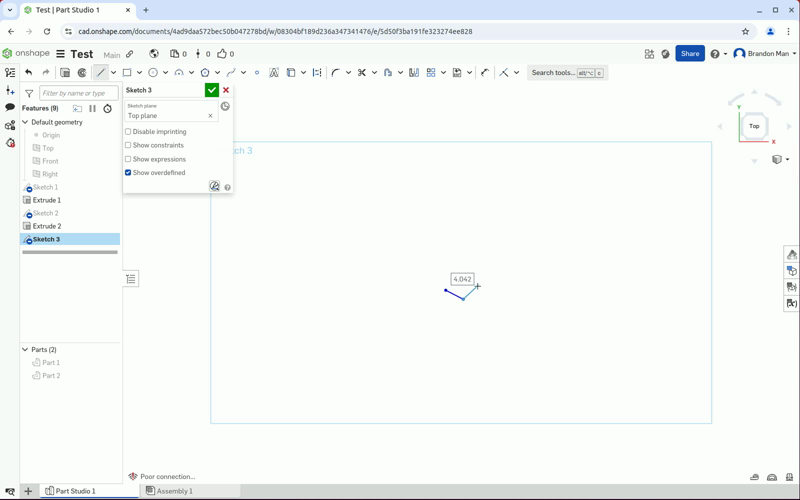
click(477, 285)
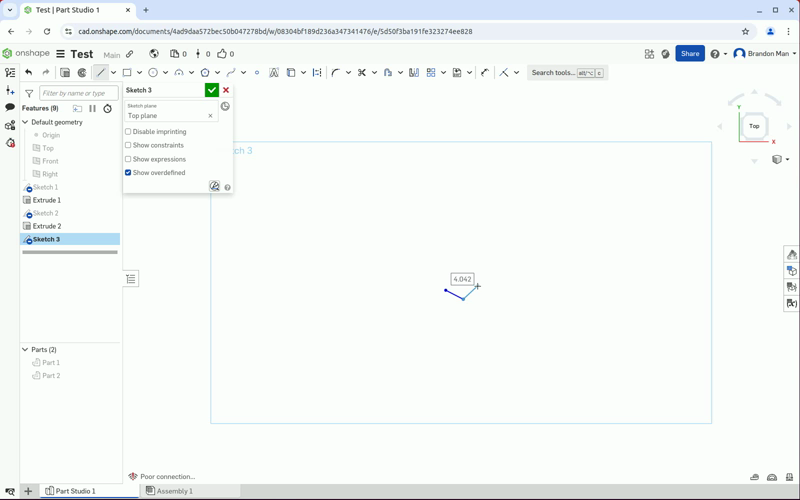
key_up(shift)
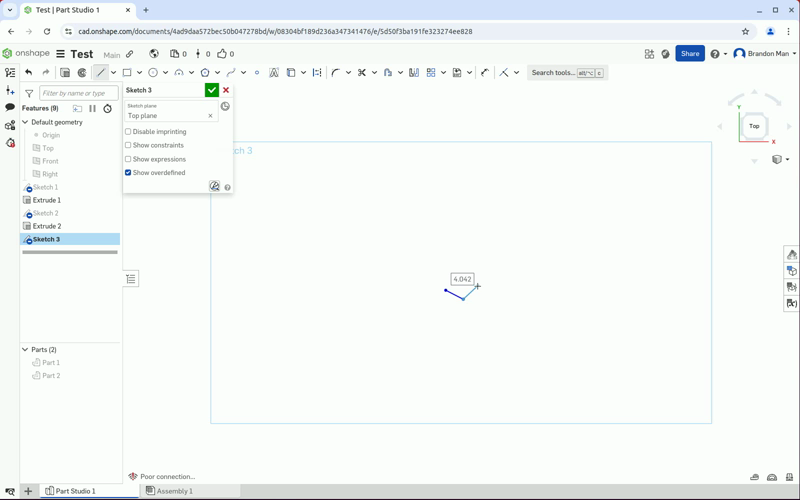
key_down(shift)
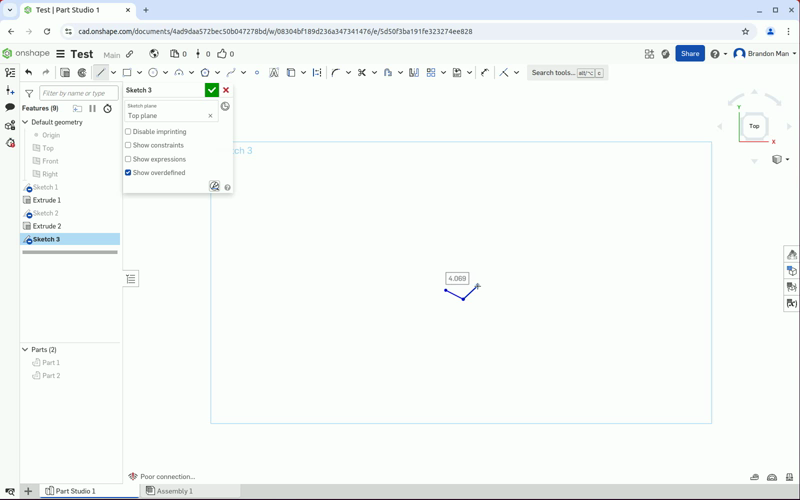
mouse_move(507, 285)
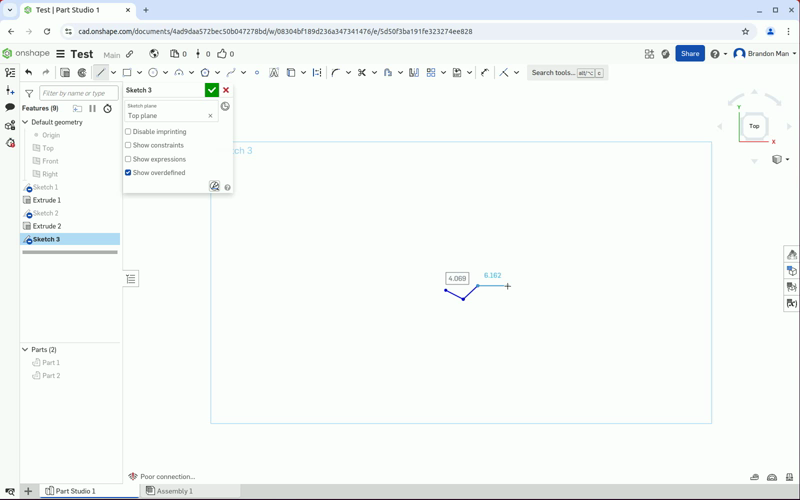
mouse_move(469, 267)
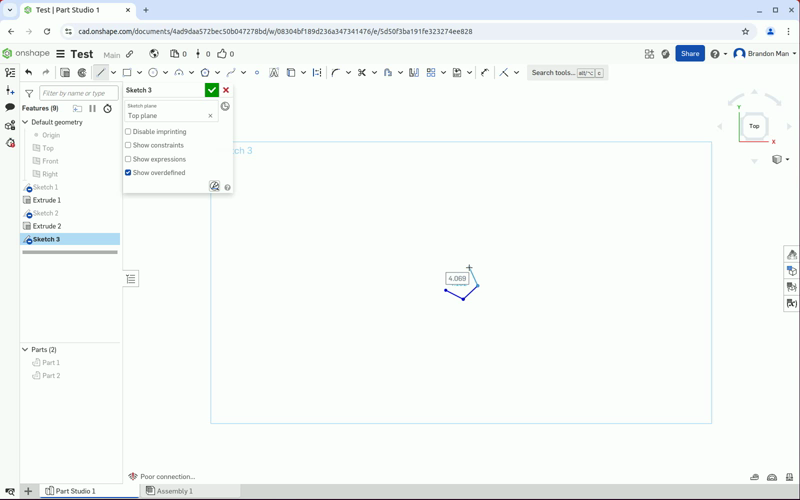
click(469, 267)
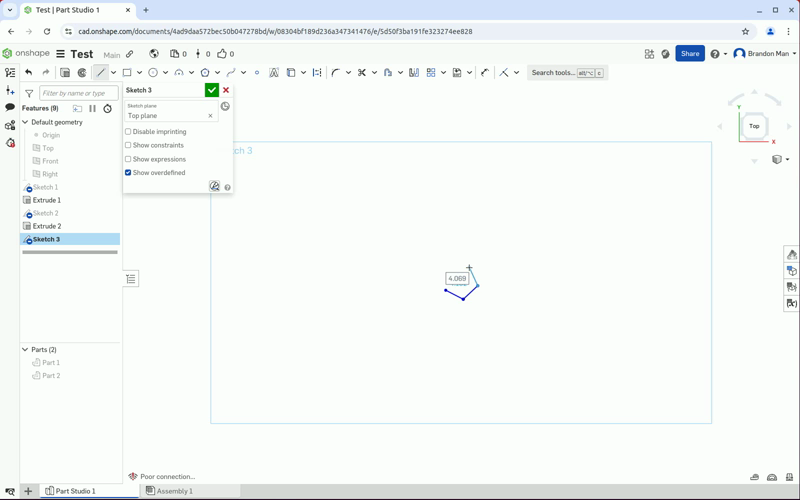
key_up(shift)
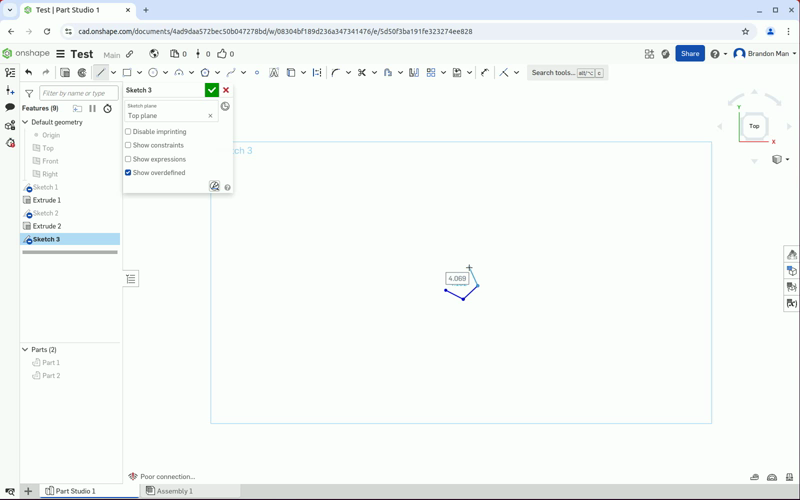
key_down(shift)
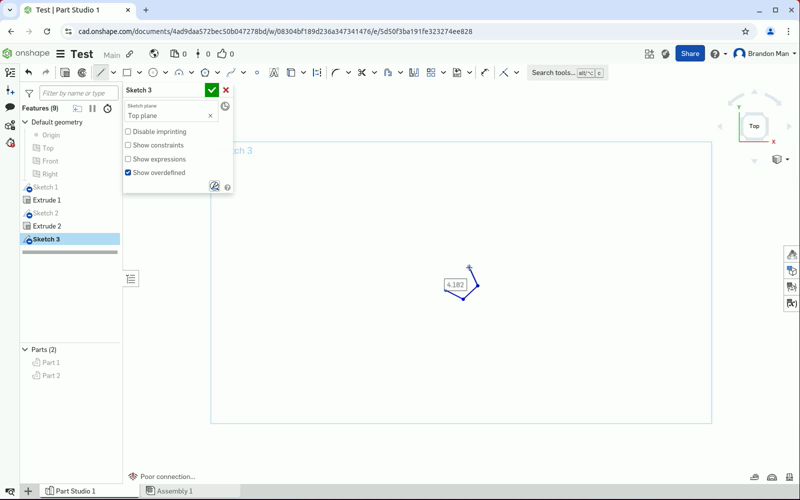
mouse_move(499, 267)
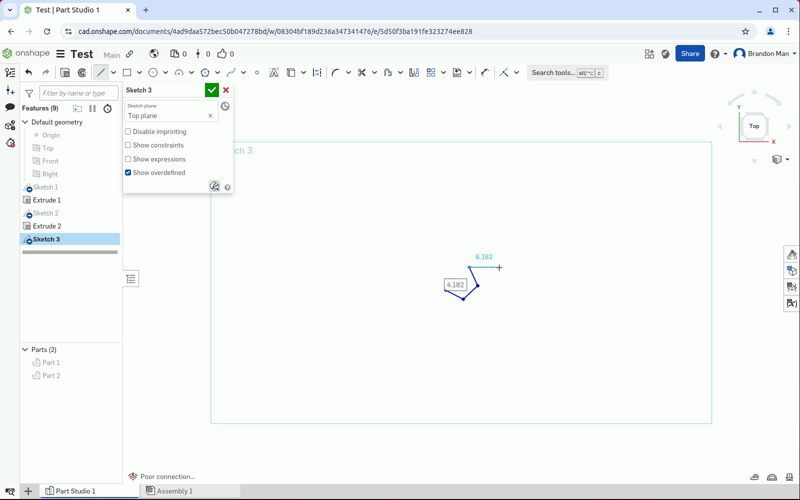
mouse_move(448, 270)
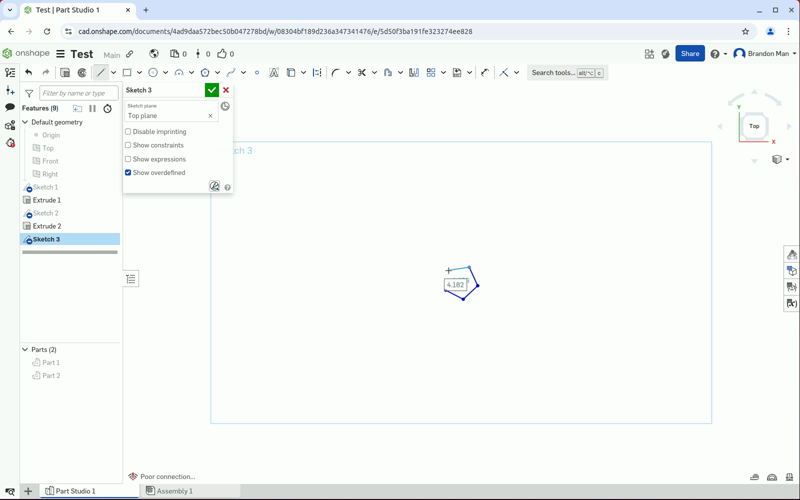
click(448, 270)
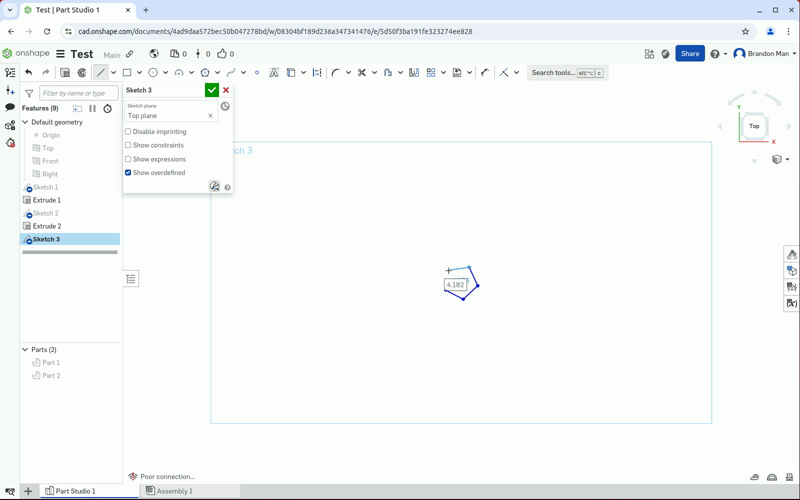
key_up(shift)
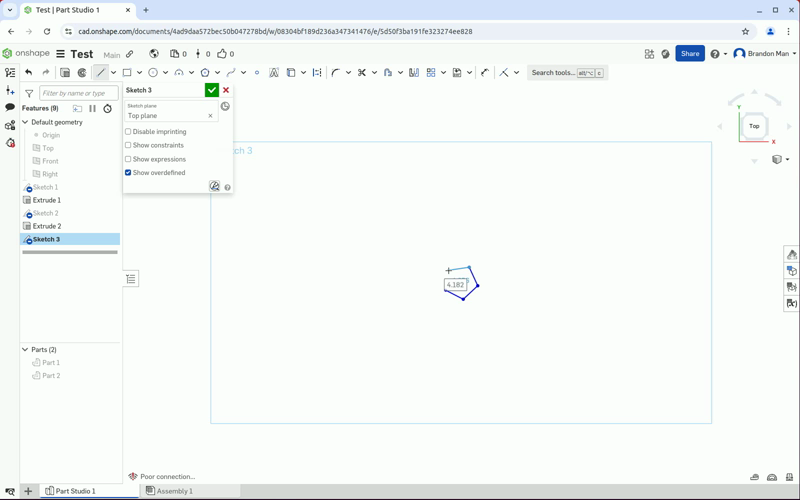
mouse_move(478, 270)
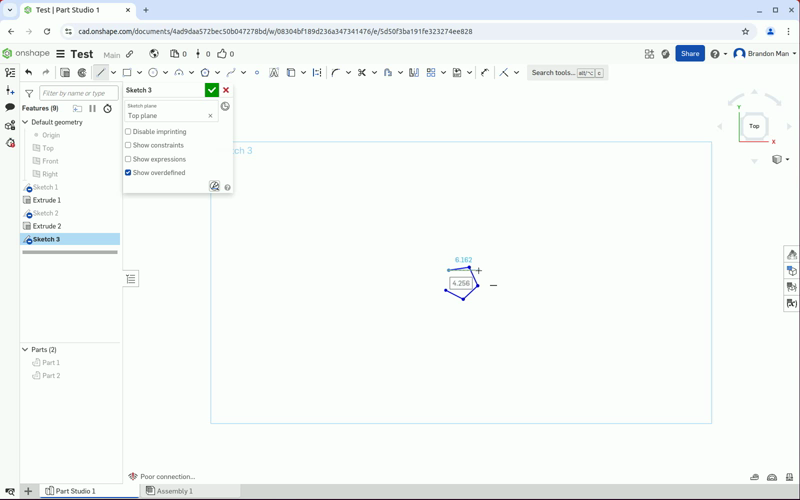
key_down(shift)
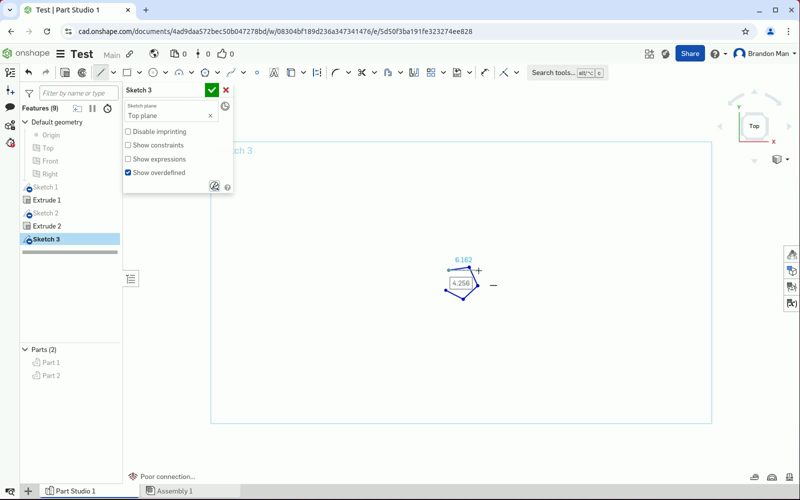
mouse_move(445, 290)
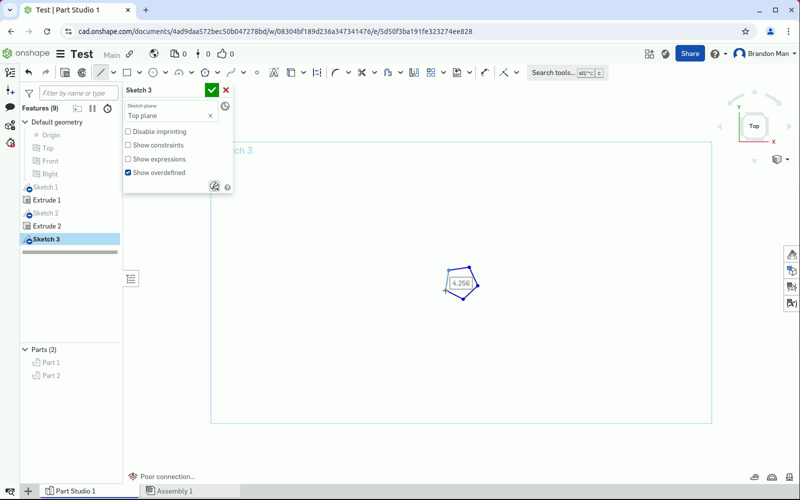
key_up(shift)
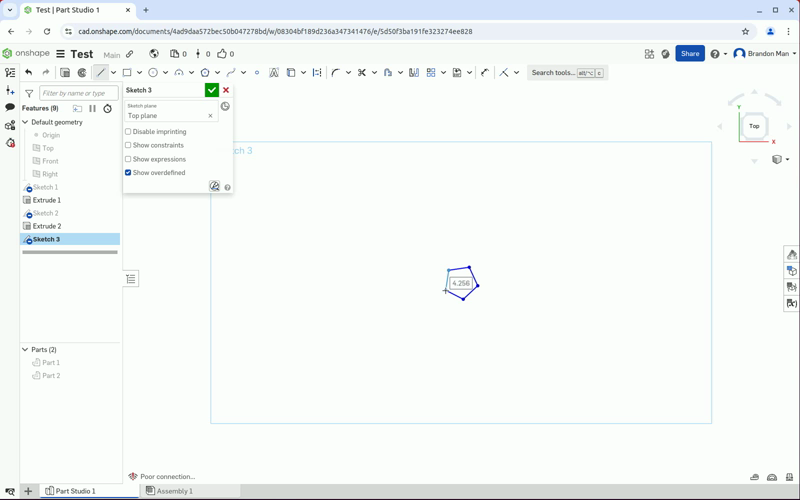
click(445, 290)
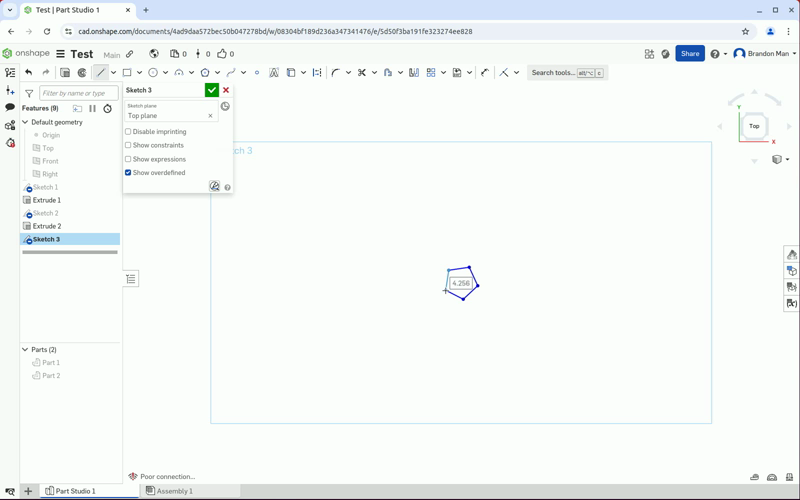
key(esc)
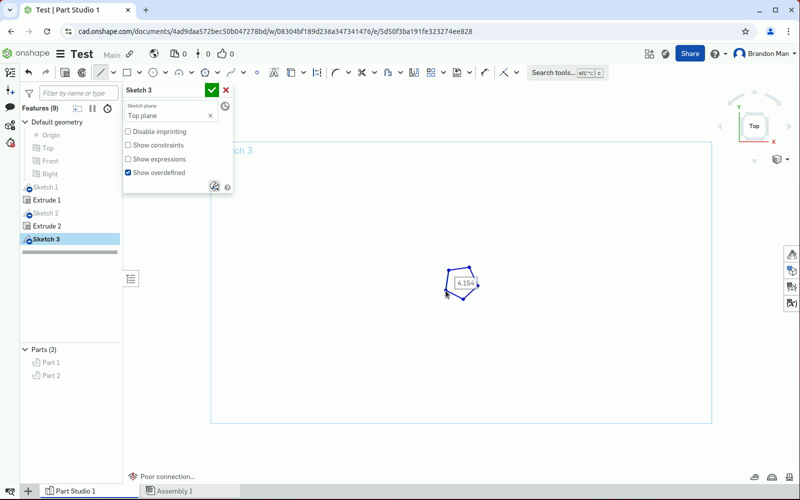
key(c)
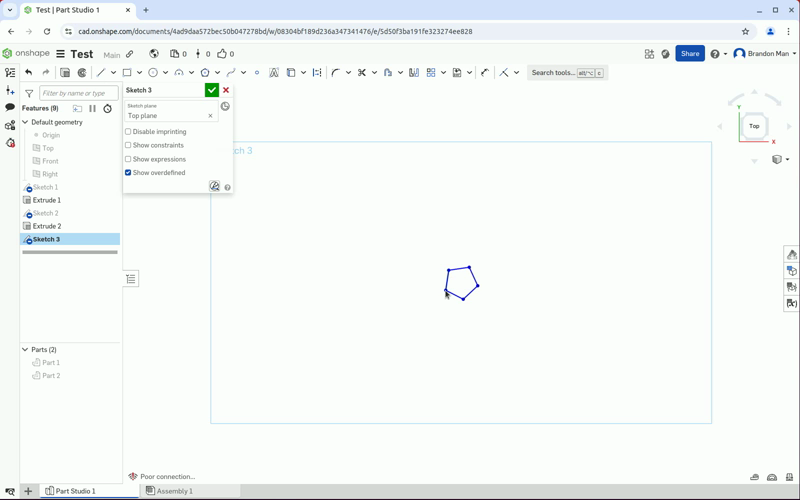
key_down(shift)
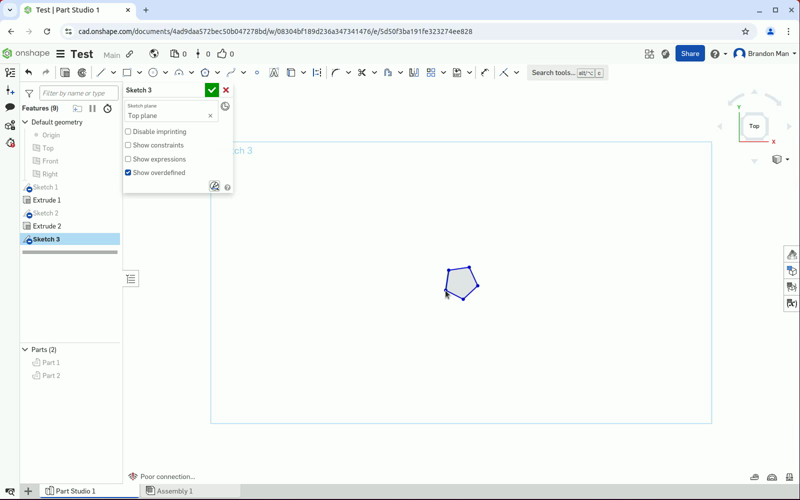
mouse_move(460, 282)
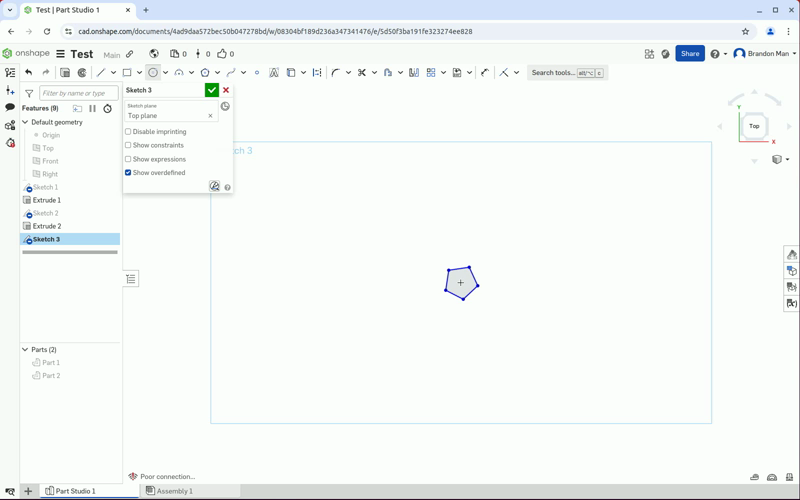
click(460, 282)
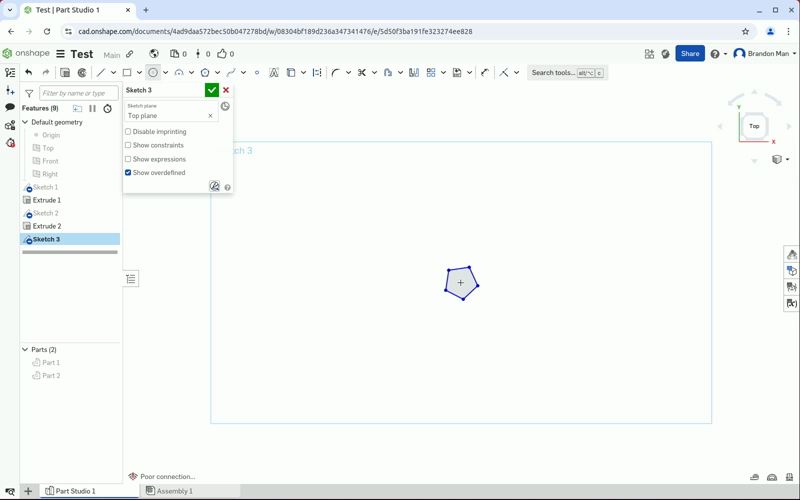
key_up(shift)
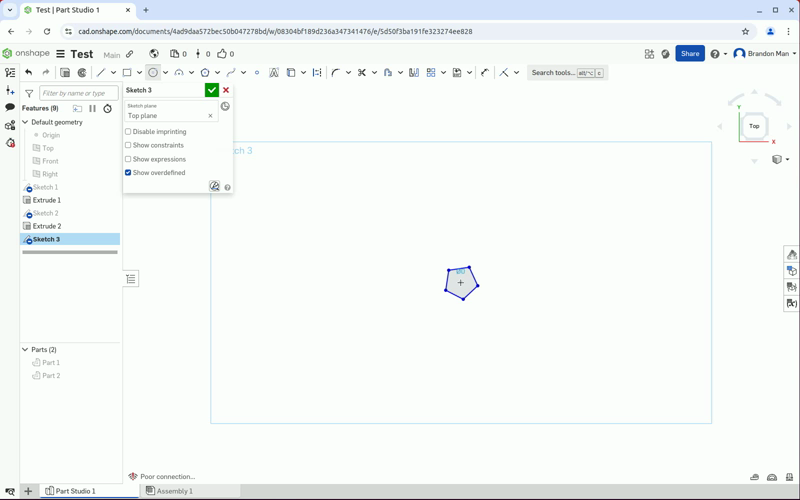
mouse_move(470, 282)
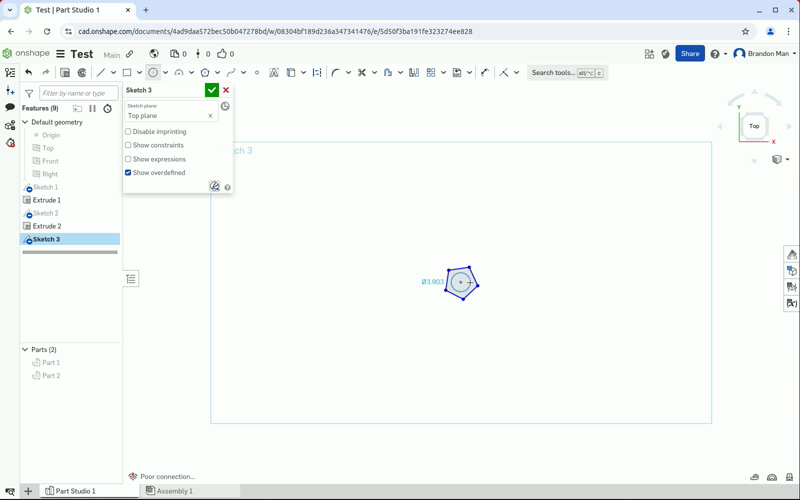
click(470, 282)
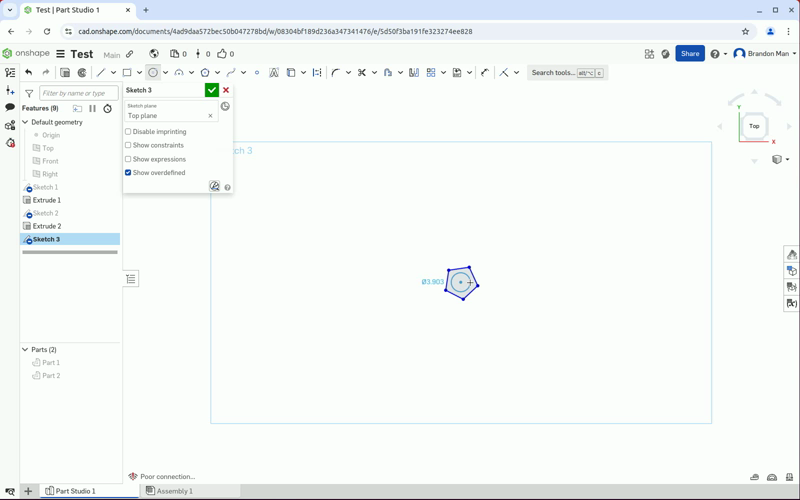
key(esc)
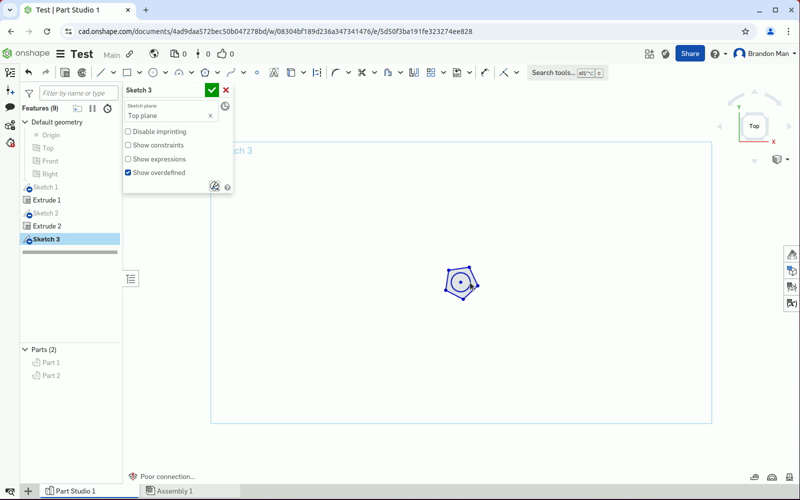
mouse_move(453, 271)
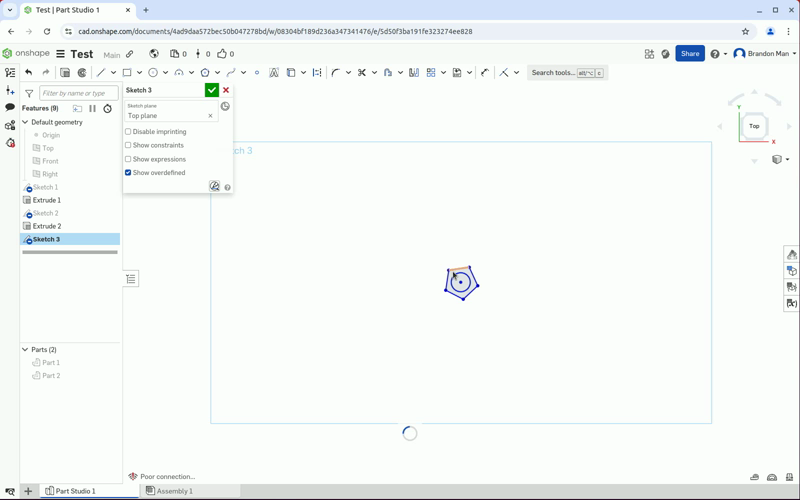
scroll(6)
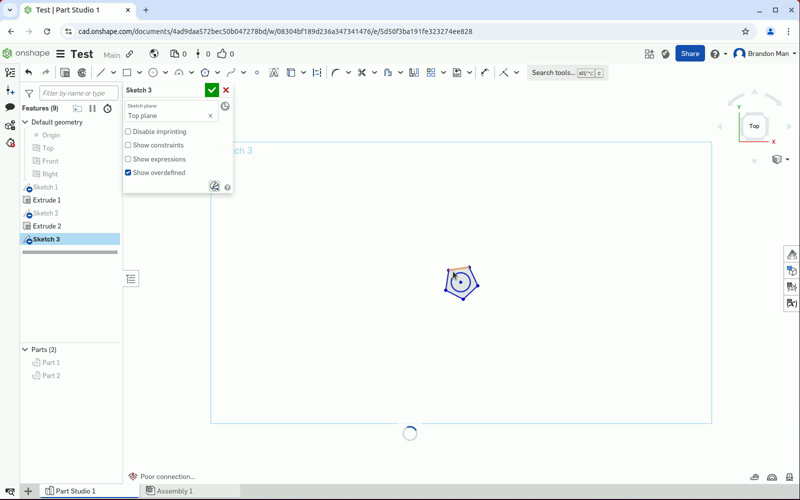
scroll(6)
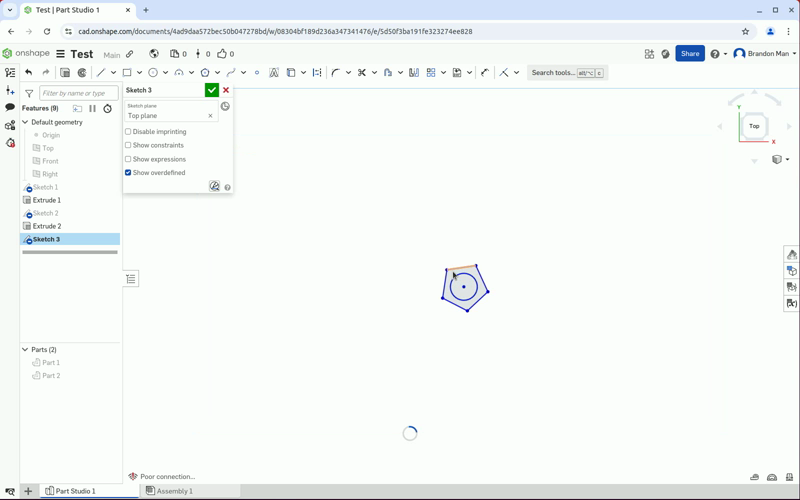
scroll(6)
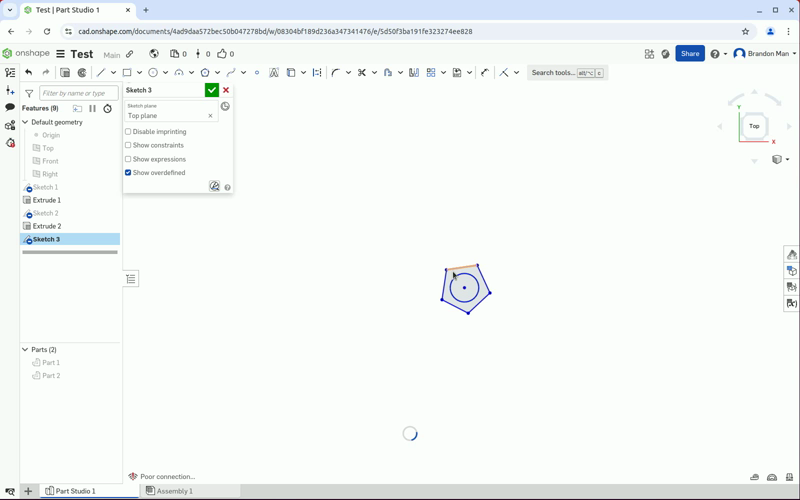
scroll(6)
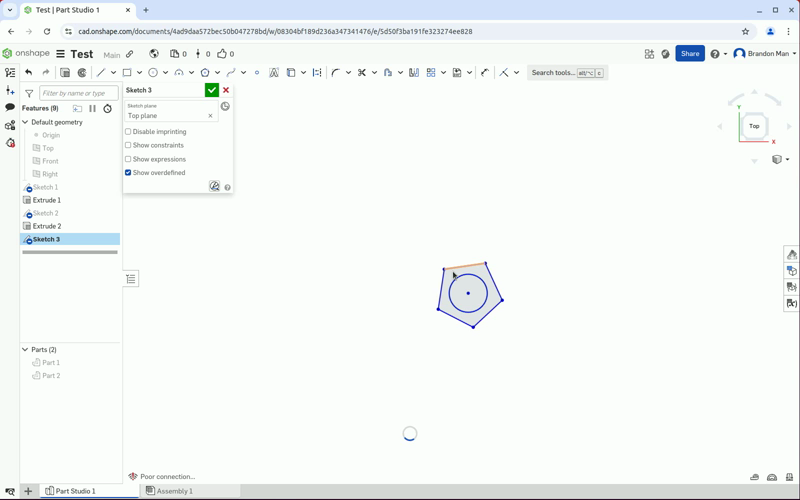
scroll(6)
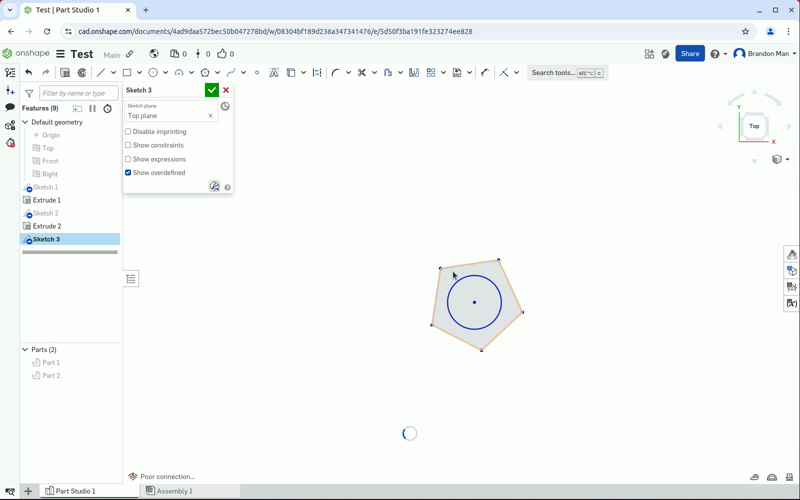
scroll(6)
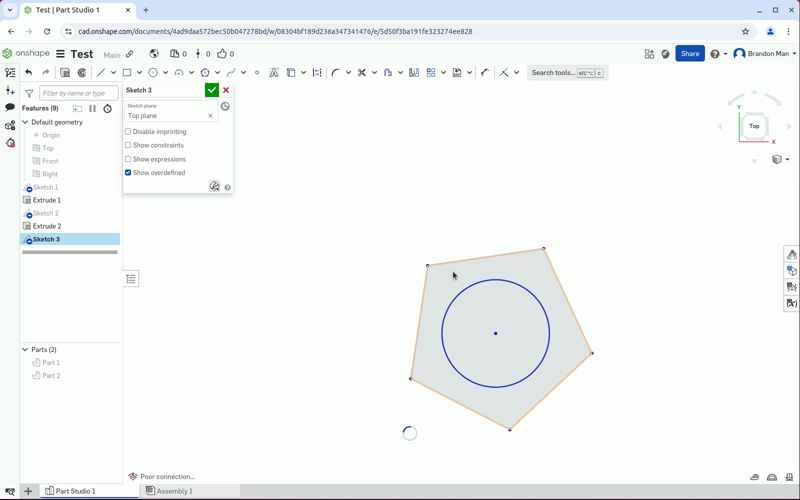
scroll(6)
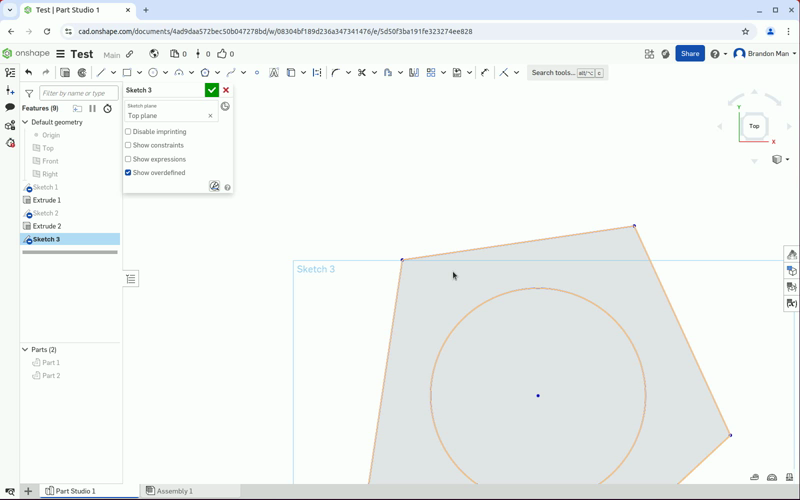
click(453, 271)
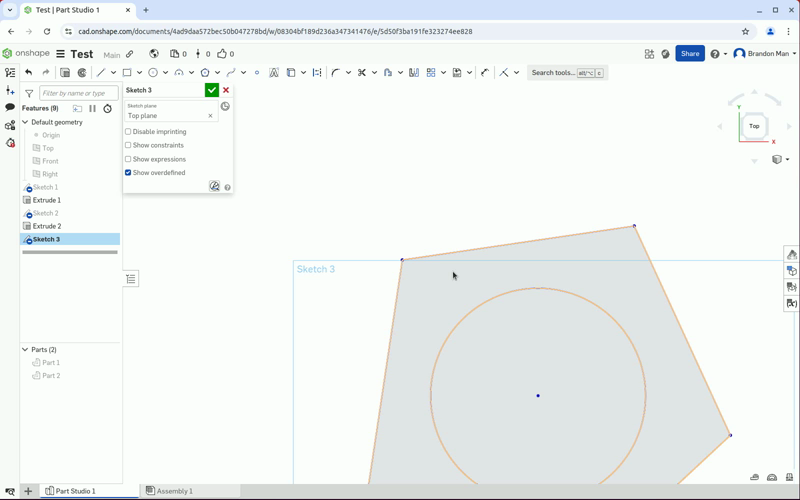
scroll(-6)
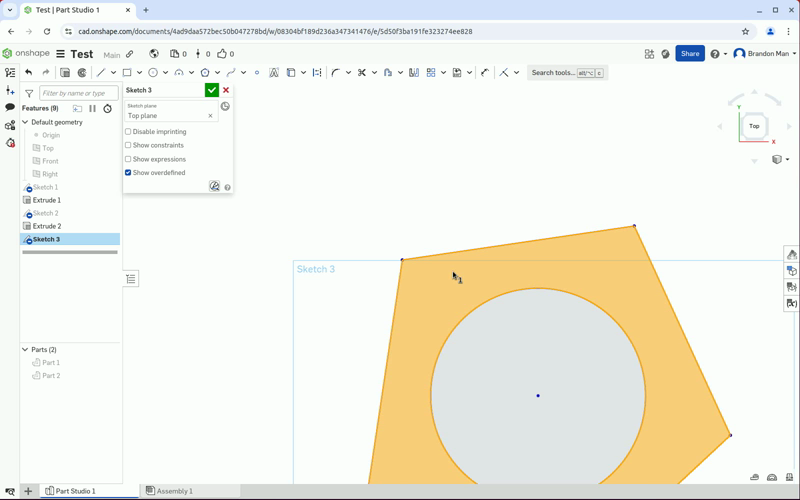
scroll(-6)
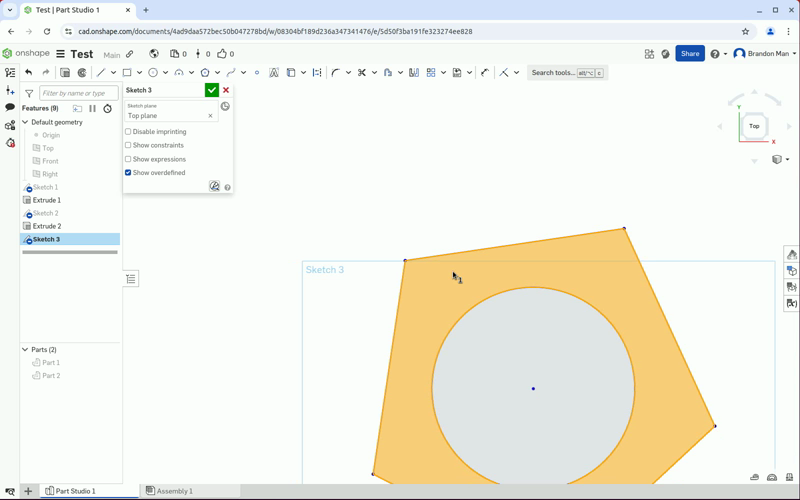
scroll(-6)
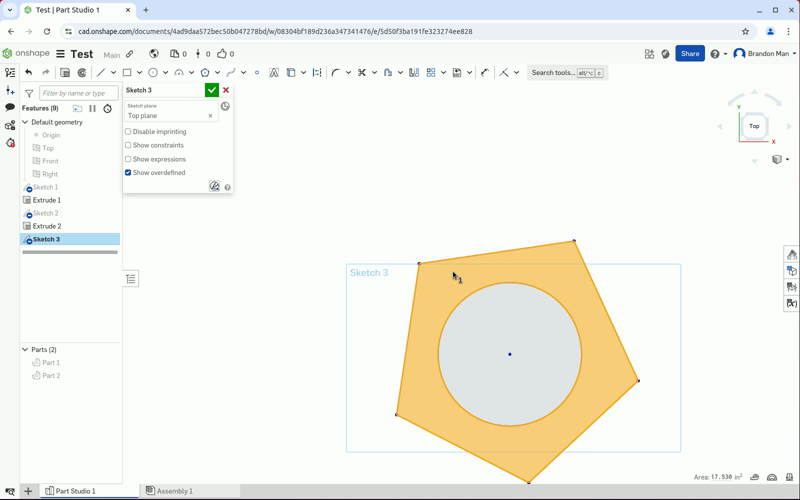
scroll(-6)
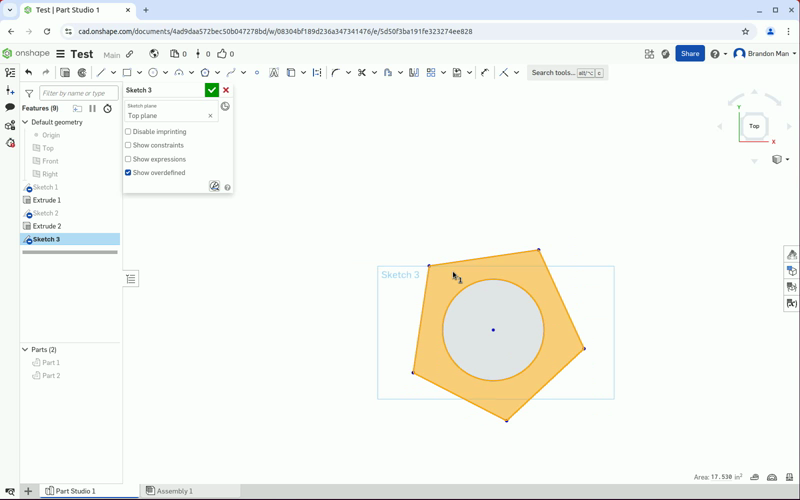
scroll(-6)
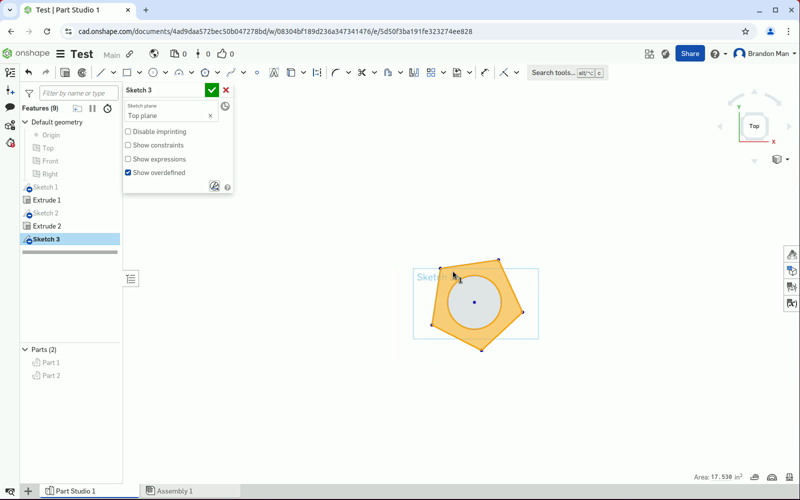
scroll(-6)
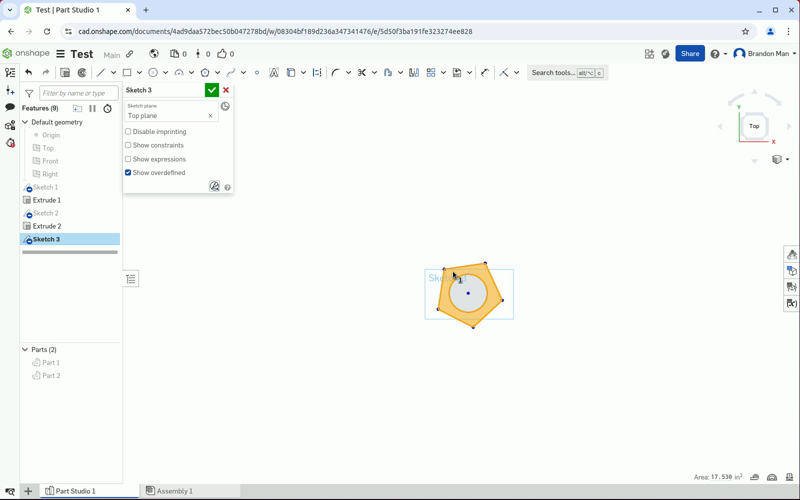
scroll(-6)
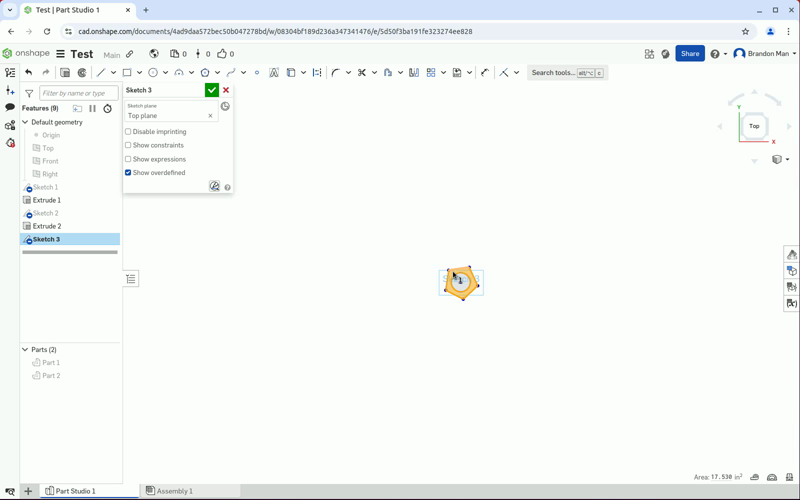
mouse_move(73, 352)
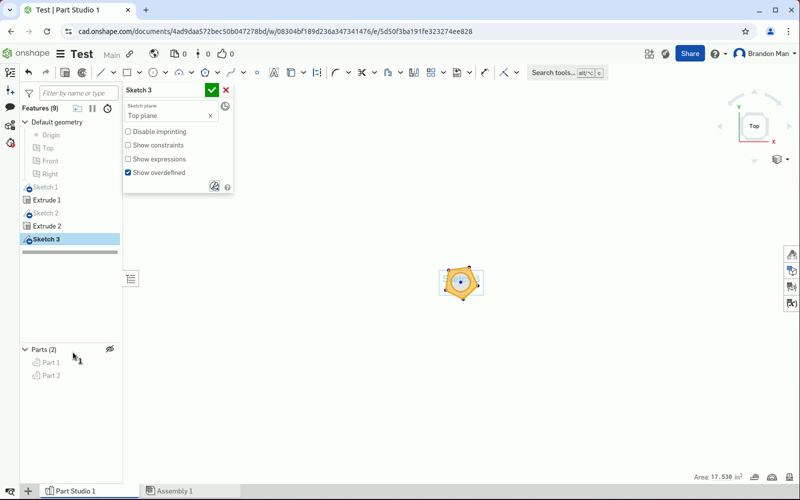
key(shift+y)
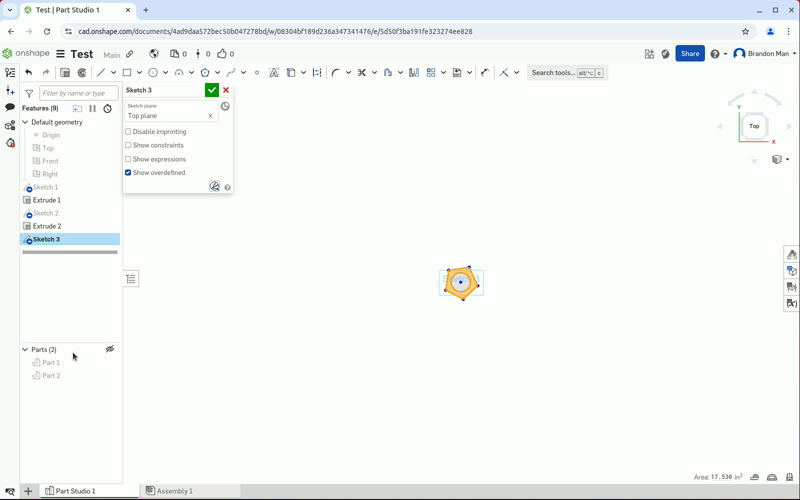
key(shift+e)
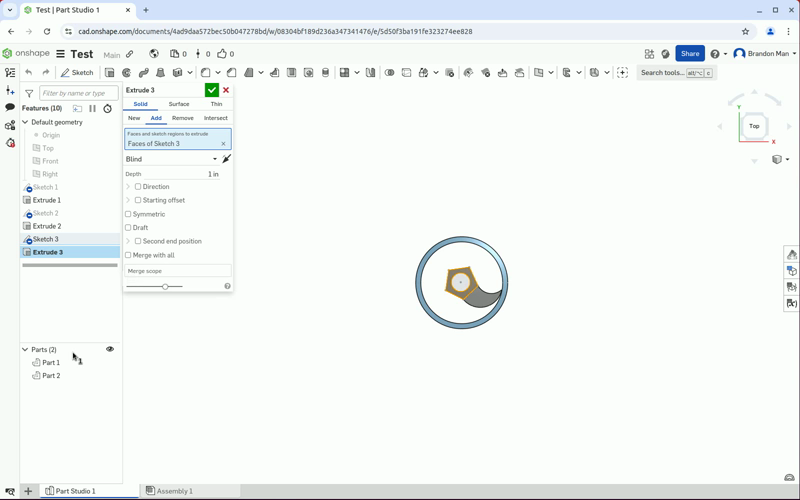
mouse_move(143, 106)
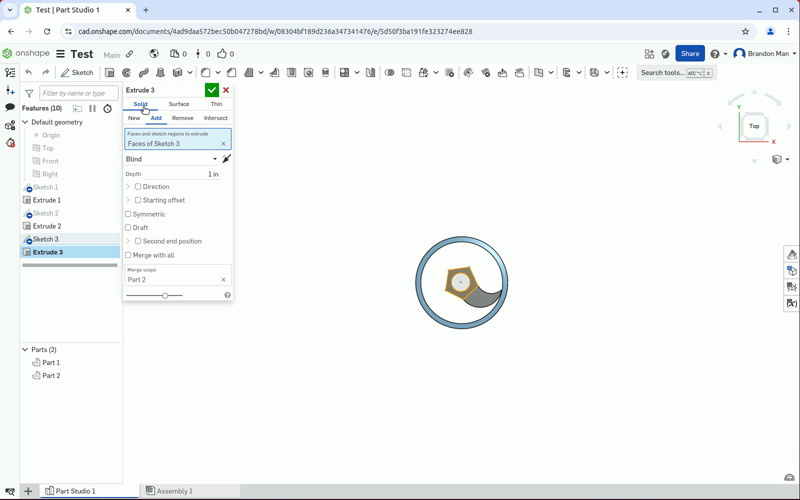
click(143, 106)
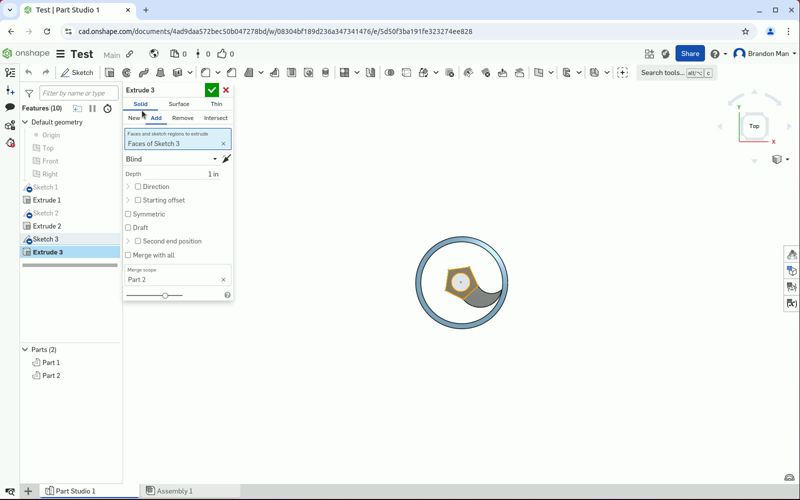
mouse_move(137, 120)
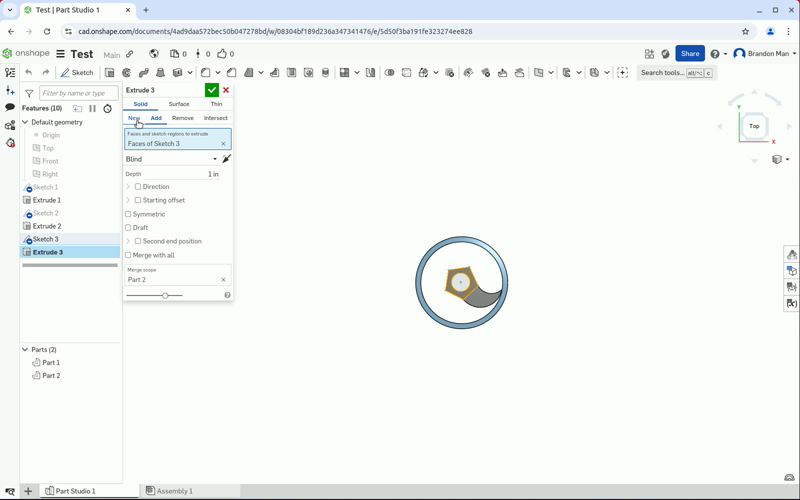
click(137, 120)
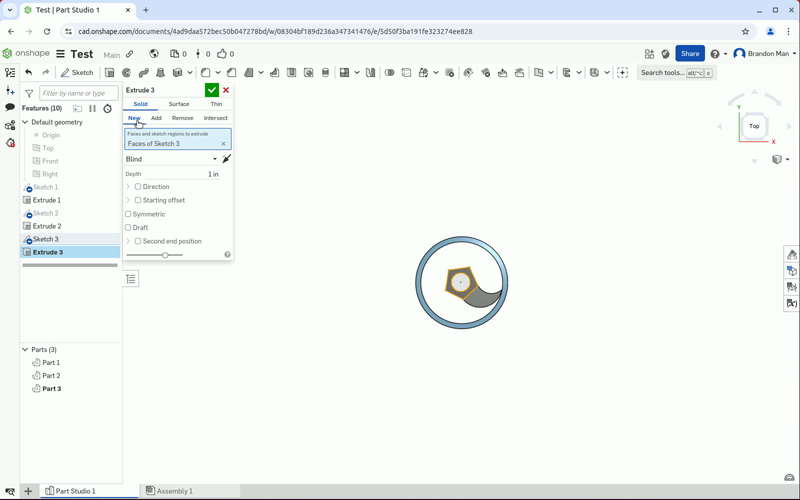
key(tab, 4)
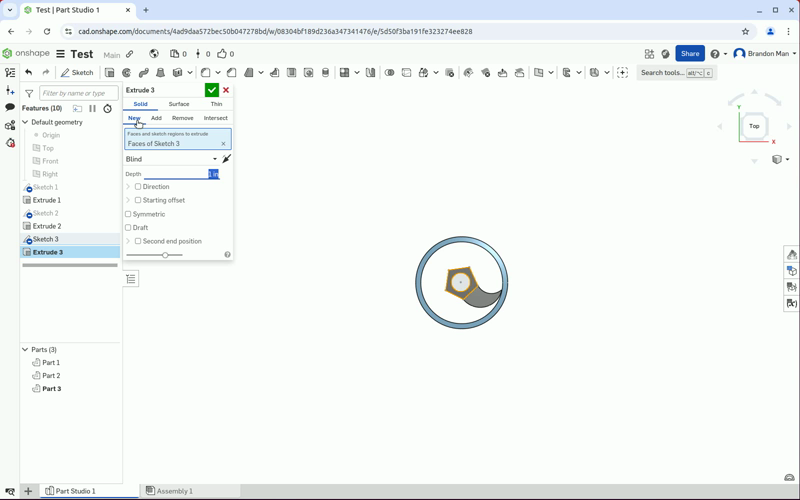
text(23.108)
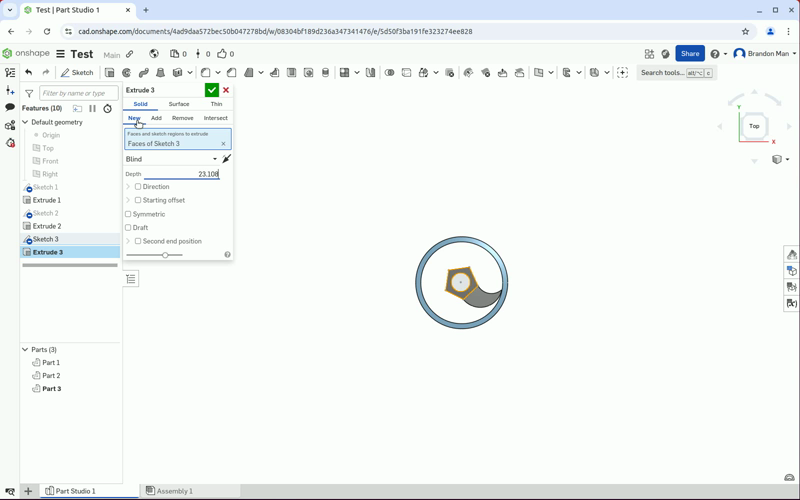
key(enter)
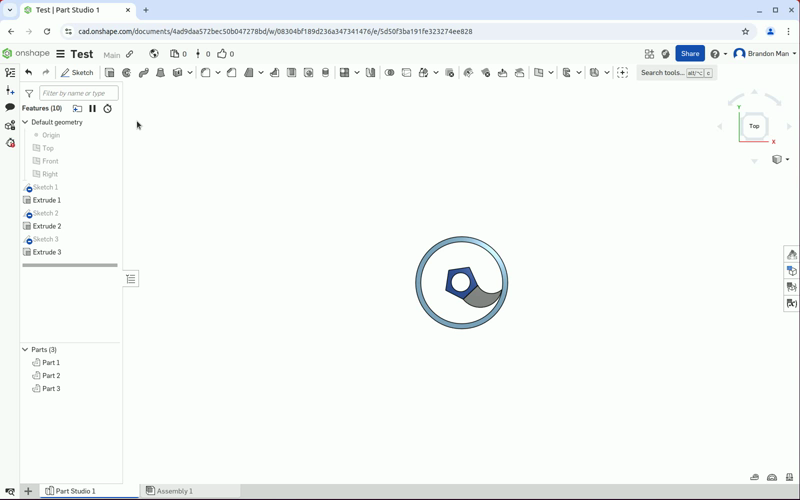
key(shift+h)
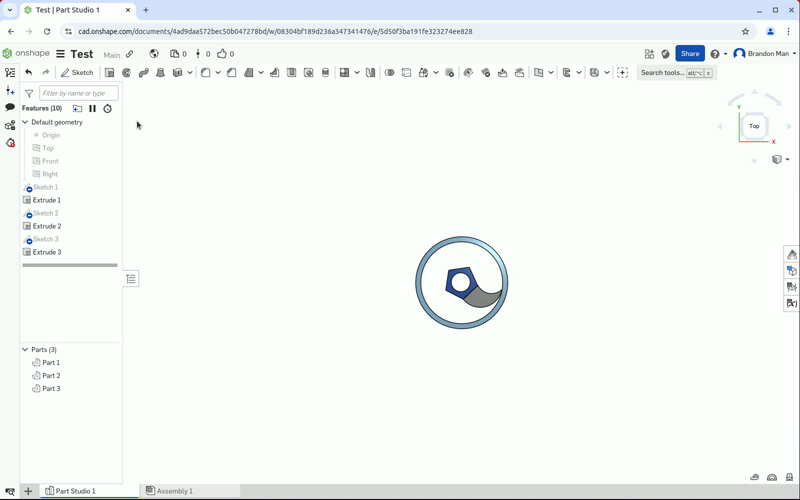
key(shift+h)
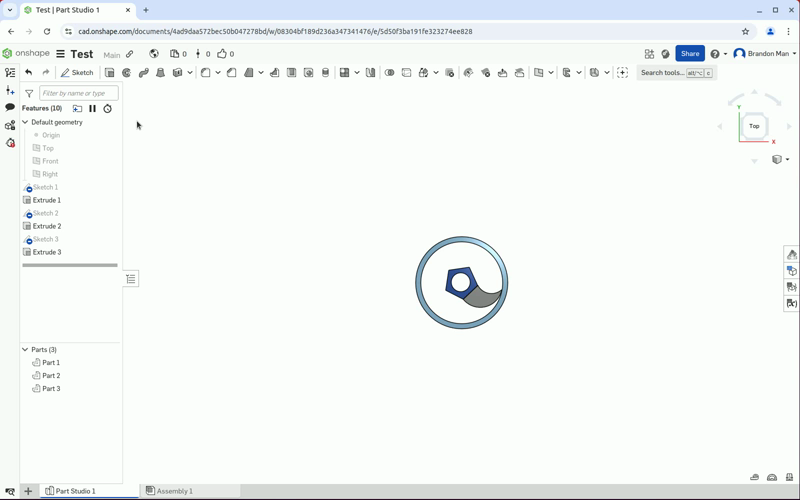
mouse_move(73, 189)
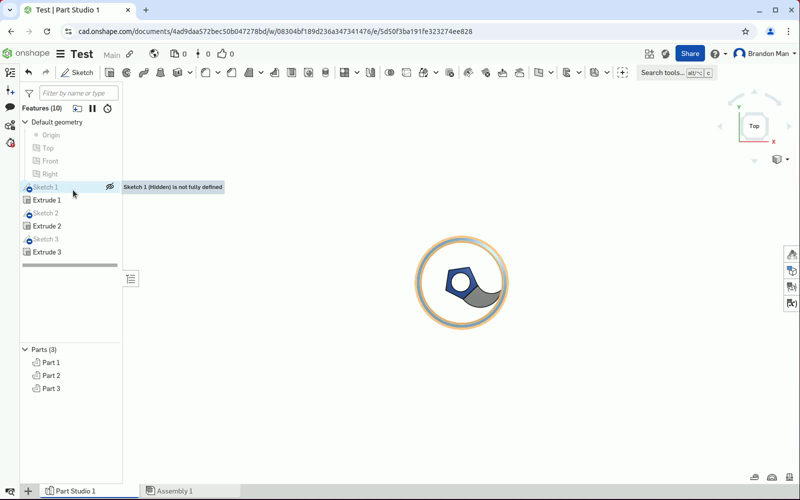
click(73, 189)
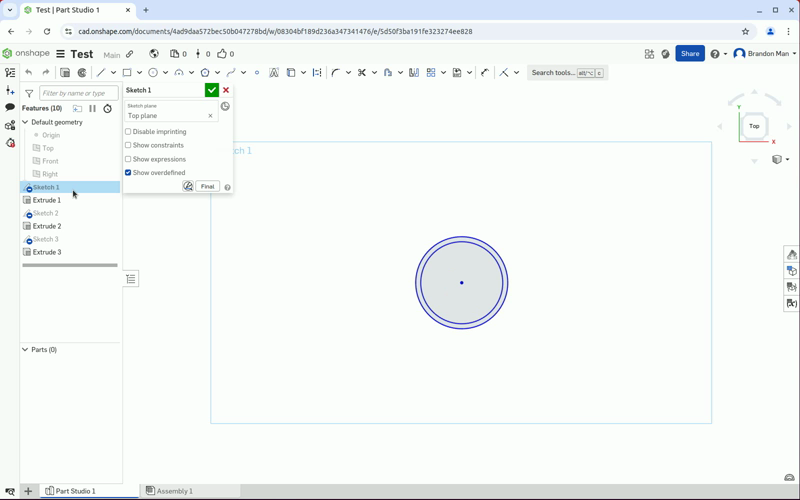
mouse_move(229, 92)
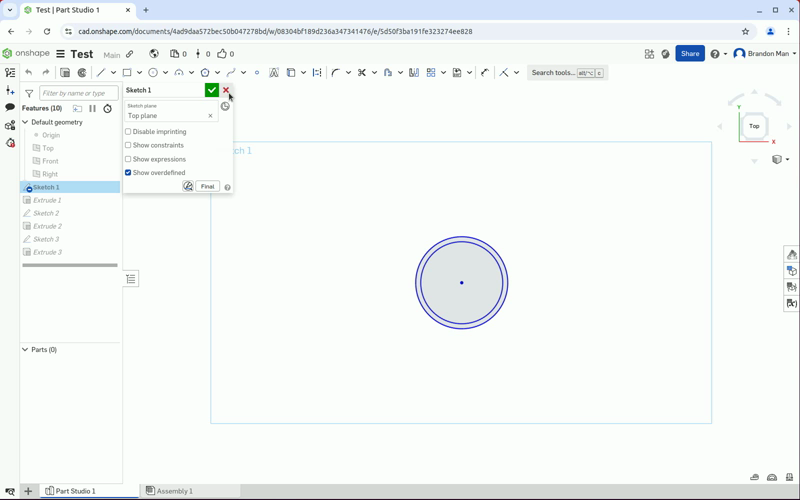
click(229, 92)
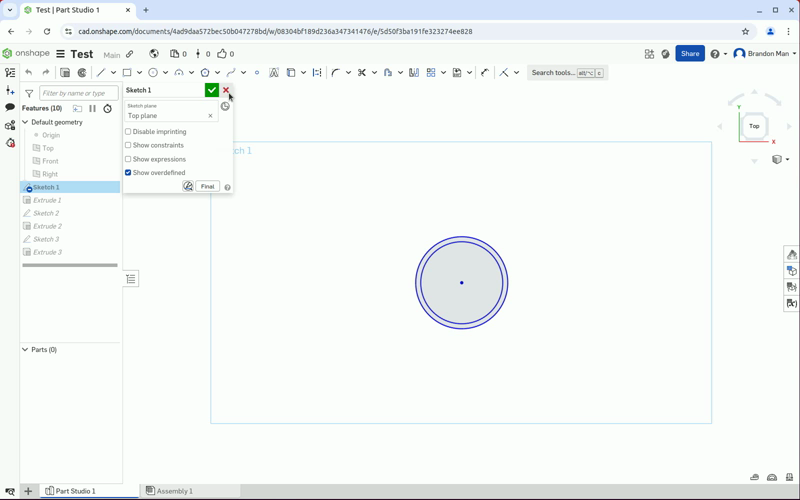
key(shift+s)
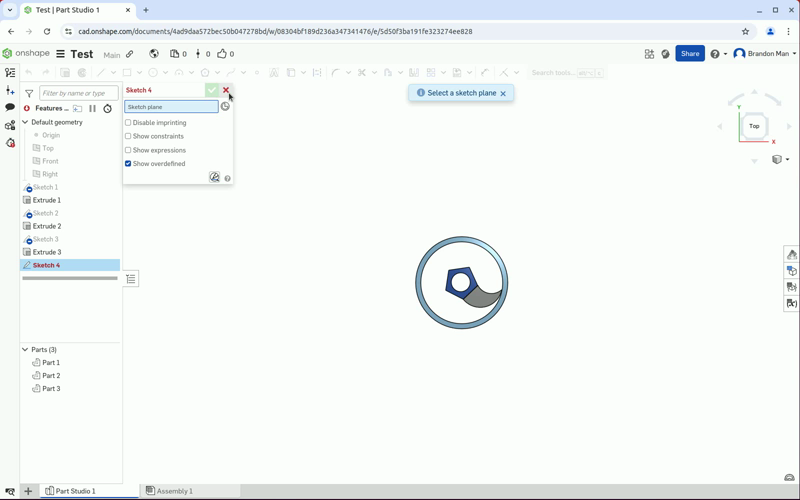
mouse_move(73, 150)
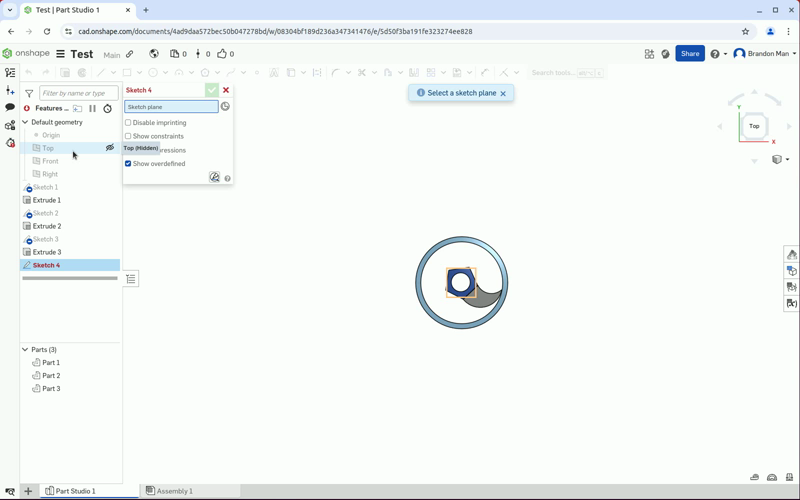
click(73, 150)
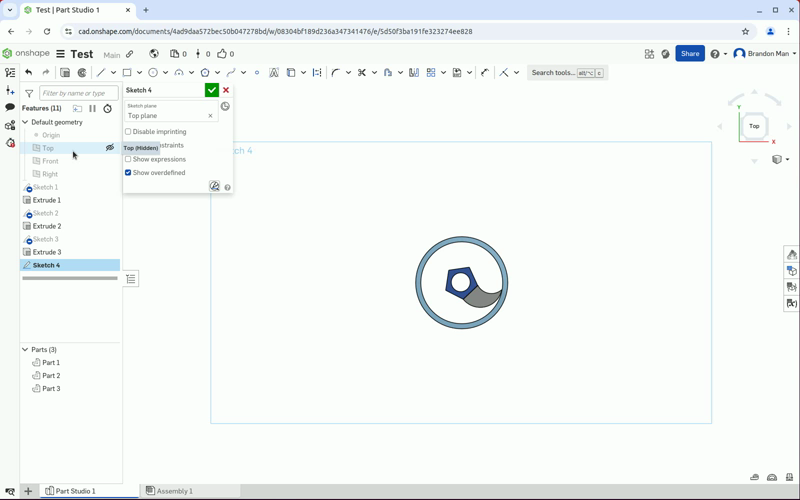
mouse_move(73, 352)
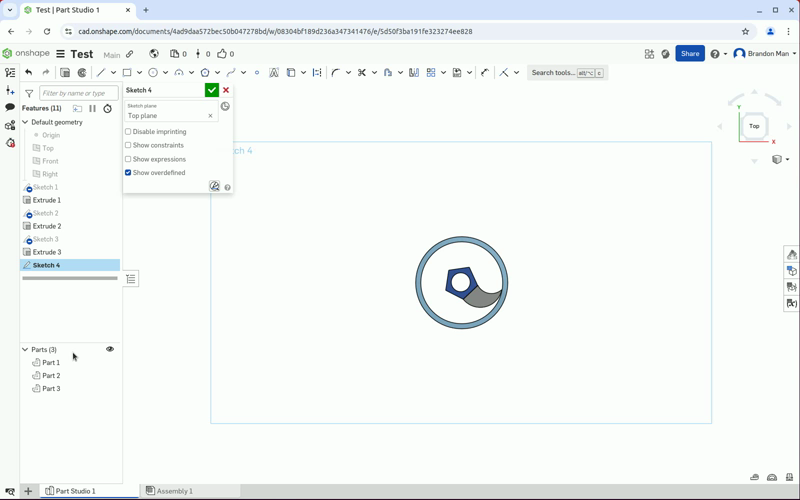
key(y)
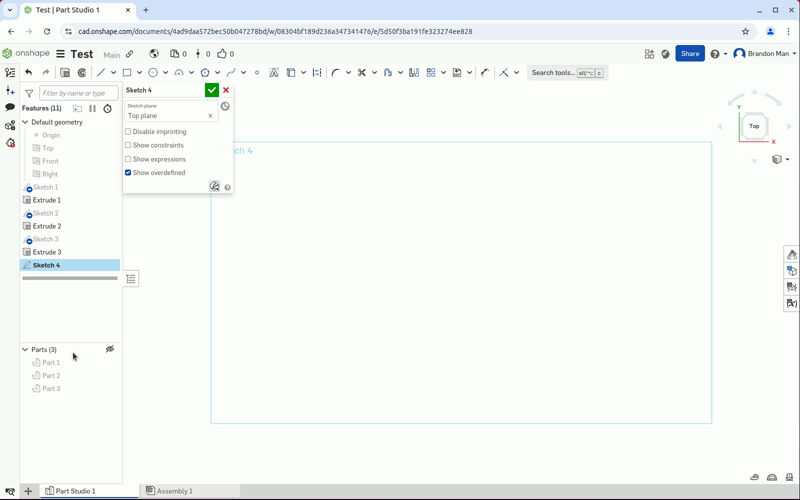
key(a)
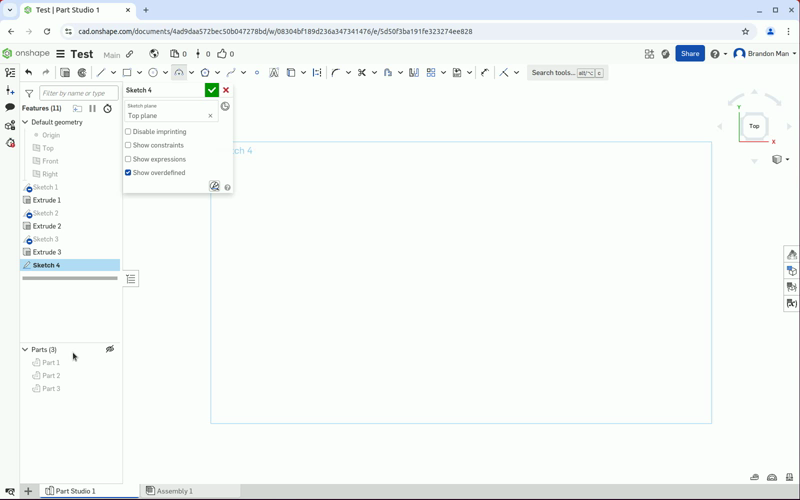
key_down(shift)
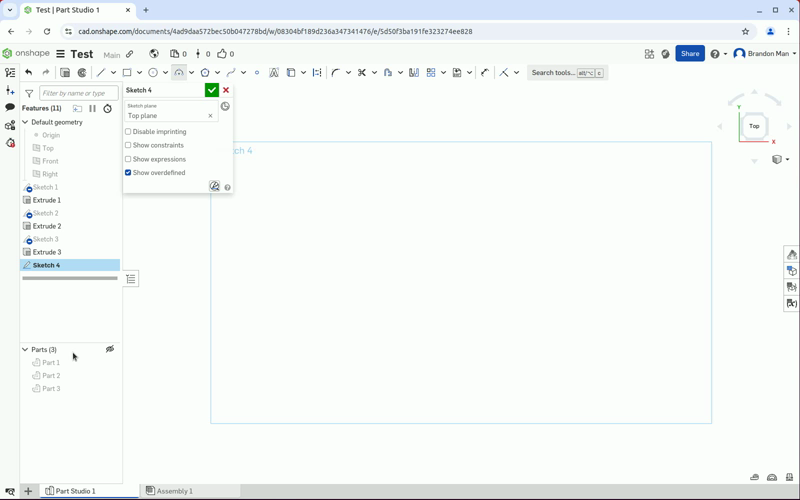
mouse_move(432, 253)
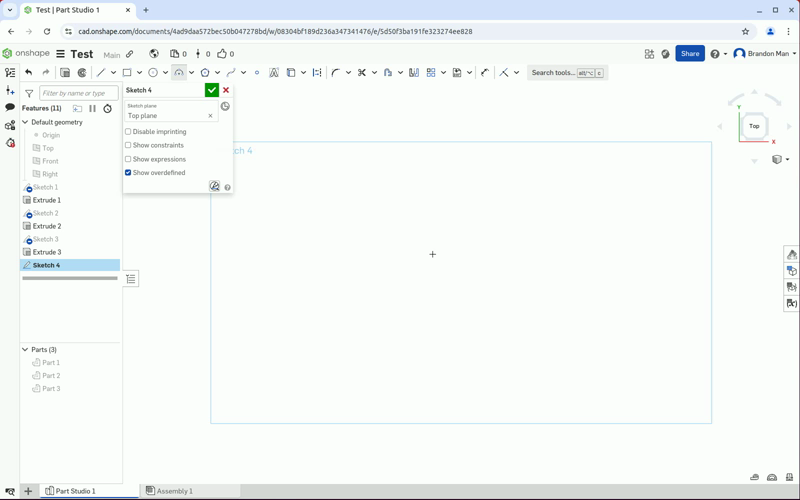
click(432, 253)
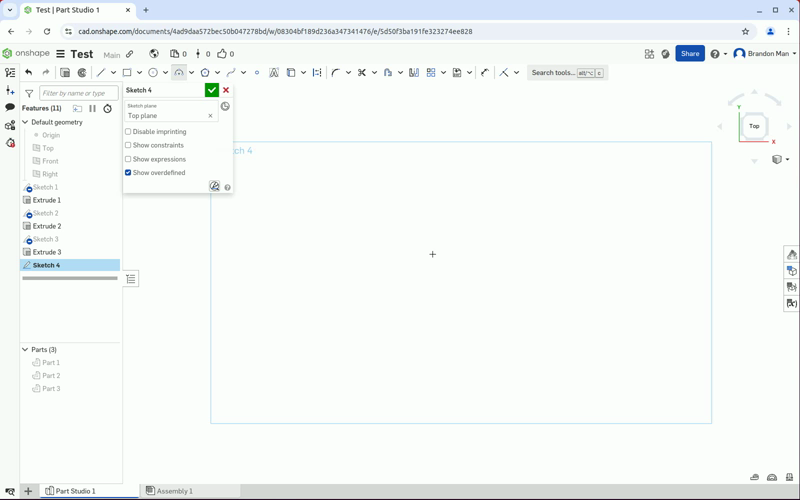
key_up(shift)
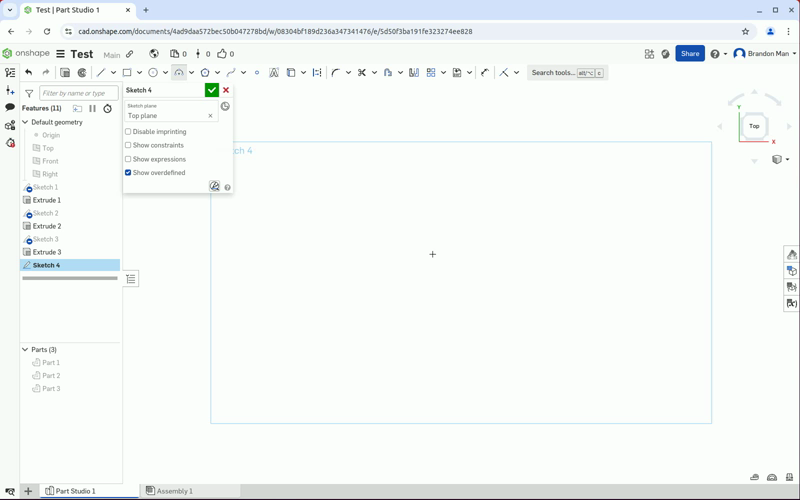
key_down(shift)
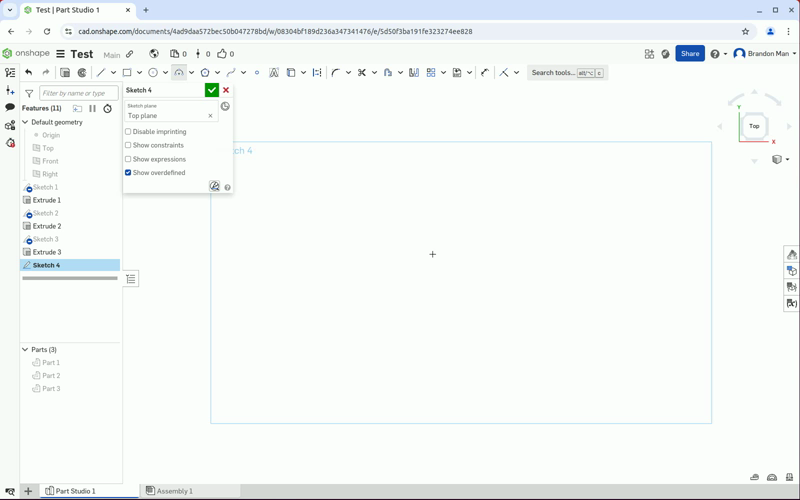
mouse_move(449, 271)
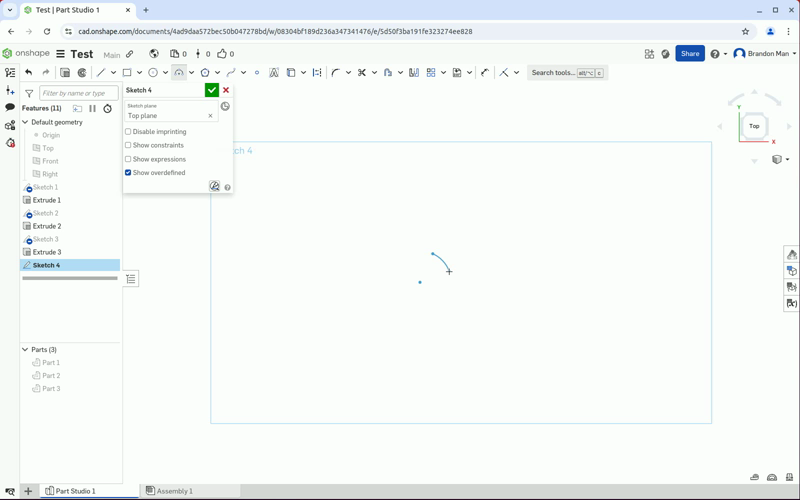
click(449, 271)
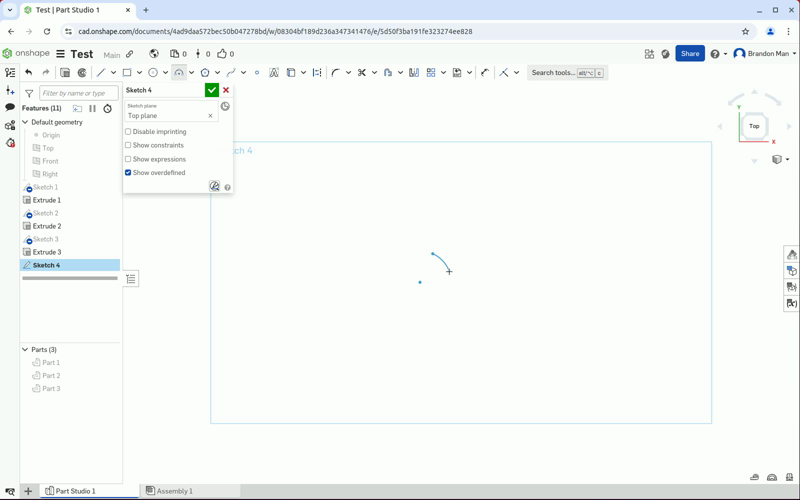
mouse_move(445, 258)
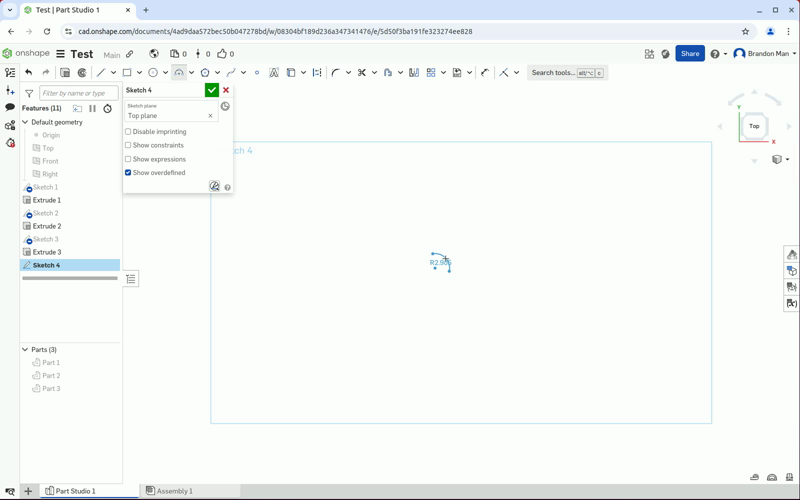
click(445, 258)
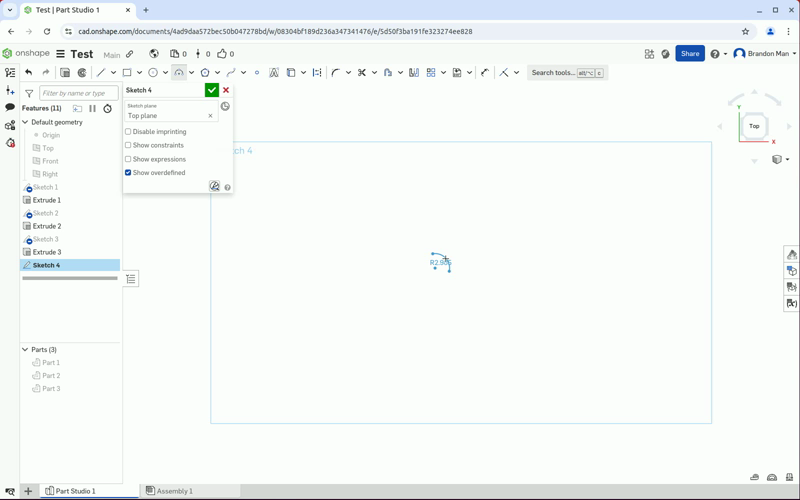
key_up(shift)
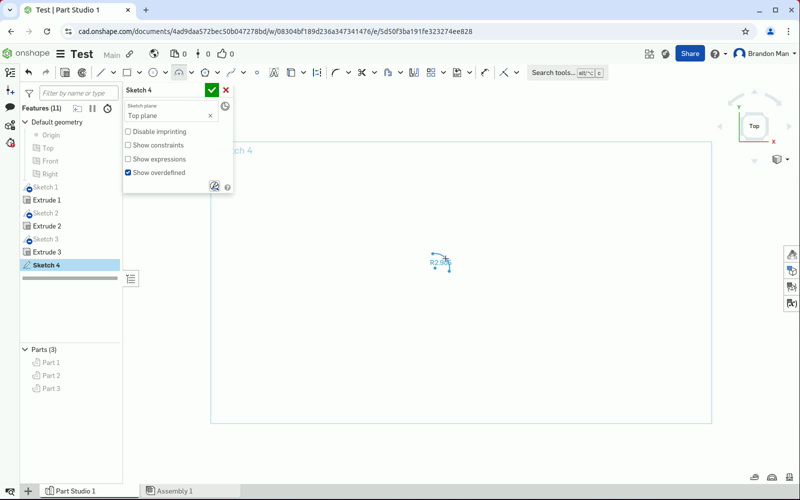
key(esc)
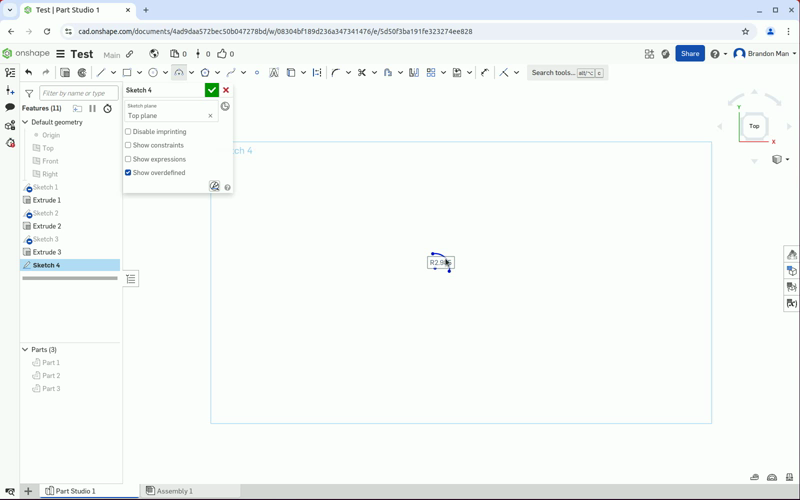
key(l)
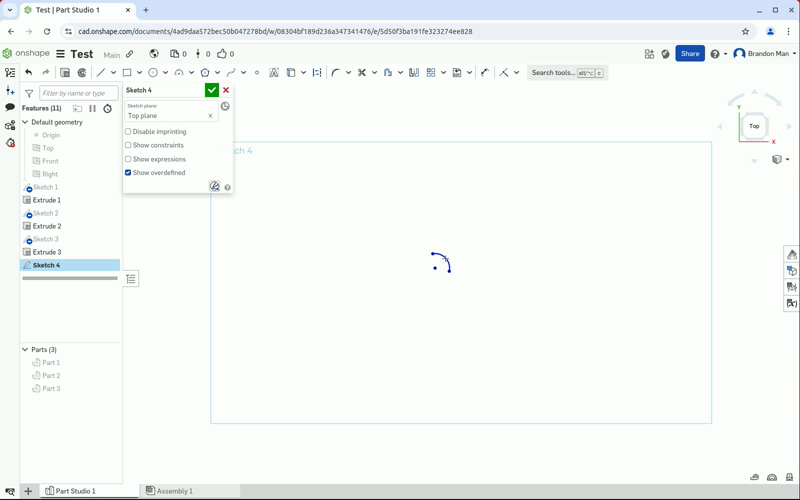
mouse_move(449, 271)
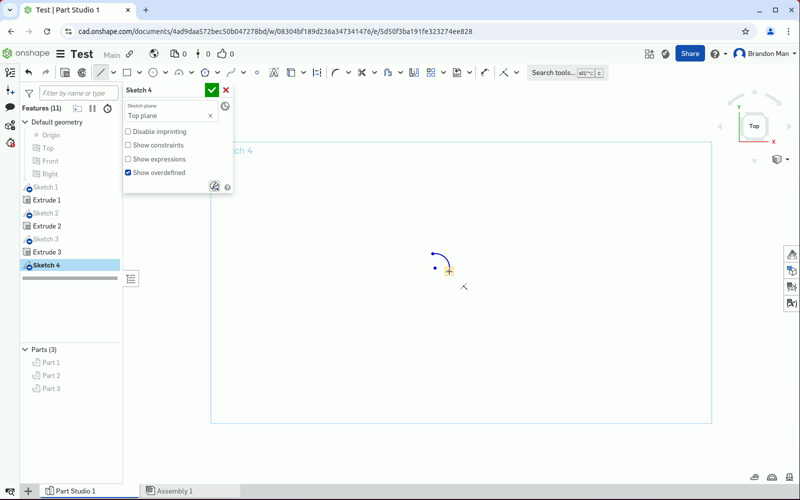
click(449, 271)
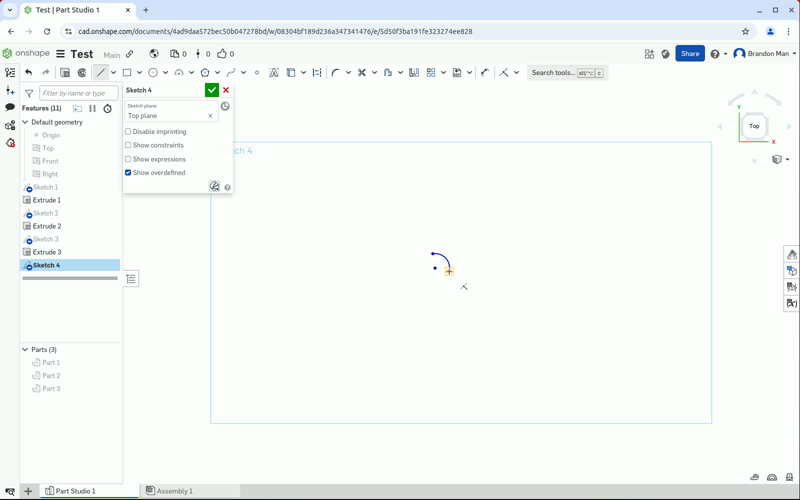
key_down(shift)
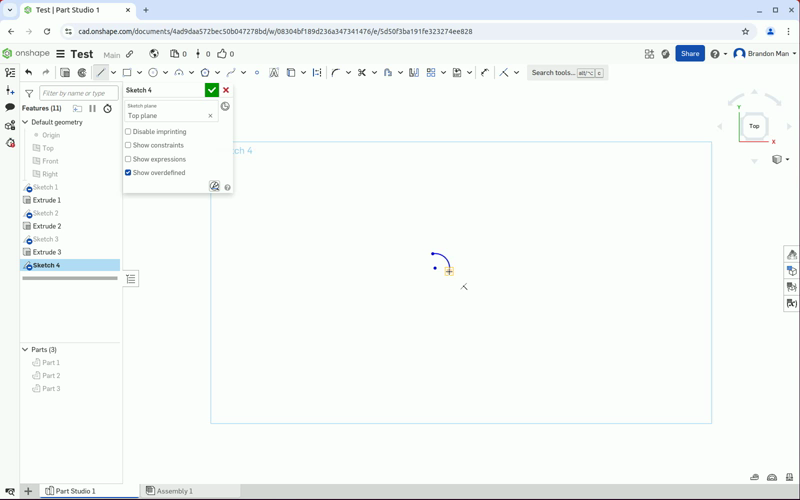
mouse_move(479, 271)
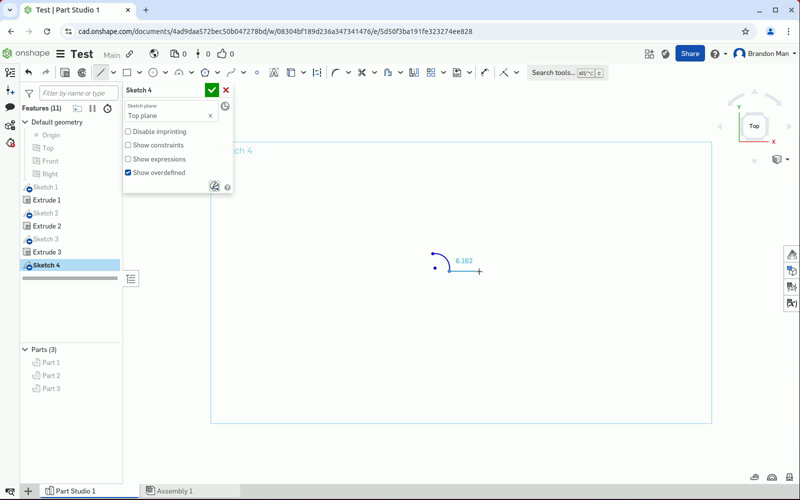
mouse_move(469, 268)
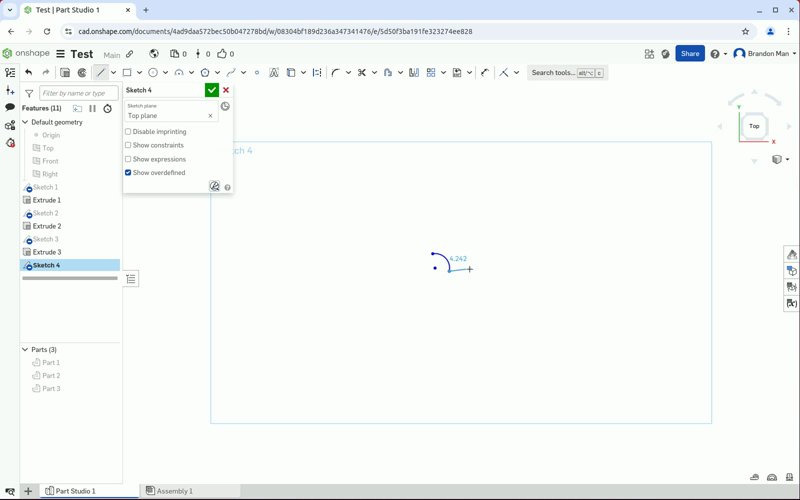
click(469, 268)
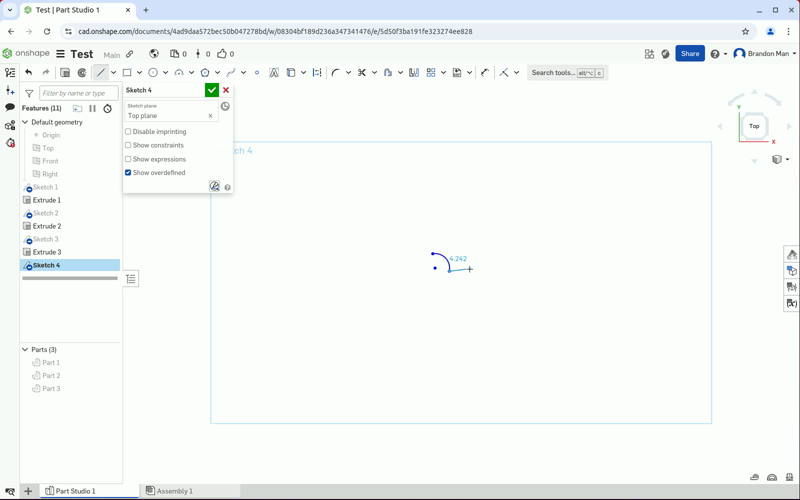
key_up(shift)
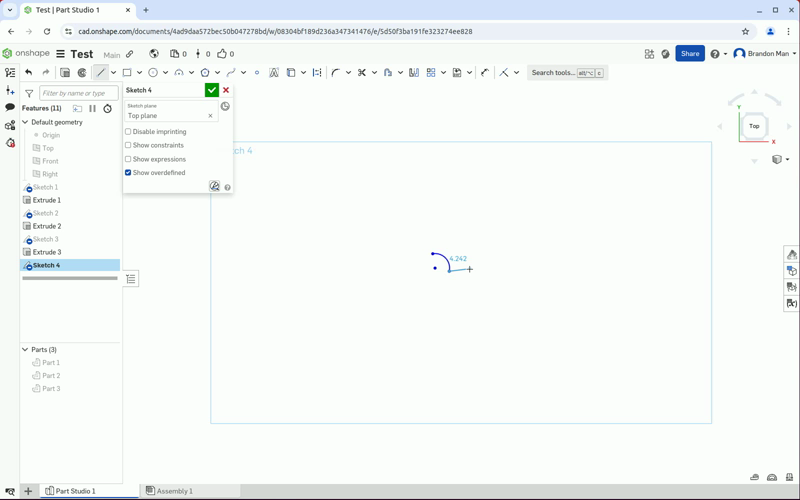
key(esc)
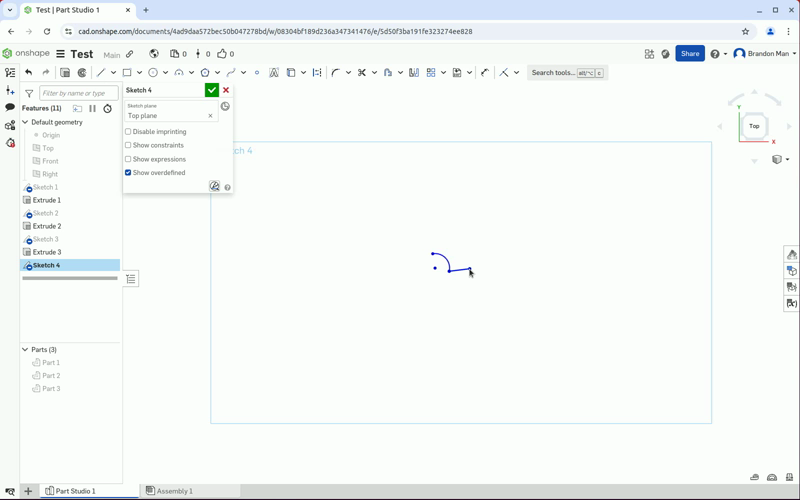
key(a)
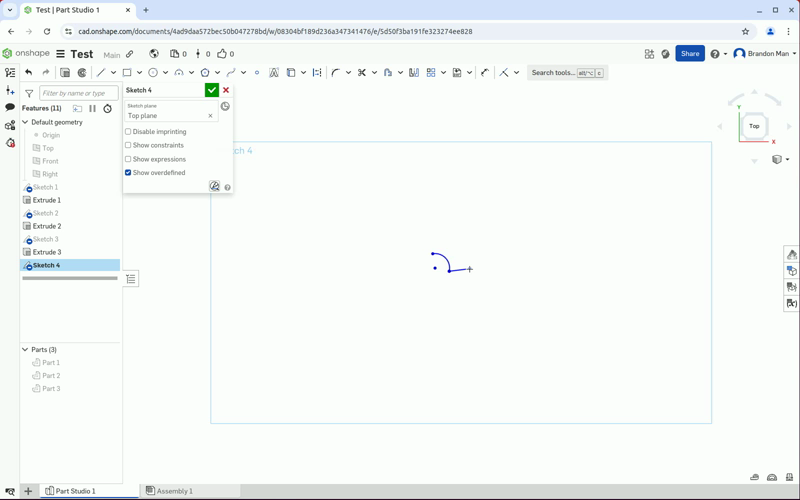
mouse_move(469, 268)
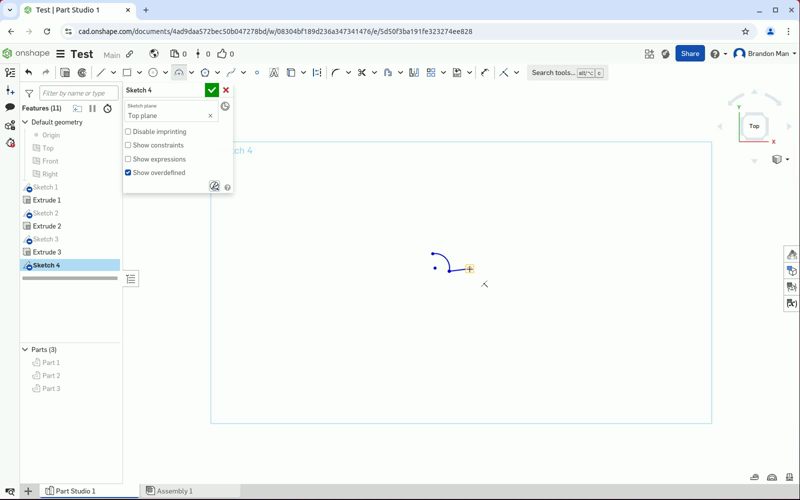
click(469, 268)
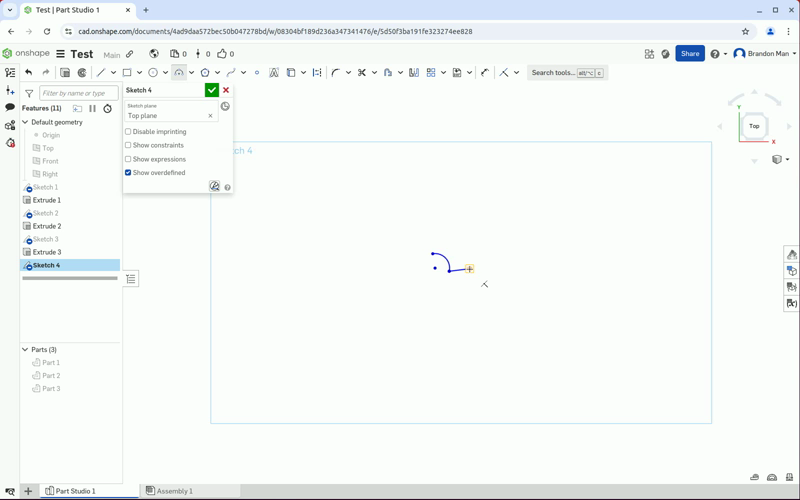
mouse_move(432, 253)
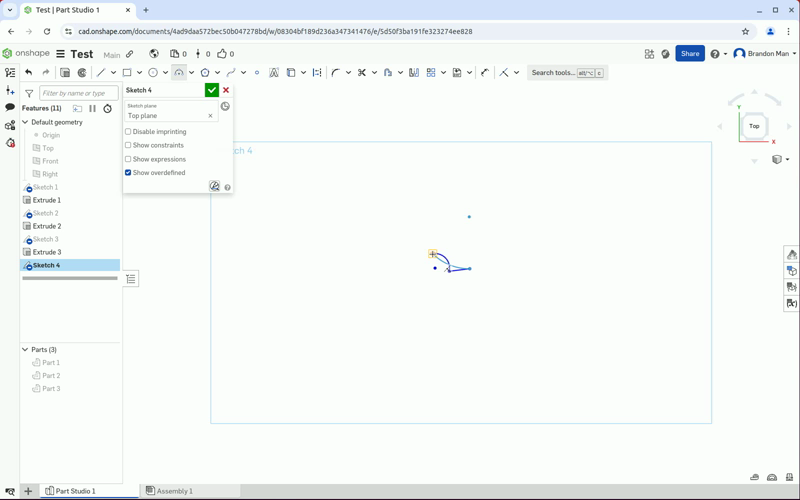
click(432, 253)
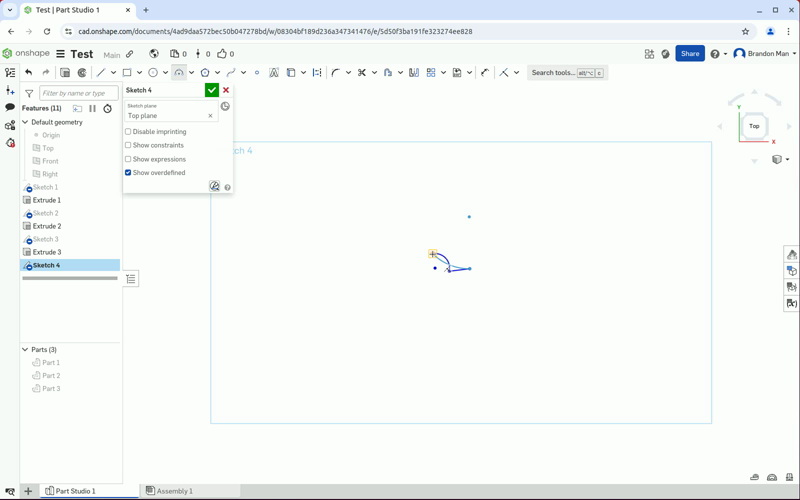
key_down(shift)
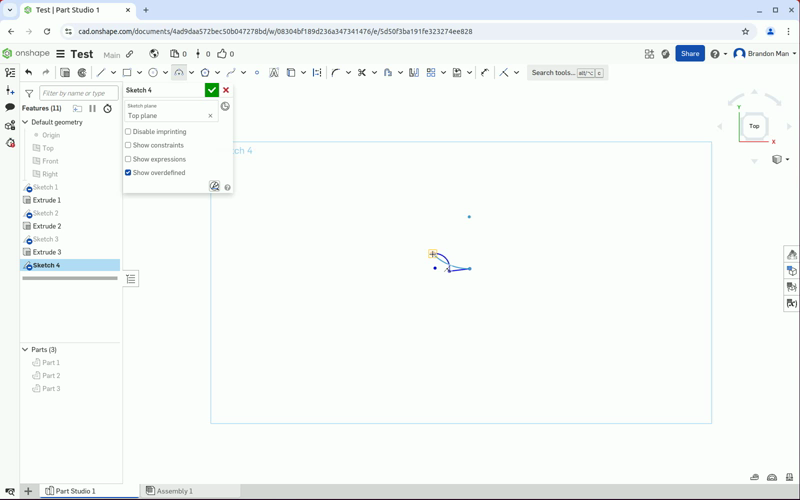
mouse_move(456, 249)
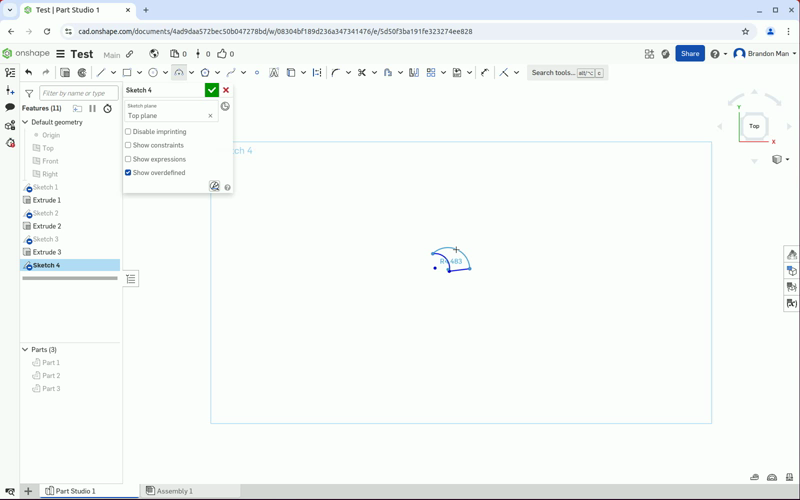
click(456, 249)
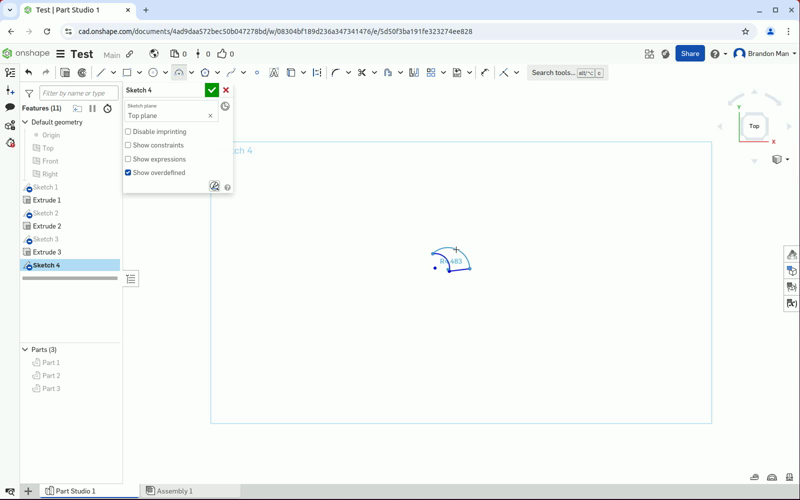
key_up(shift)
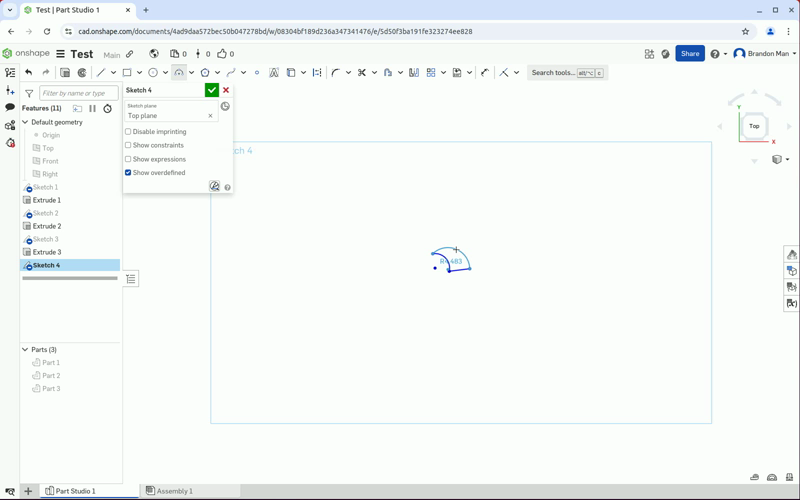
key(esc)
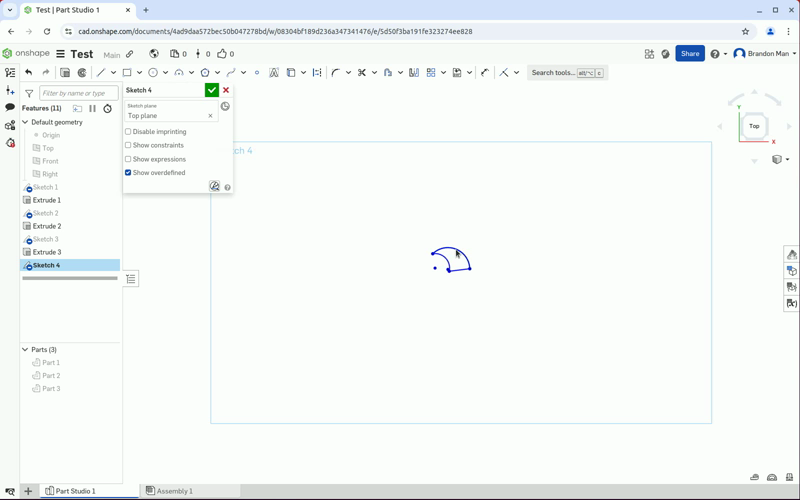
mouse_move(452, 255)
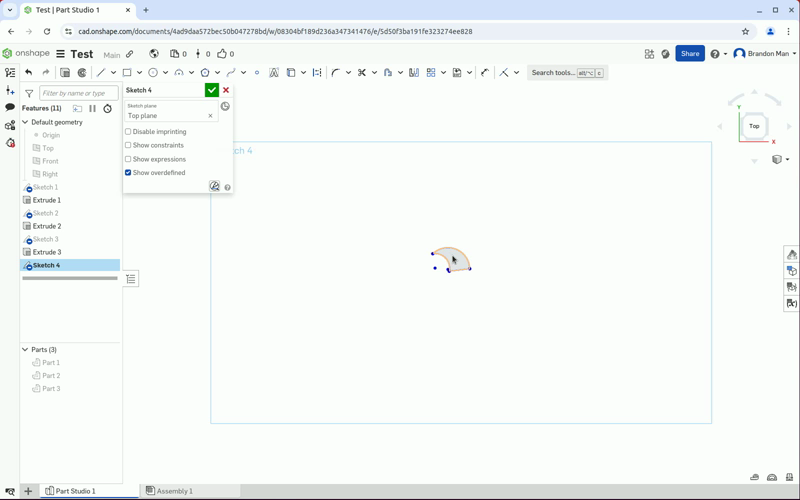
scroll(6)
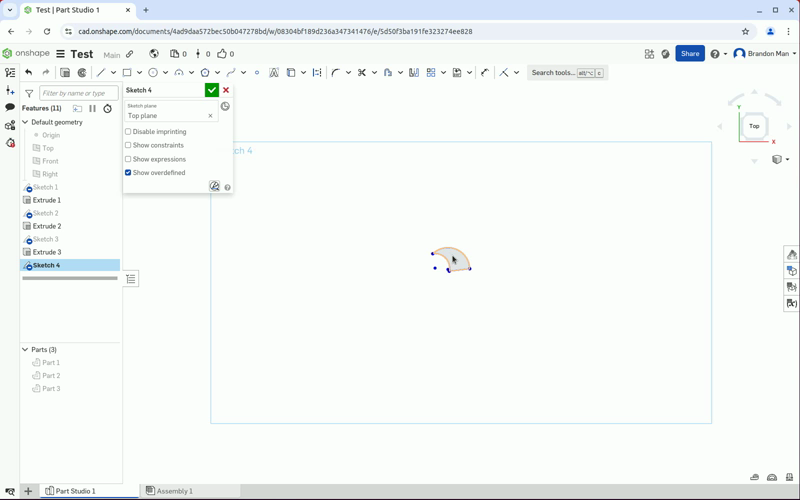
scroll(6)
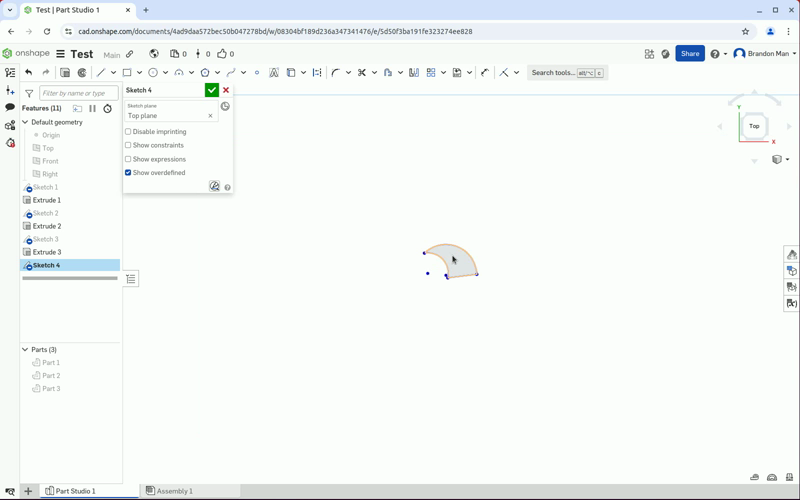
scroll(6)
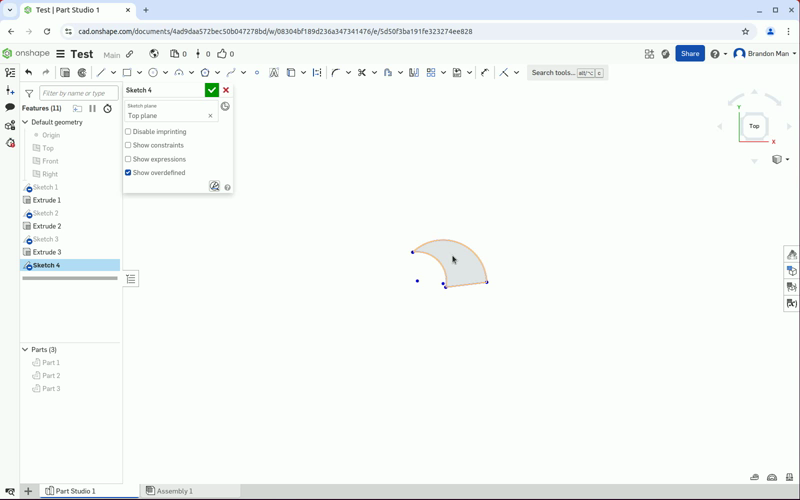
scroll(6)
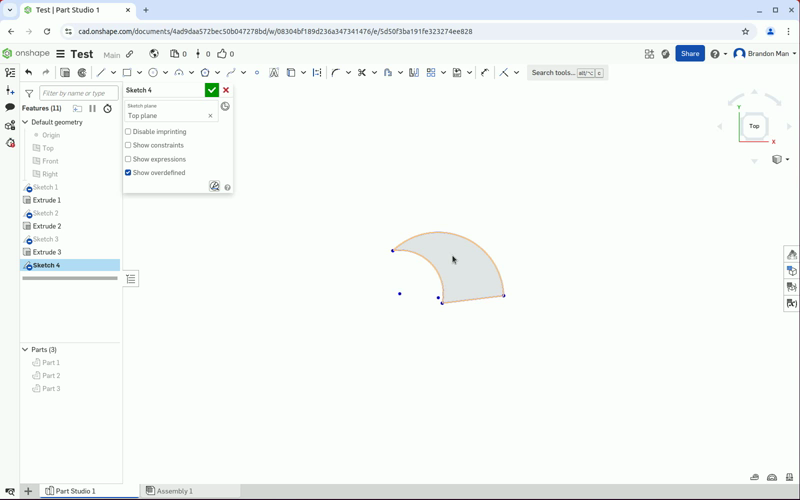
scroll(6)
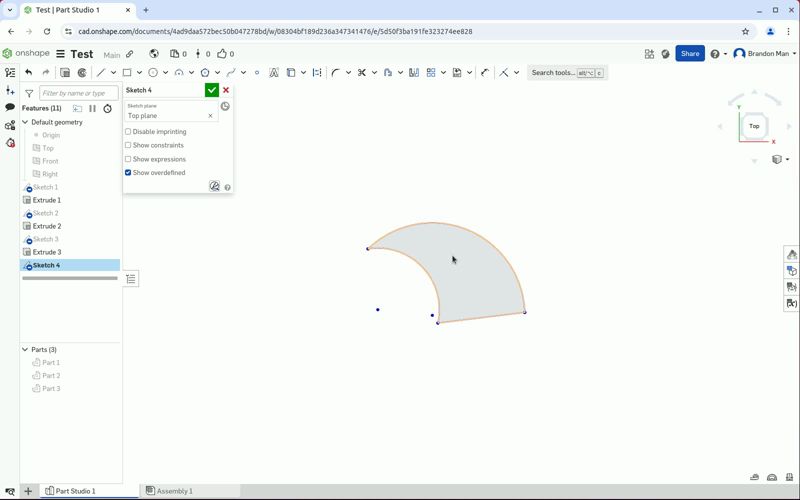
scroll(6)
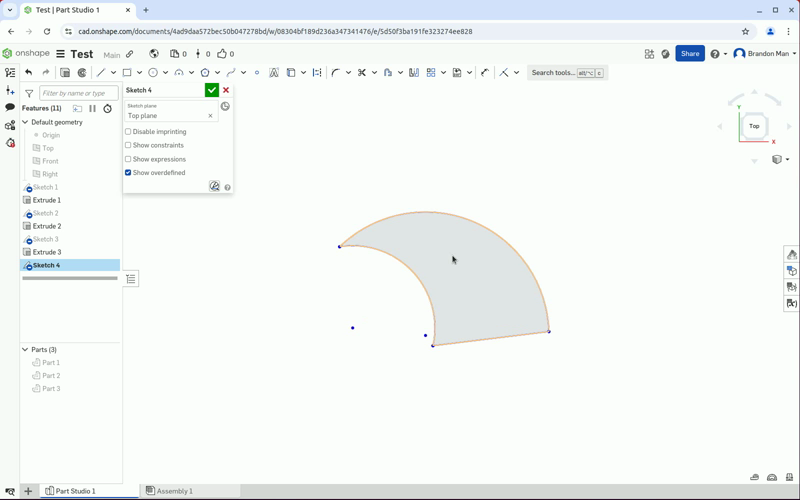
scroll(6)
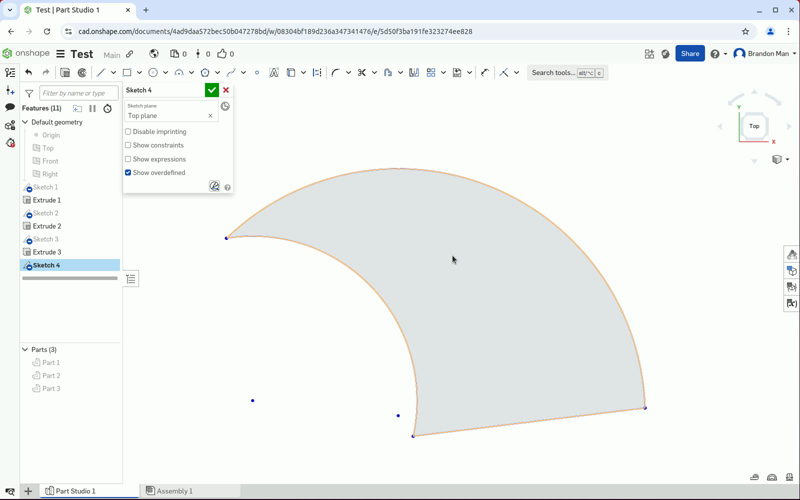
click(452, 255)
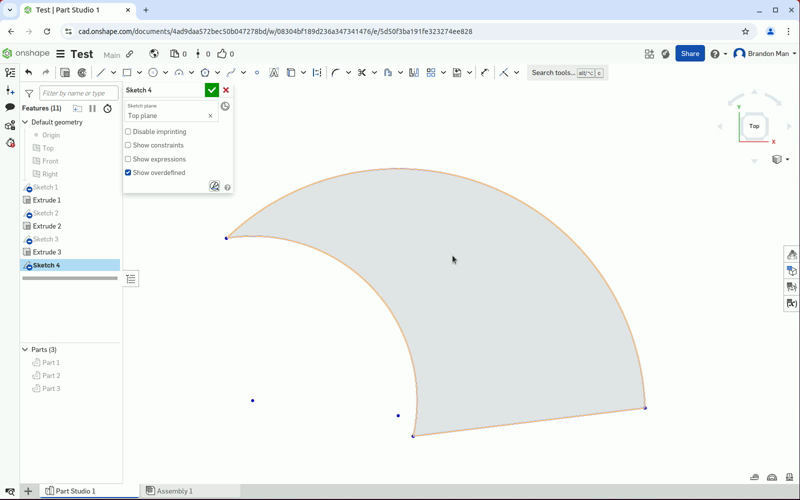
scroll(-6)
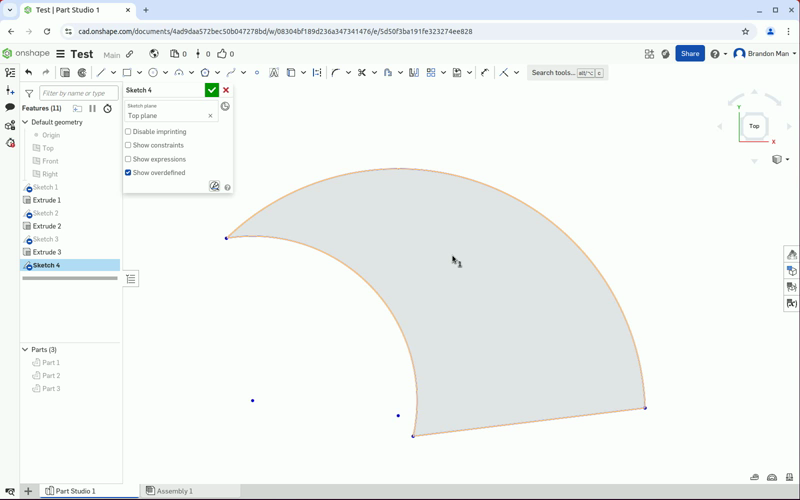
scroll(-6)
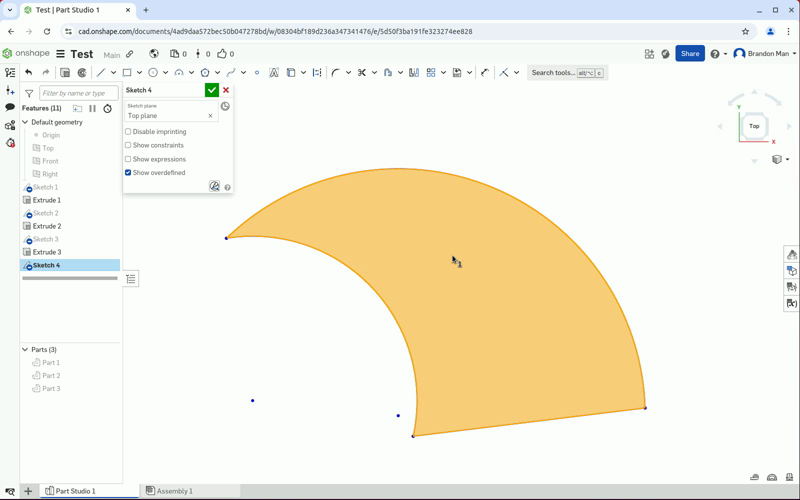
scroll(-6)
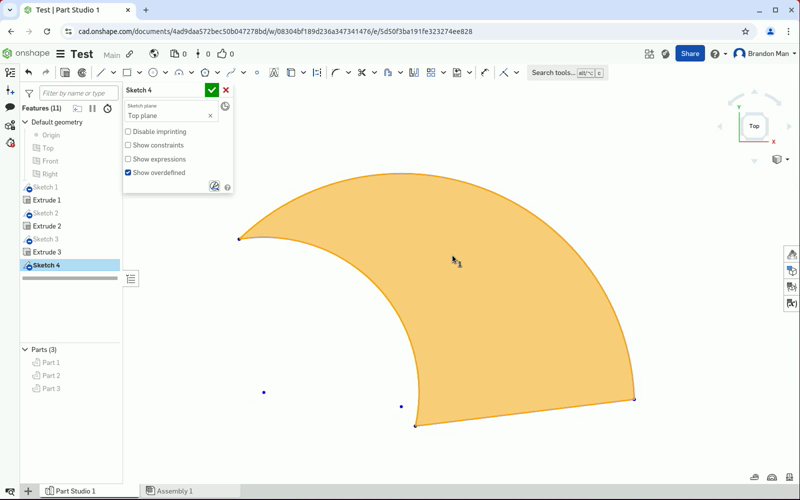
scroll(-6)
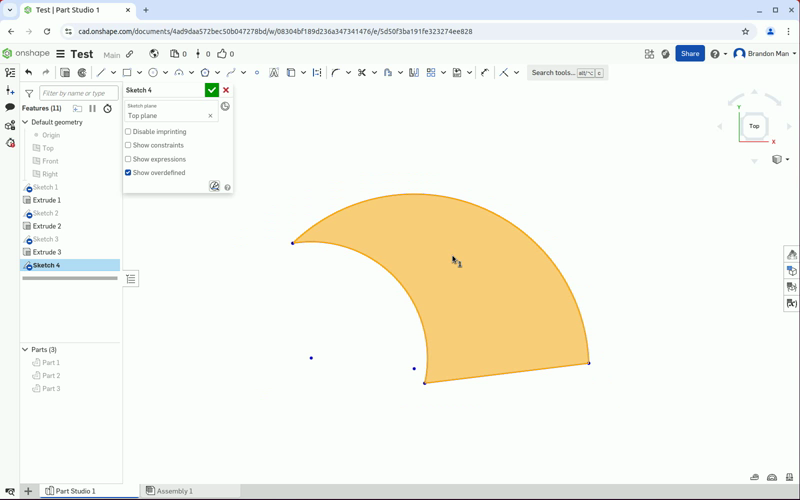
scroll(-6)
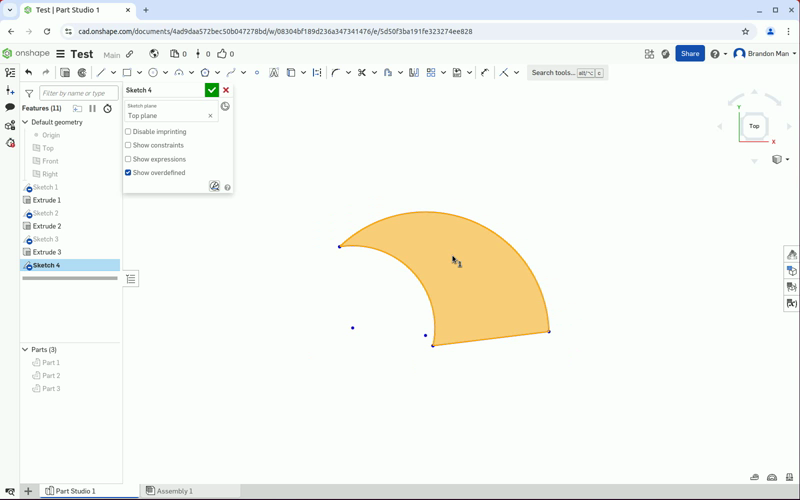
scroll(-6)
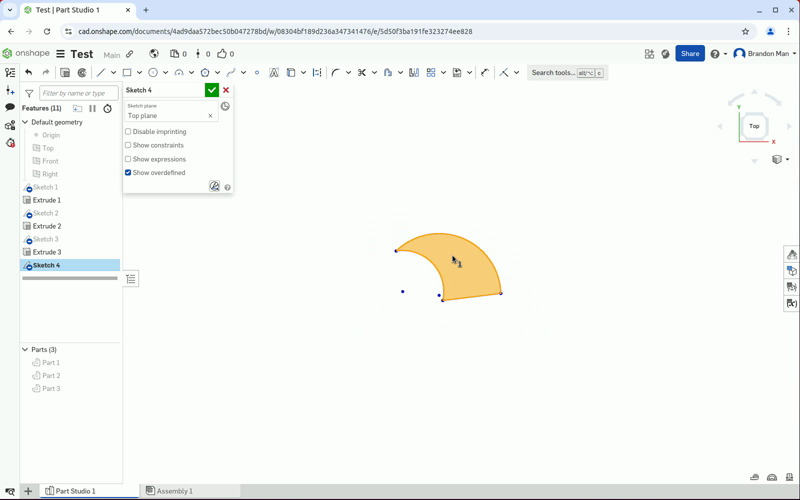
scroll(-6)
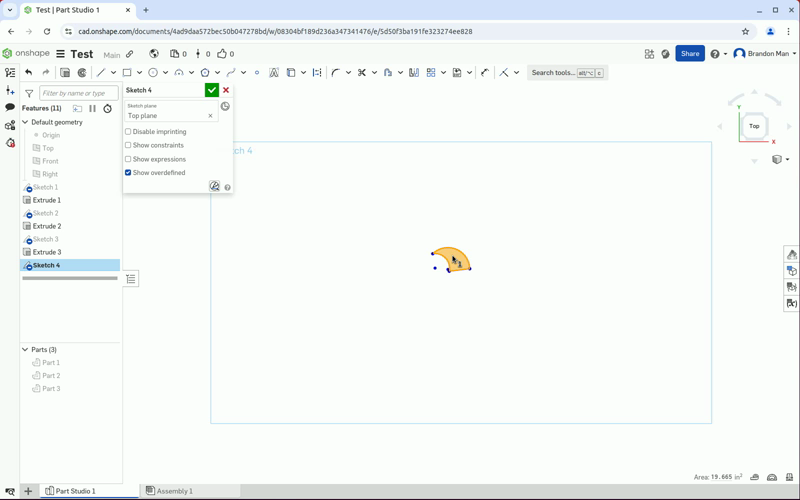
mouse_move(73, 352)
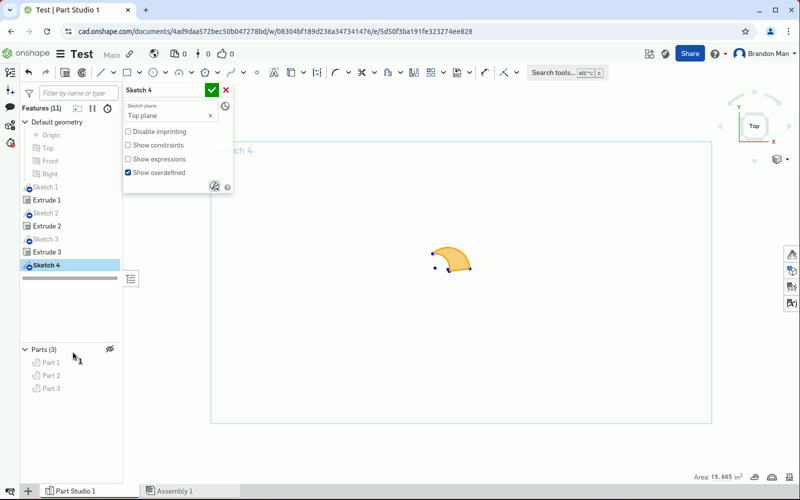
key(shift+y)
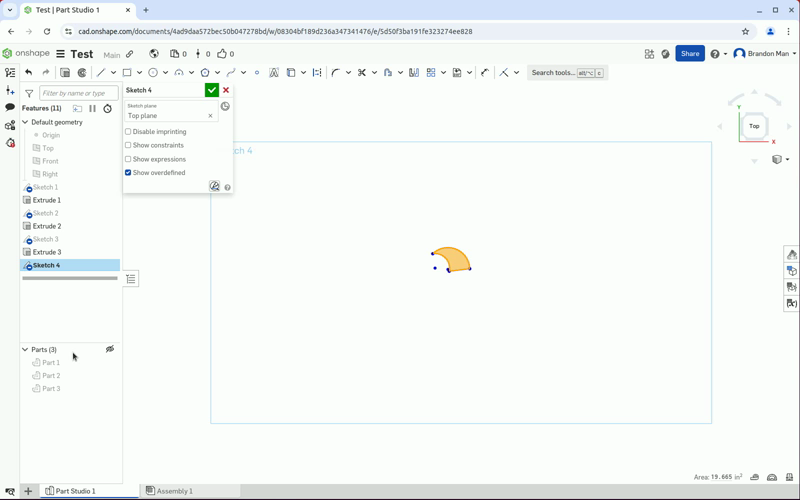
key(shift+e)
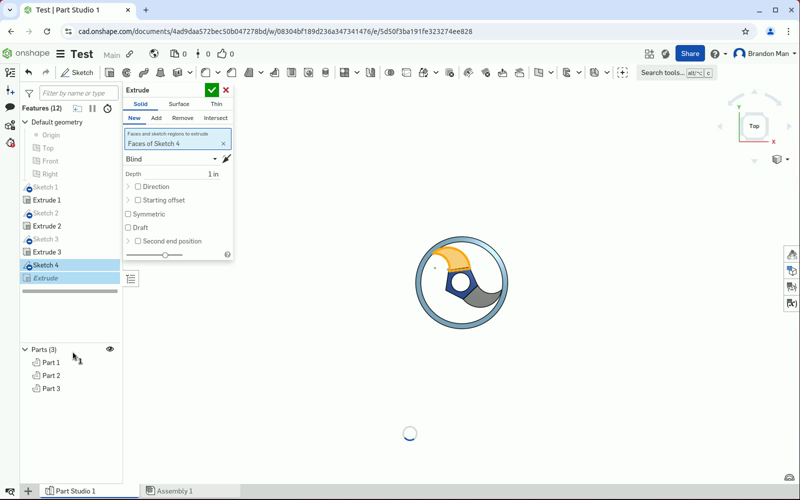
mouse_move(143, 106)
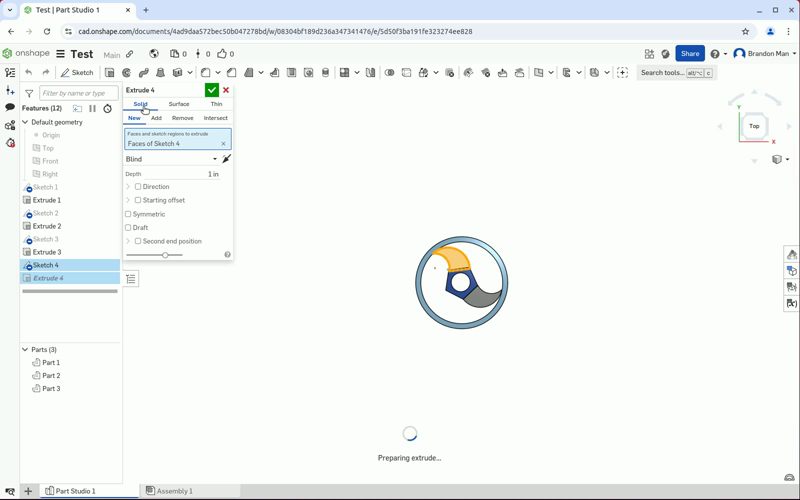
click(143, 106)
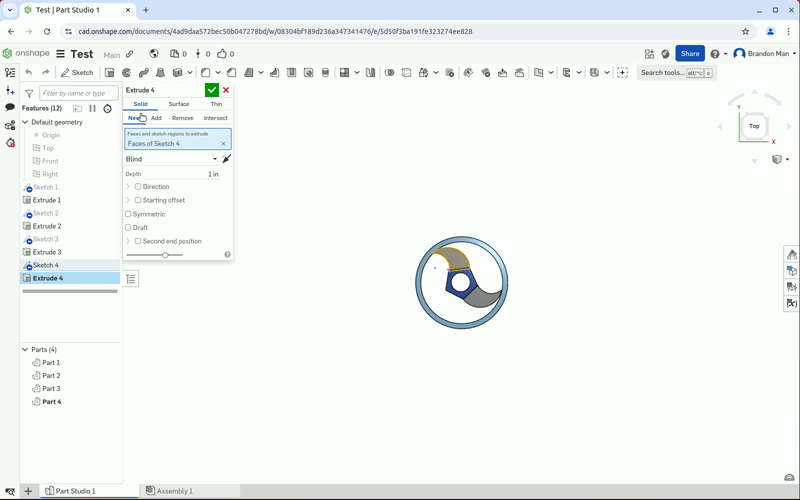
mouse_move(137, 120)
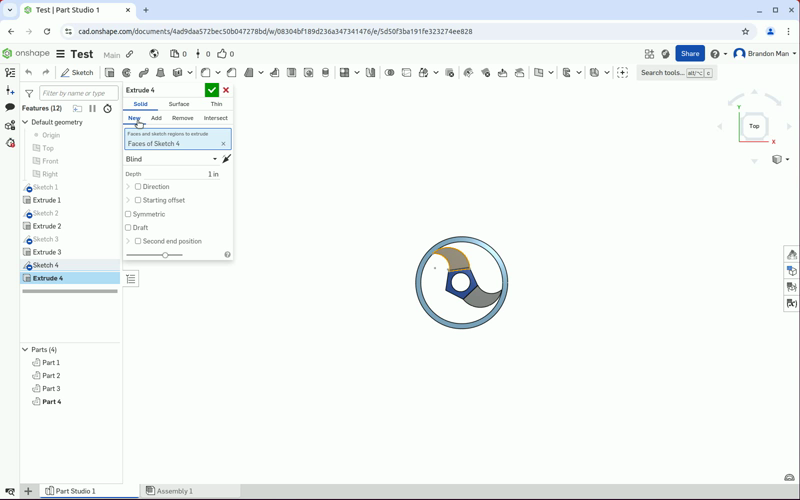
click(137, 120)
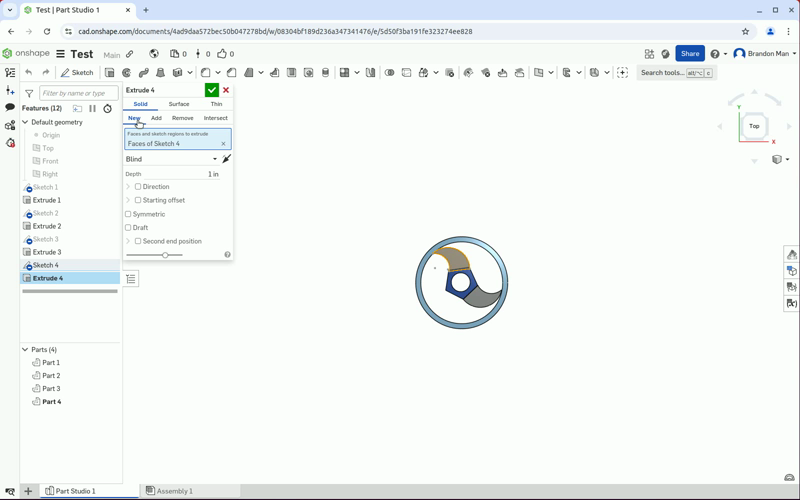
key(tab, 4)
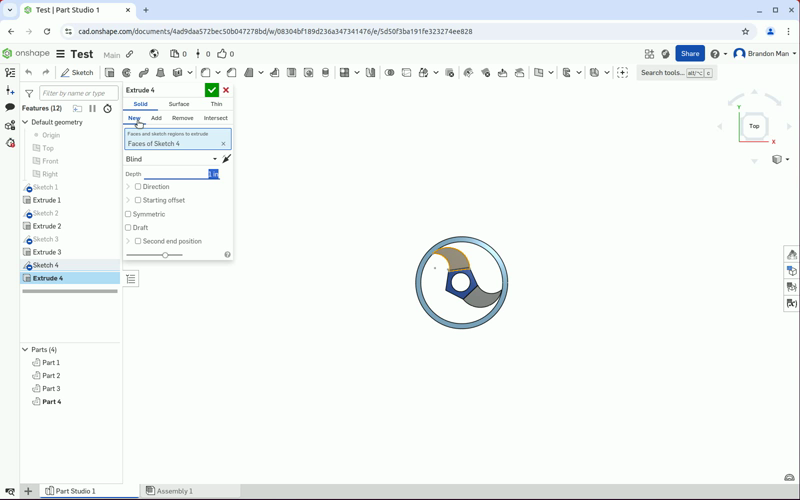
text(23.108)
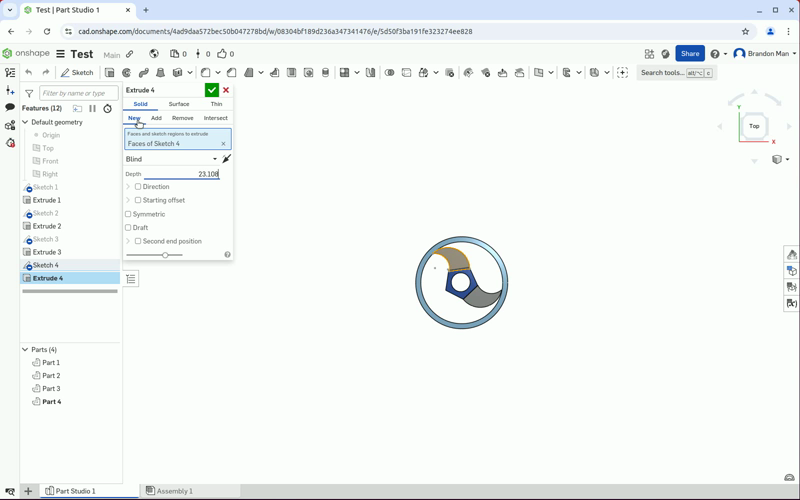
key(enter)
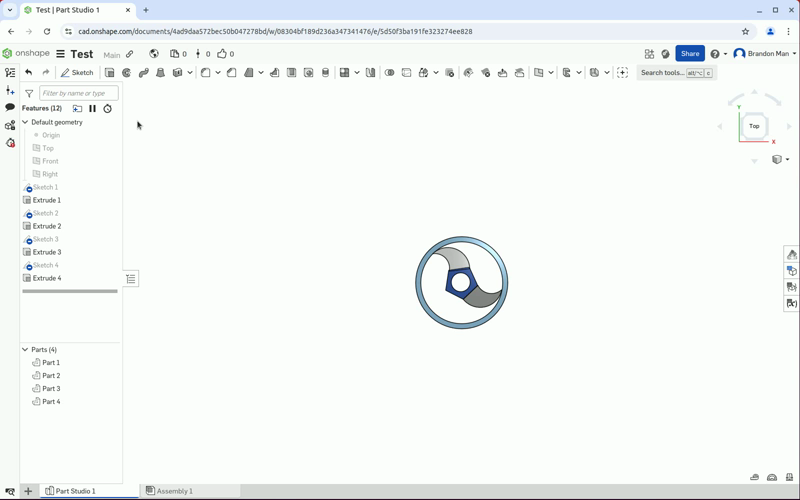
key(shift+h)
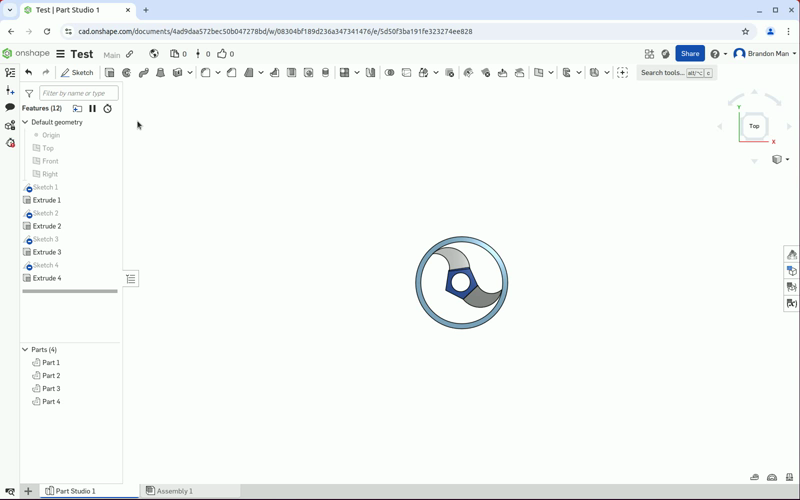
key(shift+h)
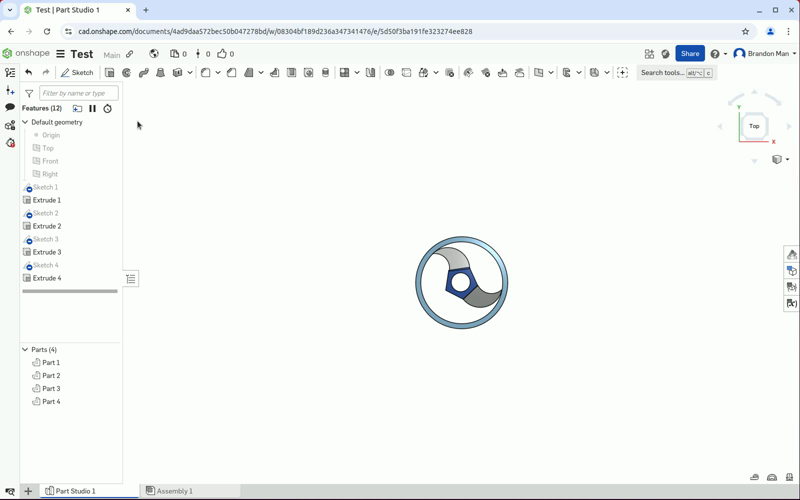
mouse_move(73, 189)
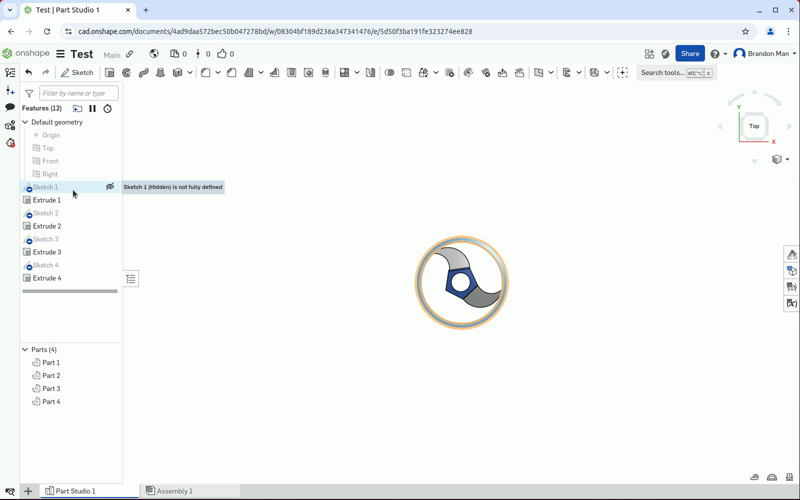
click(73, 189)
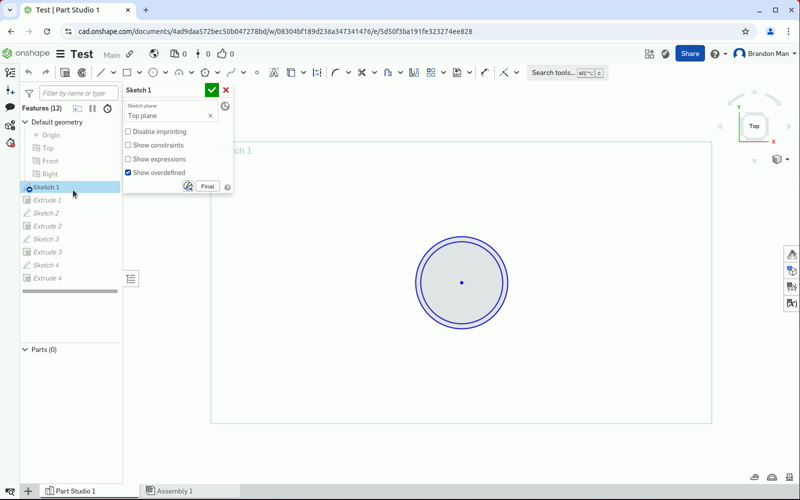
mouse_move(229, 92)
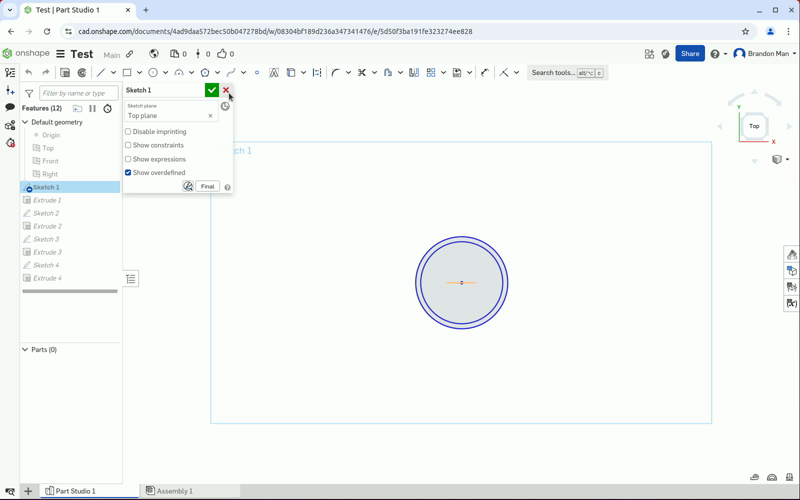
click(229, 92)
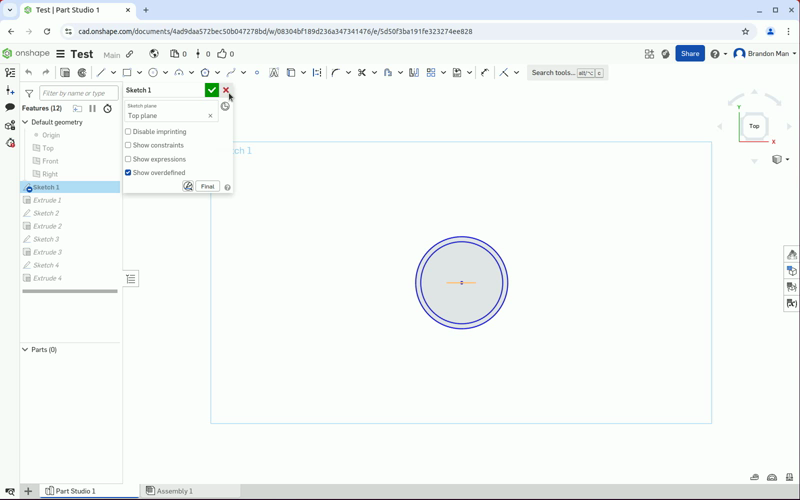
key(shift+s)
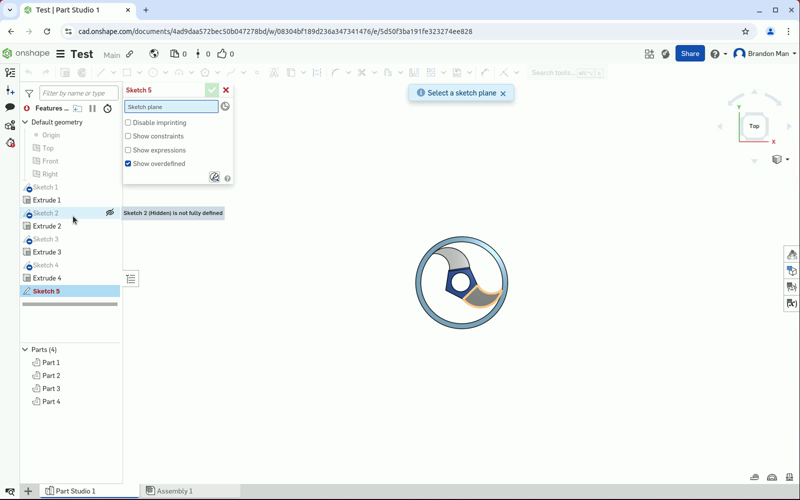
scroll(3)
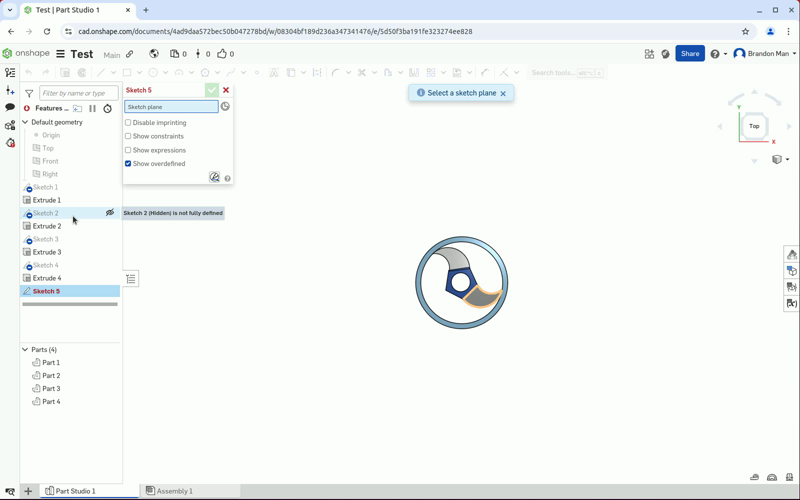
mouse_move(73, 150)
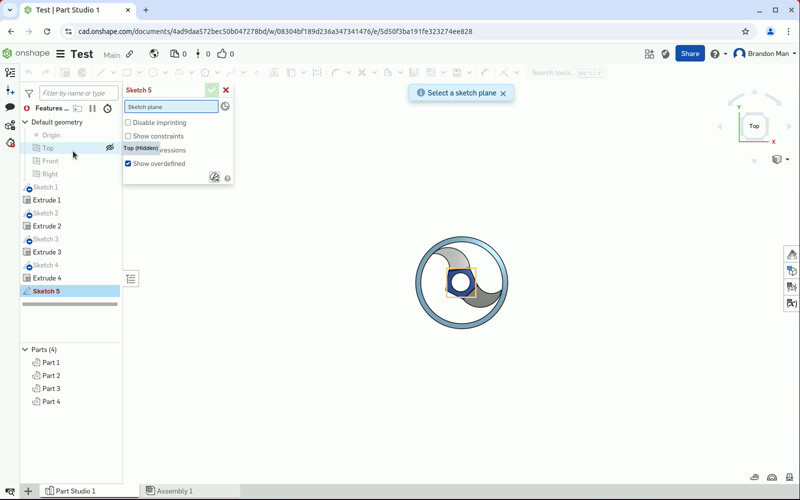
click(73, 150)
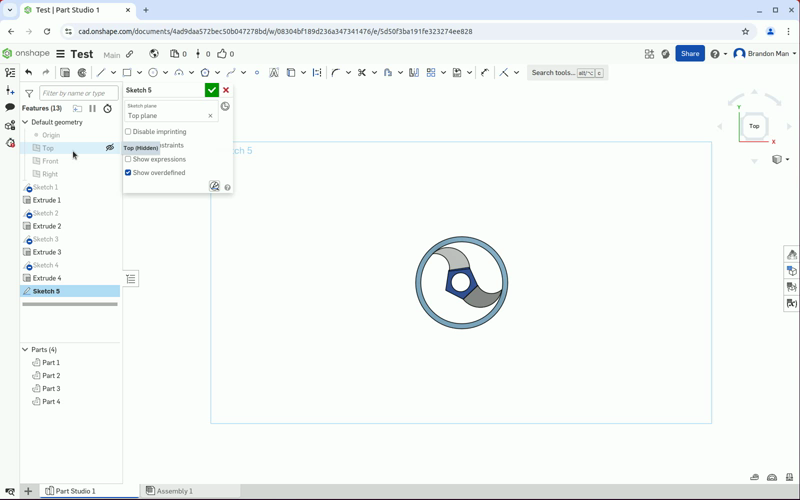
mouse_move(73, 352)
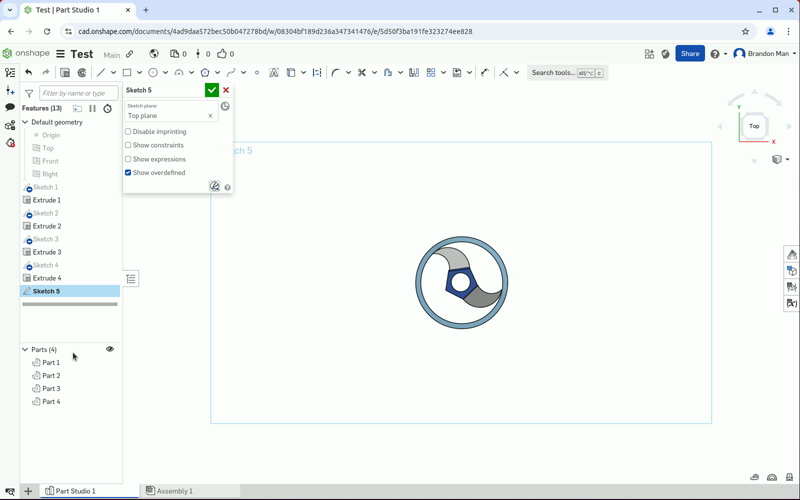
key(y)
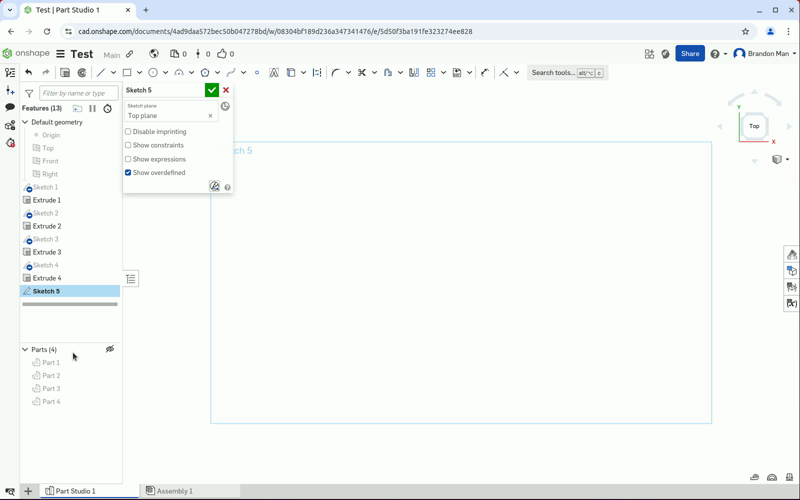
key(l)
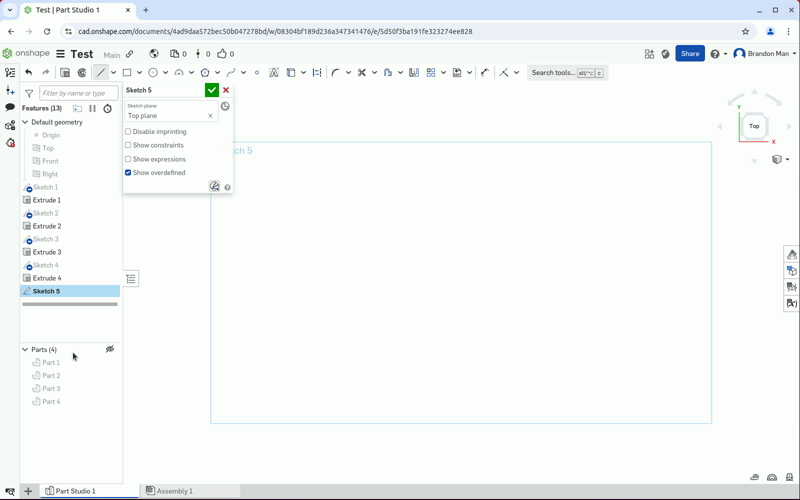
key_down(shift)
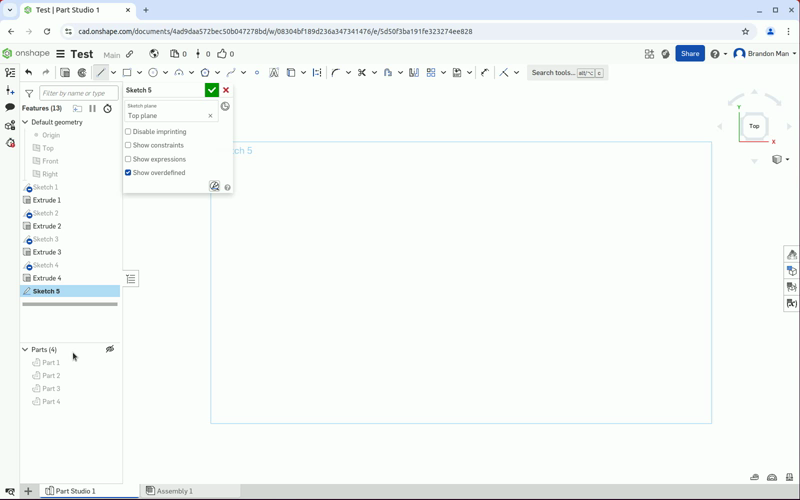
mouse_move(468, 267)
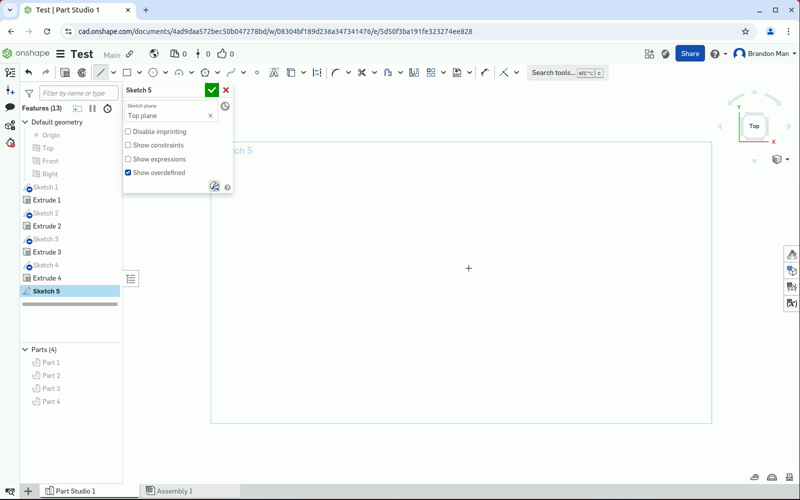
click(468, 267)
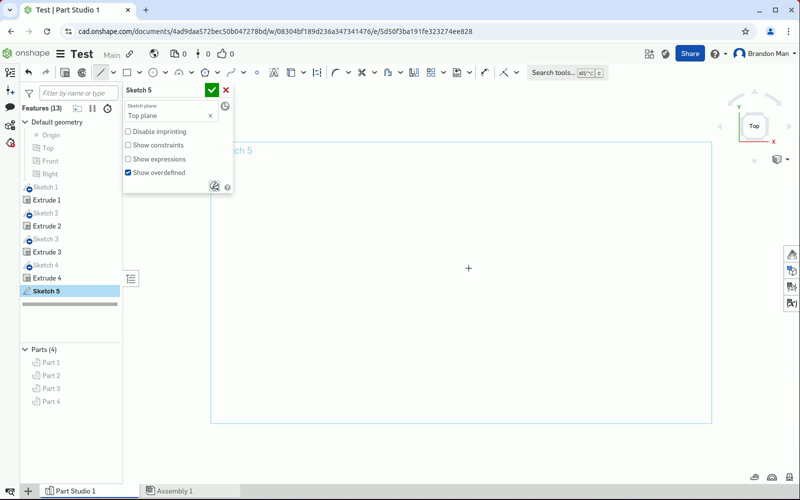
key_up(shift)
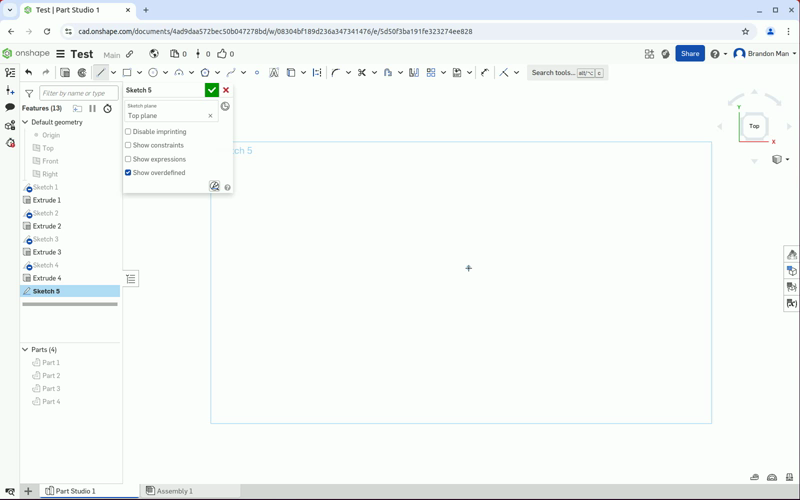
key_down(shift)
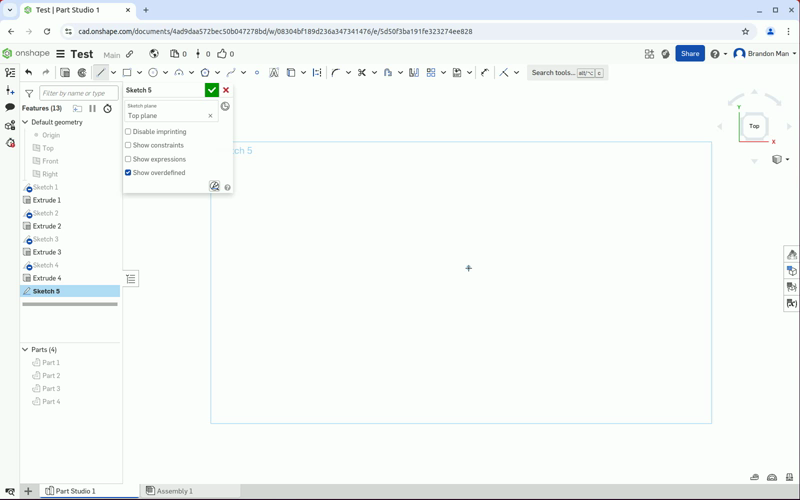
mouse_move(498, 267)
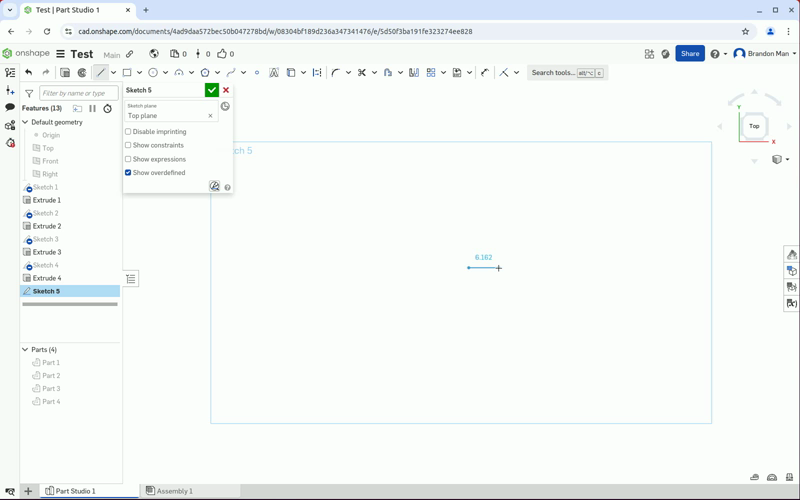
mouse_move(478, 286)
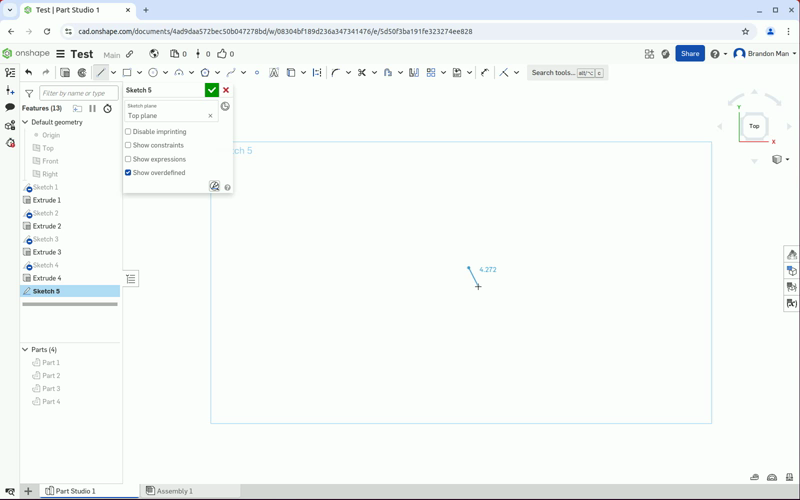
click(478, 286)
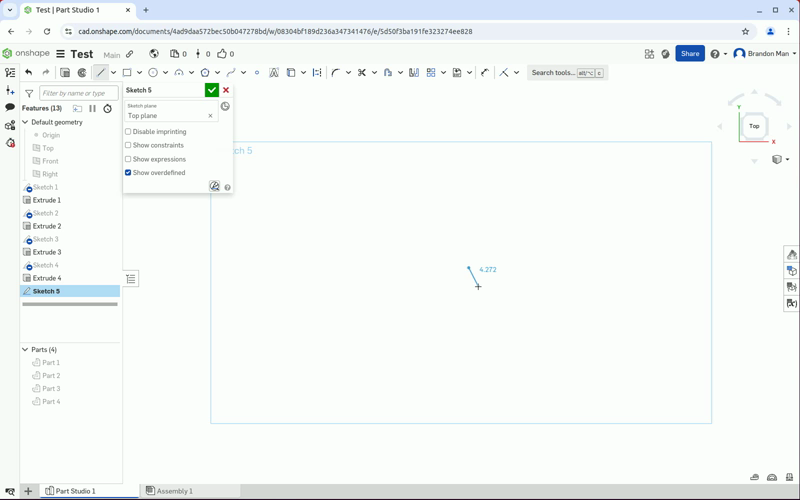
key_up(shift)
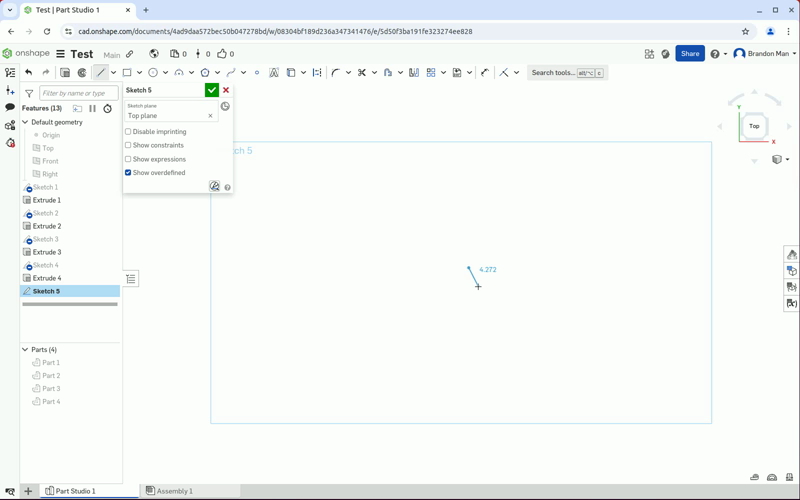
key(esc)
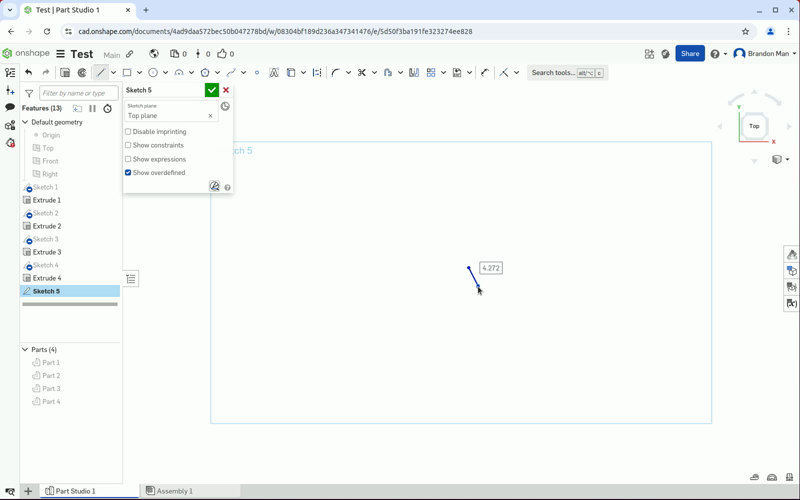
key(a)
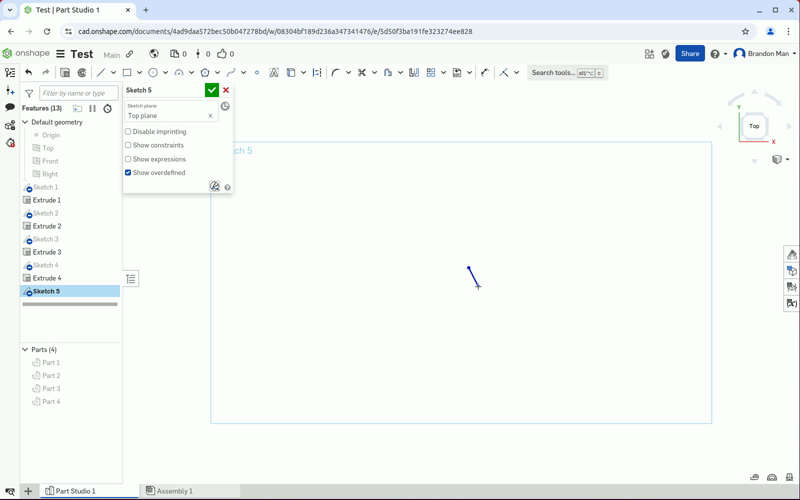
mouse_move(478, 286)
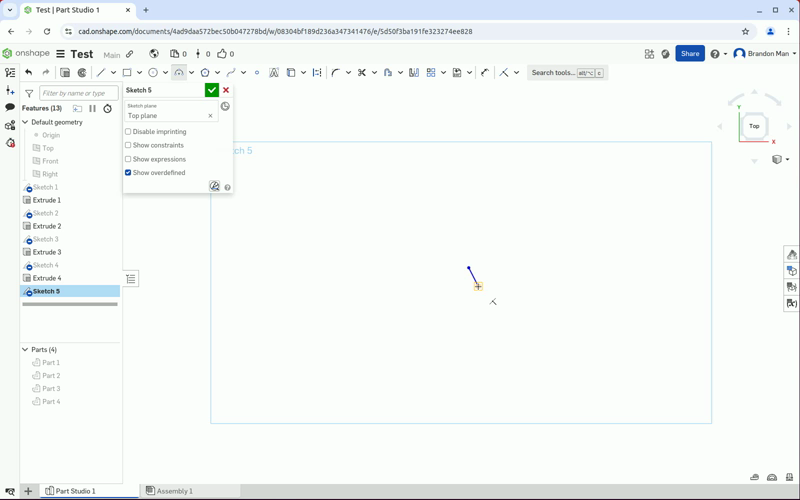
click(478, 286)
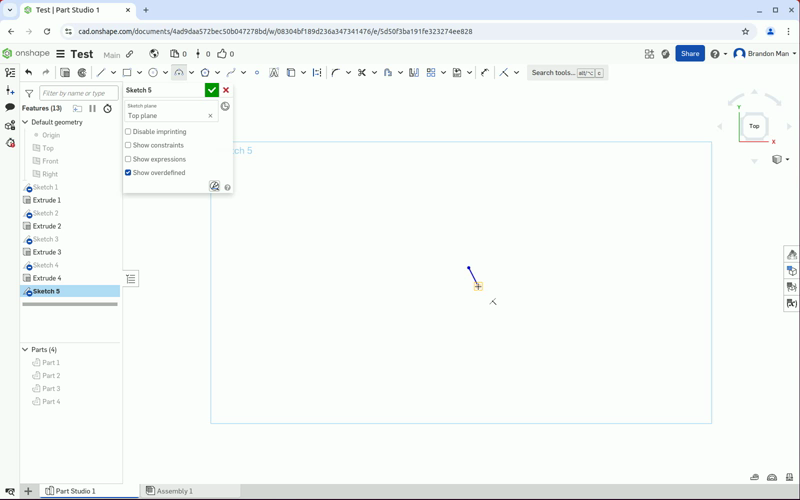
key_down(shift)
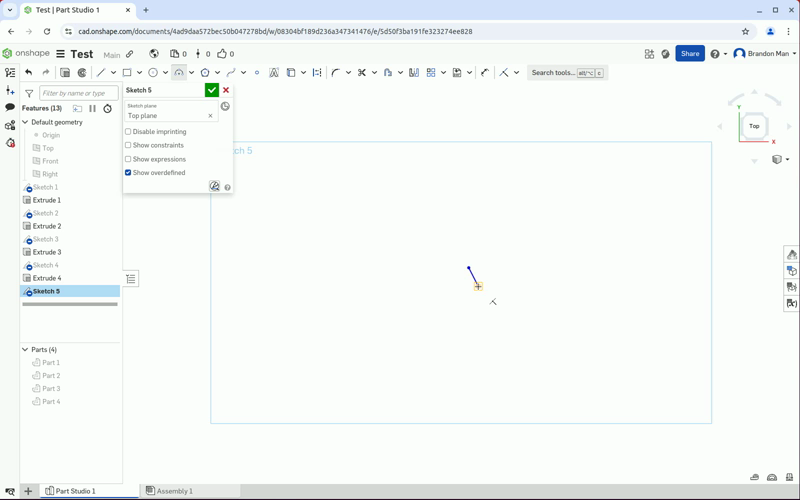
mouse_move(480, 246)
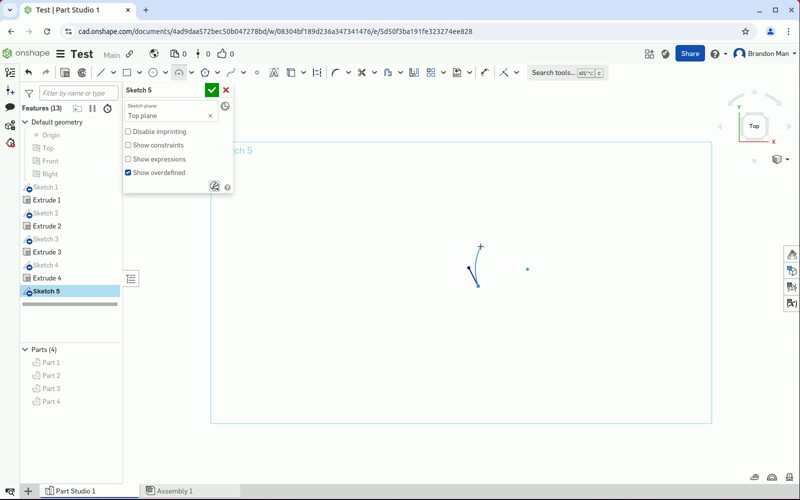
click(480, 246)
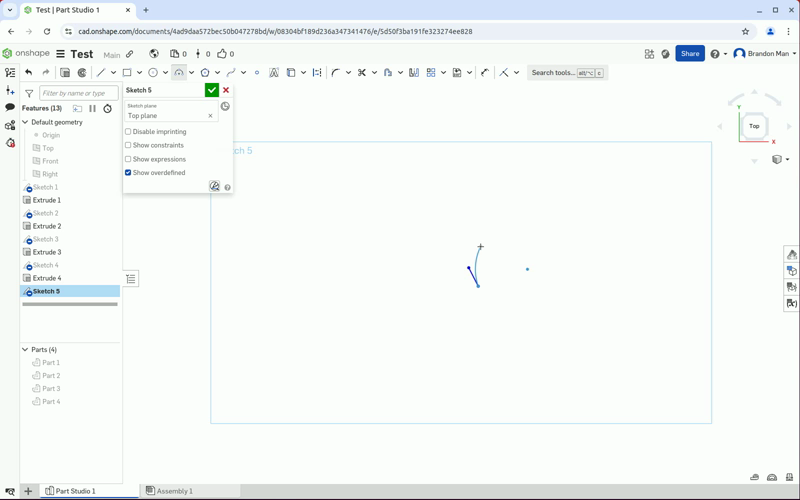
mouse_move(492, 266)
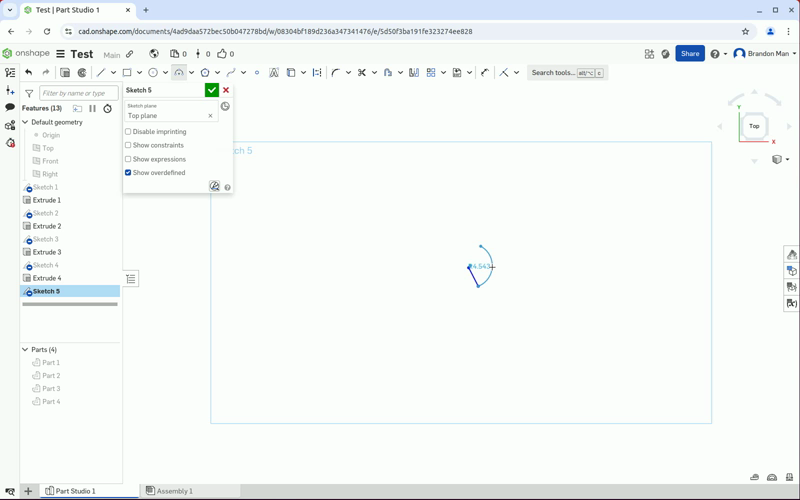
click(492, 266)
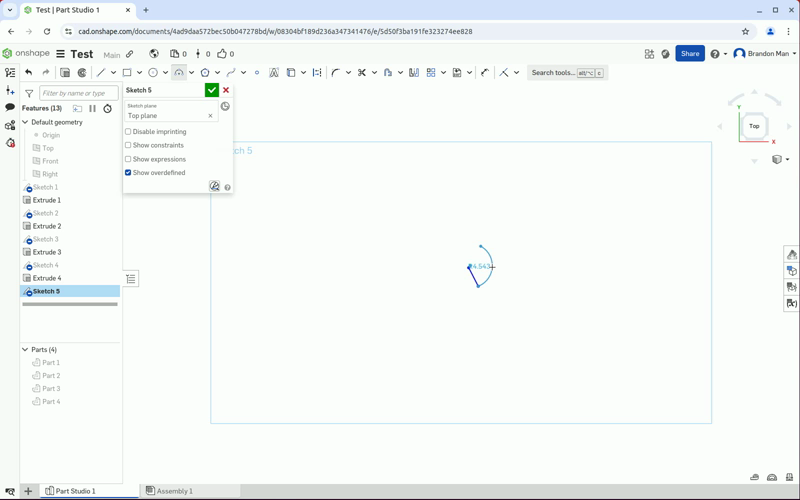
key_up(shift)
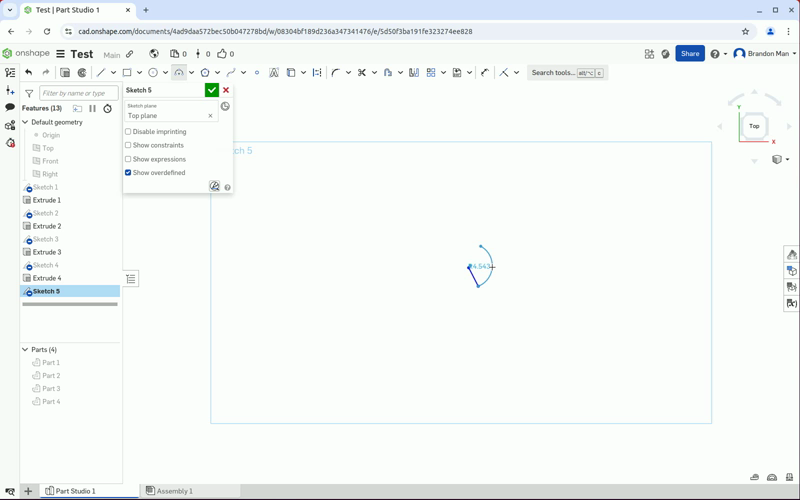
mouse_move(480, 246)
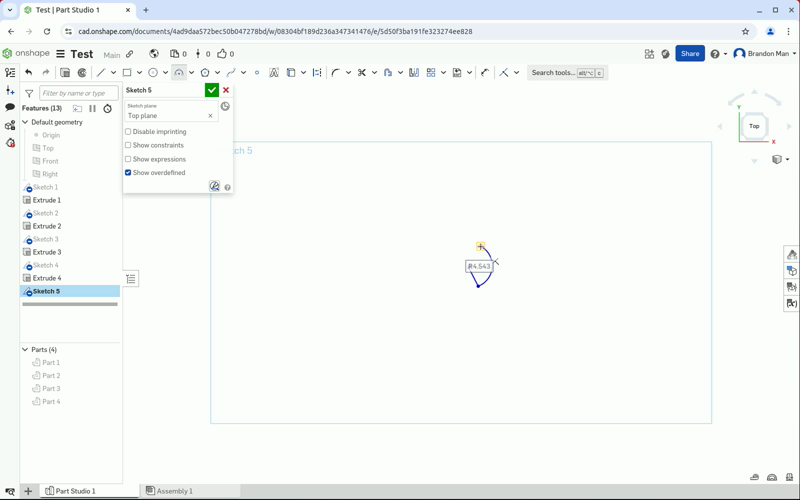
click(480, 246)
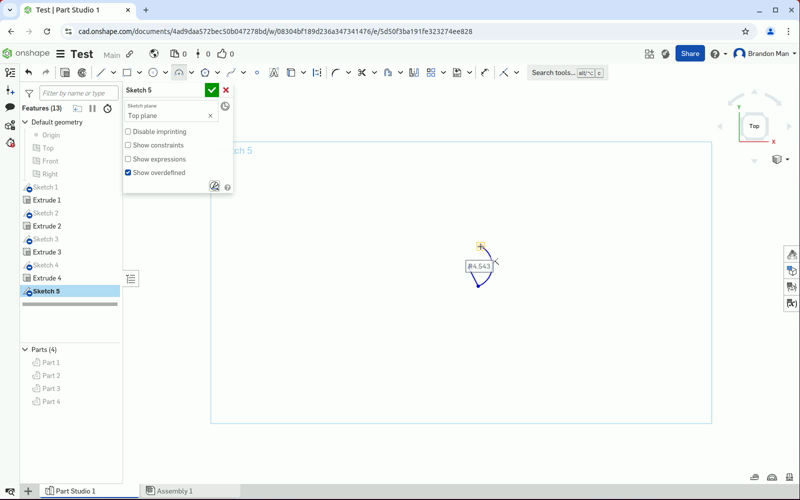
mouse_move(468, 267)
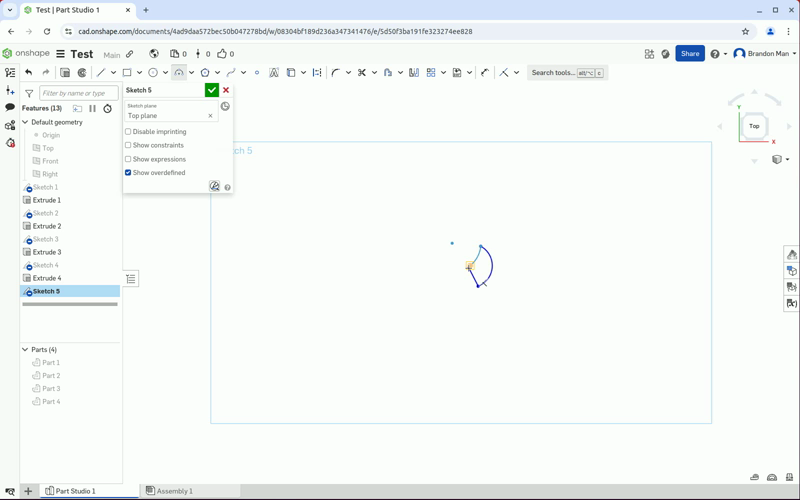
scroll(6)
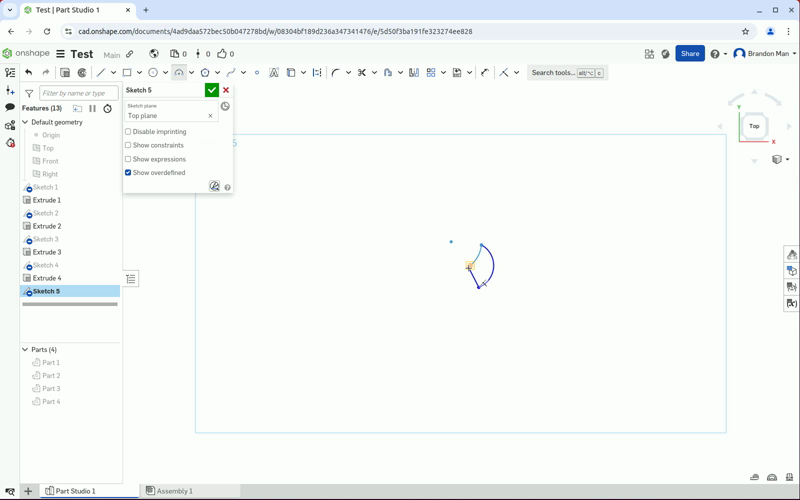
scroll(6)
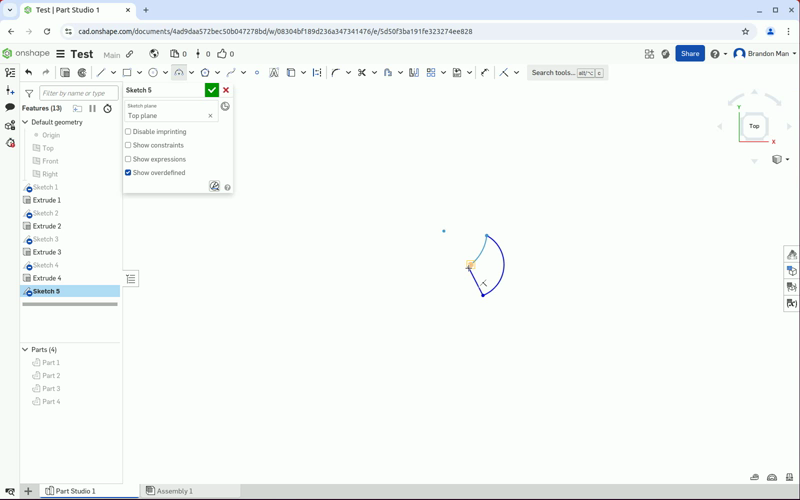
scroll(6)
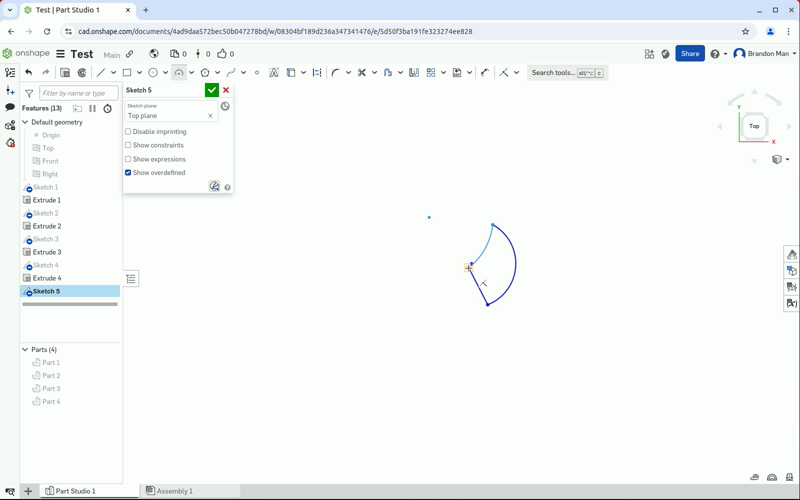
scroll(6)
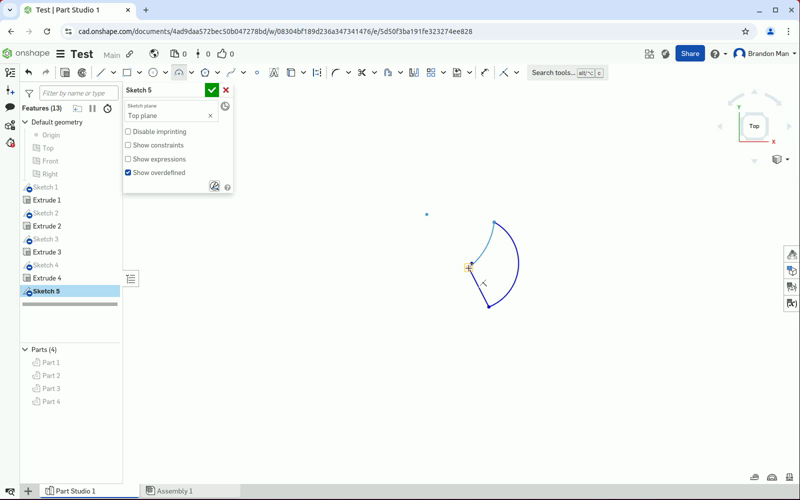
scroll(6)
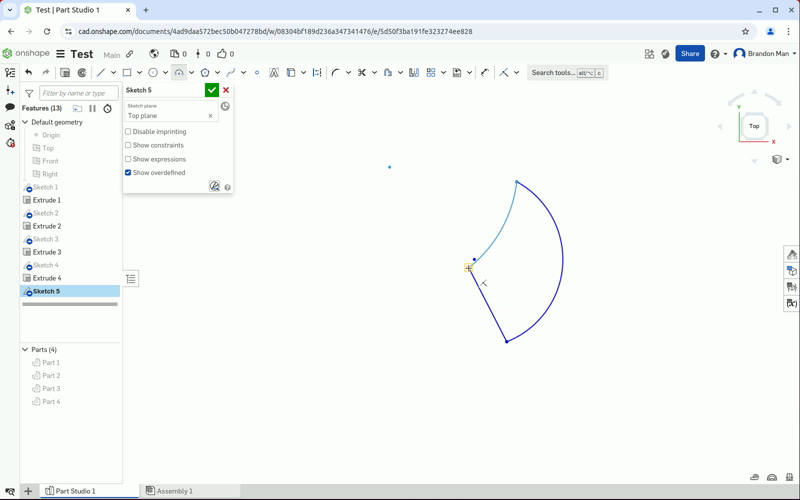
scroll(6)
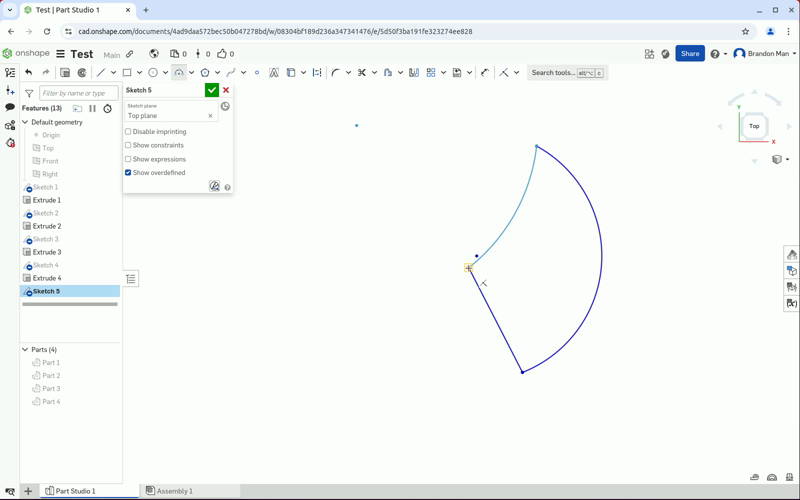
scroll(6)
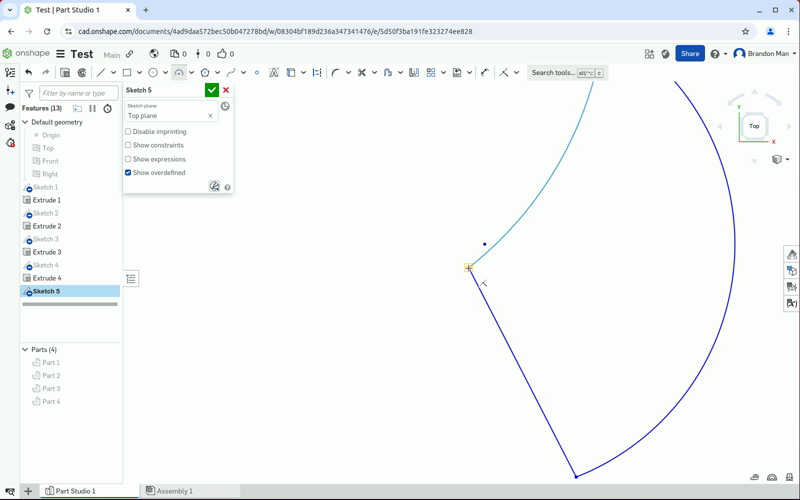
click(468, 267)
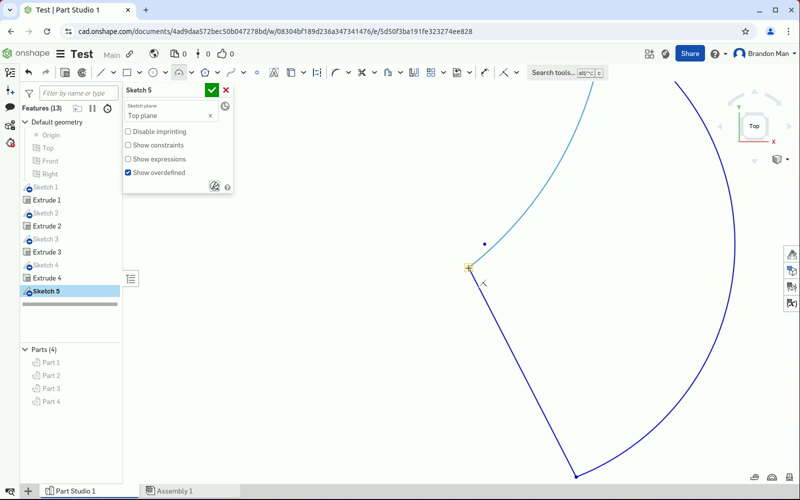
scroll(-6)
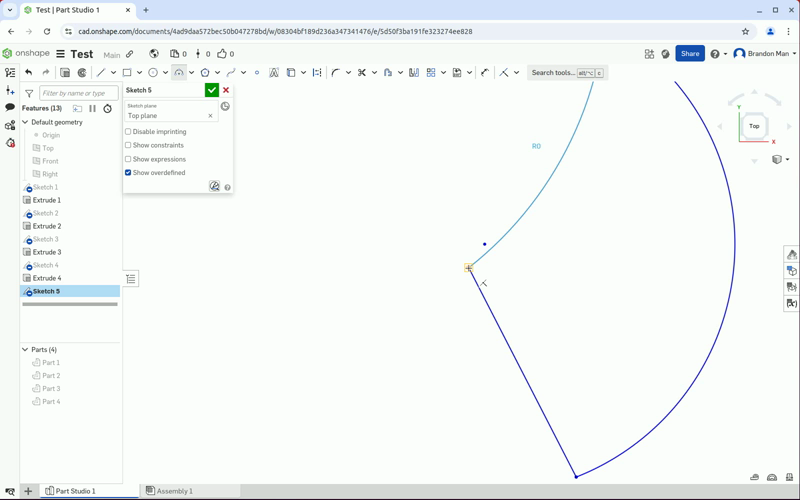
scroll(-6)
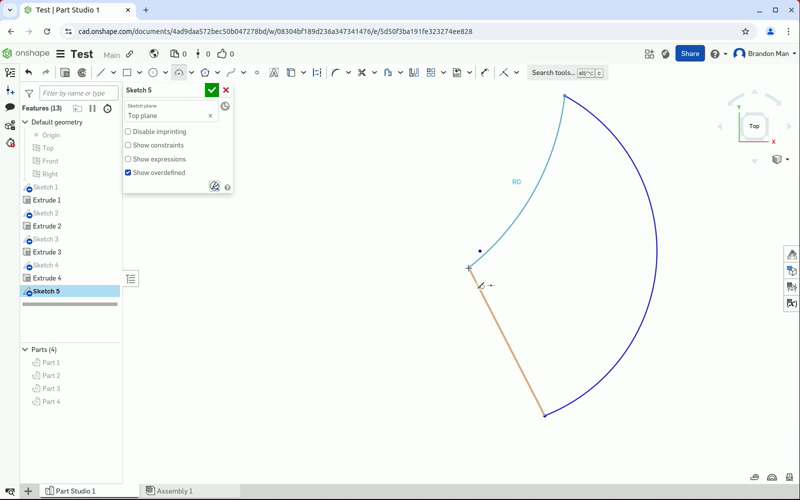
scroll(-6)
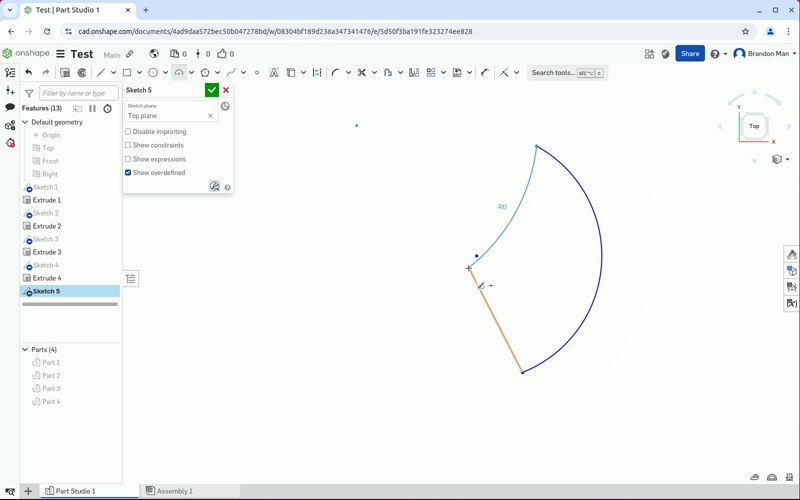
scroll(-6)
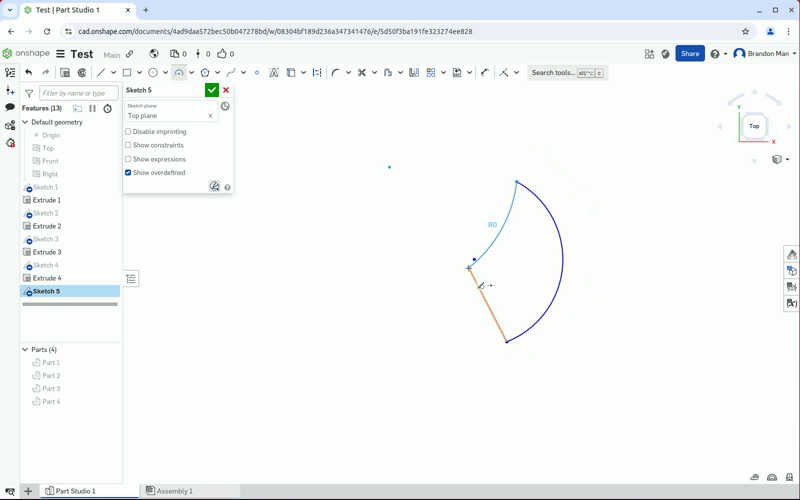
scroll(-6)
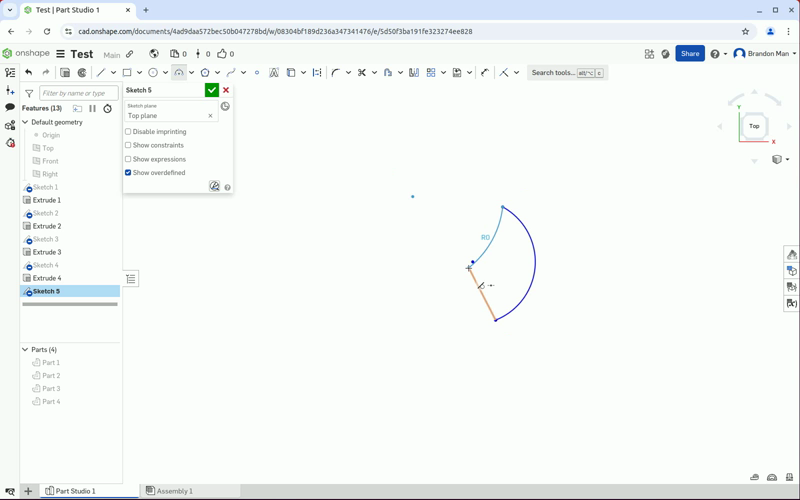
scroll(-6)
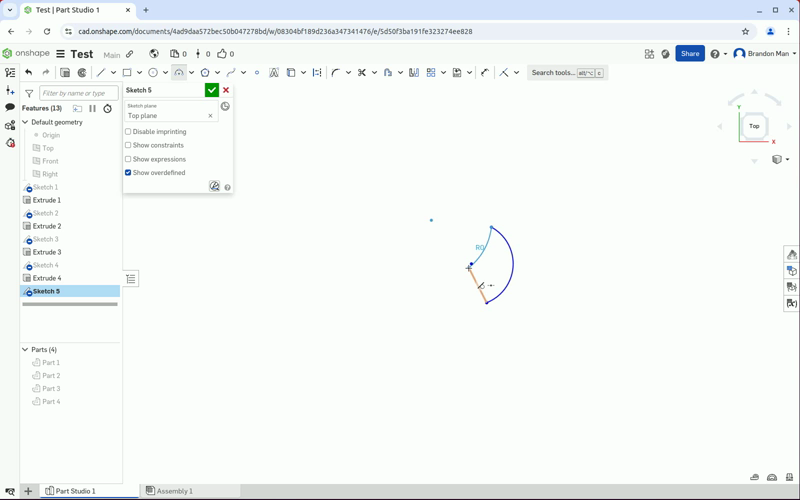
scroll(-6)
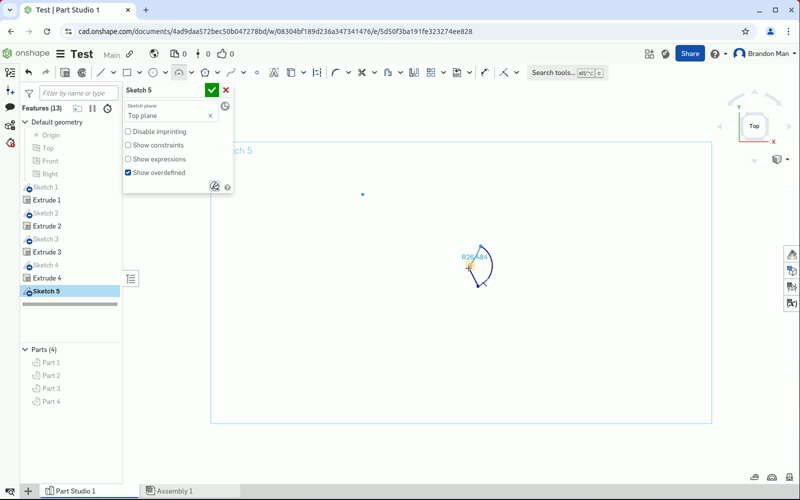
key_down(shift)
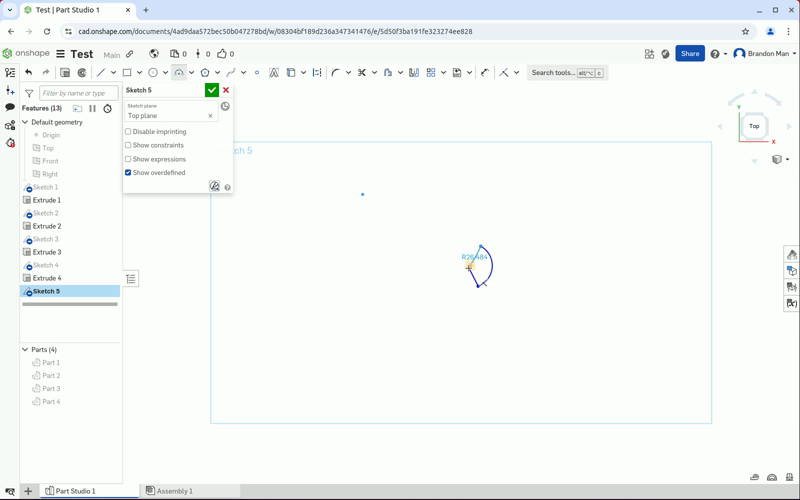
mouse_move(480, 259)
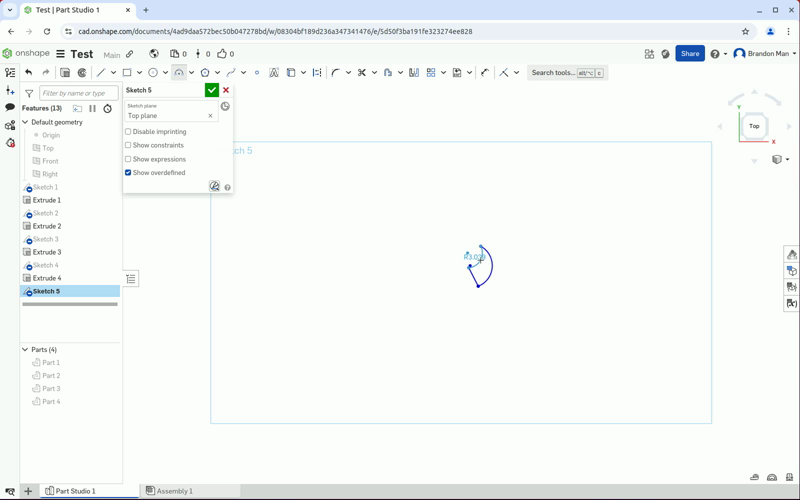
click(480, 259)
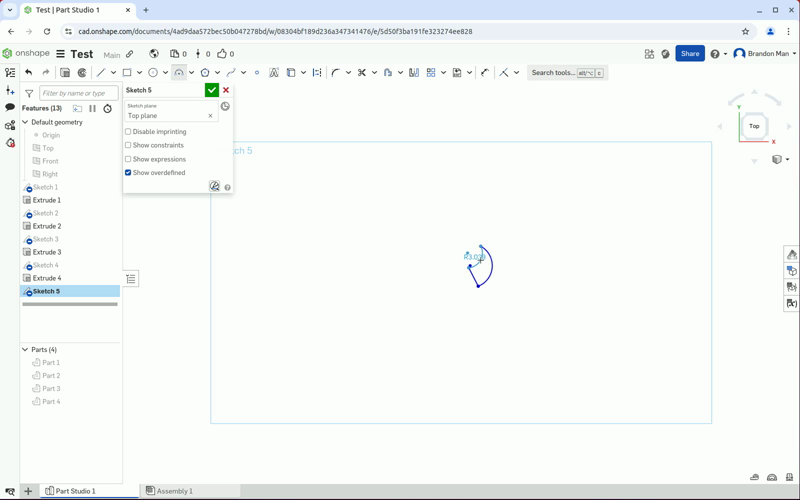
key_up(shift)
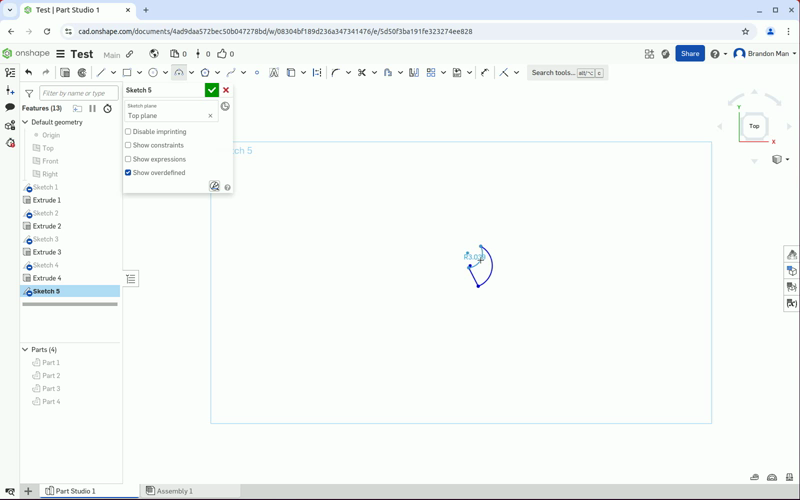
key(esc)
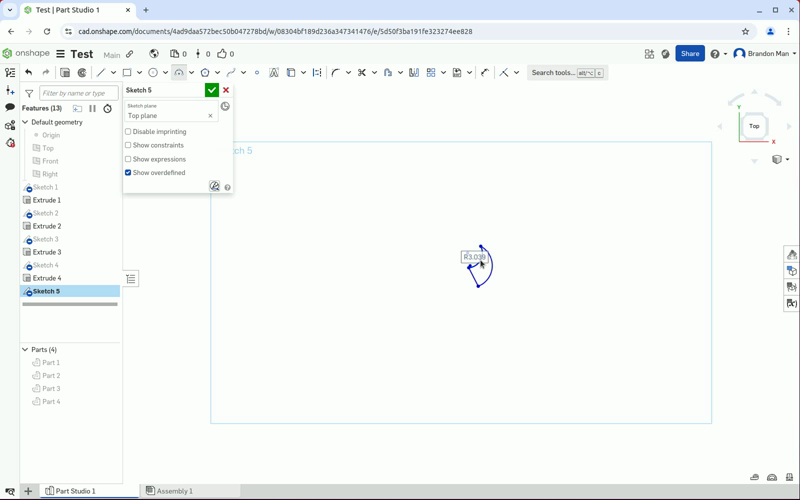
mouse_move(476, 280)
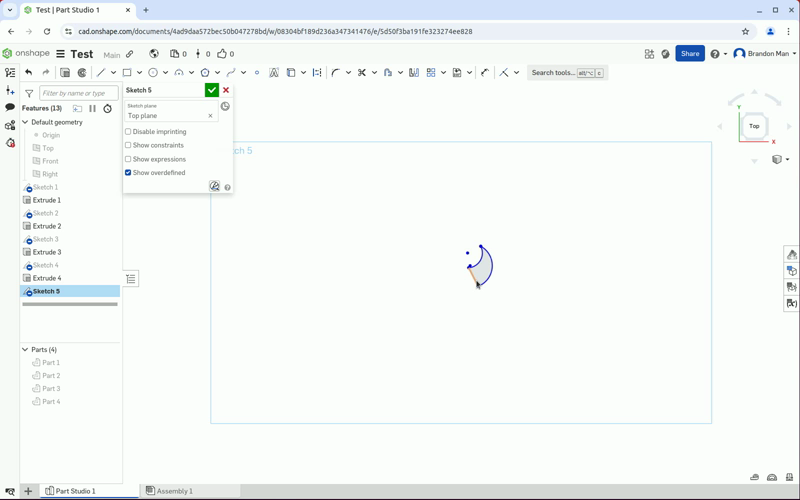
scroll(6)
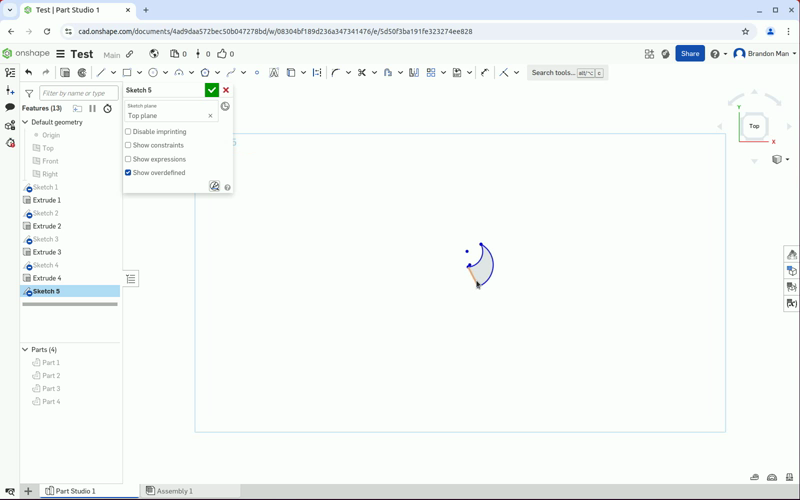
scroll(6)
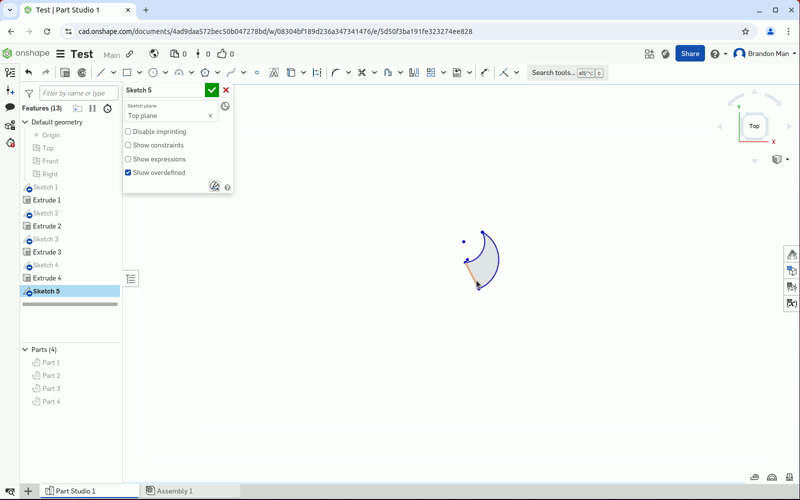
scroll(6)
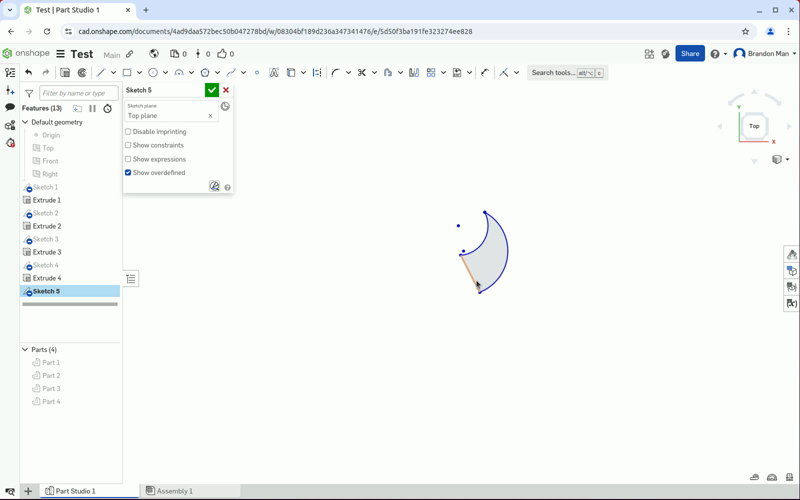
scroll(6)
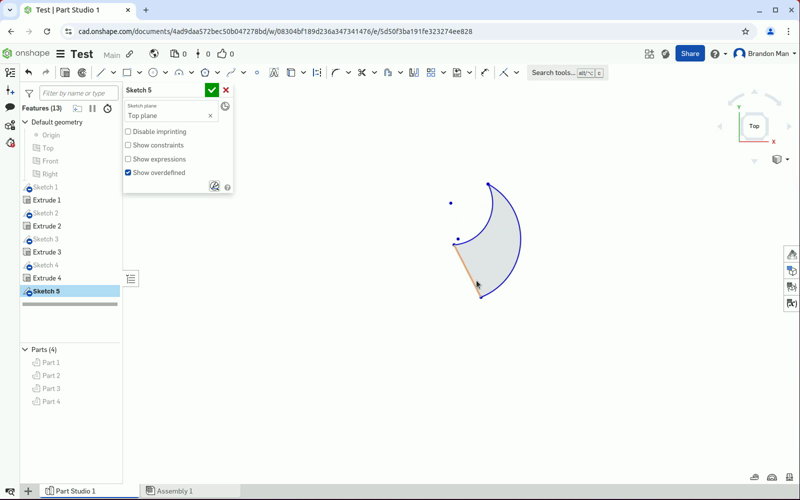
scroll(6)
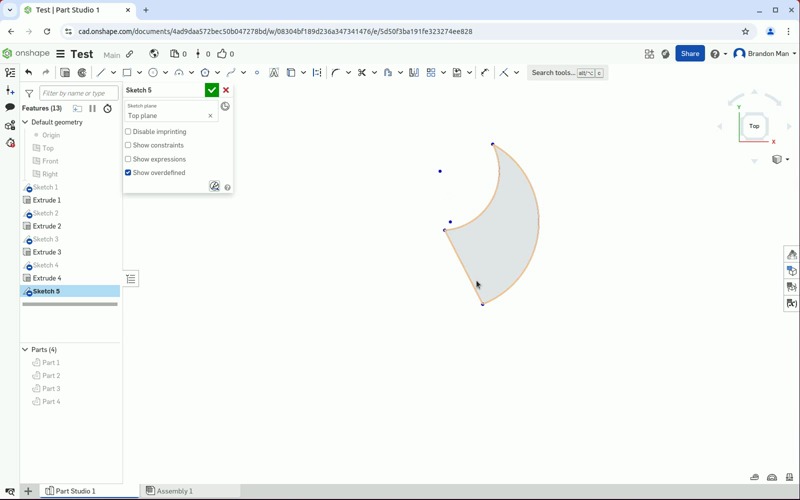
scroll(6)
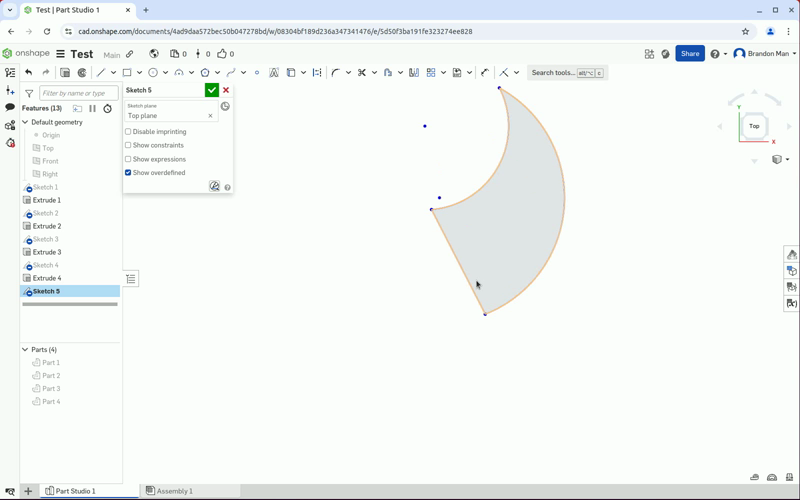
scroll(6)
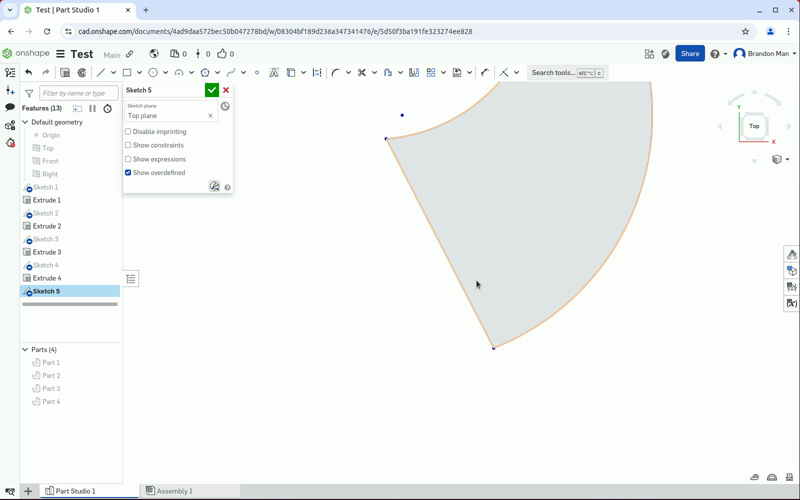
click(476, 280)
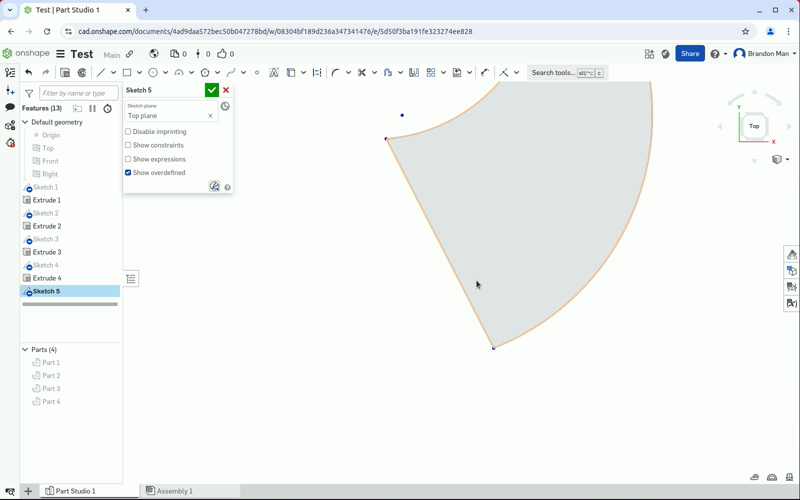
scroll(-6)
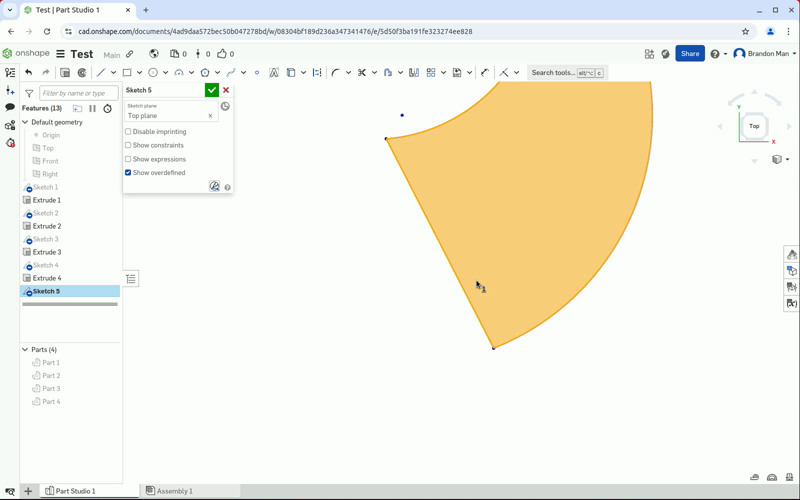
scroll(-6)
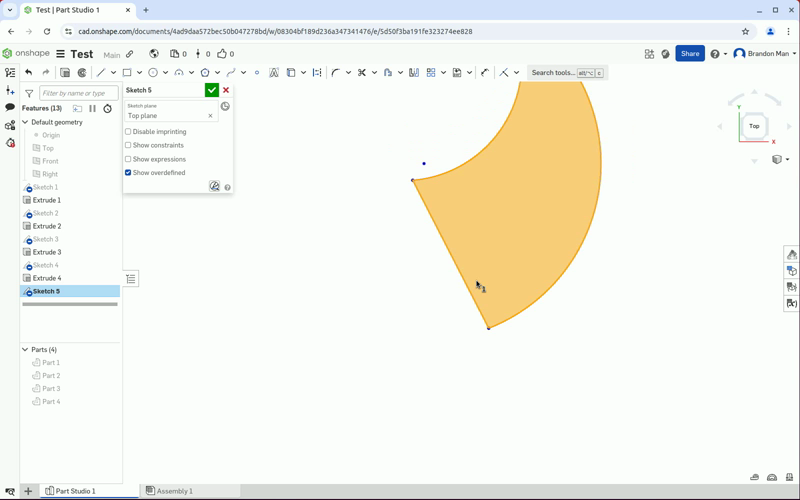
scroll(-6)
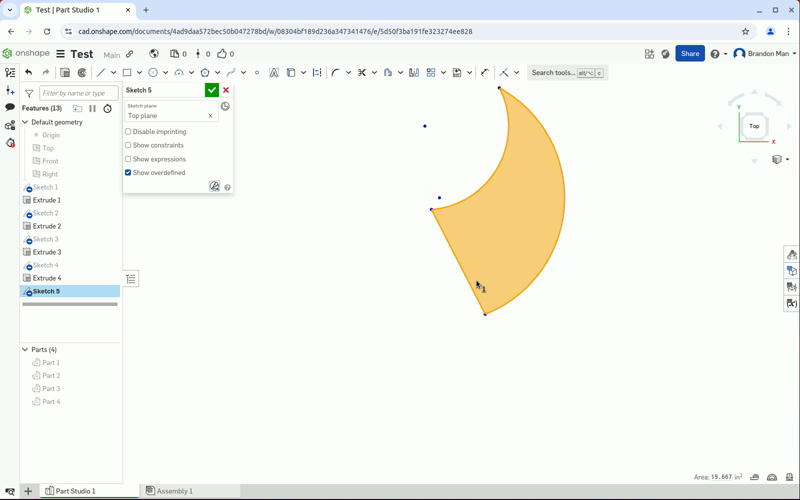
scroll(-6)
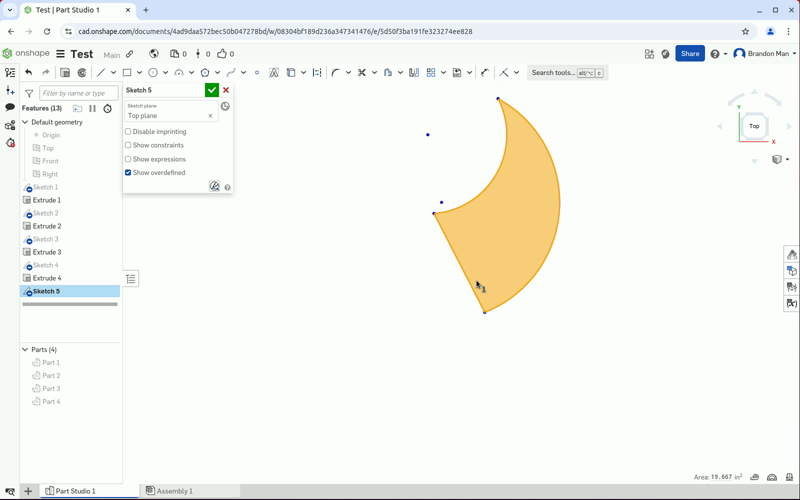
scroll(-6)
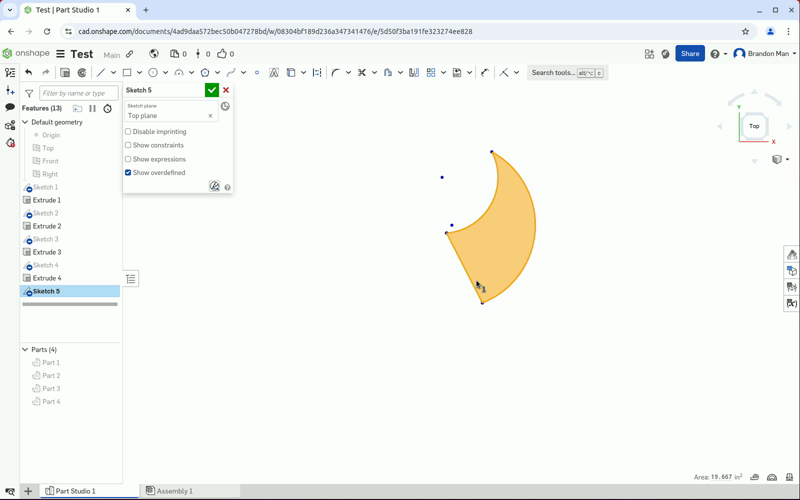
scroll(-6)
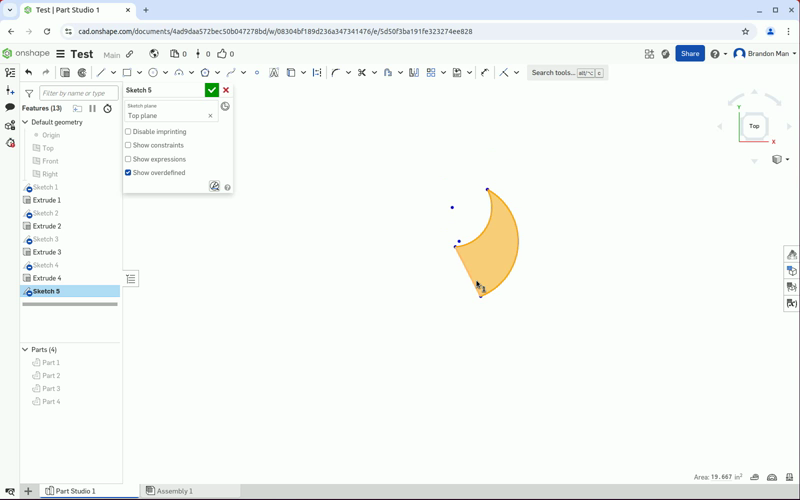
scroll(-6)
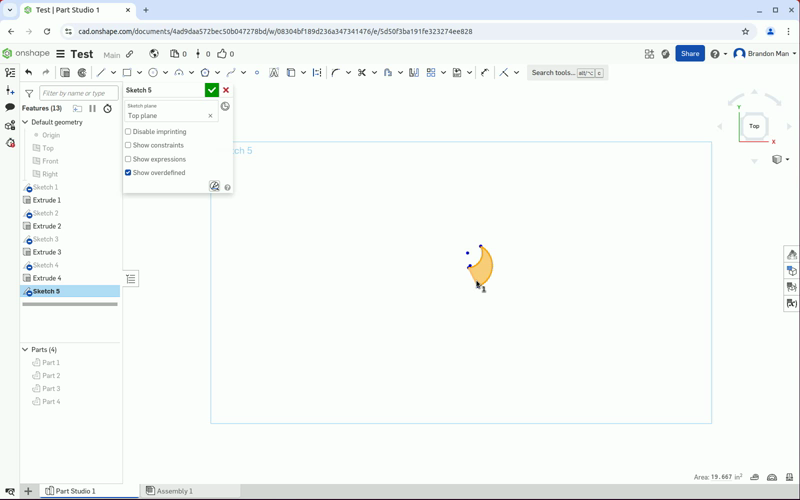
mouse_move(73, 352)
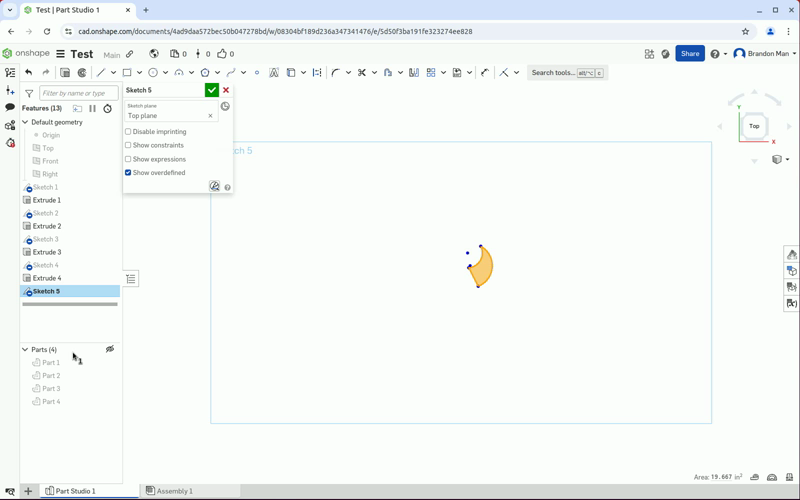
key(shift+y)
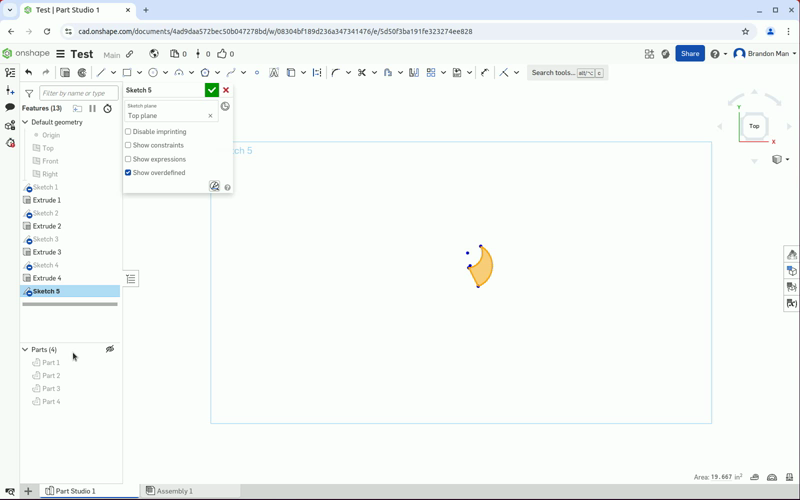
key(shift+e)
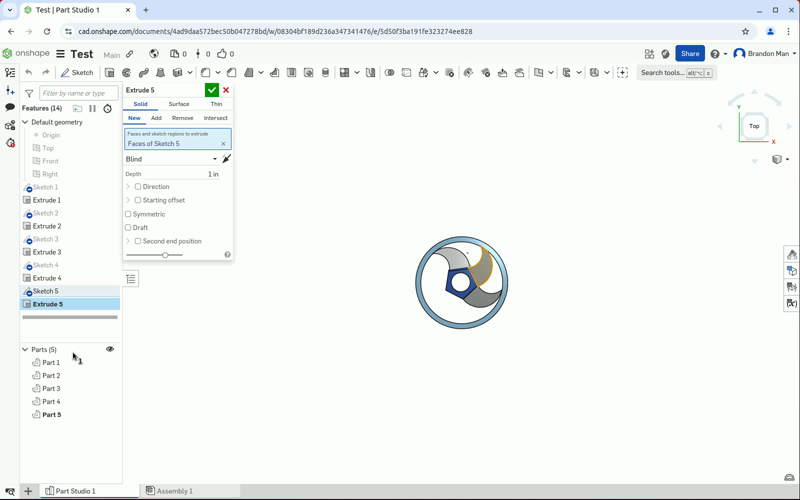
mouse_move(143, 106)
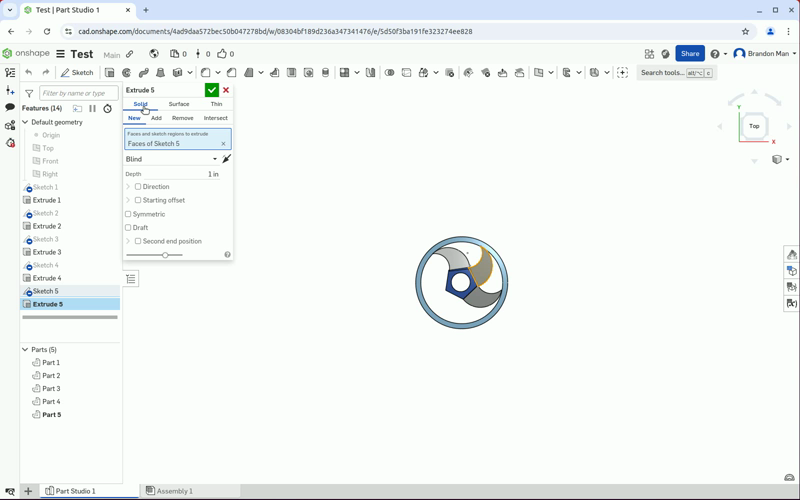
click(143, 106)
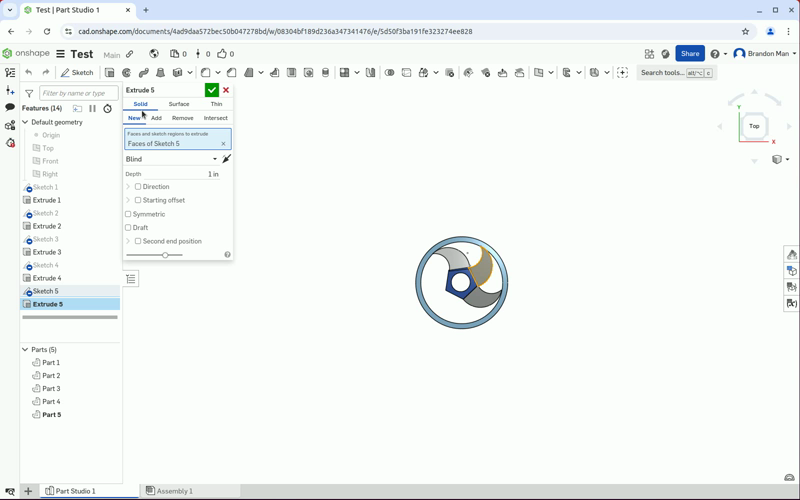
mouse_move(137, 120)
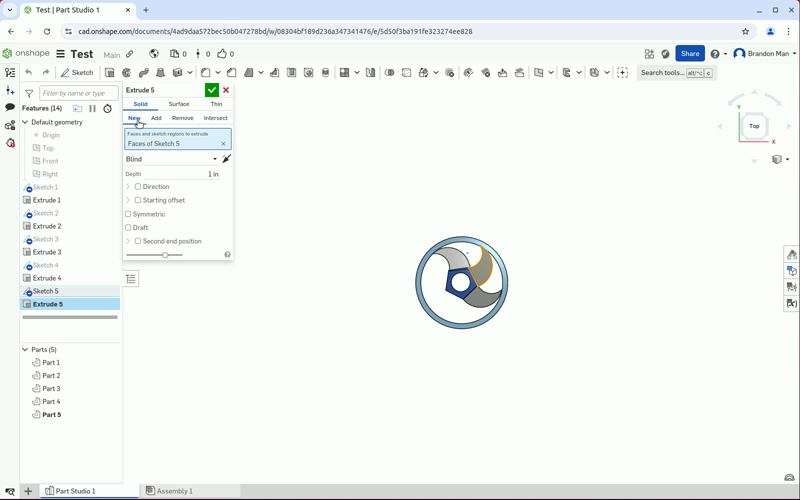
click(137, 120)
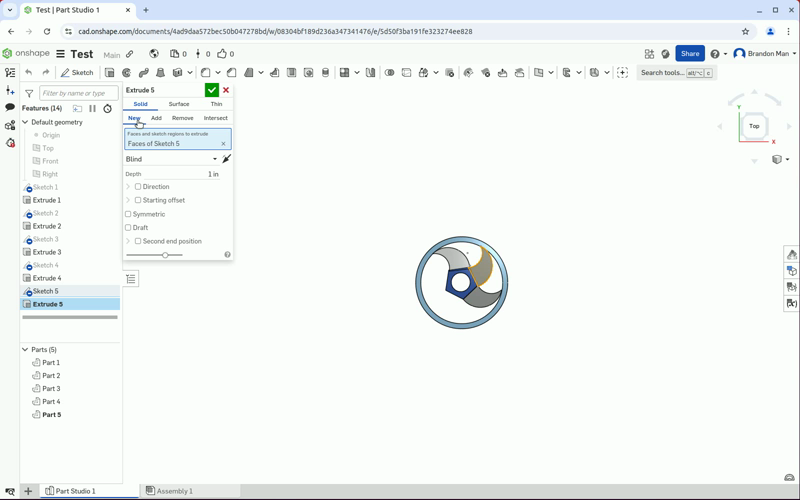
key(tab, 4)
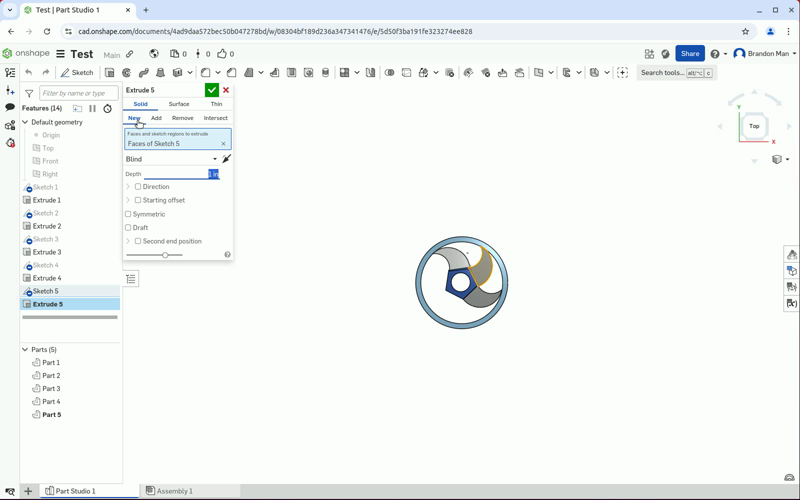
text(23.108)
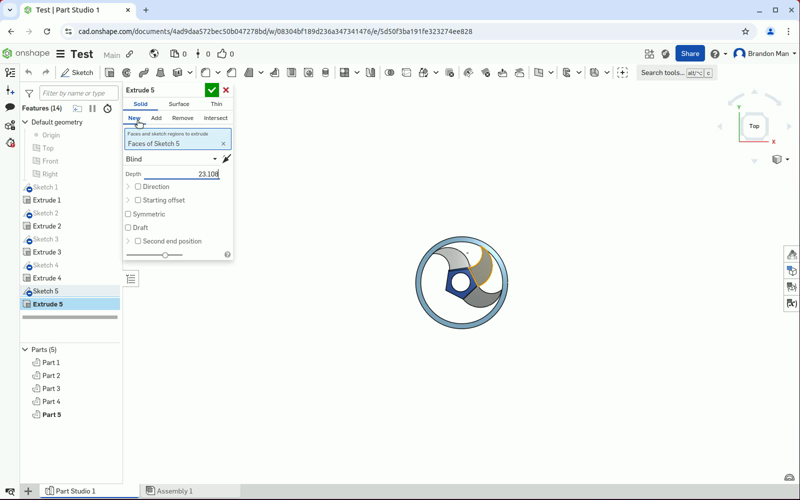
key(enter)
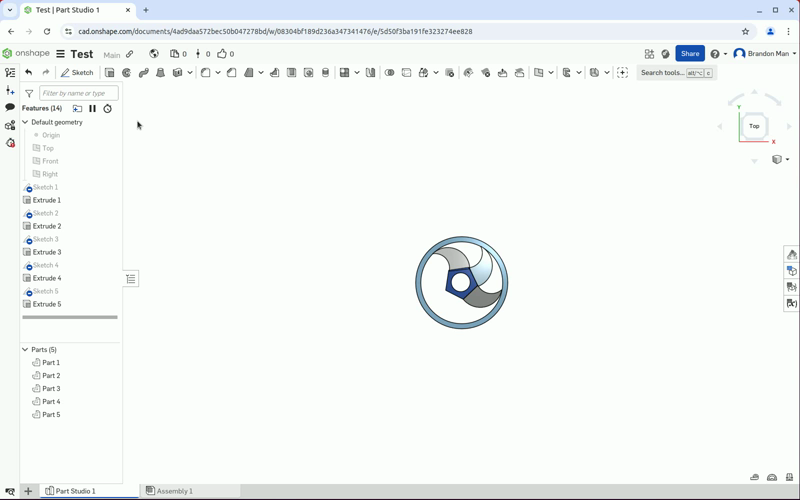
key(shift+h)
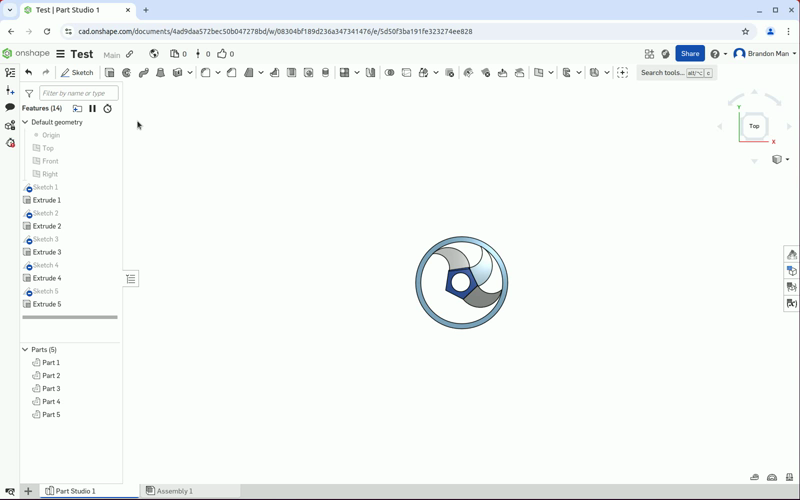
key(shift+h)
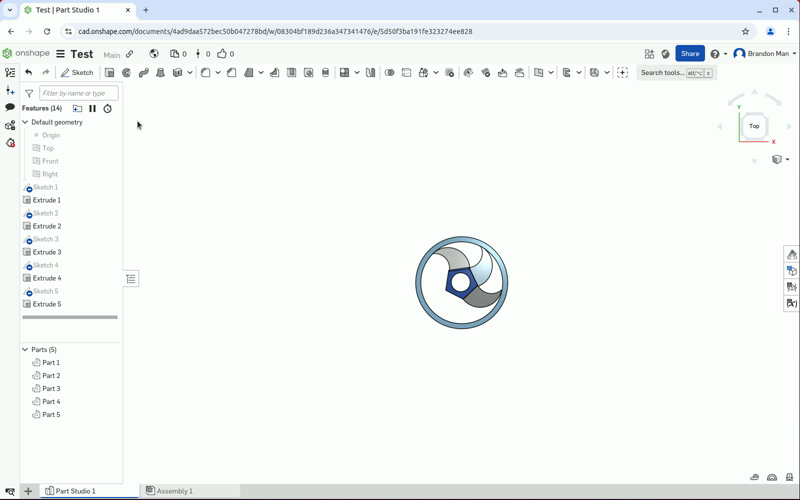
mouse_move(73, 189)
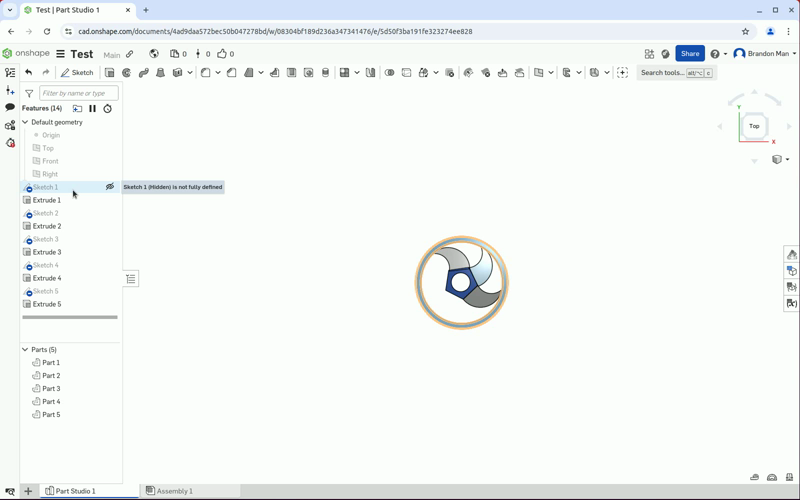
click(73, 189)
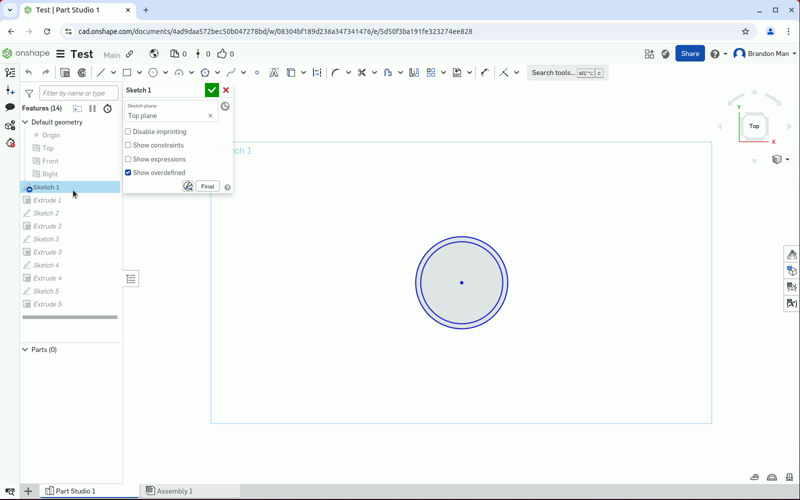
mouse_move(229, 92)
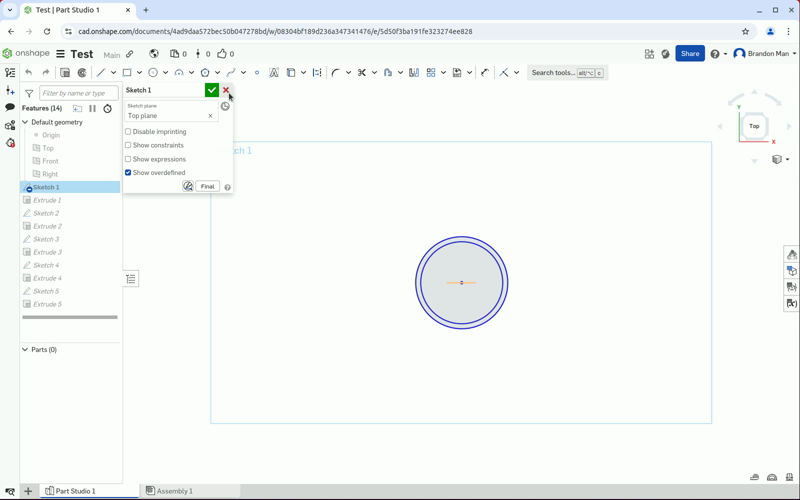
click(229, 92)
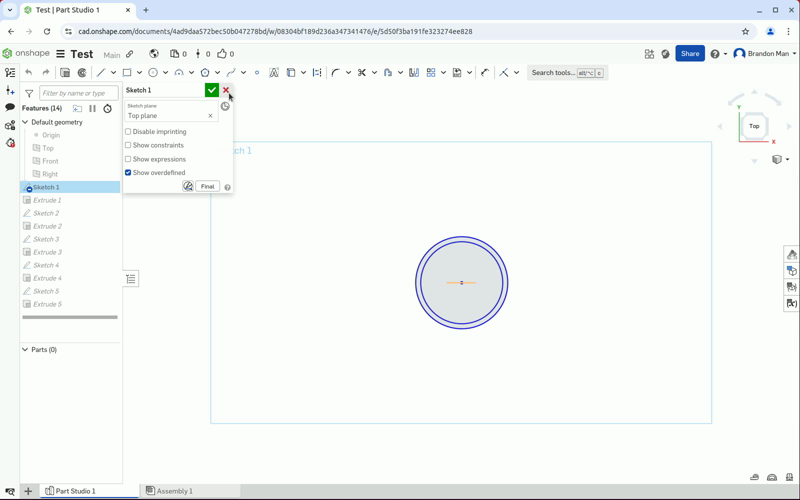
key(shift+s)
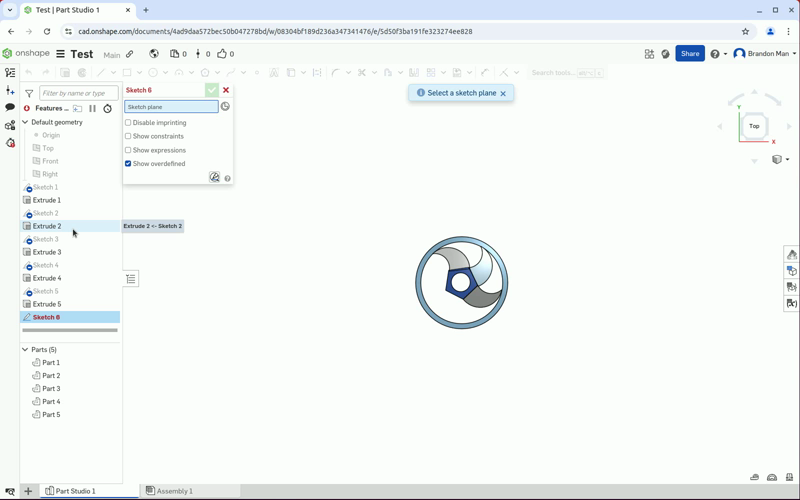
scroll(3)
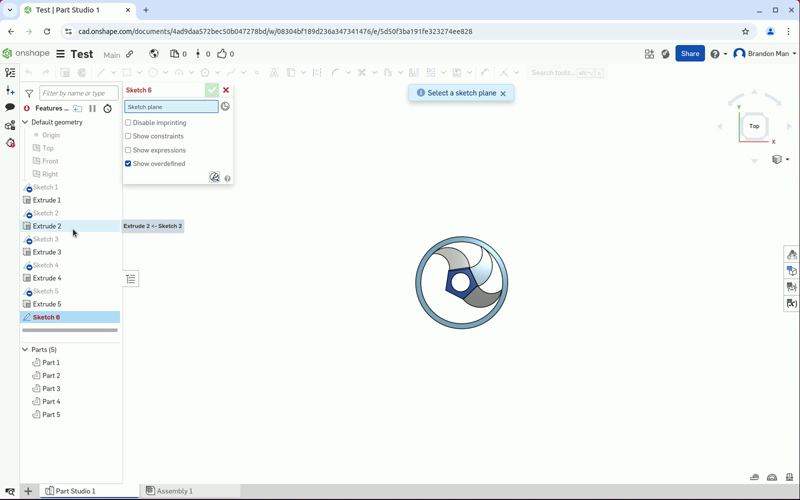
mouse_move(73, 150)
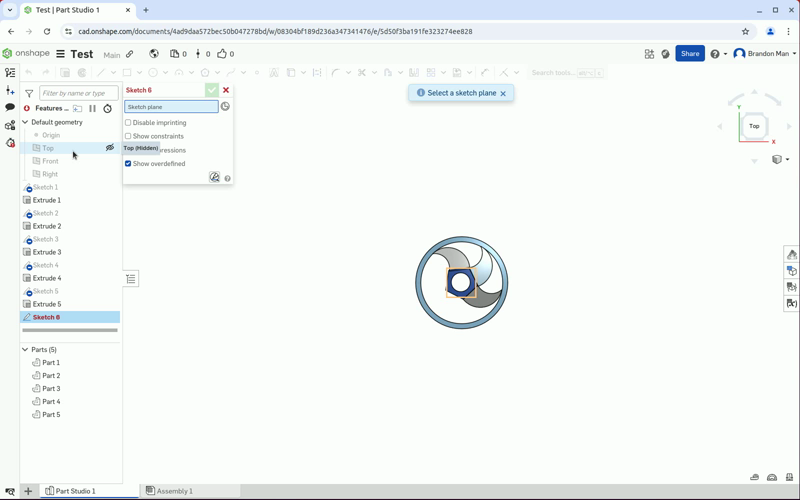
click(73, 150)
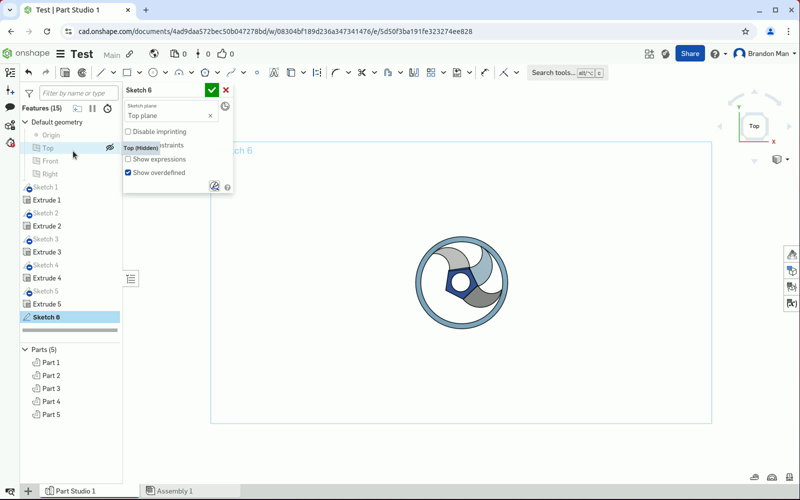
mouse_move(73, 352)
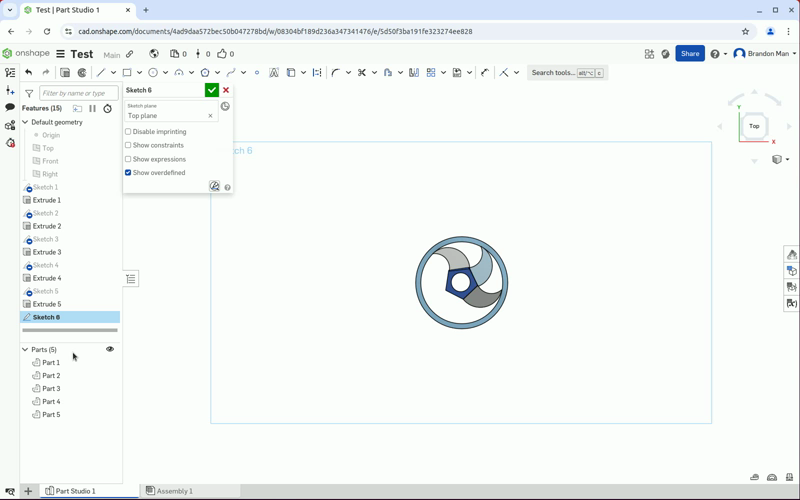
key(y)
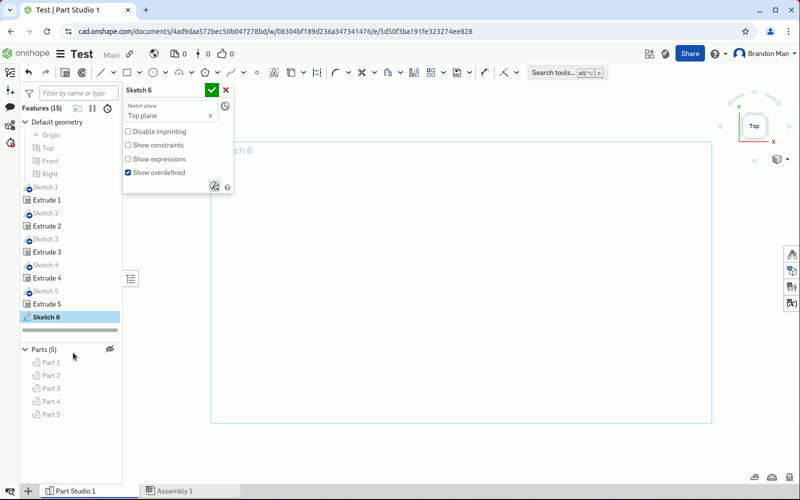
key(a)
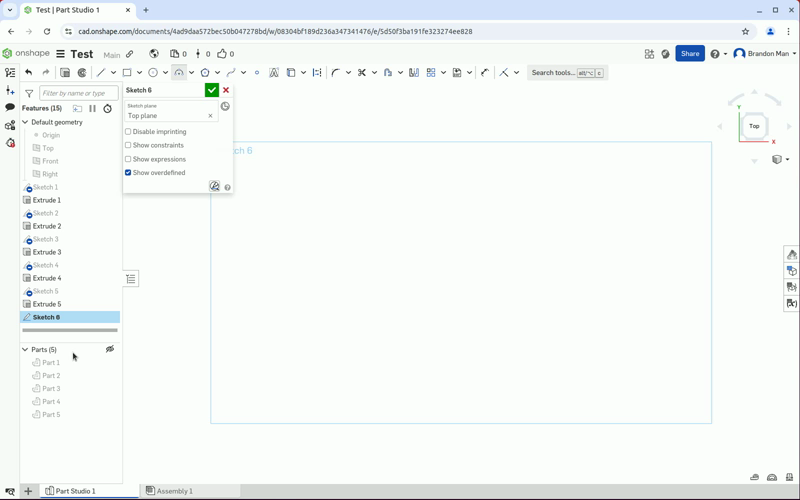
key_down(shift)
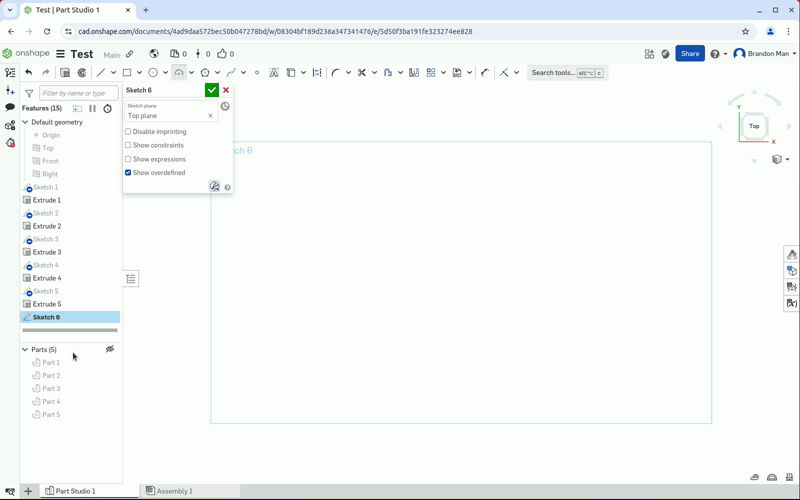
mouse_move(424, 300)
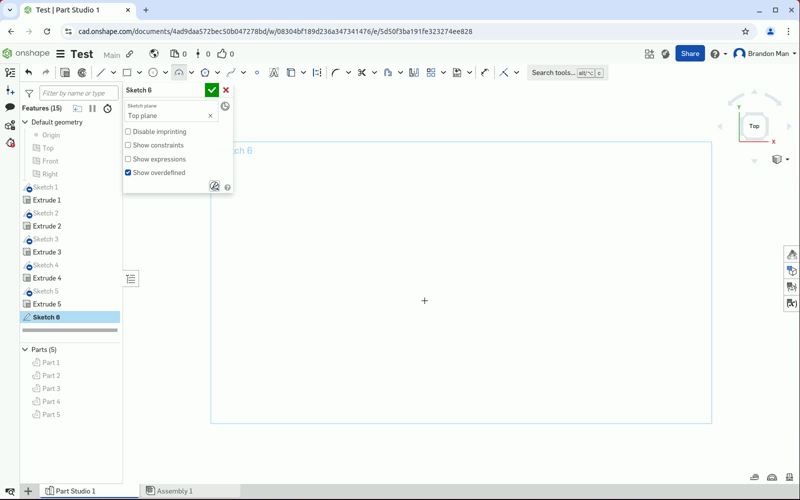
click(424, 300)
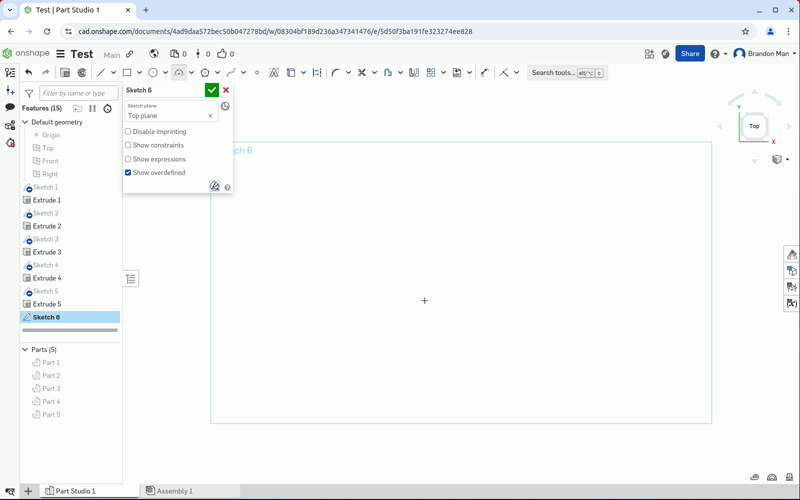
key_up(shift)
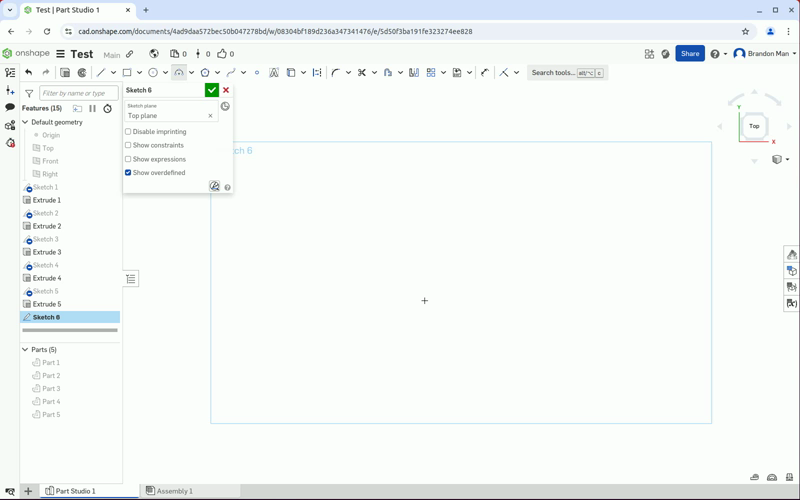
key_down(shift)
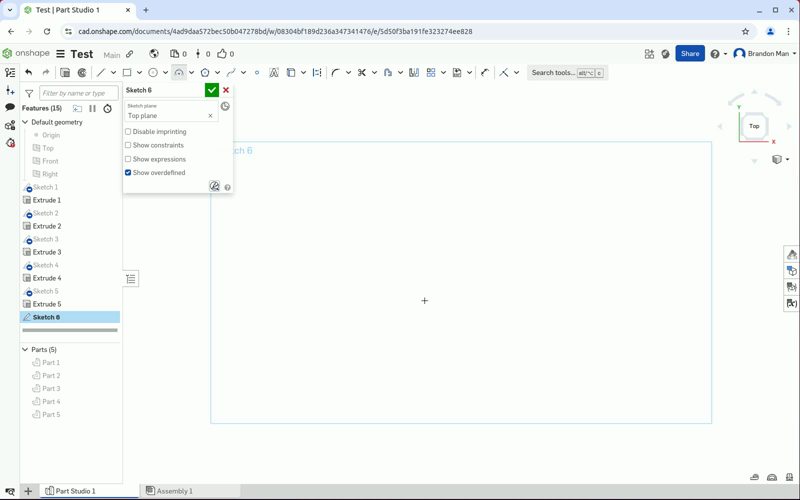
mouse_move(446, 289)
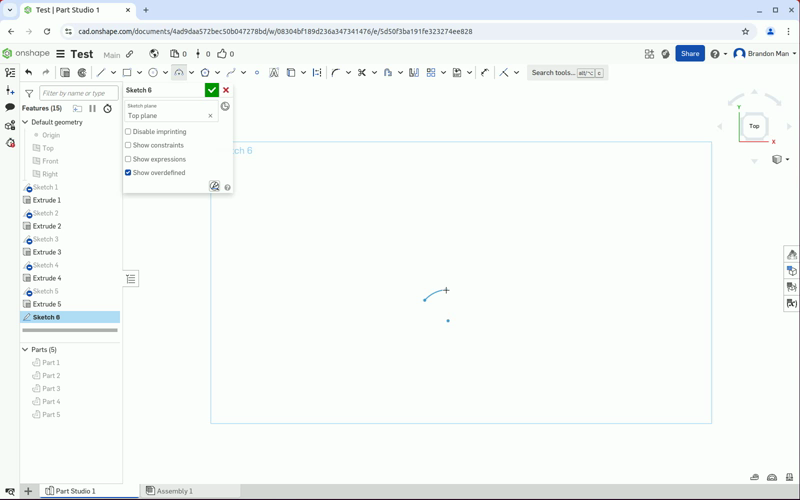
click(446, 289)
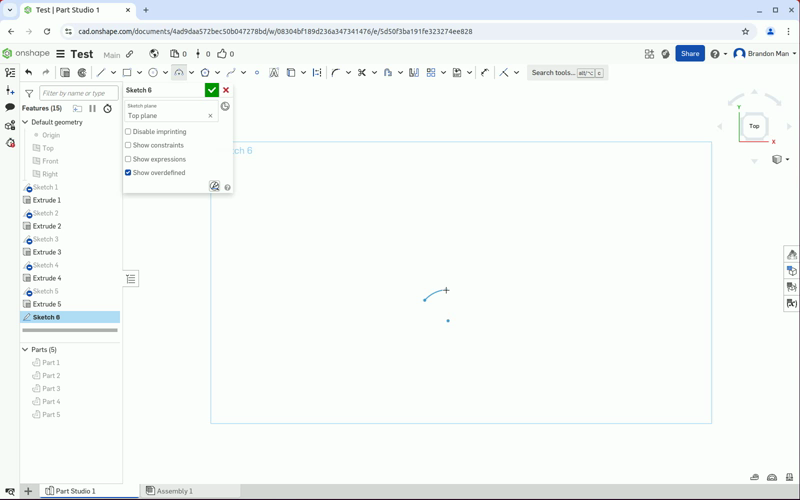
mouse_move(432, 288)
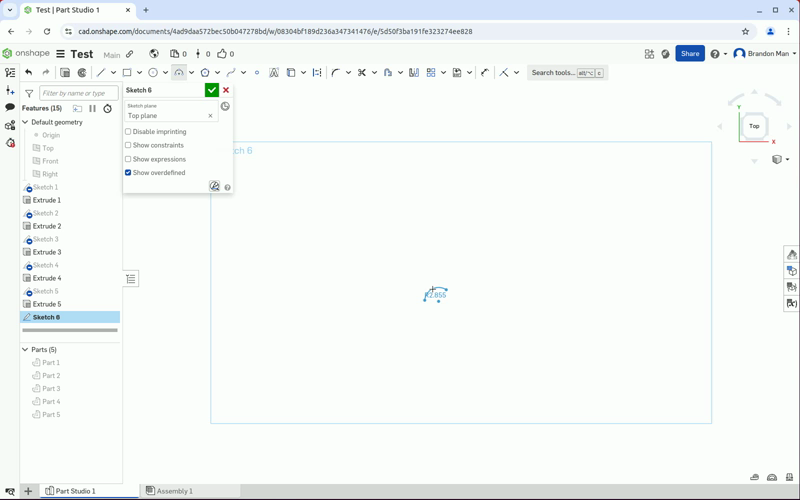
click(432, 288)
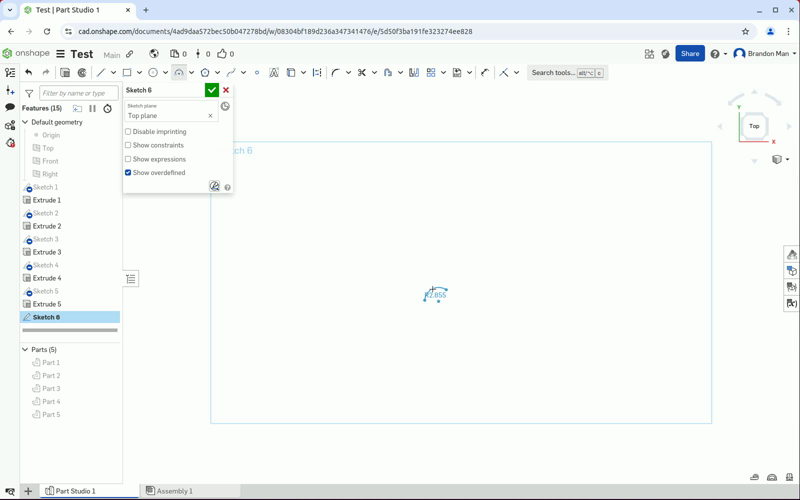
key_up(shift)
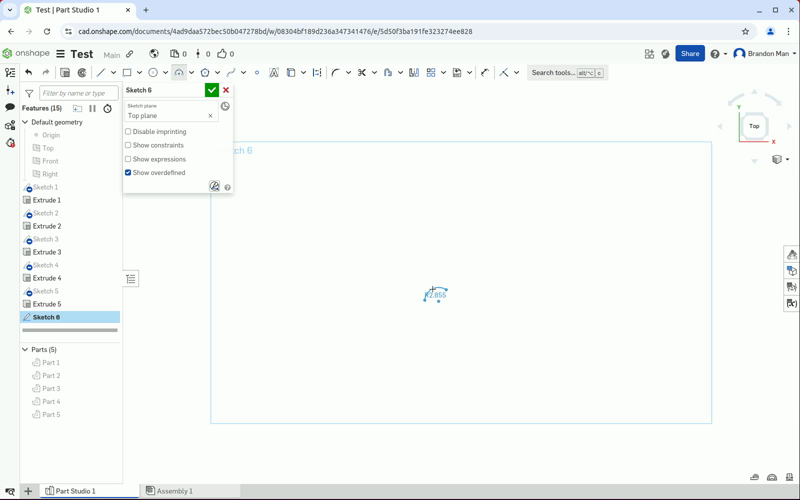
key(esc)
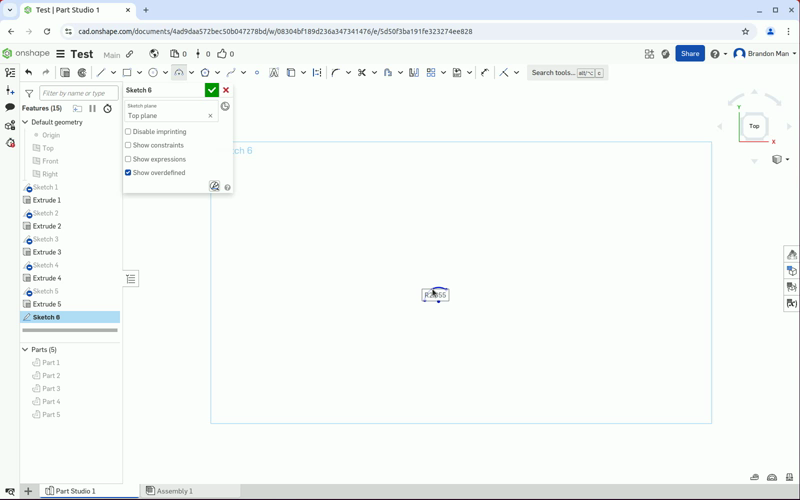
key(l)
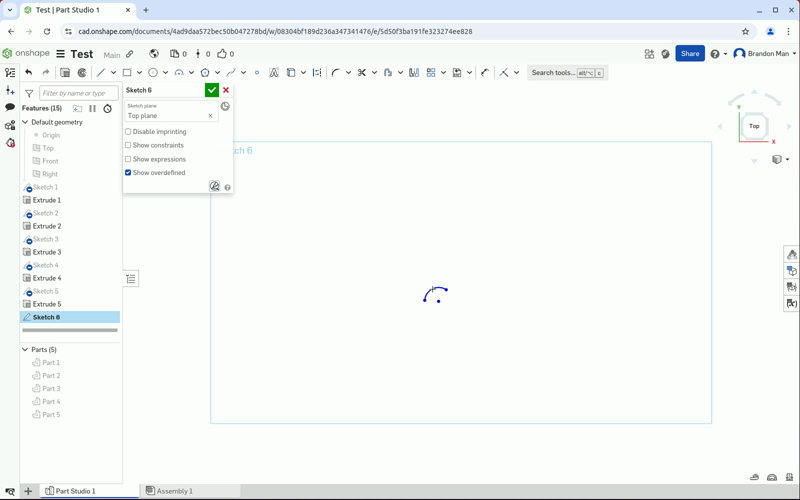
mouse_move(446, 289)
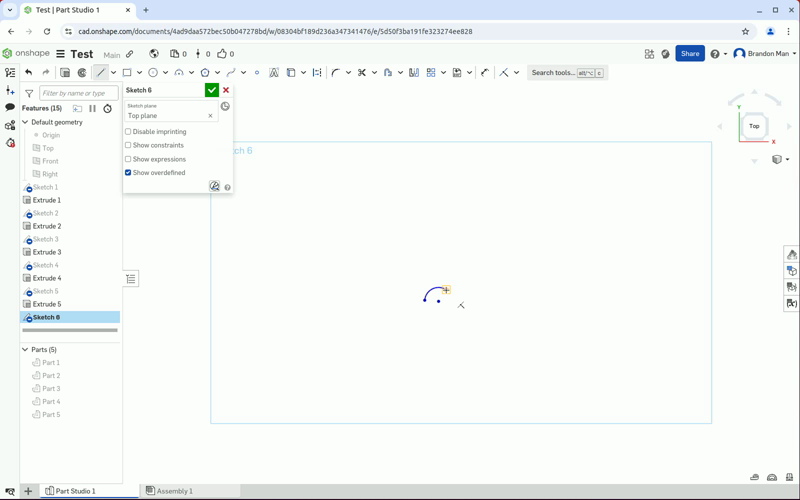
click(446, 289)
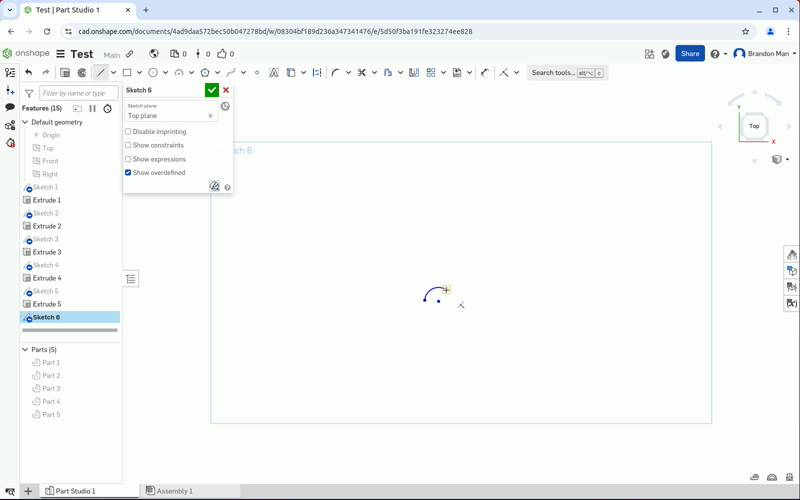
key_down(shift)
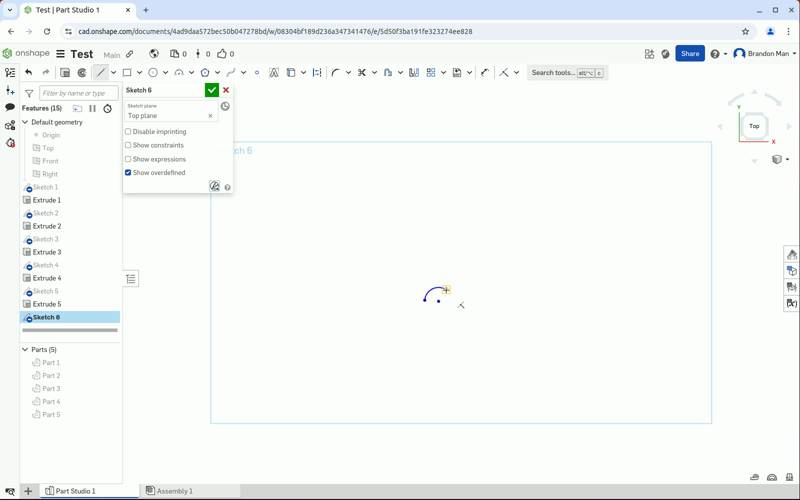
mouse_move(476, 289)
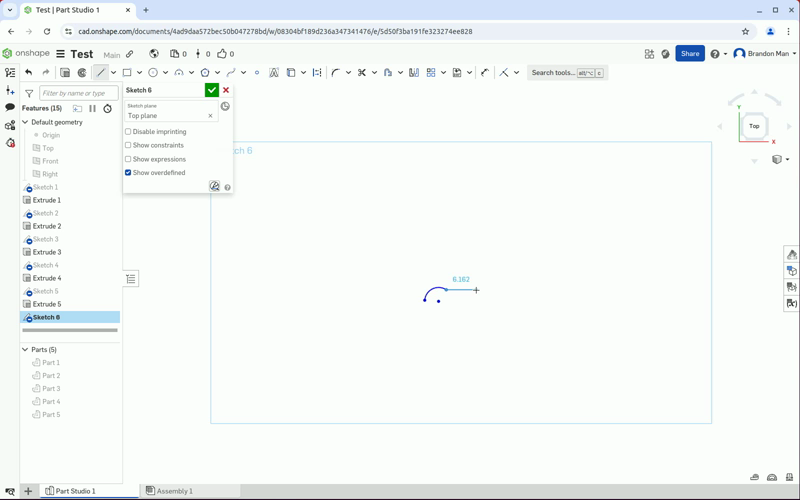
mouse_move(450, 269)
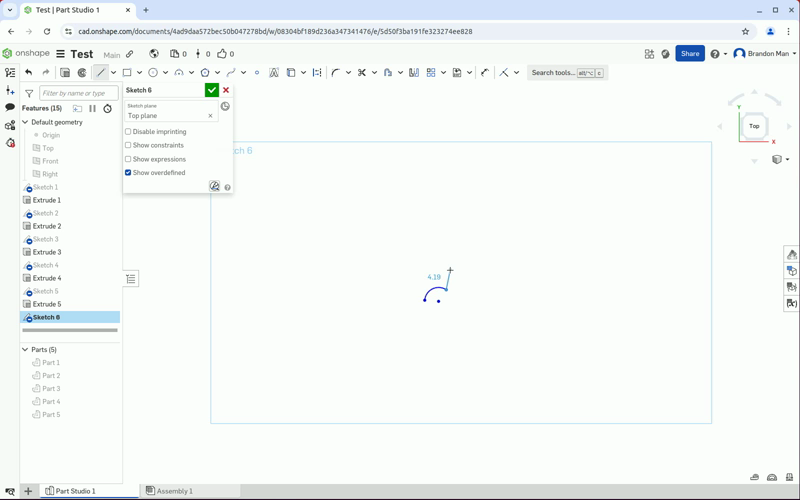
click(450, 269)
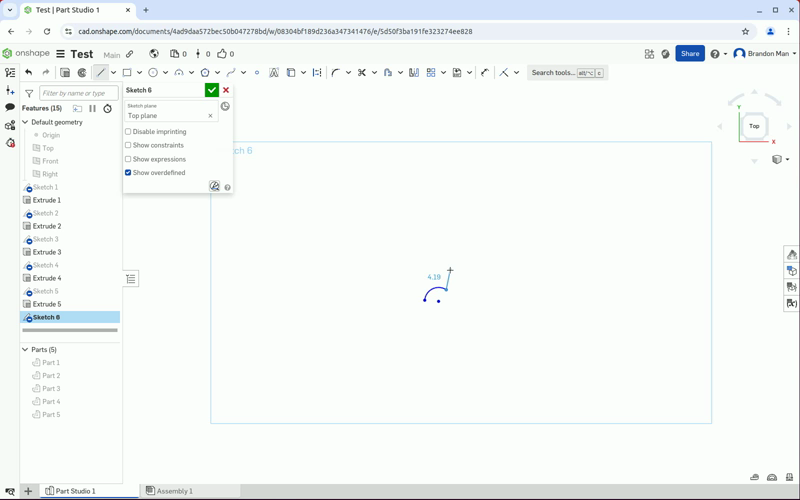
key_up(shift)
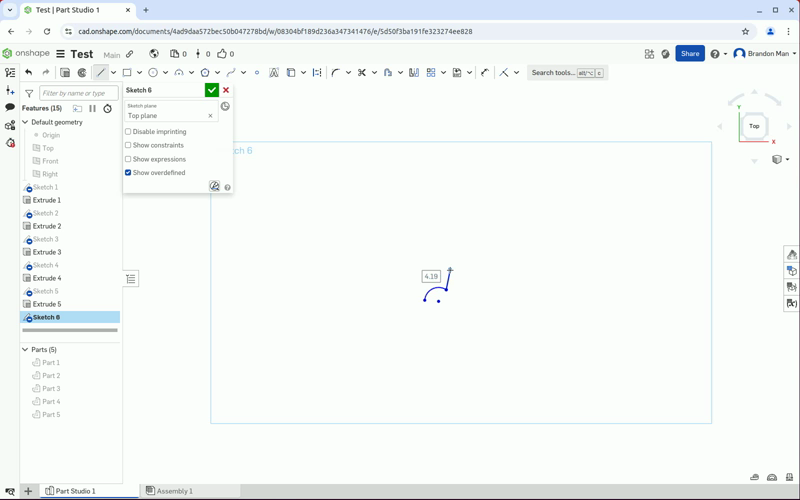
key(esc)
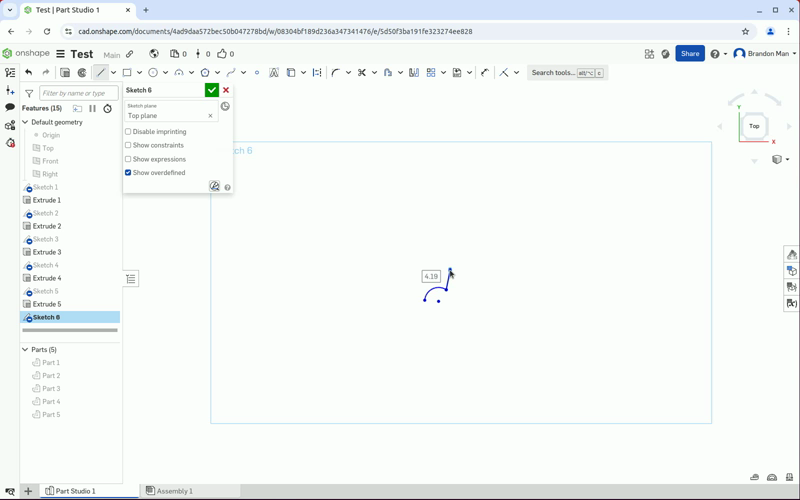
key(a)
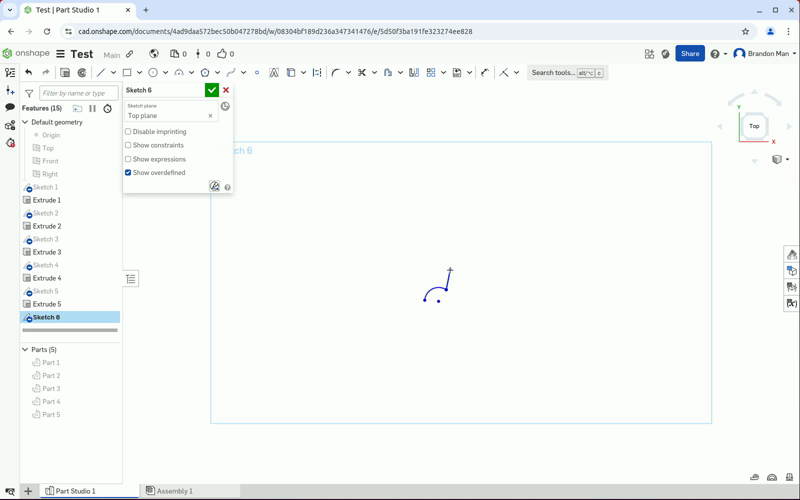
mouse_move(450, 269)
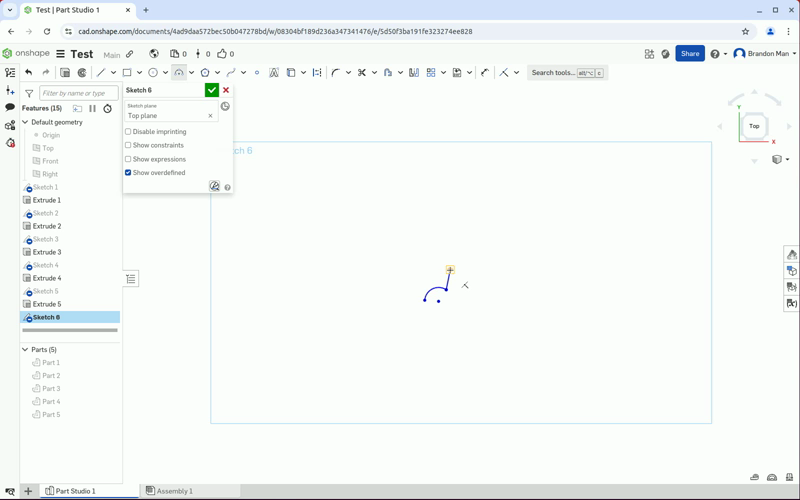
click(450, 269)
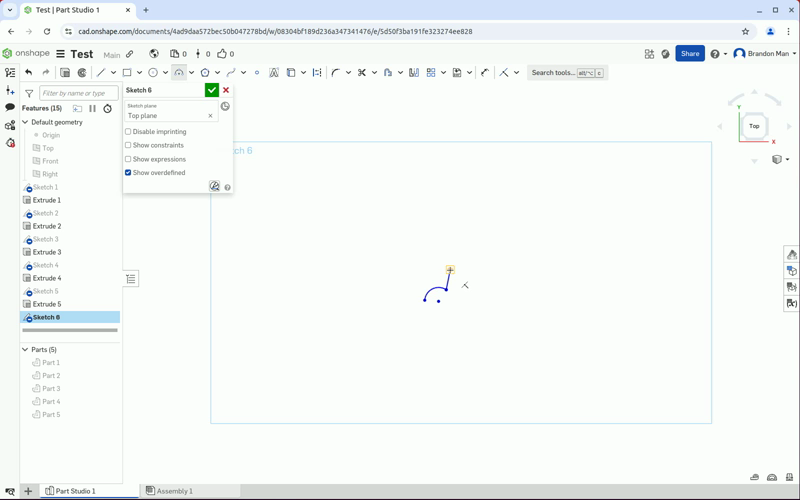
mouse_move(424, 300)
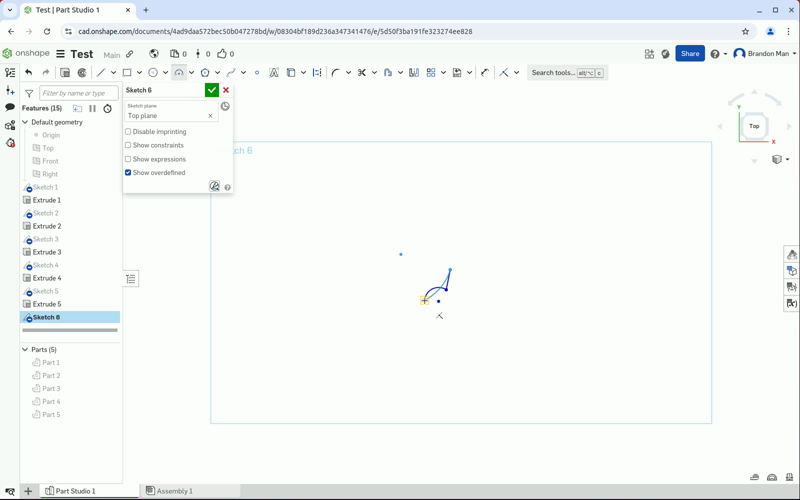
click(424, 300)
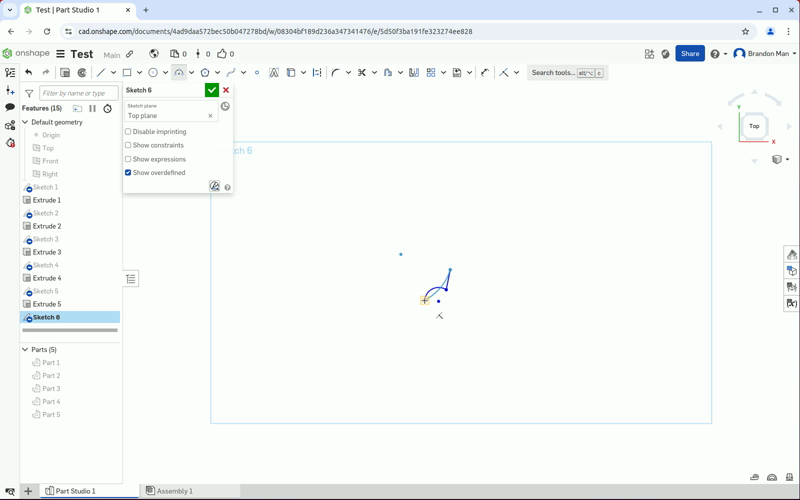
key_down(shift)
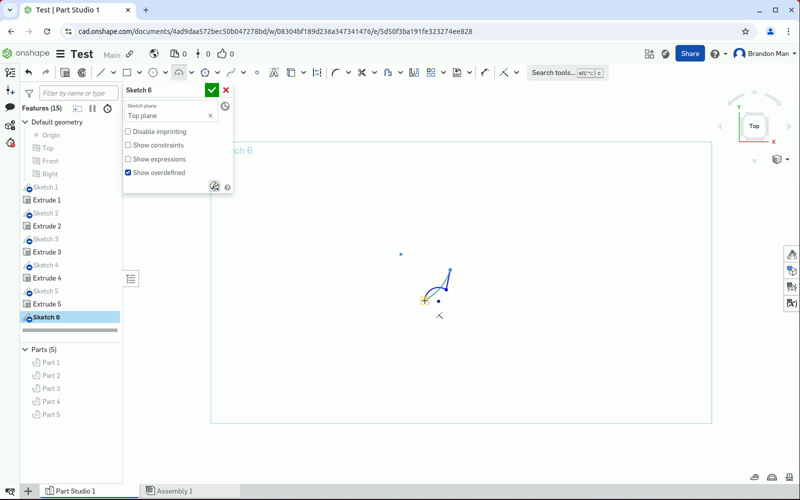
mouse_move(427, 276)
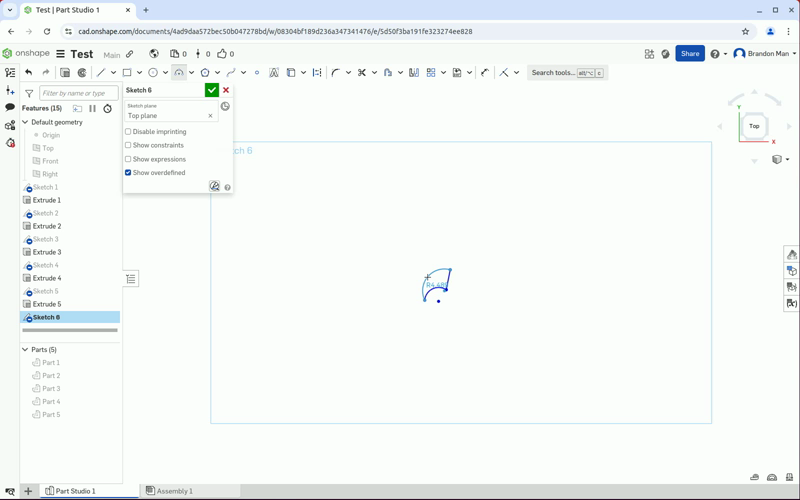
click(427, 276)
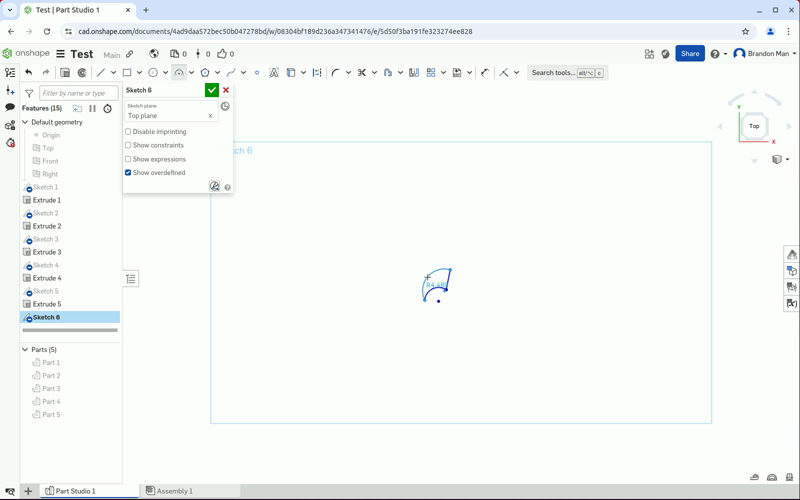
key_up(shift)
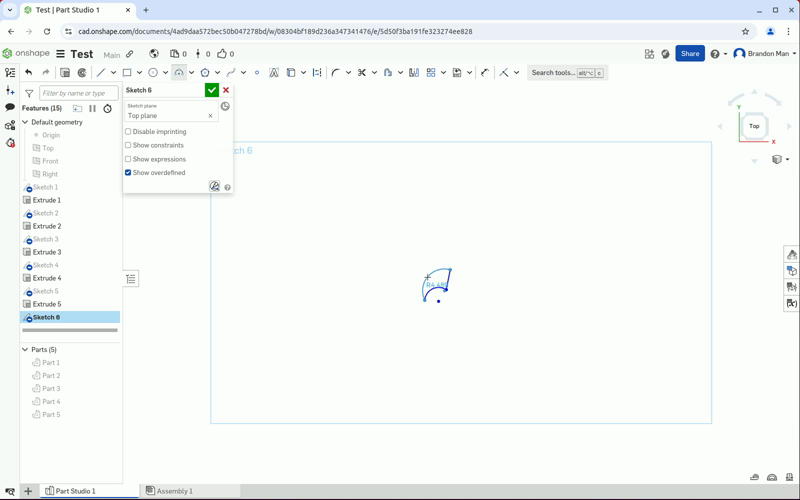
key(esc)
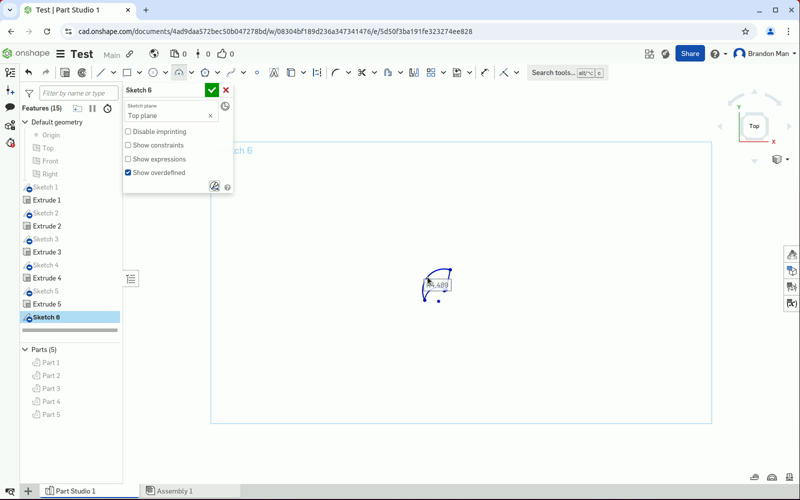
mouse_move(430, 290)
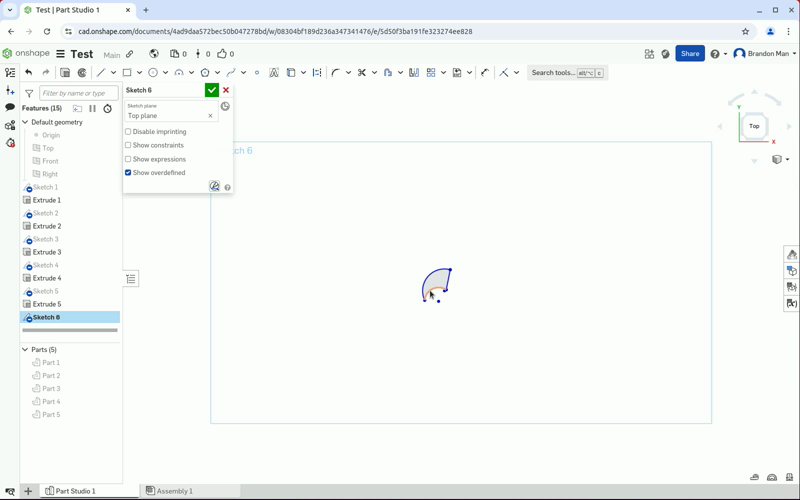
scroll(6)
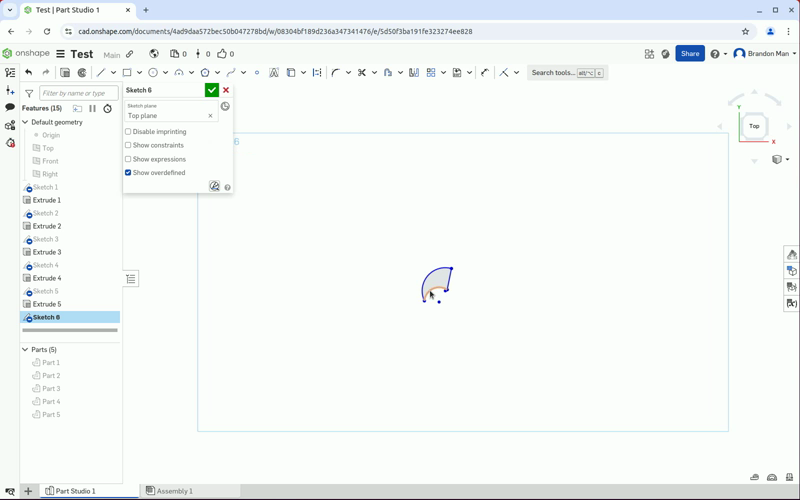
scroll(6)
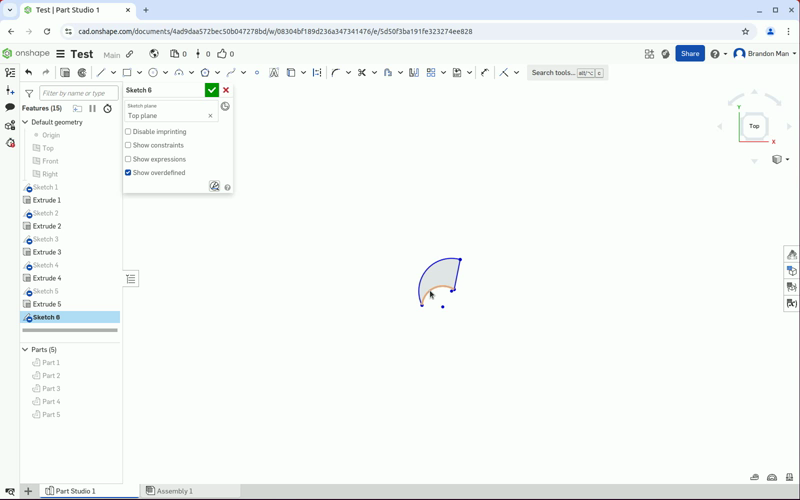
scroll(6)
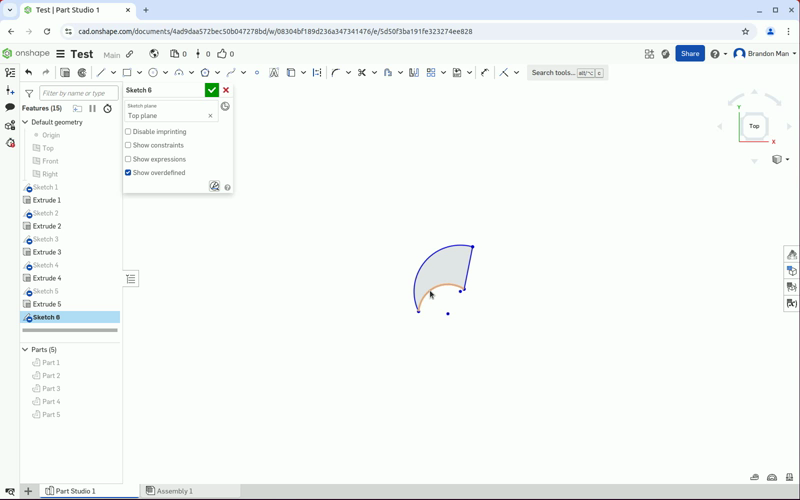
scroll(6)
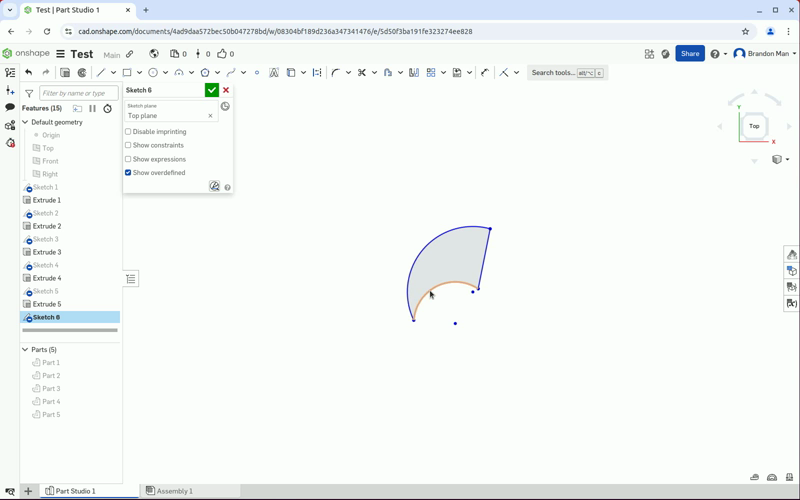
scroll(6)
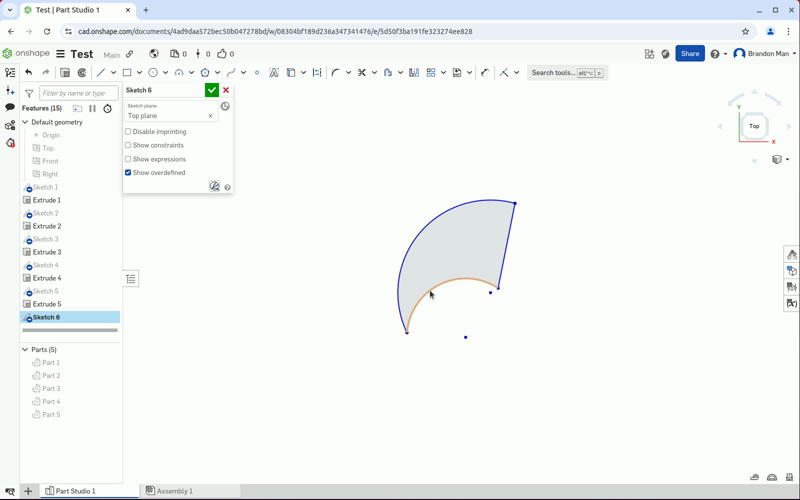
scroll(6)
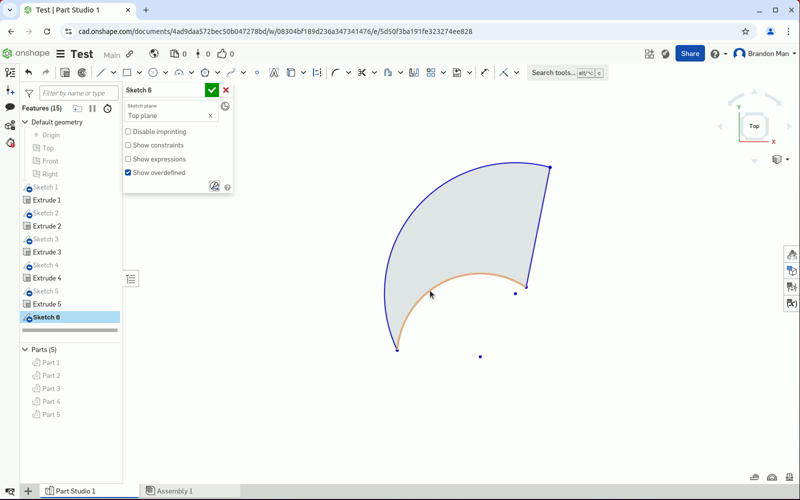
scroll(6)
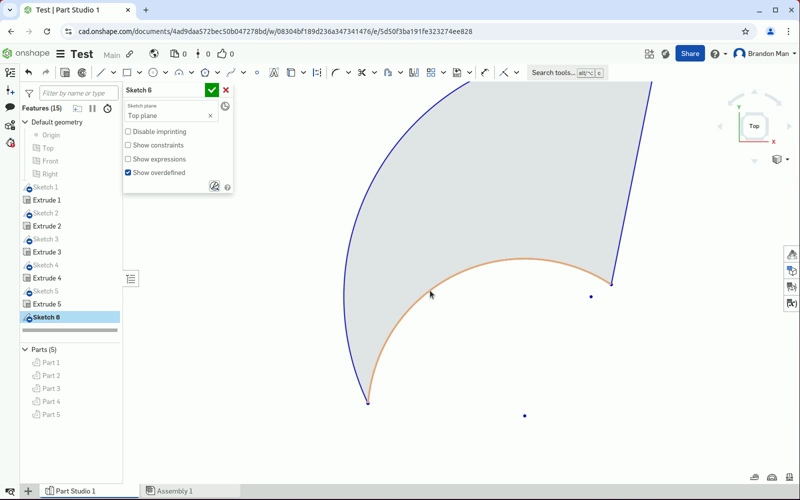
click(430, 290)
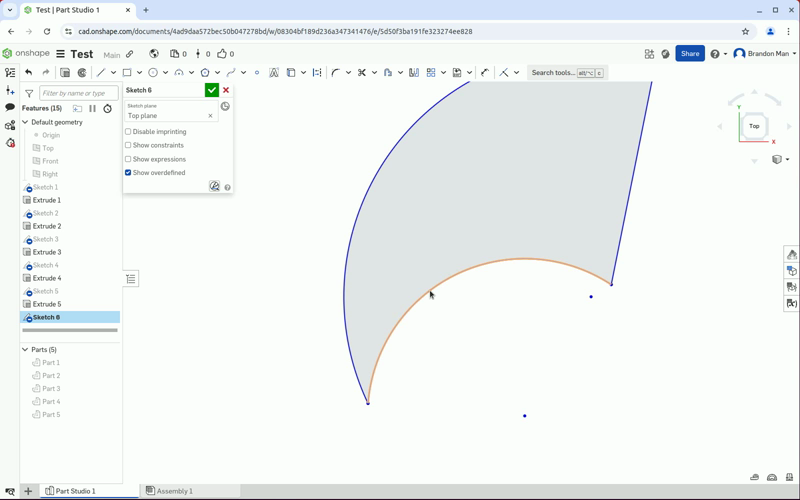
scroll(-6)
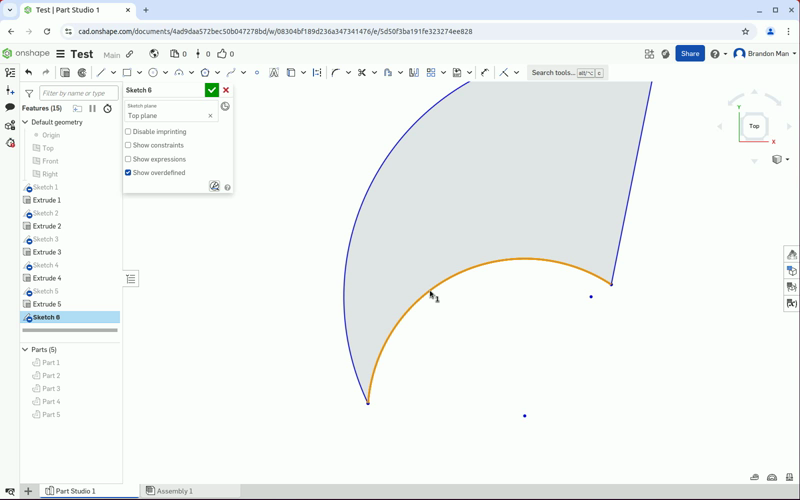
scroll(-6)
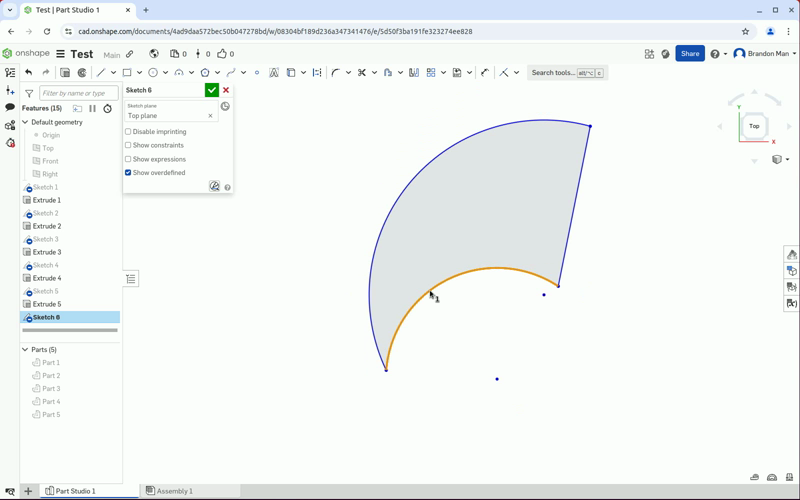
scroll(-6)
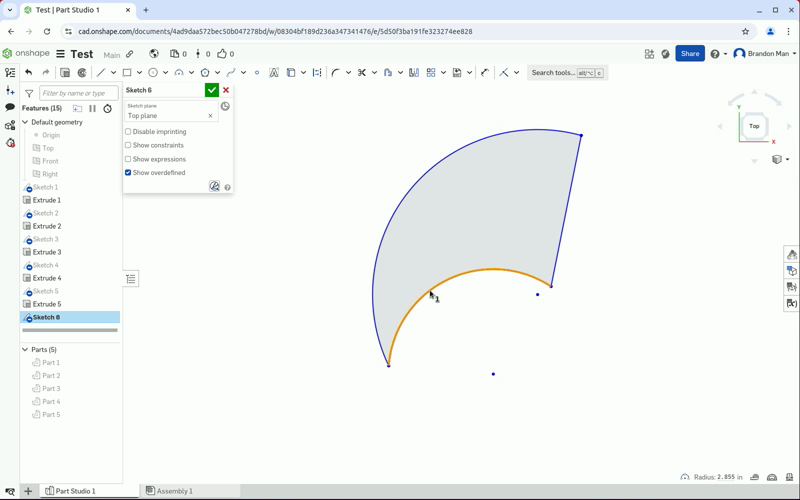
scroll(-6)
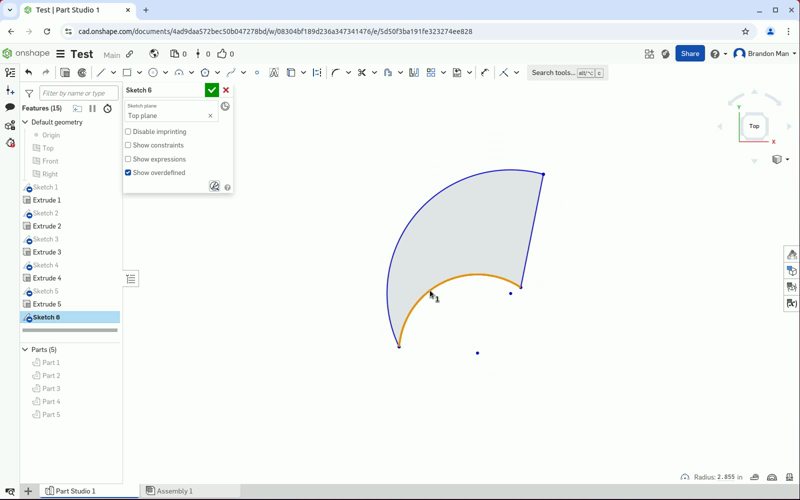
scroll(-6)
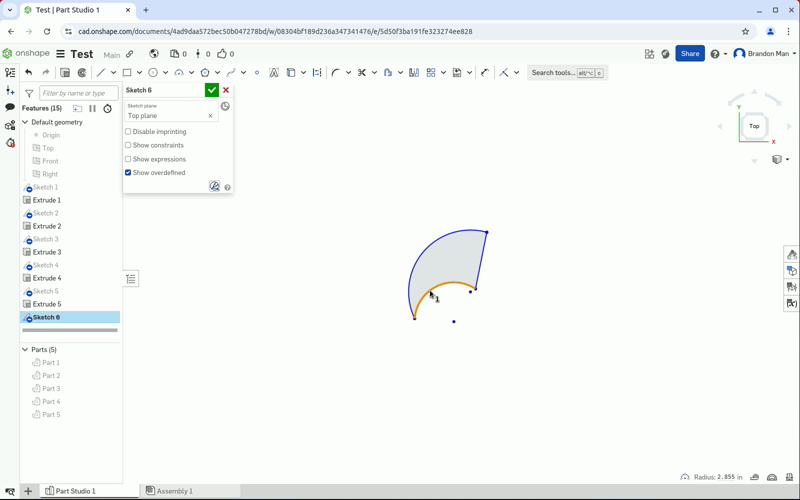
scroll(-6)
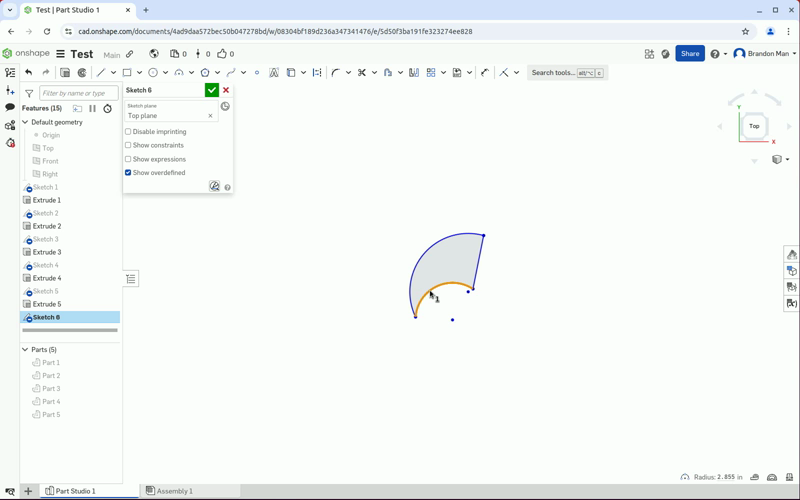
scroll(-6)
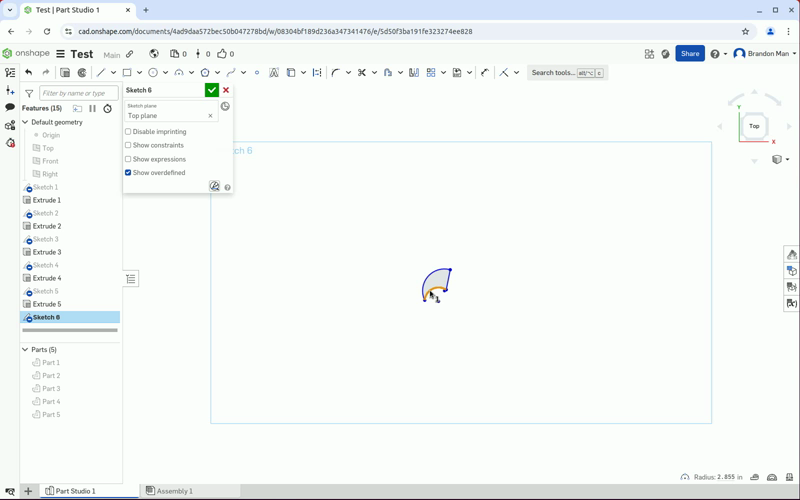
mouse_move(73, 352)
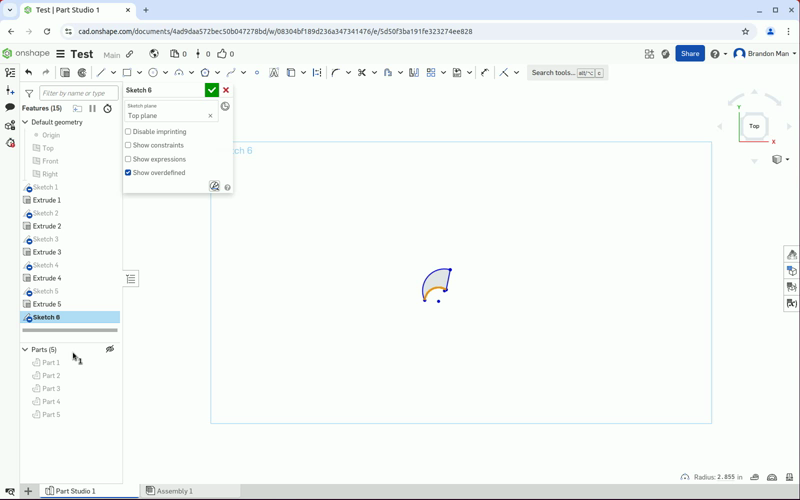
key(shift+y)
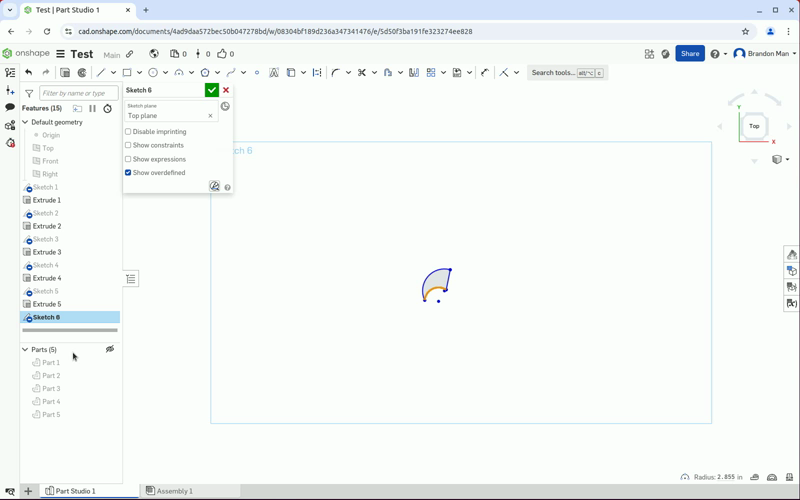
key(shift+e)
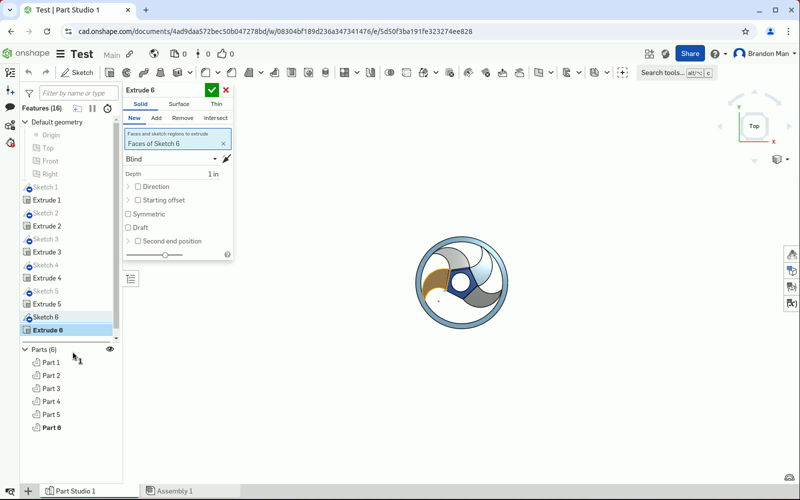
mouse_move(143, 106)
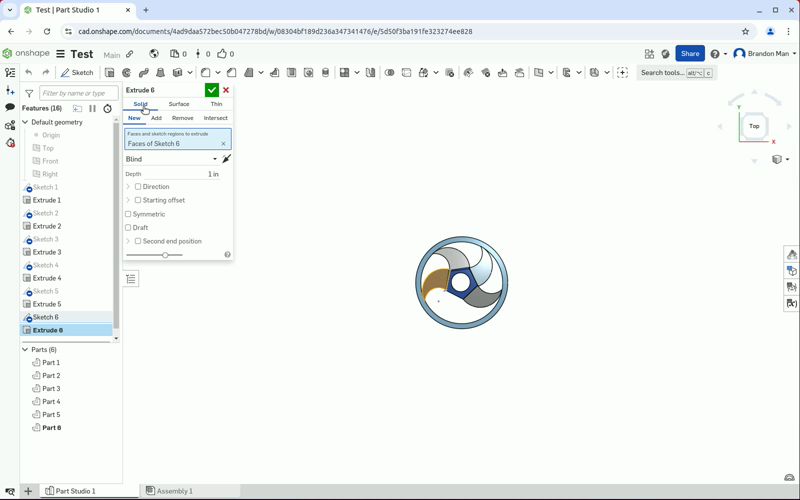
click(143, 106)
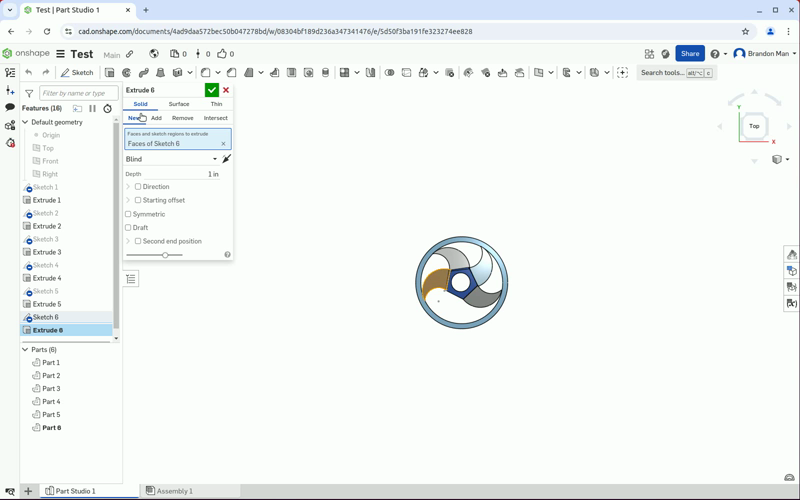
mouse_move(137, 120)
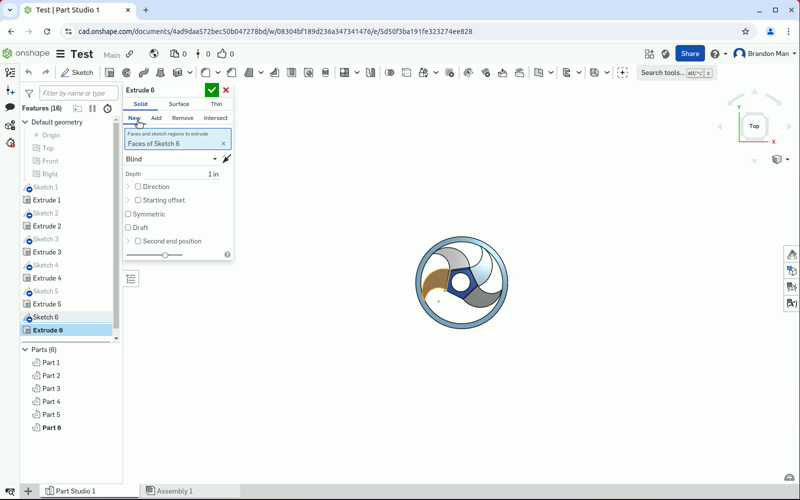
click(137, 120)
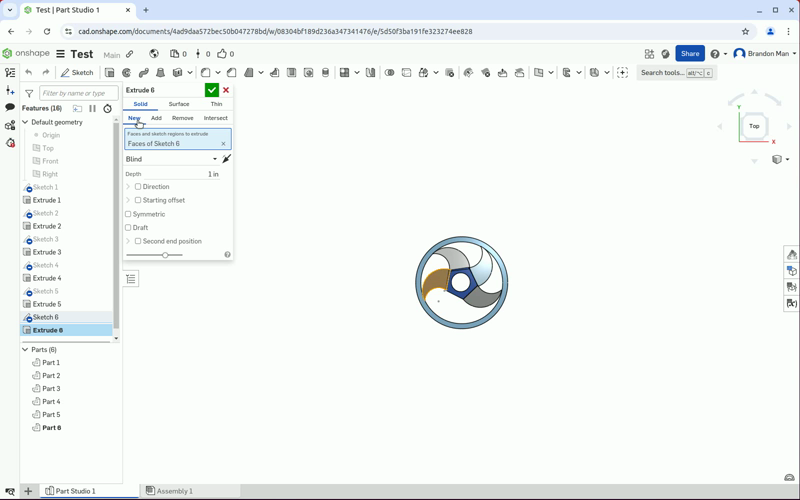
key(tab, 4)
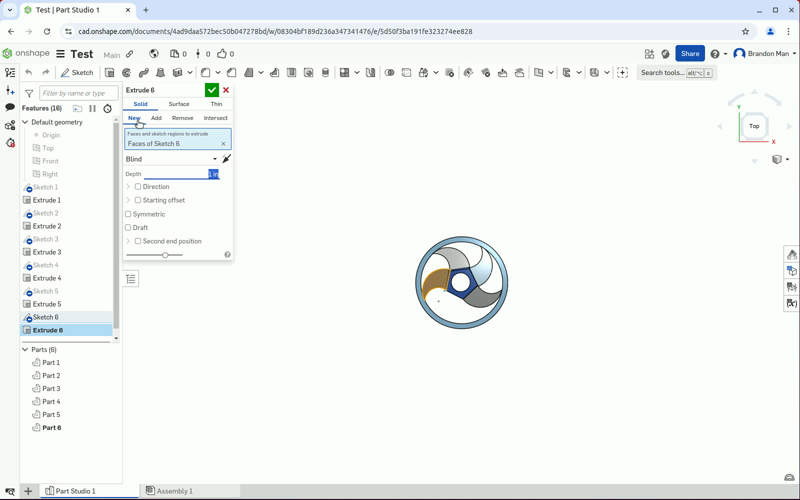
text(23.108)
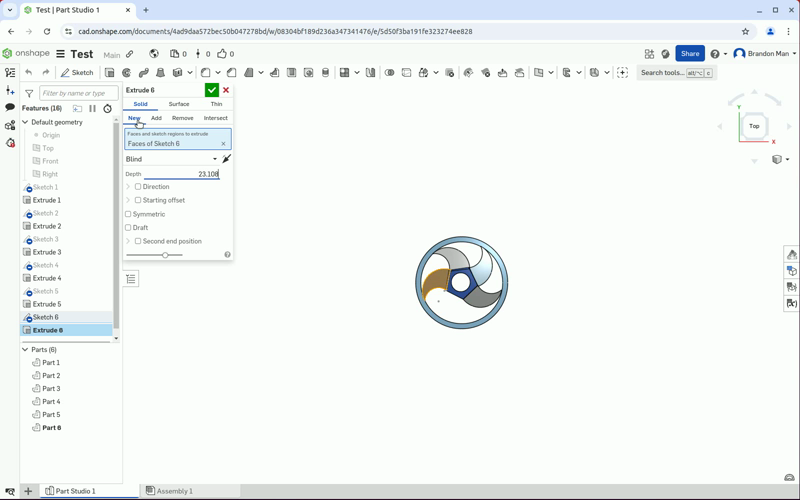
key(enter)
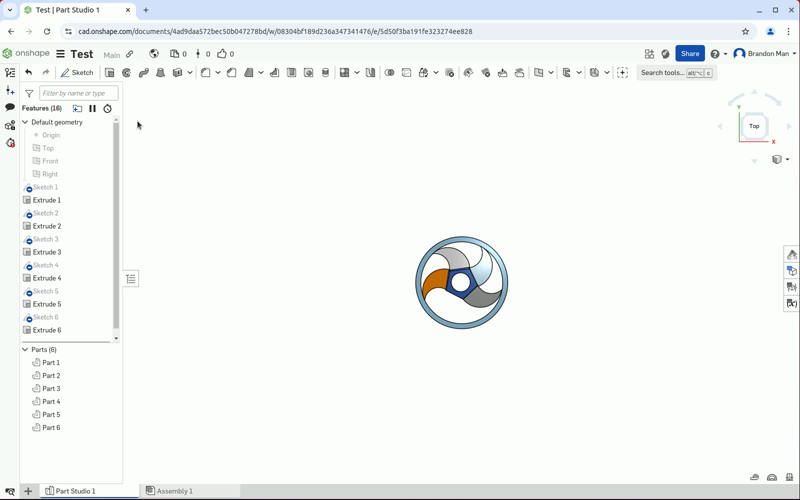
key(shift+h)
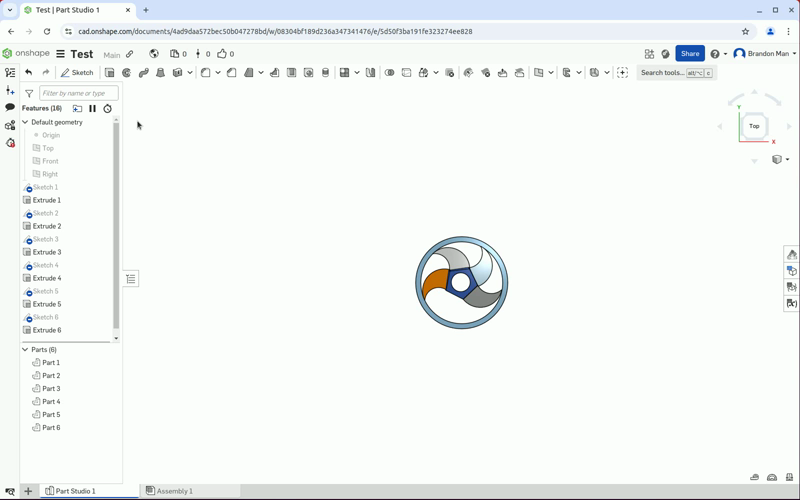
key(shift+h)
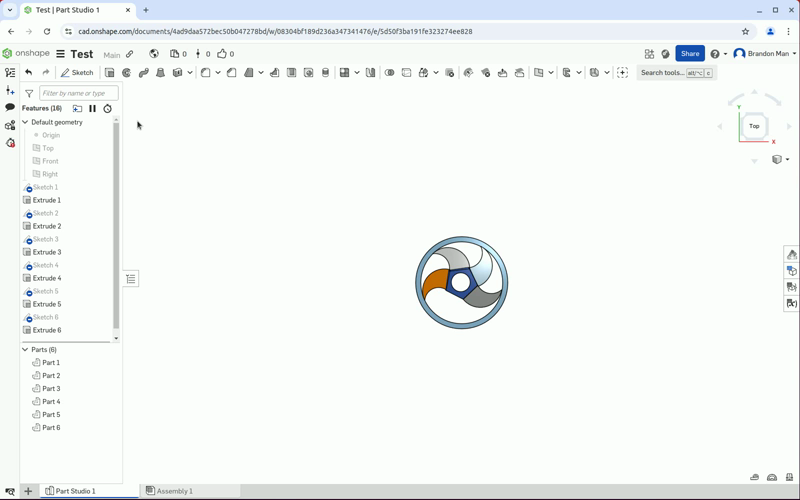
mouse_move(69, 189)
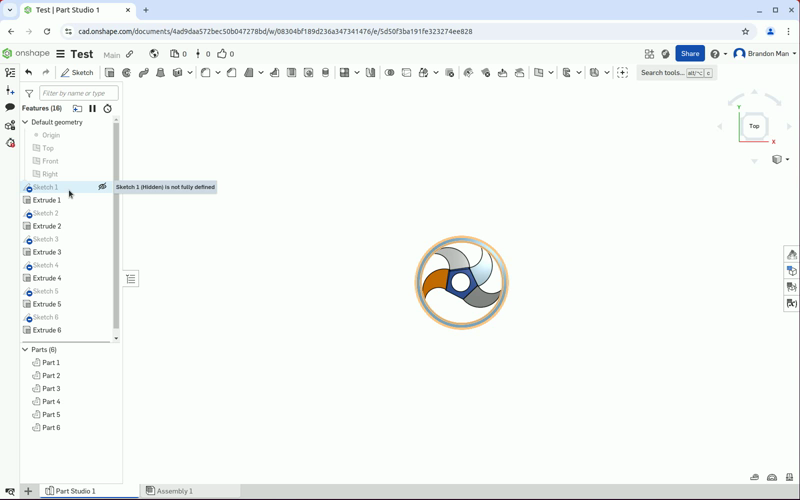
click(69, 189)
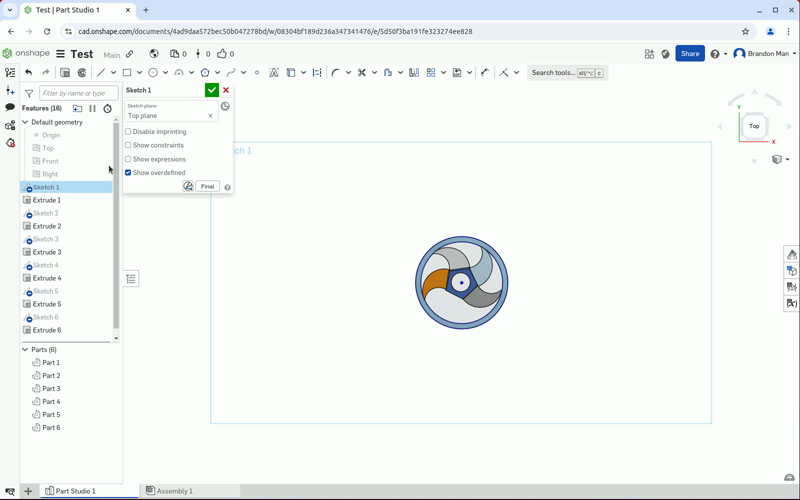
mouse_move(229, 92)
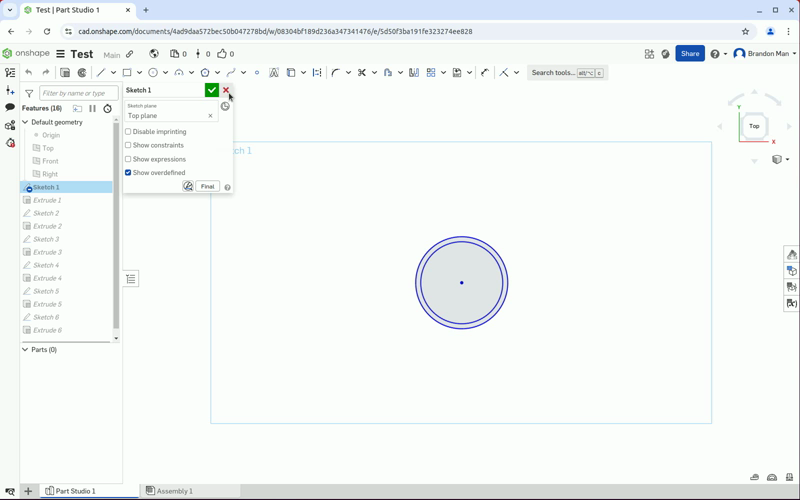
click(229, 92)
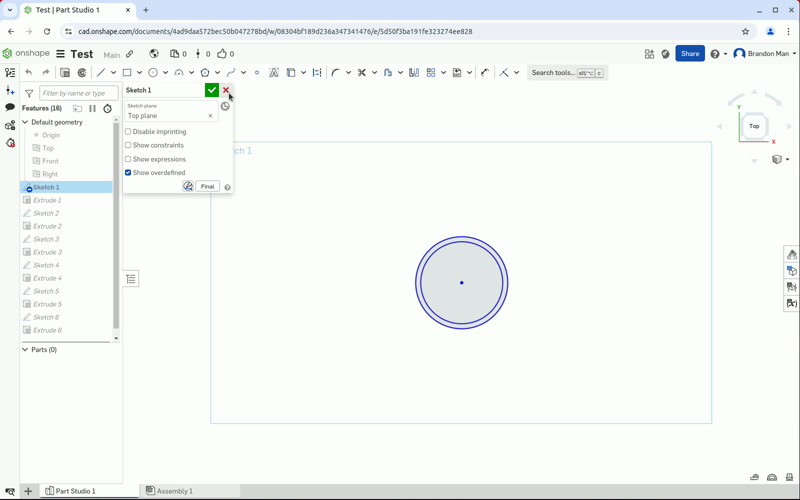
key(shift+s)
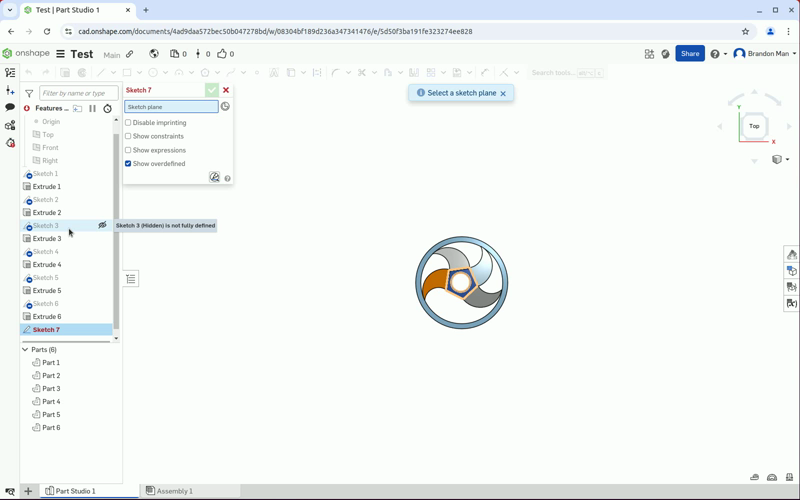
scroll(3)
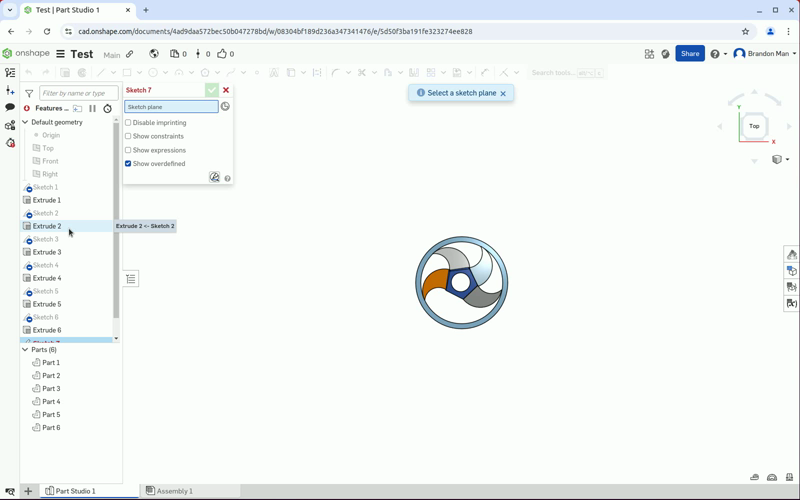
mouse_move(69, 150)
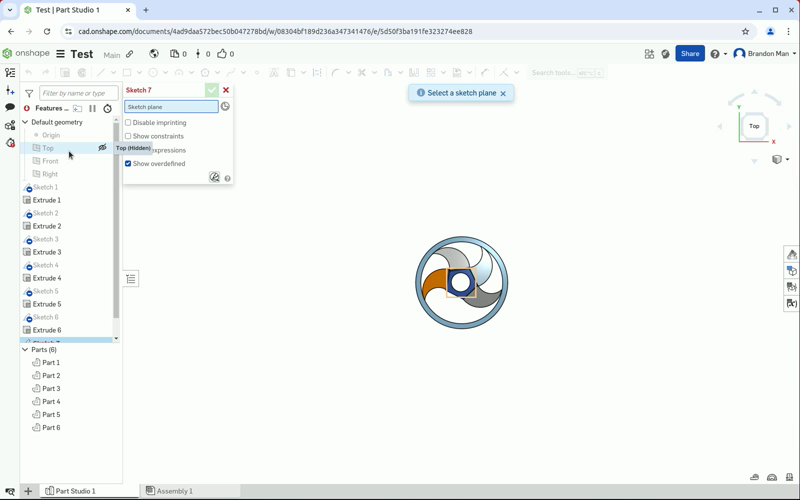
click(69, 150)
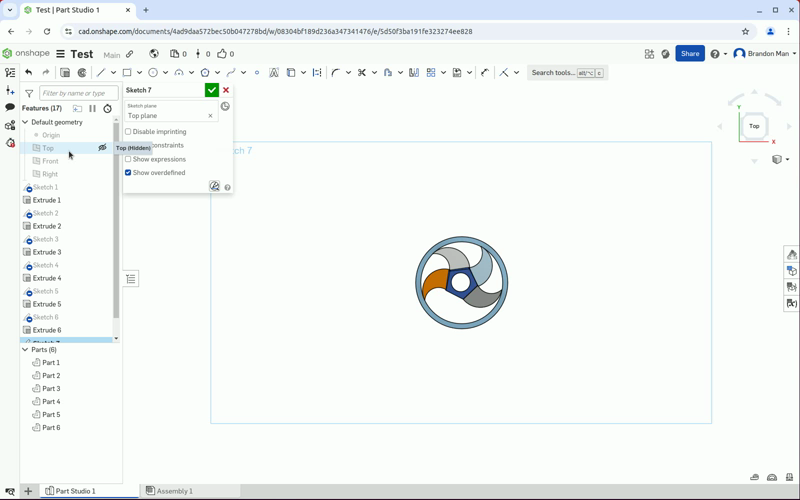
mouse_move(73, 352)
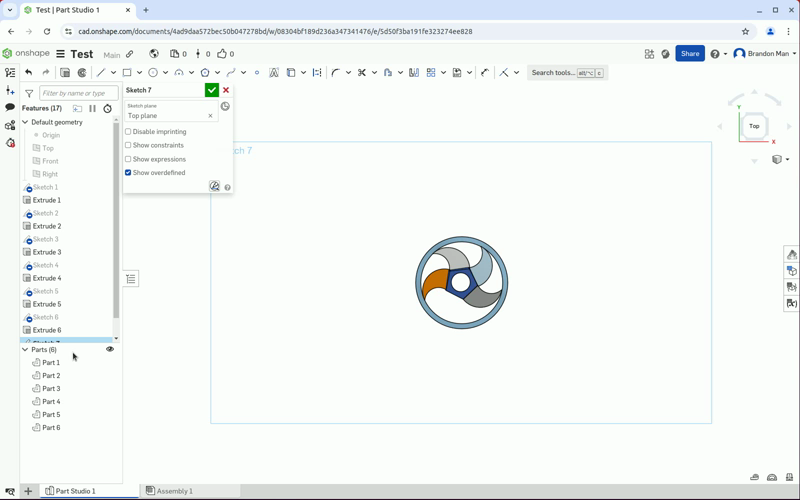
key(y)
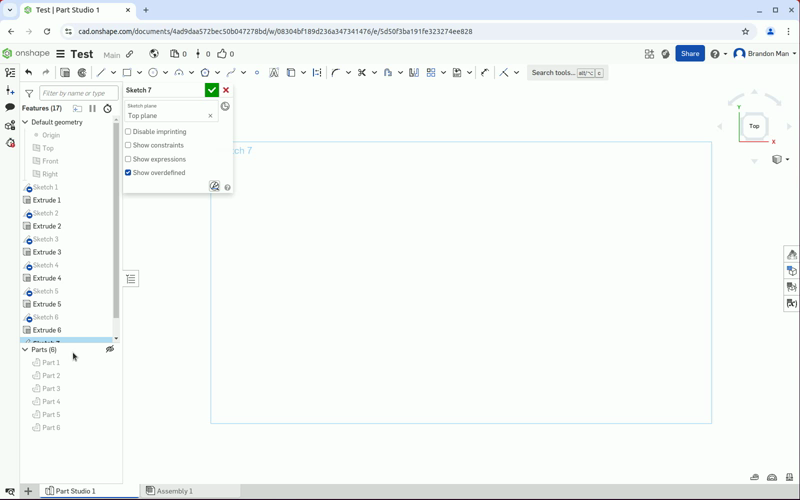
key(a)
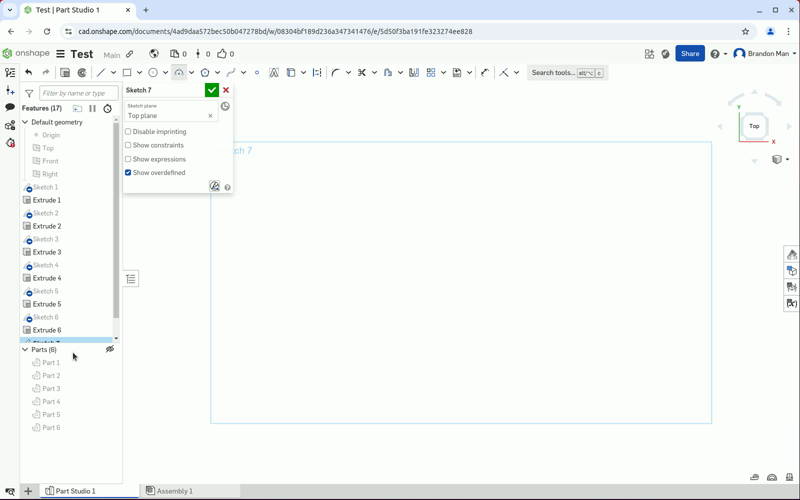
key_down(shift)
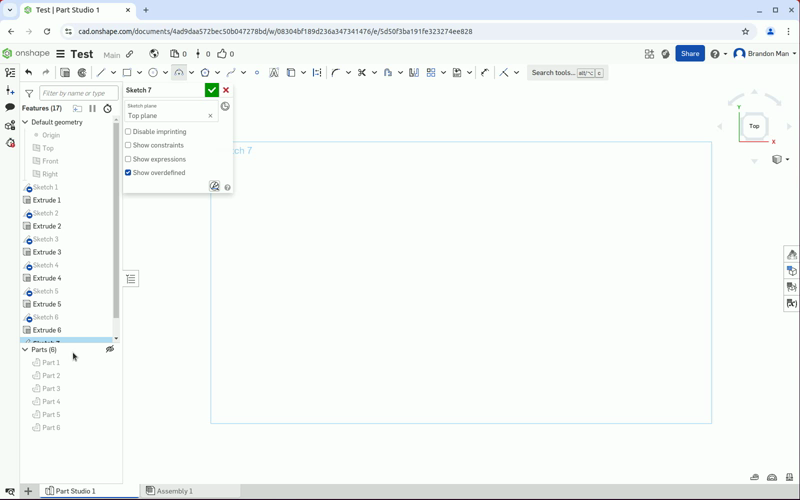
mouse_move(445, 290)
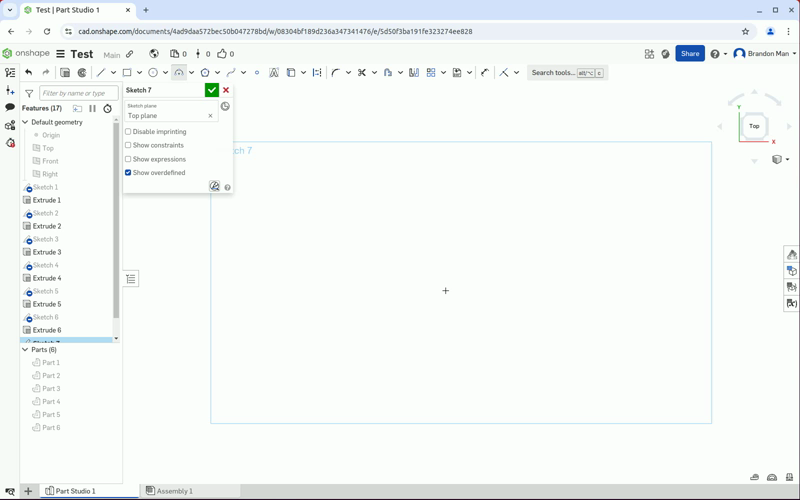
click(445, 290)
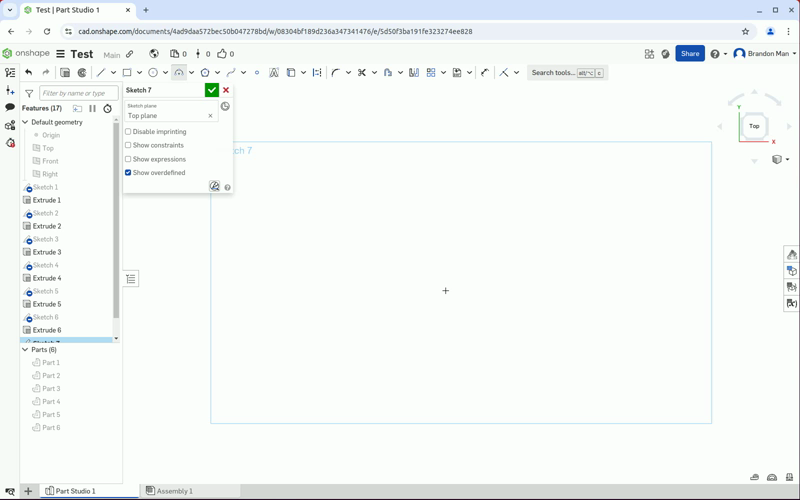
key_up(shift)
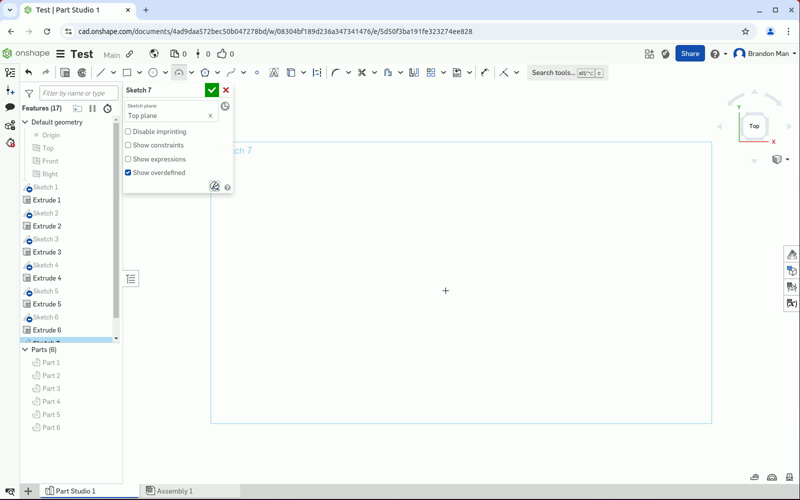
key_down(shift)
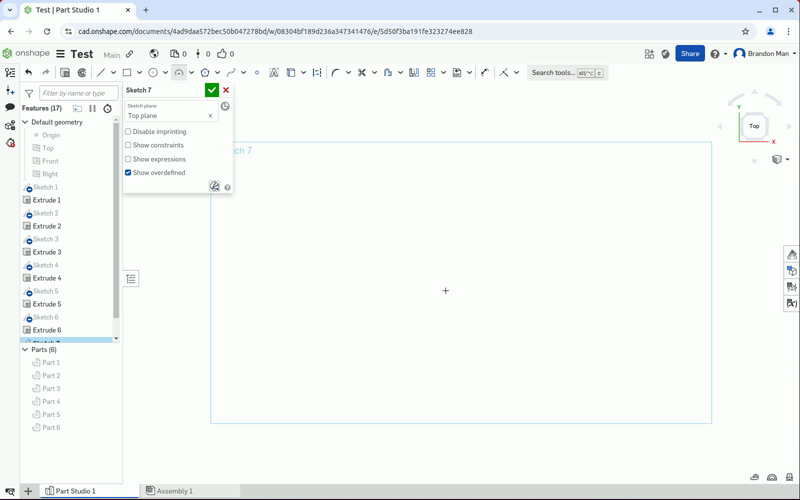
mouse_move(466, 323)
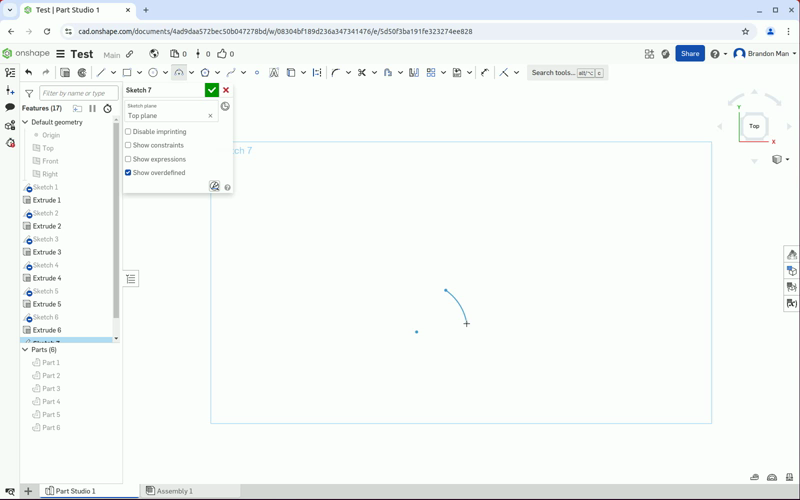
click(466, 323)
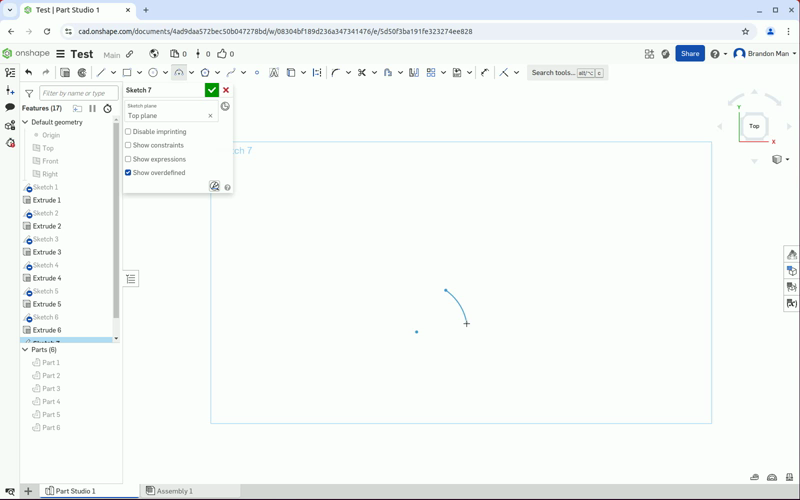
mouse_move(444, 313)
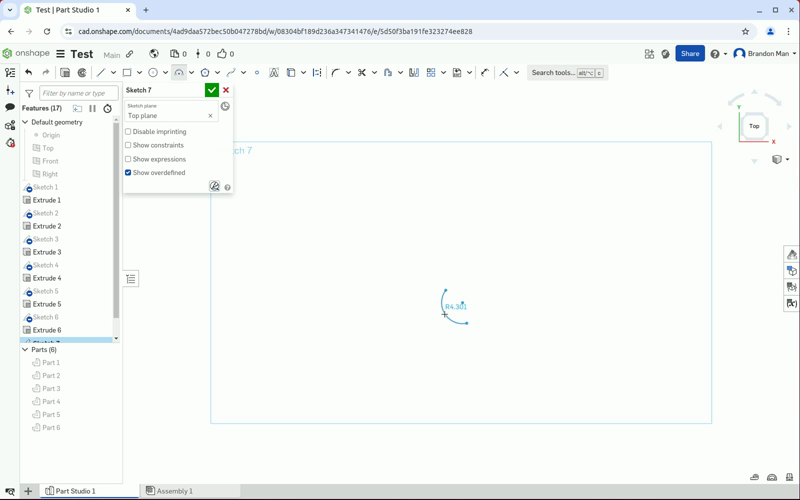
click(444, 313)
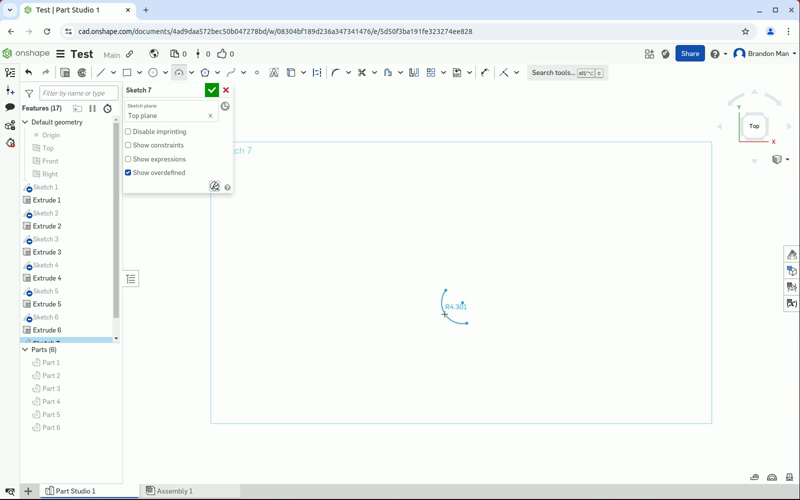
key_up(shift)
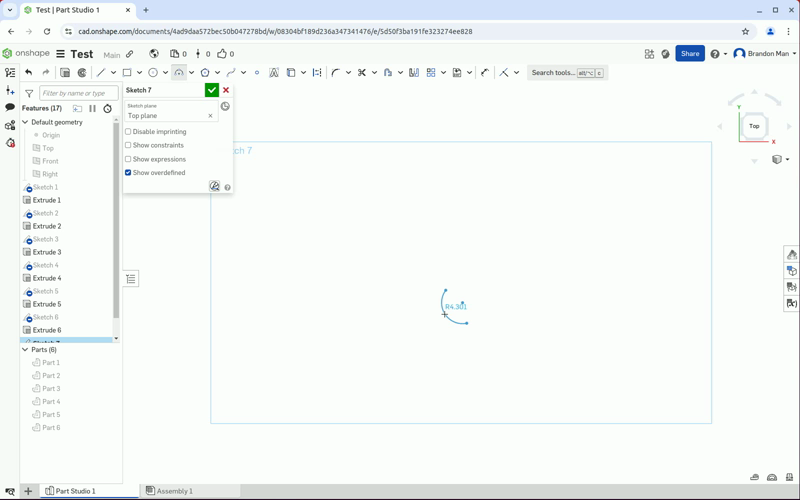
mouse_move(466, 323)
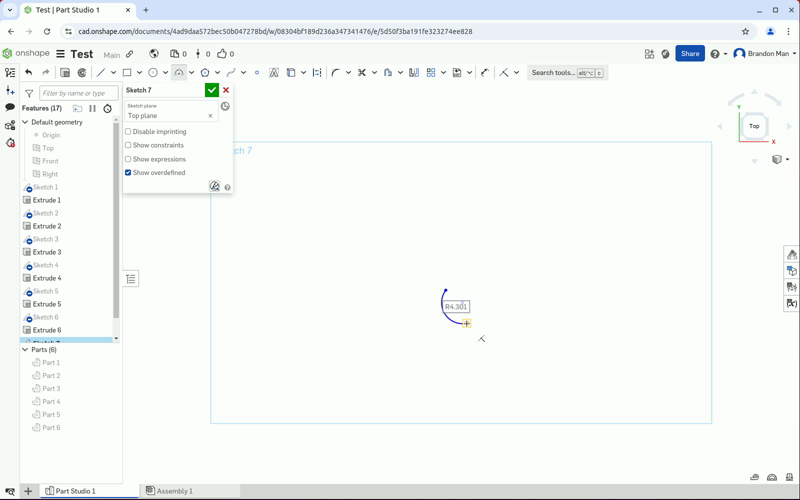
click(466, 323)
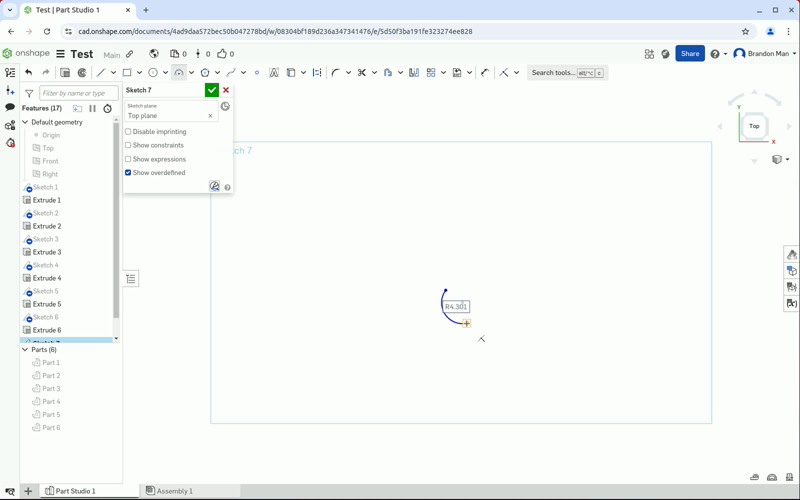
key_down(shift)
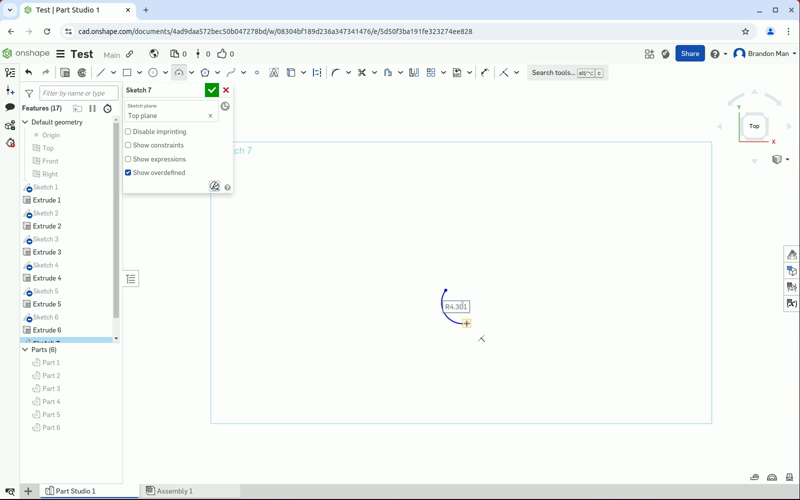
mouse_move(463, 299)
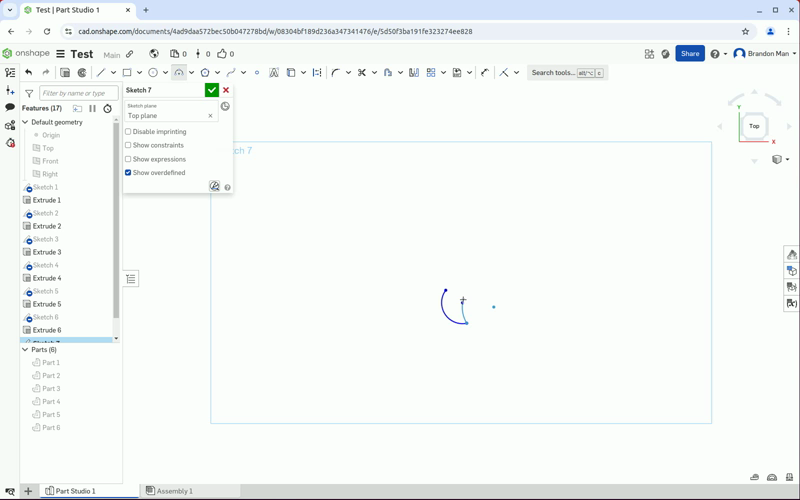
scroll(6)
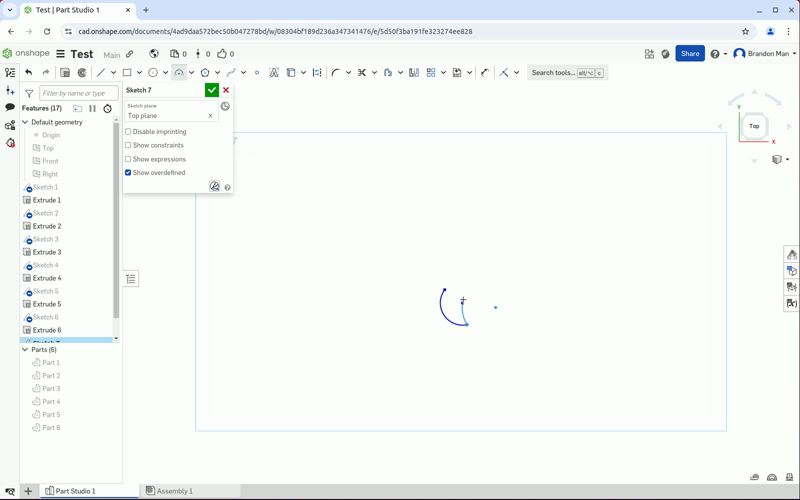
scroll(6)
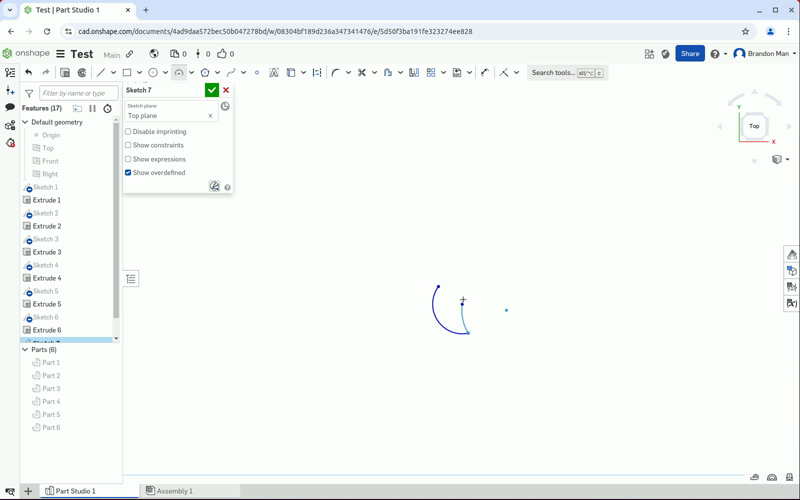
scroll(6)
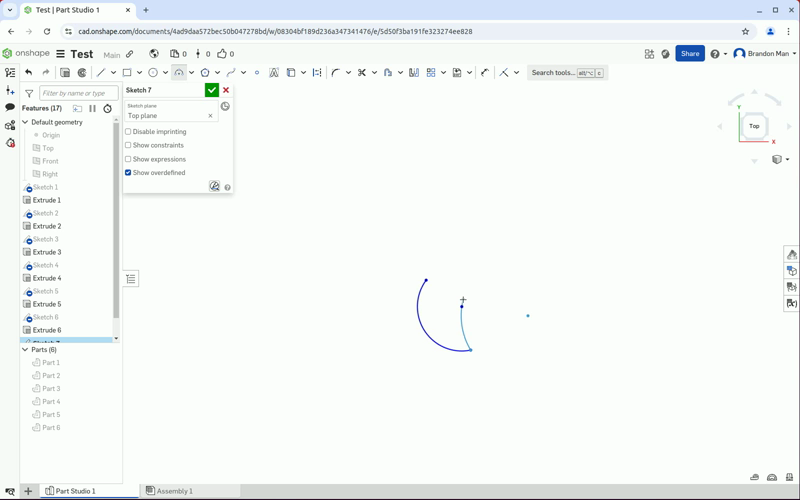
scroll(6)
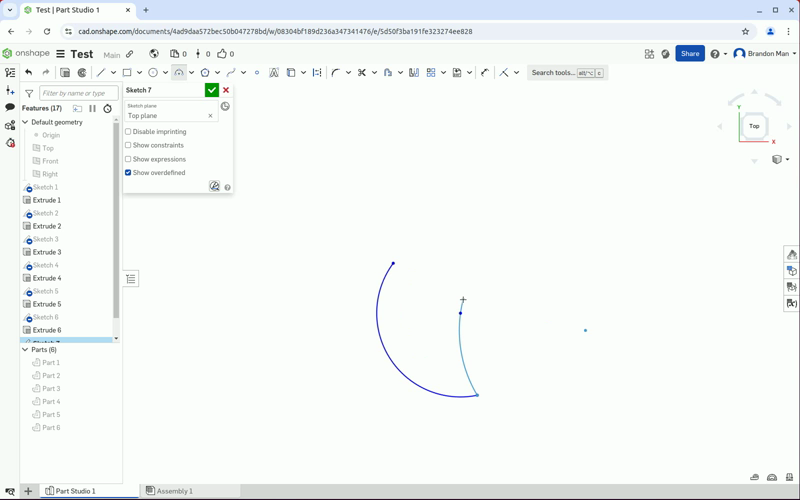
scroll(6)
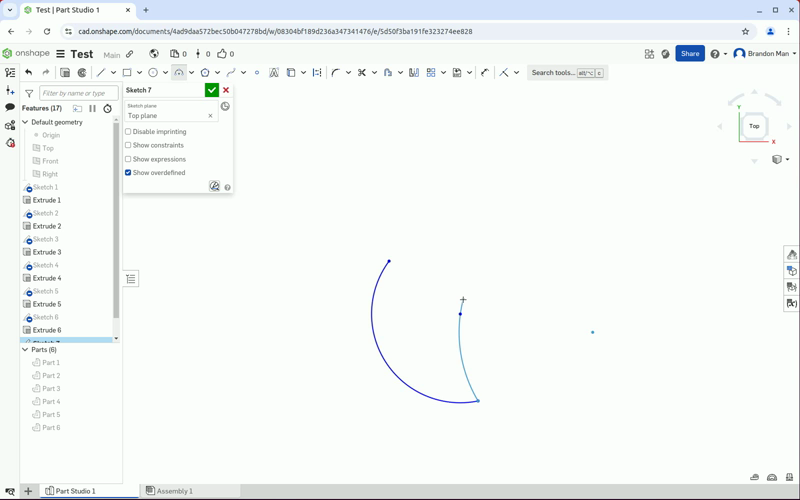
scroll(6)
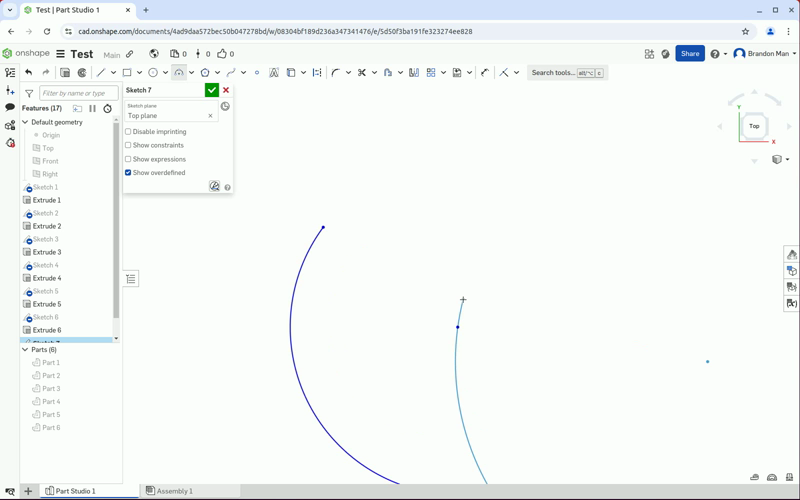
scroll(6)
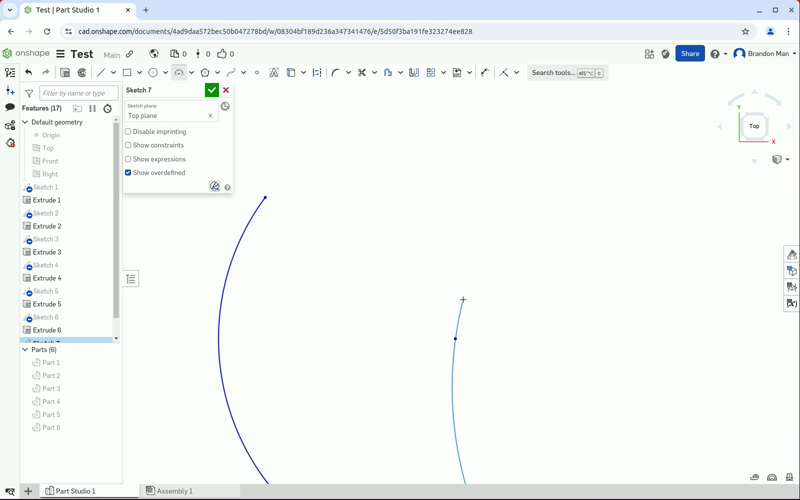
click(463, 299)
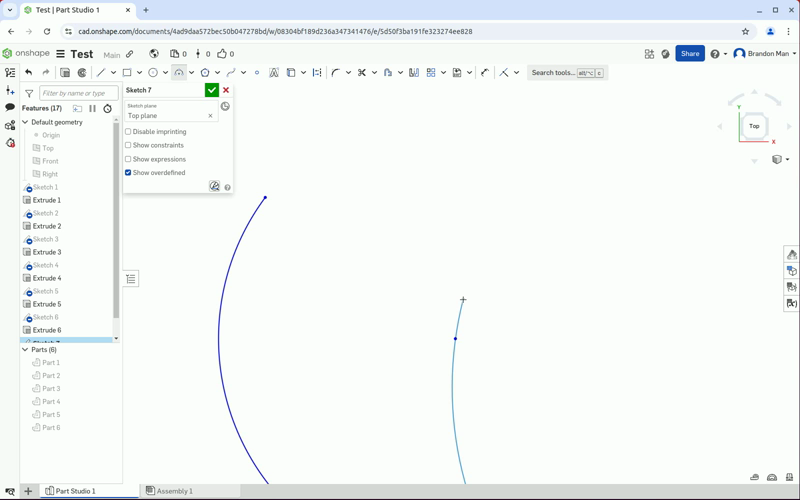
scroll(-6)
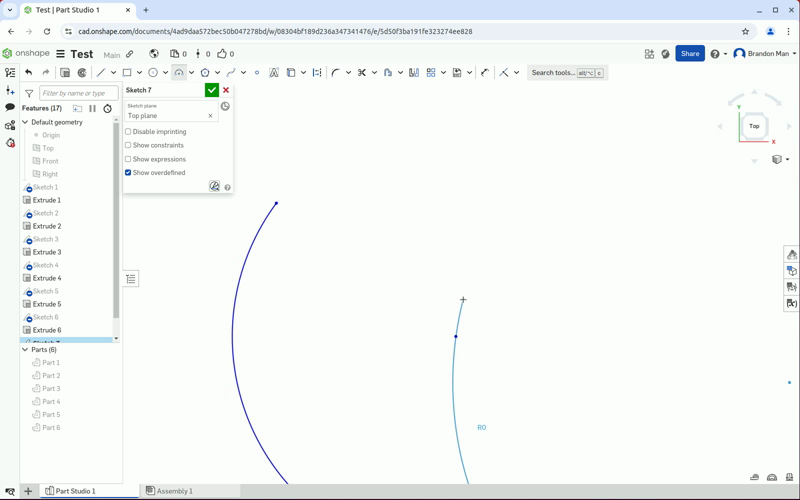
scroll(-6)
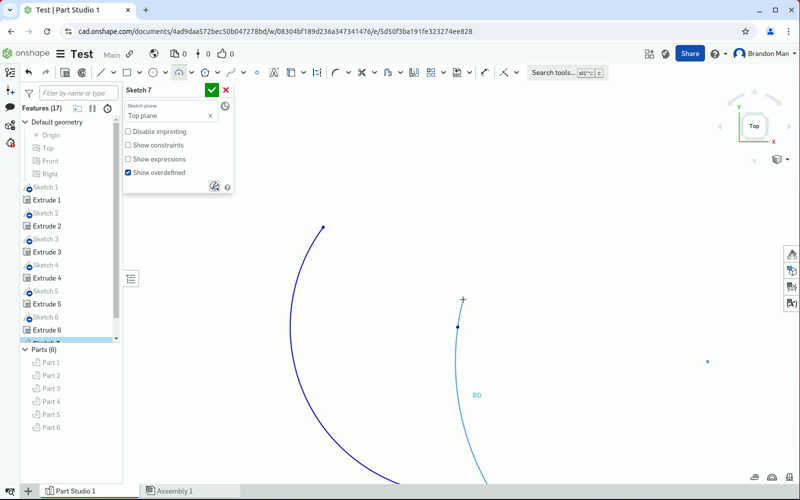
scroll(-6)
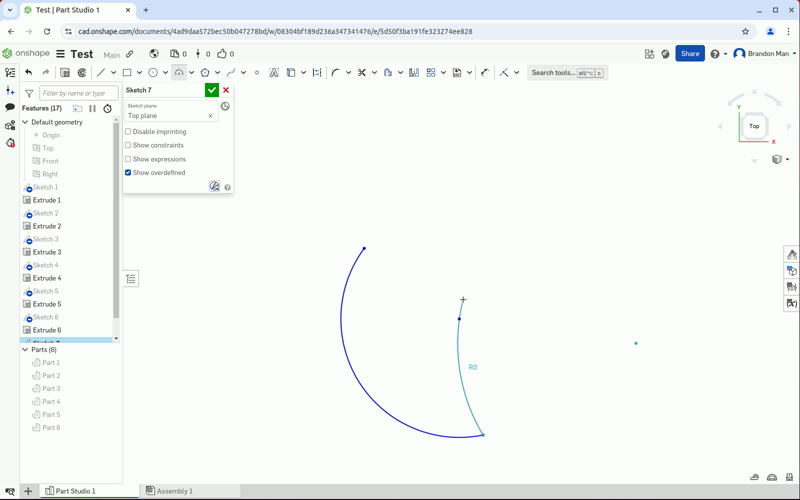
scroll(-6)
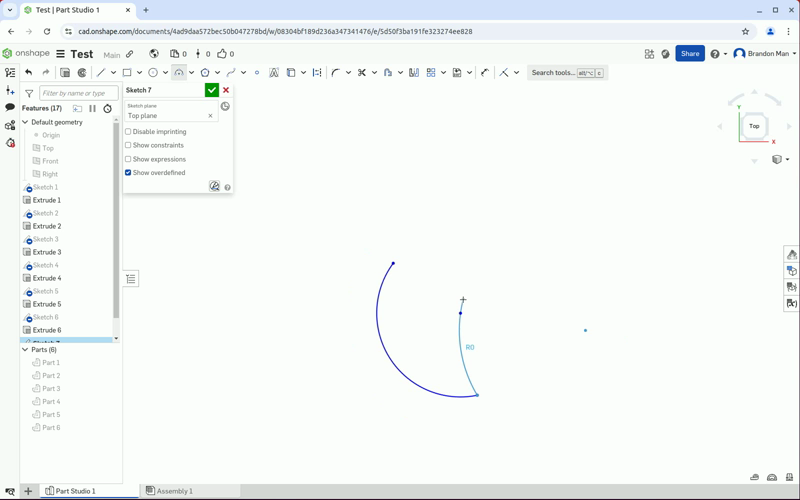
scroll(-6)
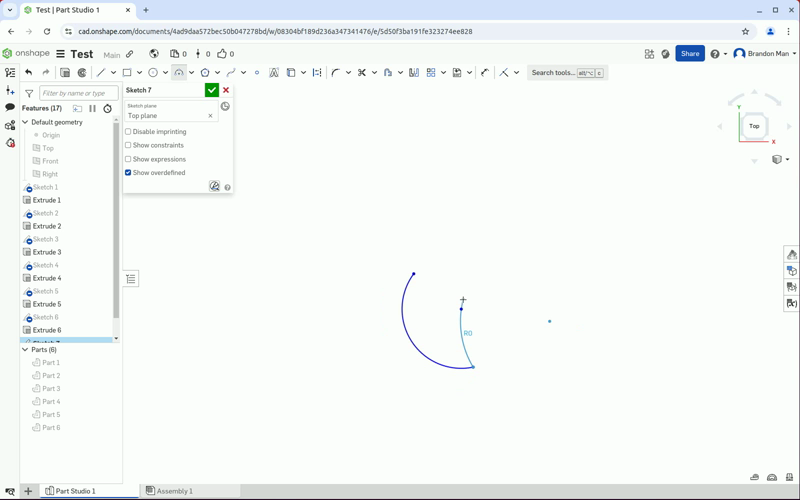
scroll(-6)
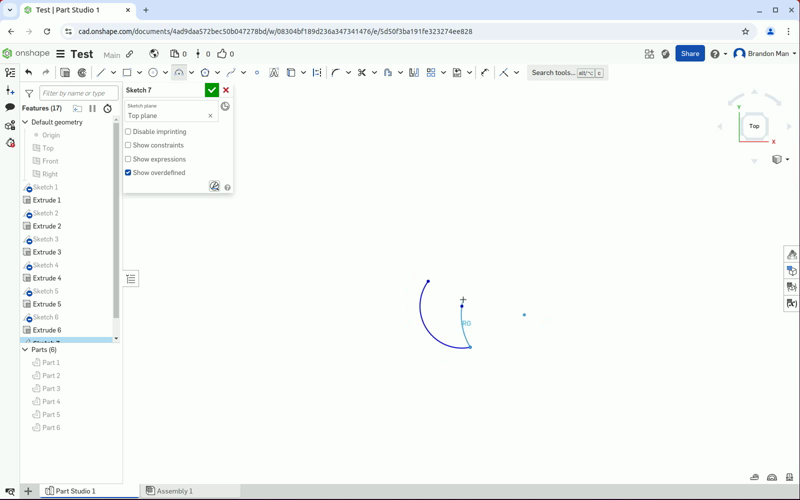
scroll(-6)
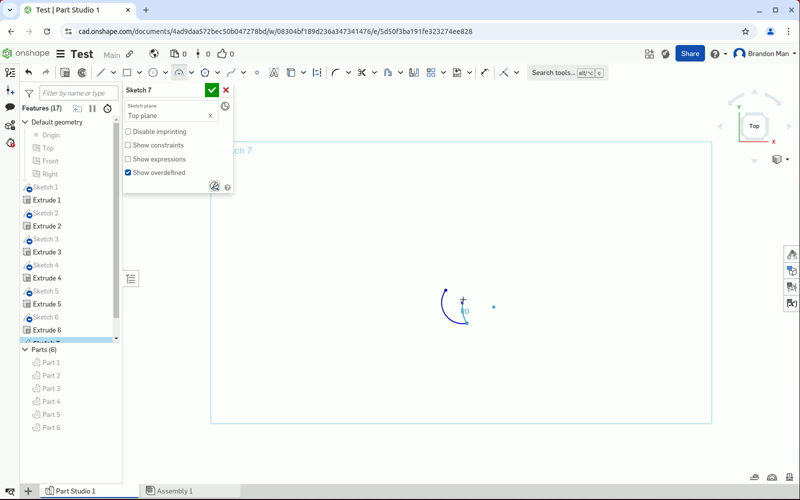
mouse_move(458, 312)
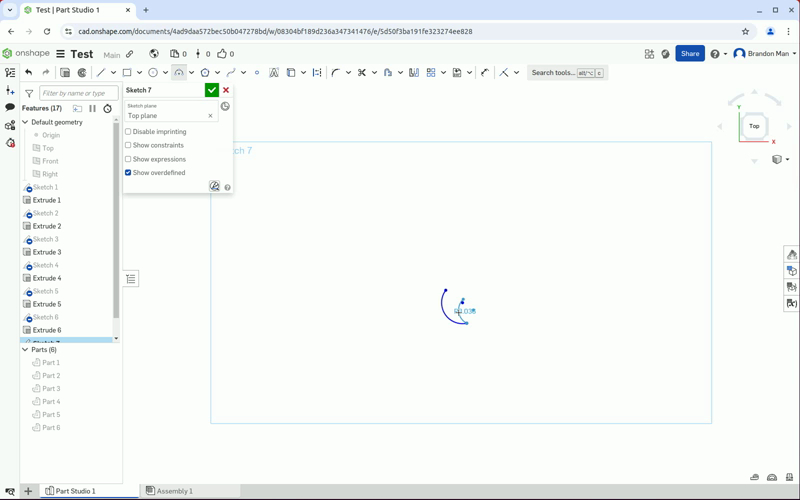
click(458, 312)
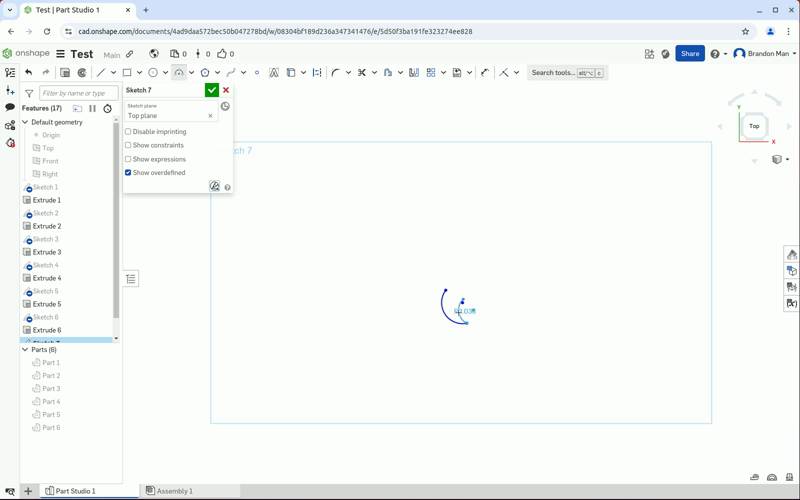
key_up(shift)
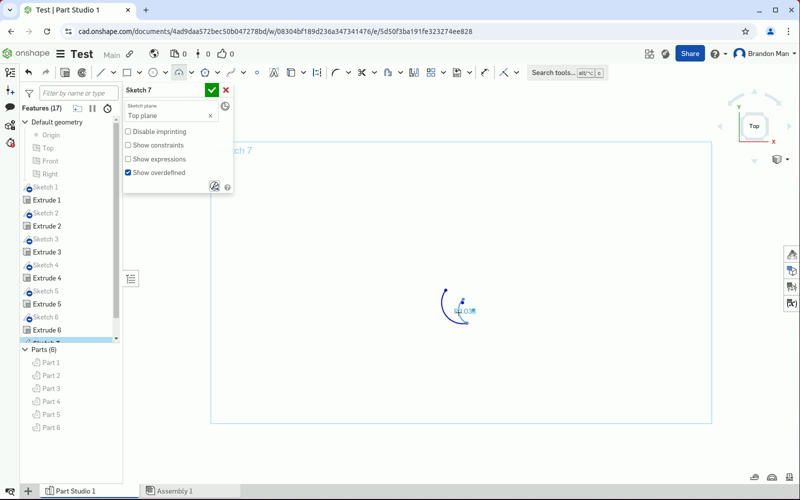
key(esc)
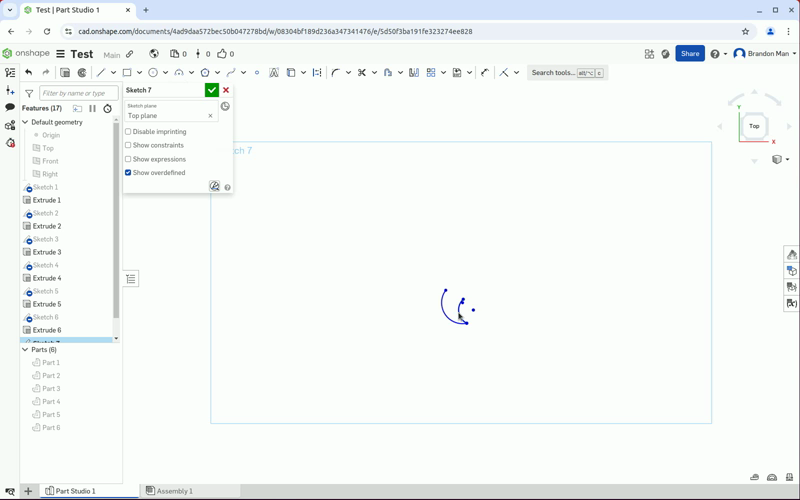
key(l)
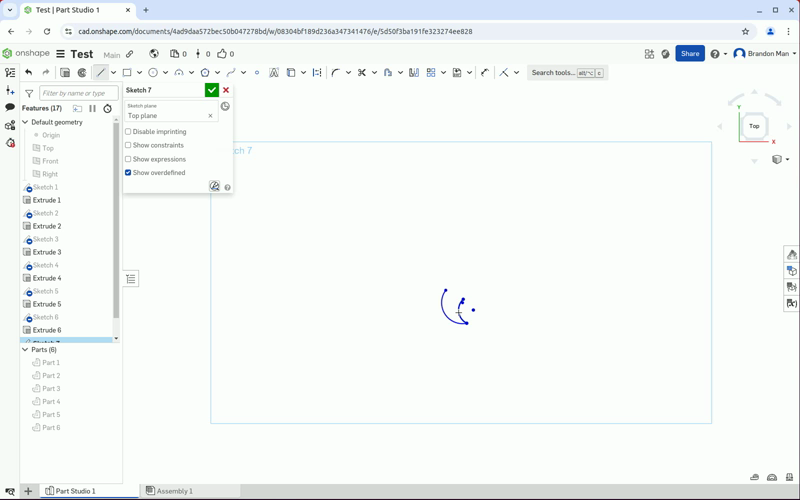
mouse_move(463, 299)
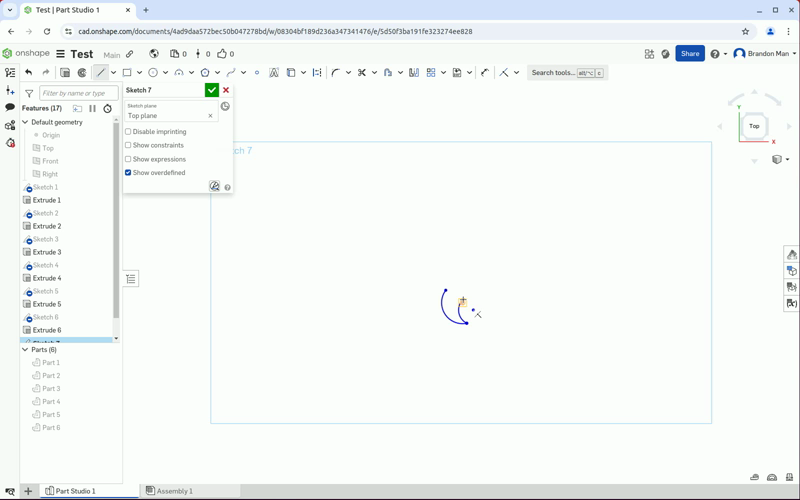
scroll(6)
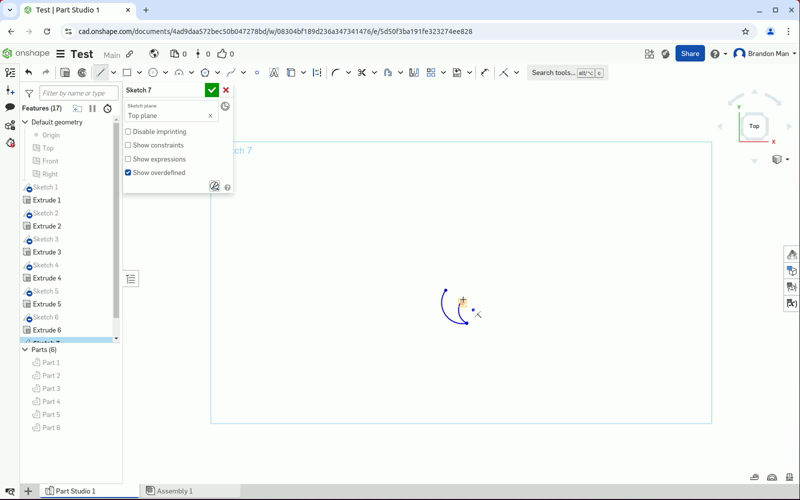
scroll(6)
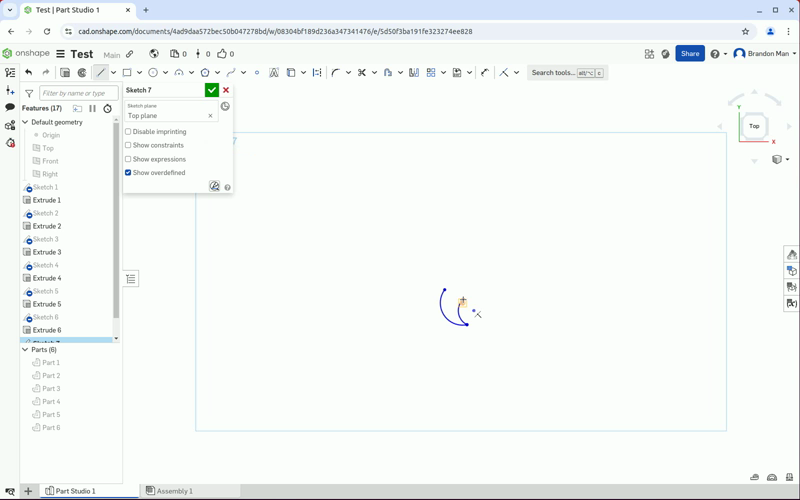
scroll(6)
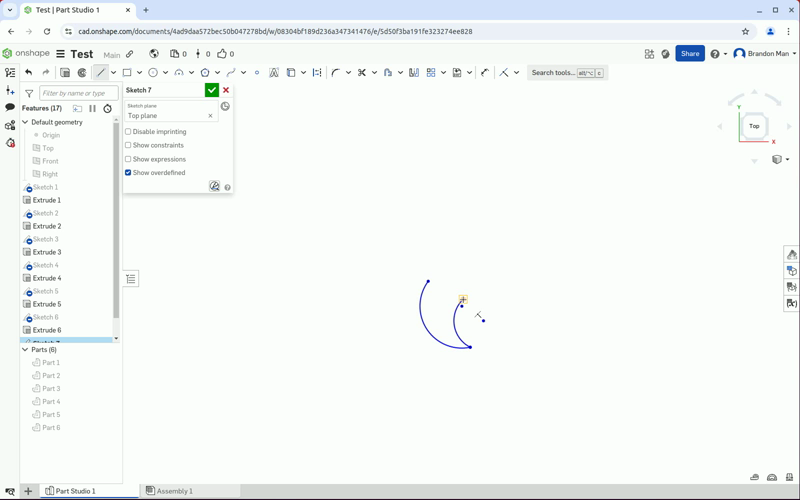
scroll(6)
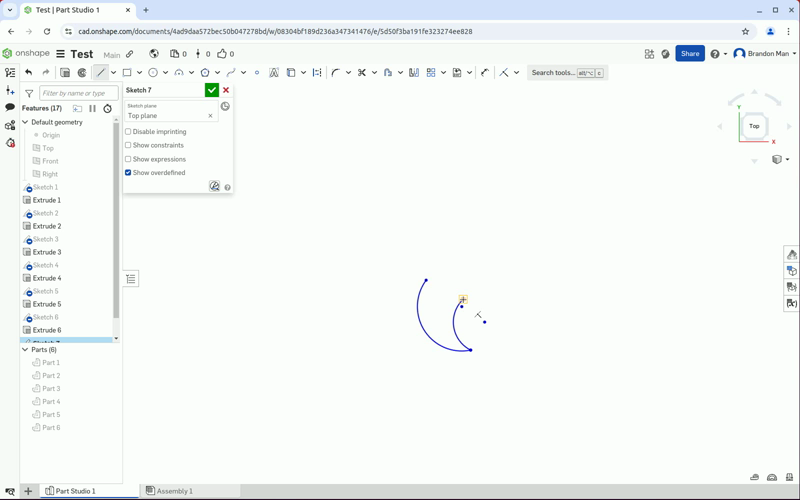
scroll(6)
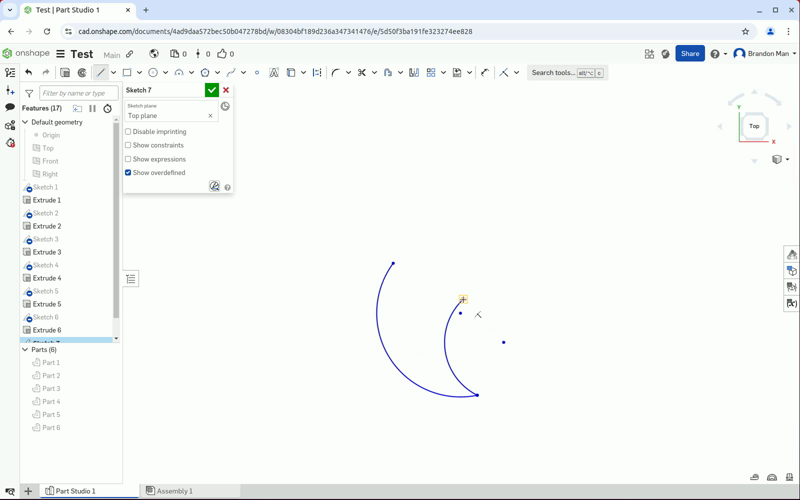
scroll(6)
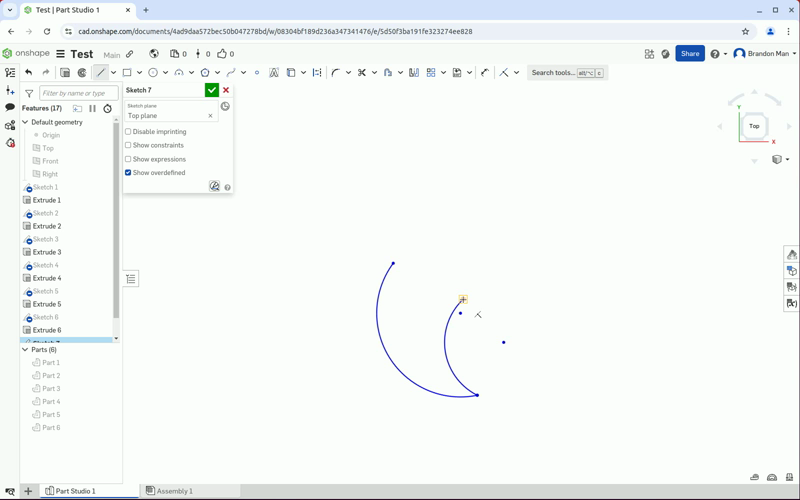
scroll(6)
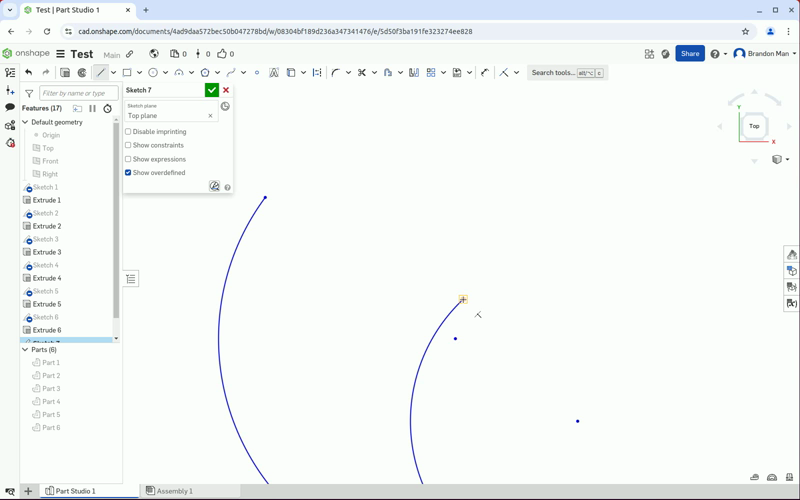
click(463, 299)
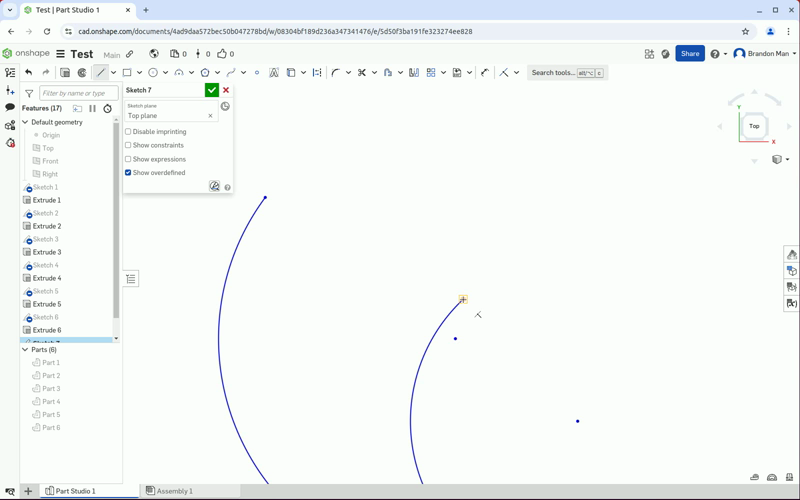
scroll(-6)
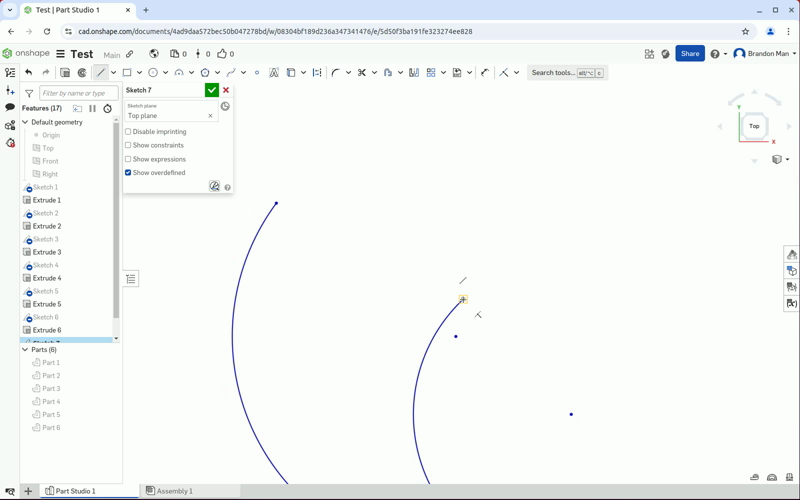
scroll(-6)
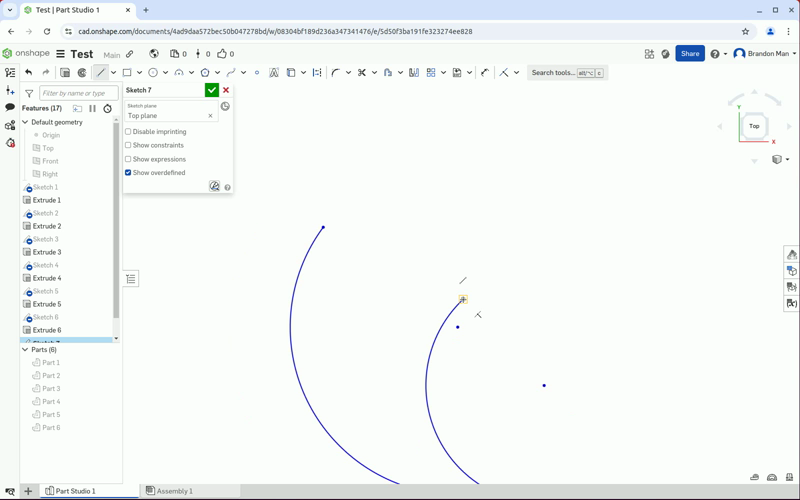
scroll(-6)
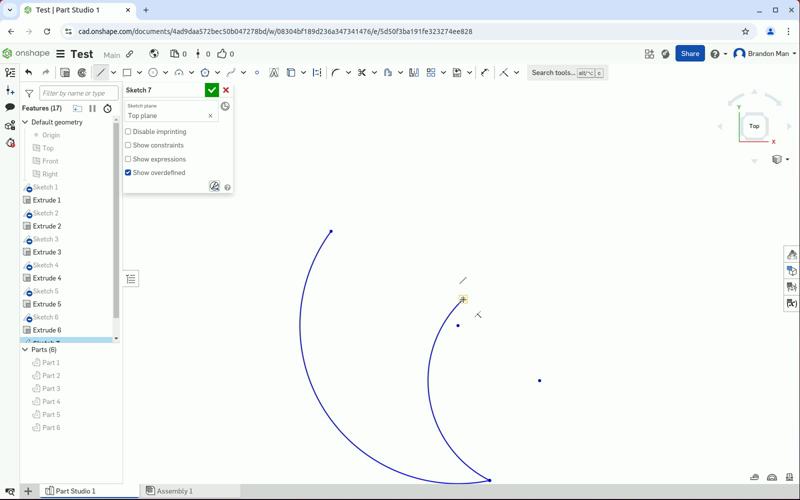
scroll(-6)
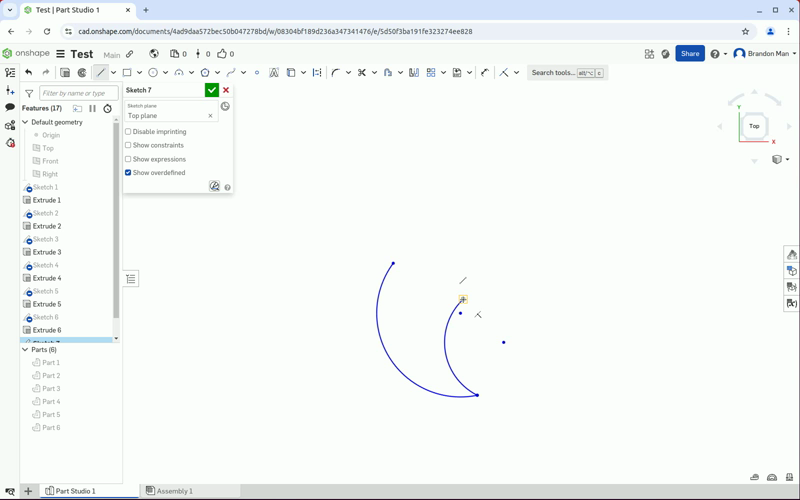
scroll(-6)
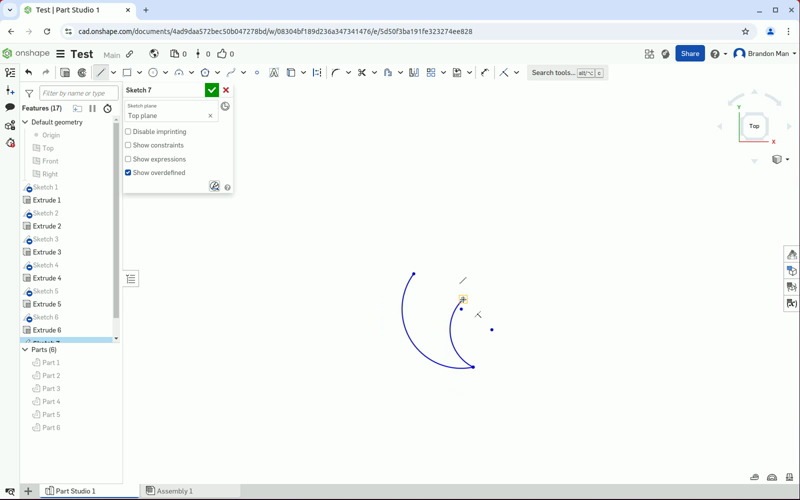
scroll(-6)
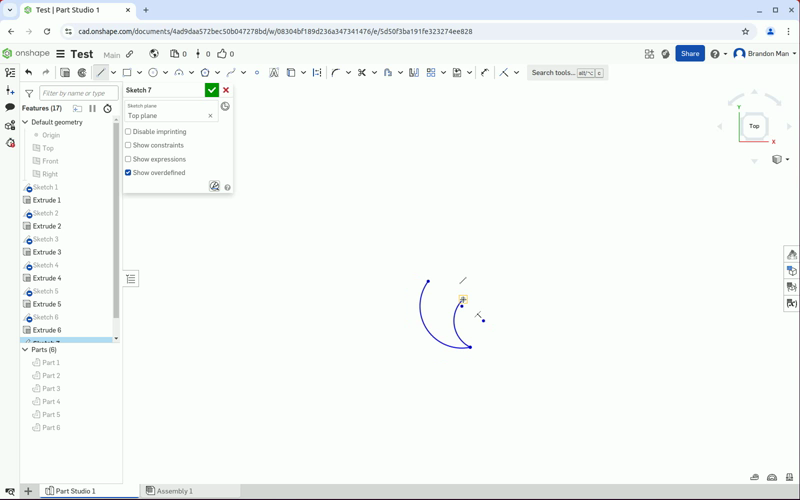
scroll(-6)
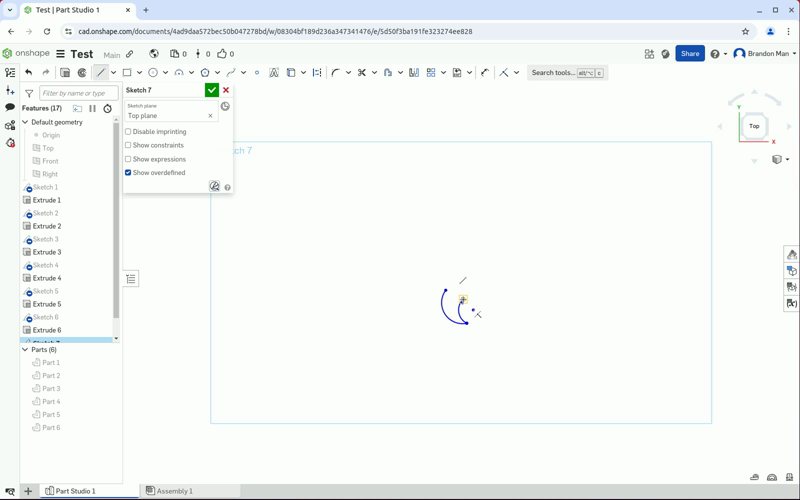
mouse_move(493, 299)
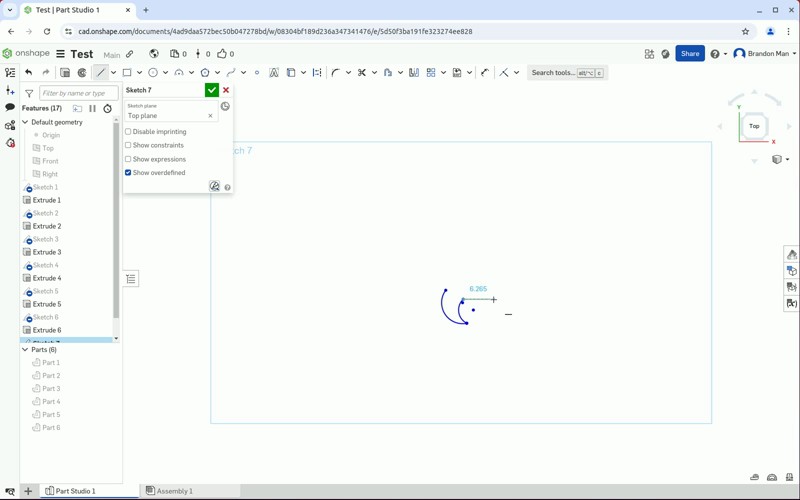
key_down(shift)
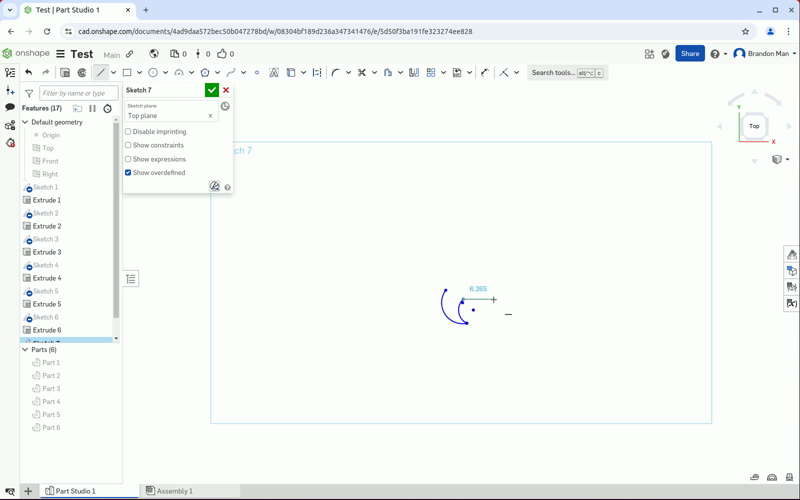
mouse_move(445, 290)
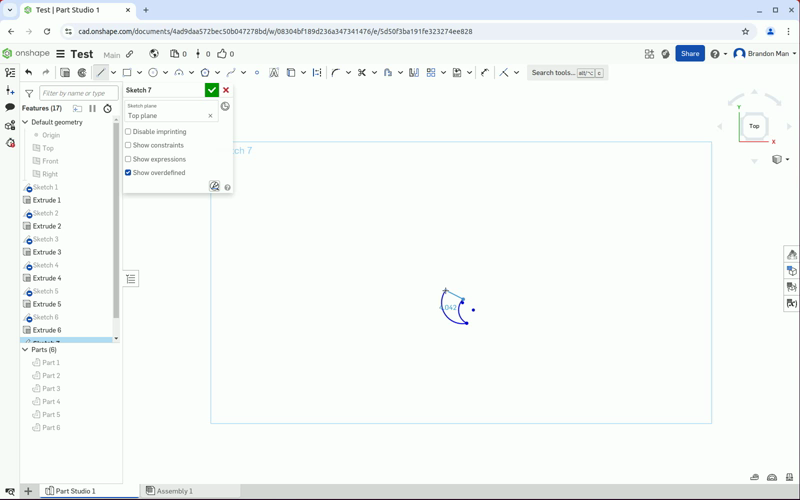
key_up(shift)
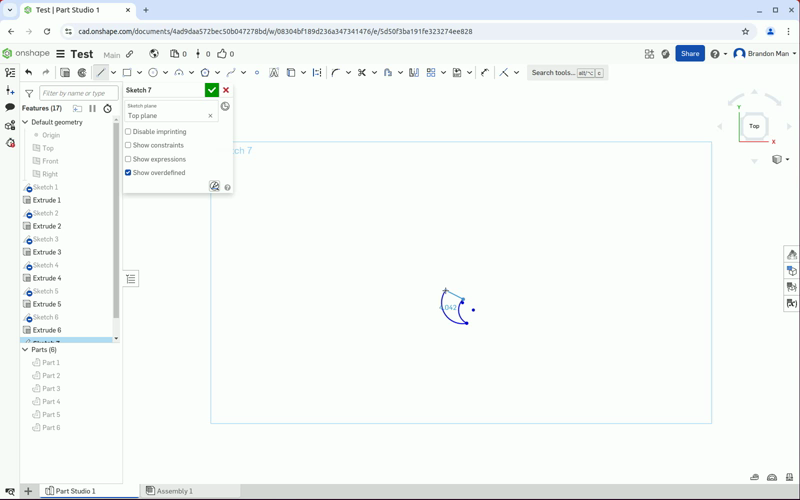
click(445, 290)
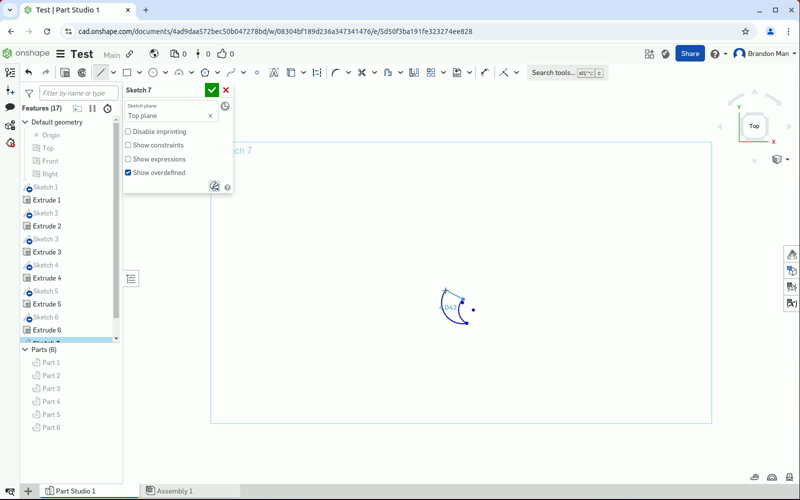
key(esc)
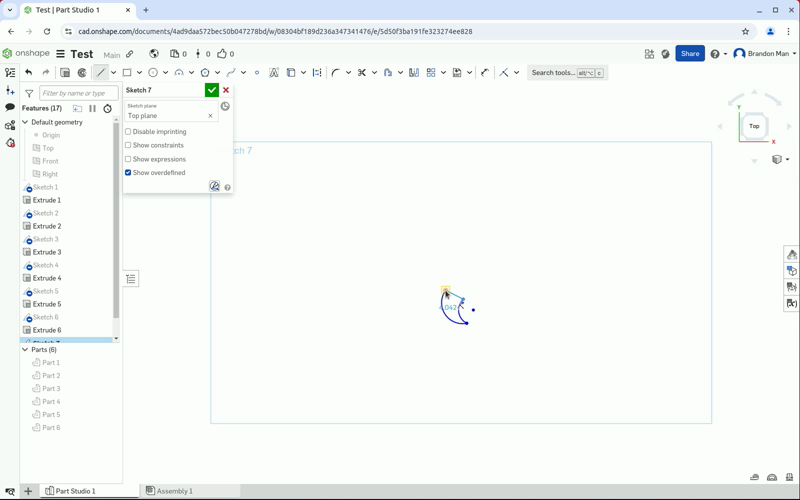
mouse_move(451, 303)
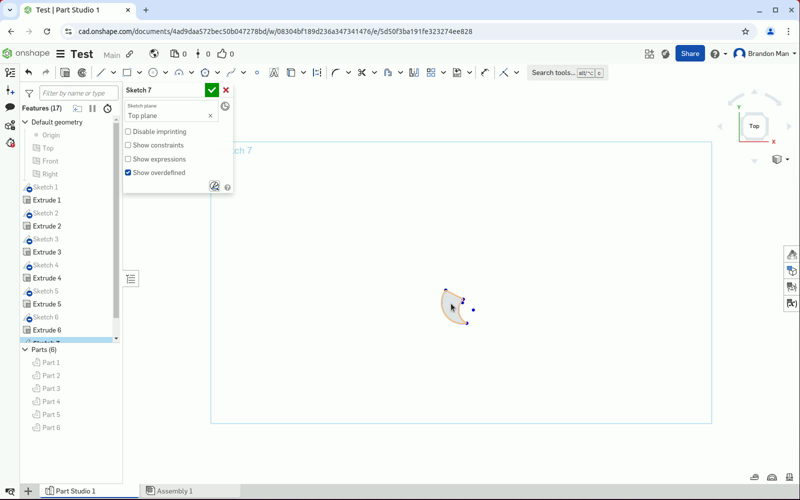
scroll(6)
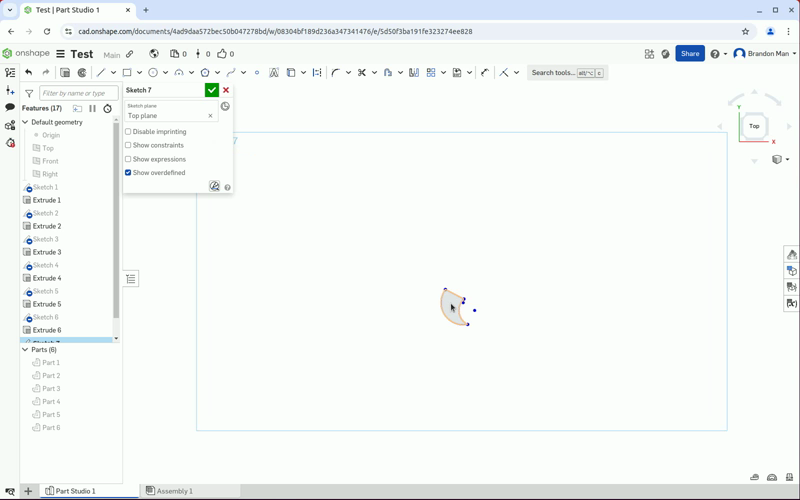
scroll(6)
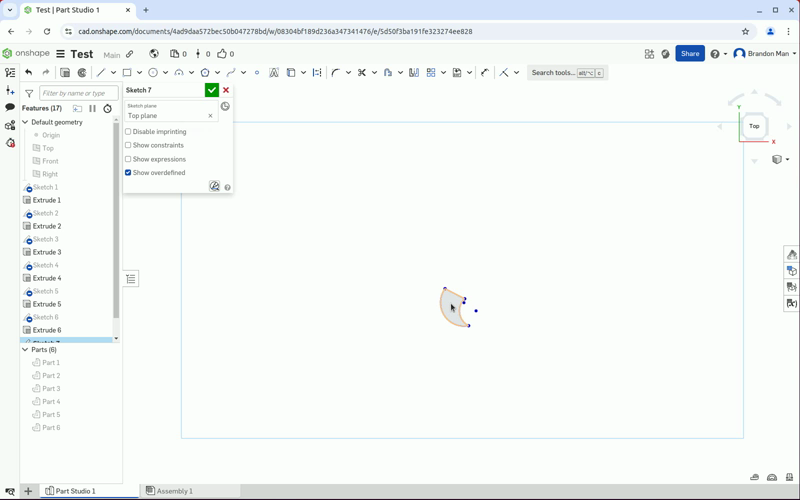
scroll(6)
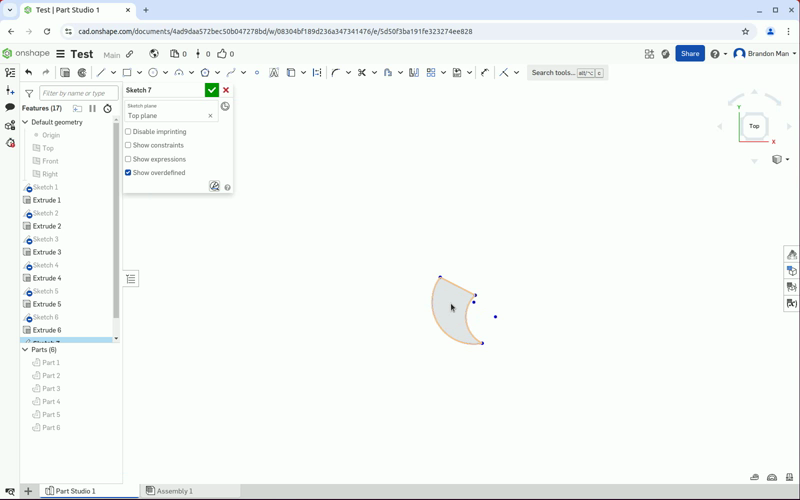
scroll(6)
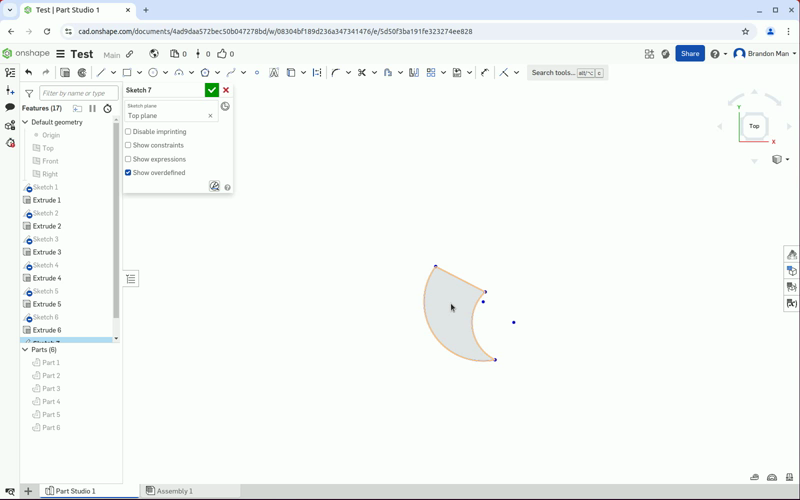
scroll(6)
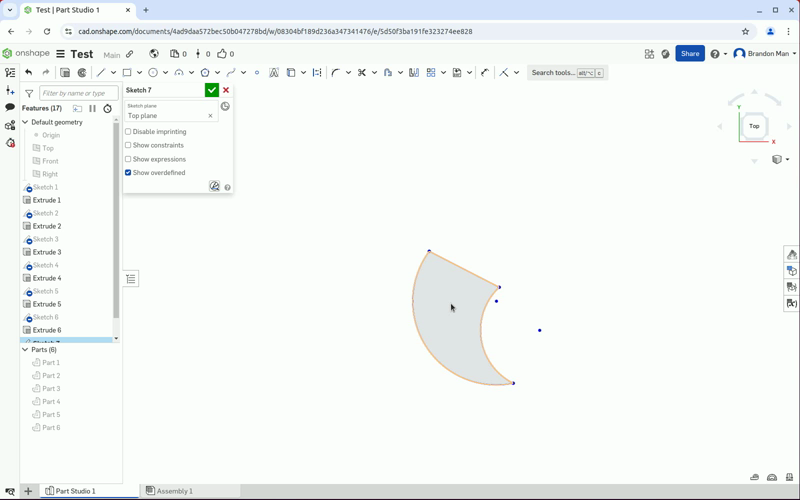
scroll(6)
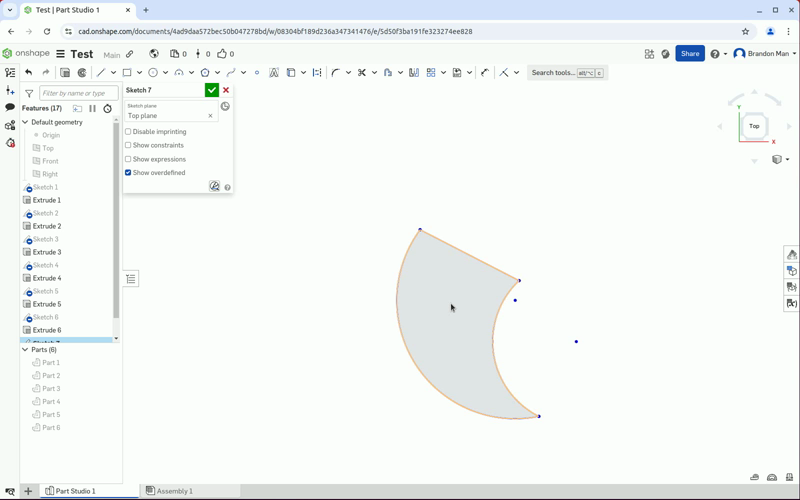
scroll(6)
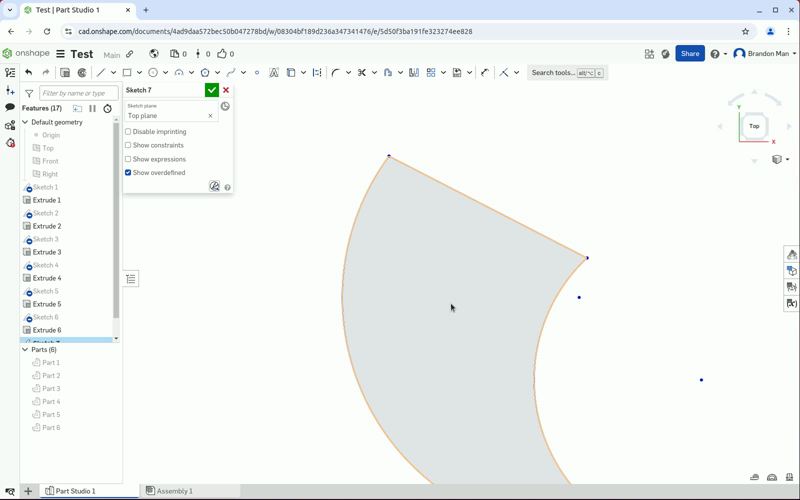
click(451, 303)
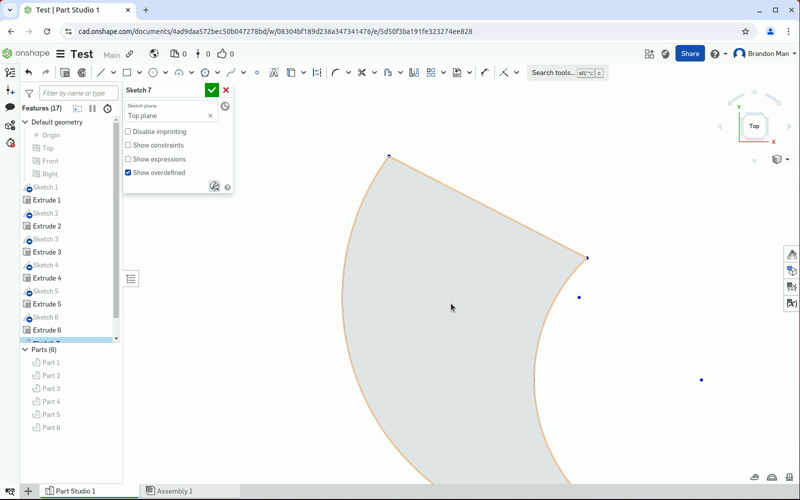
scroll(-6)
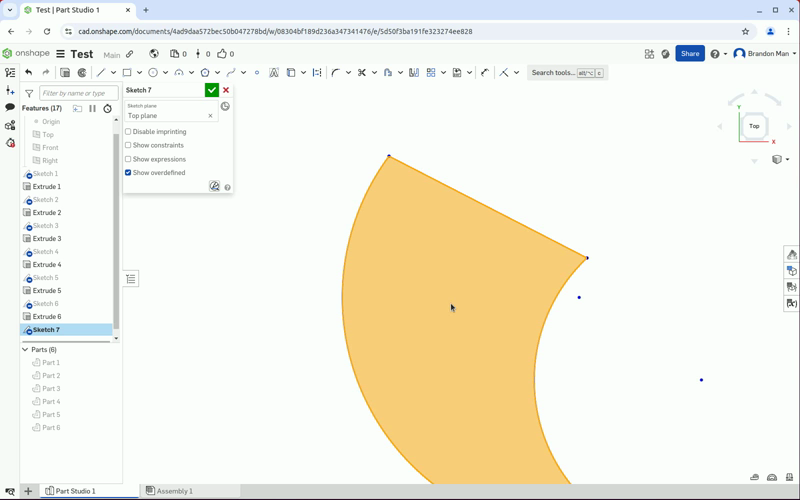
scroll(-6)
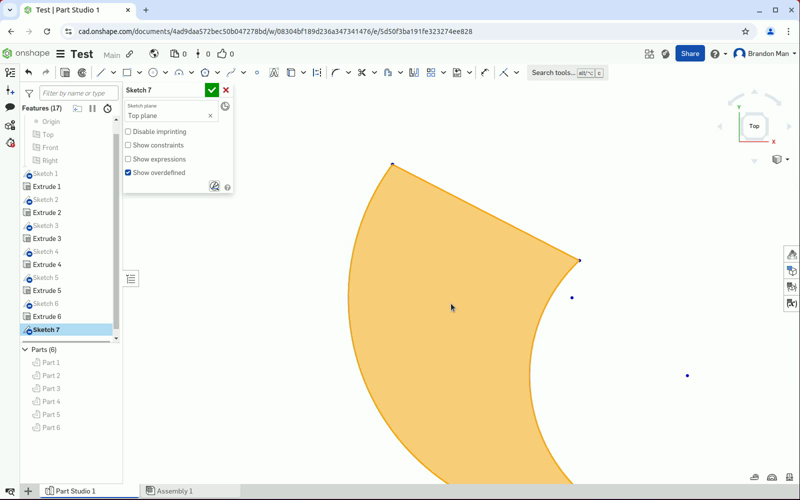
scroll(-6)
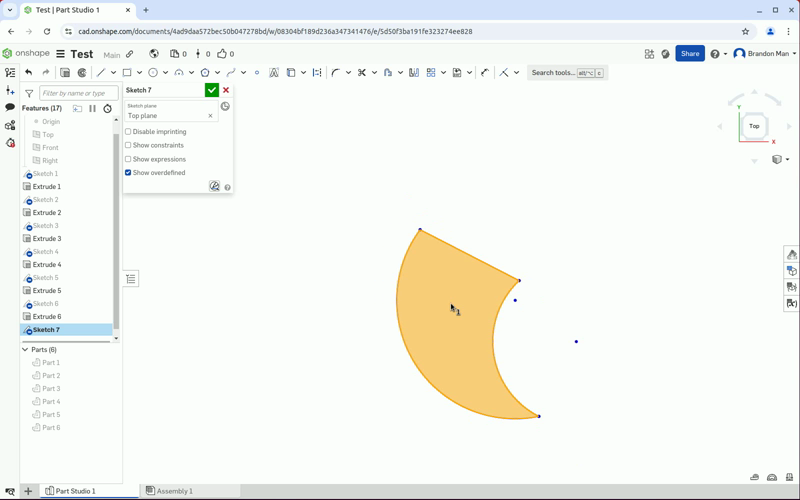
scroll(-6)
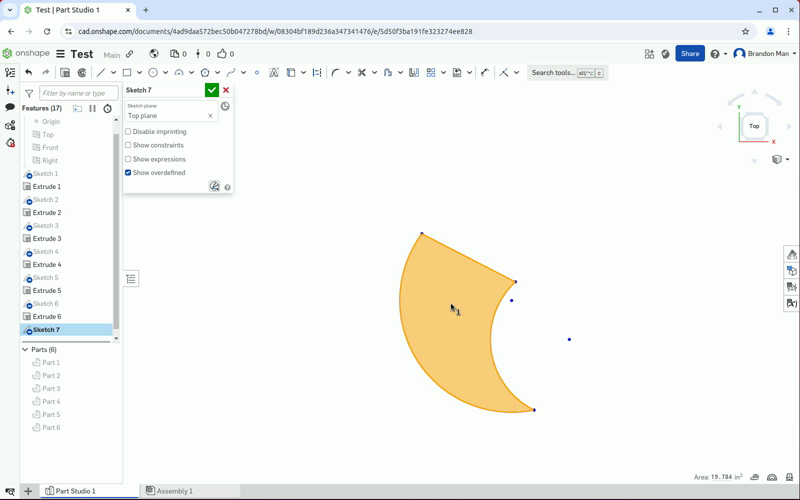
scroll(-6)
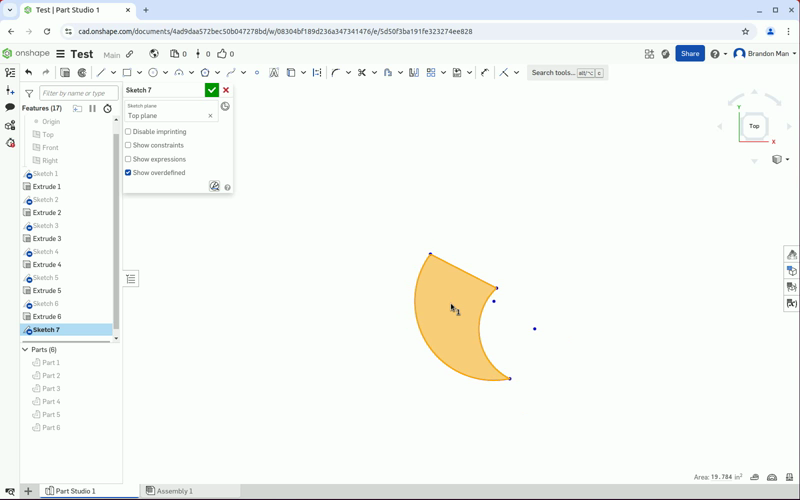
scroll(-6)
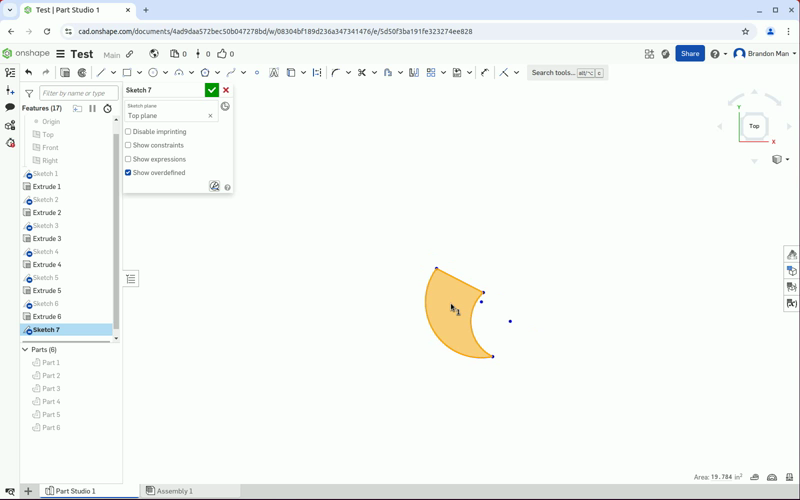
scroll(-6)
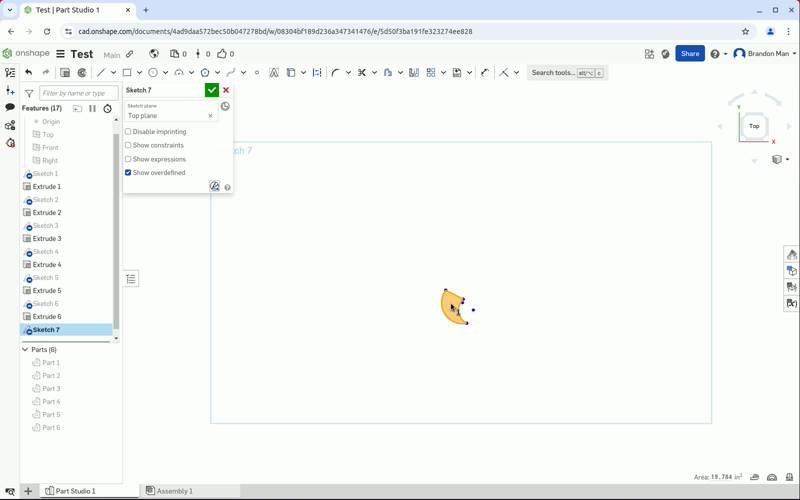
mouse_move(73, 352)
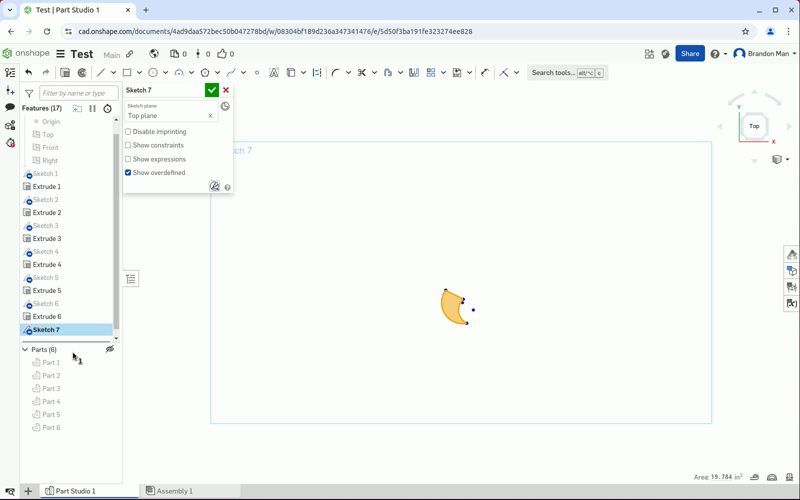
key(shift+y)
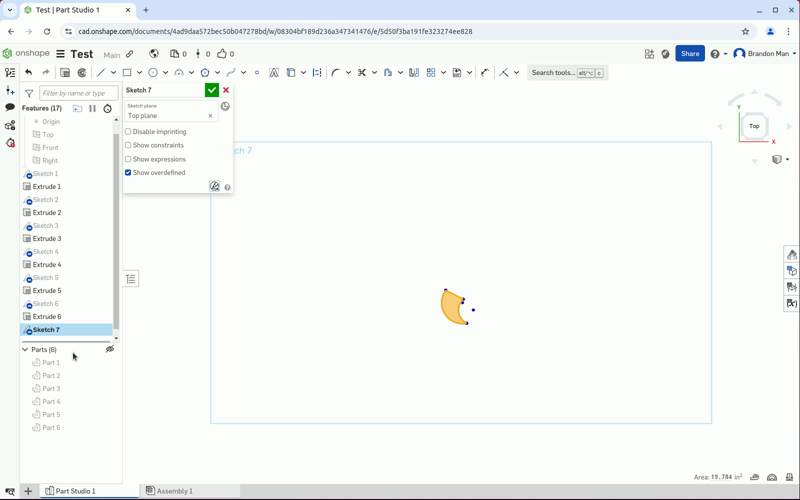
key(shift+e)
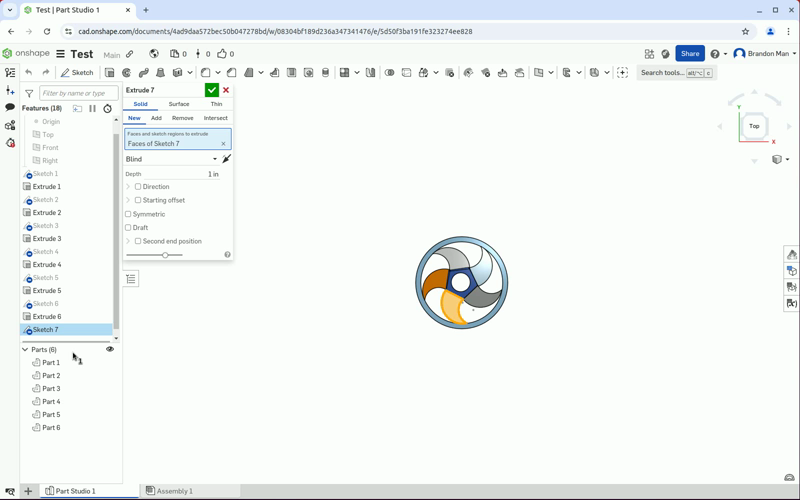
mouse_move(143, 106)
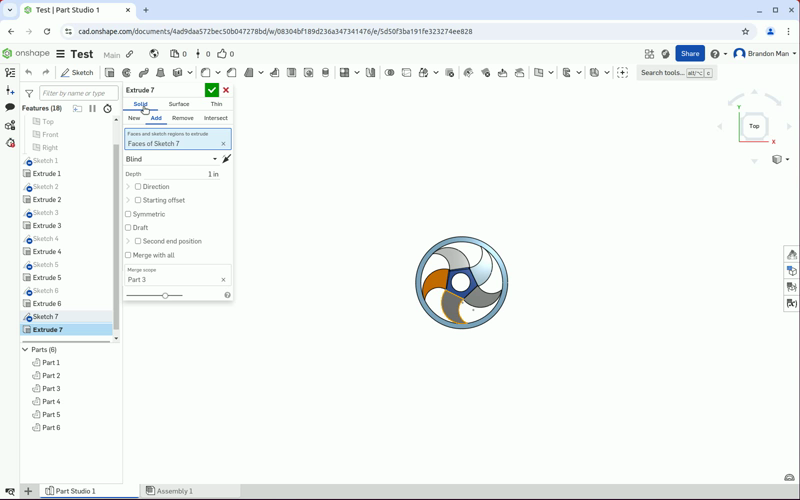
click(143, 106)
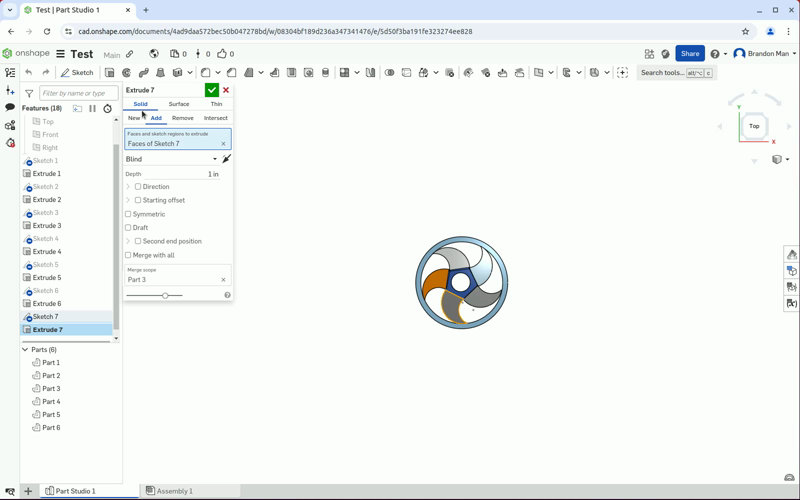
mouse_move(137, 120)
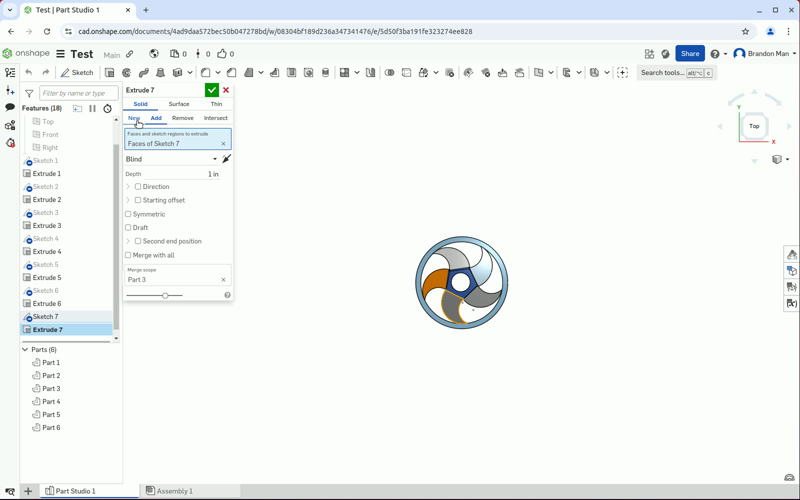
click(137, 120)
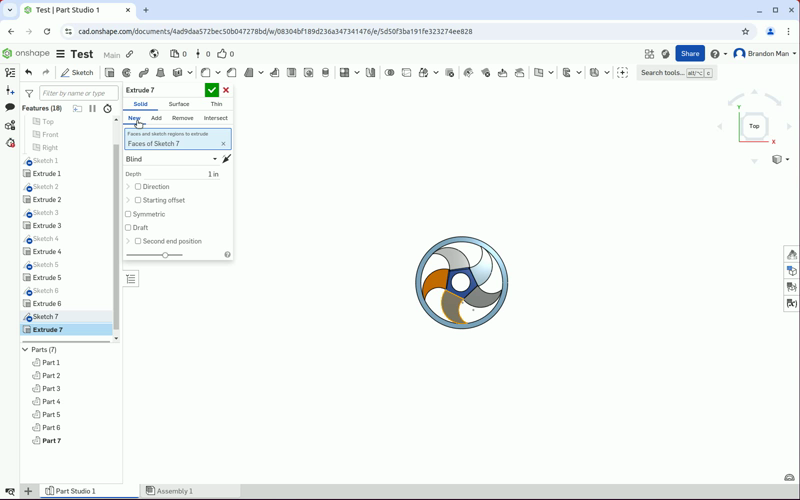
key(tab, 4)
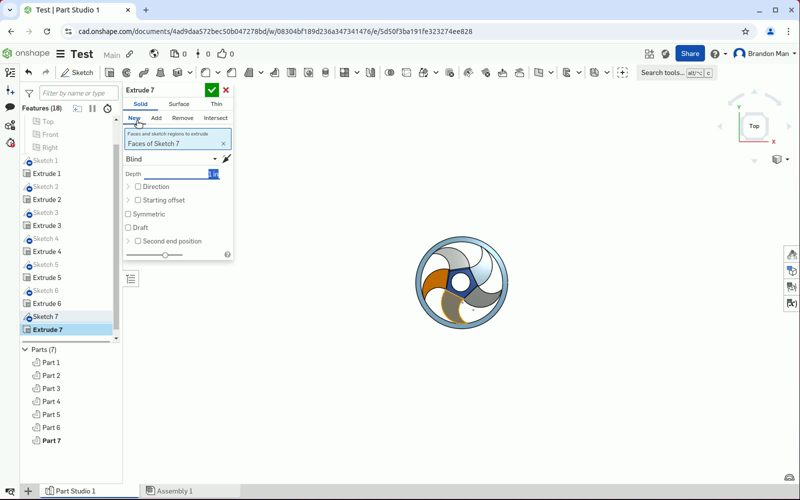
text(23.108)
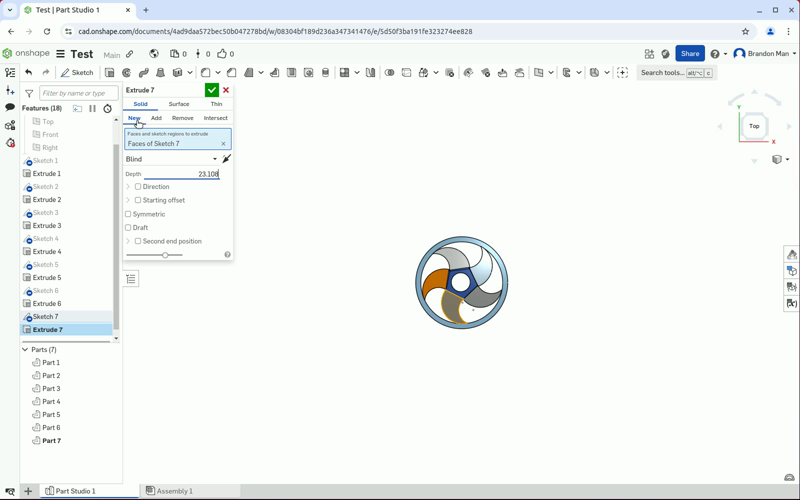
key(enter)
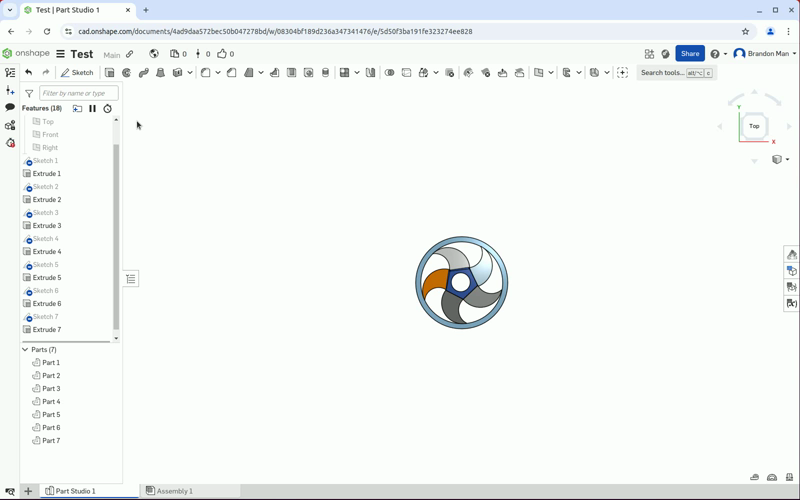
key(shift+h)
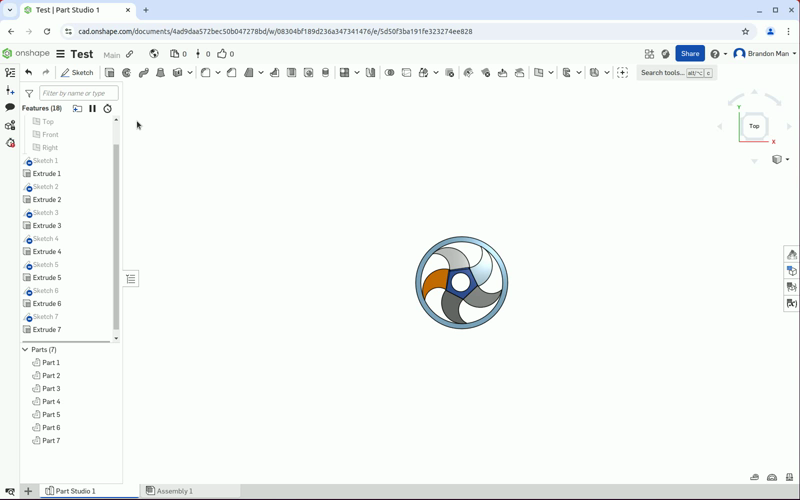
key(shift+h)
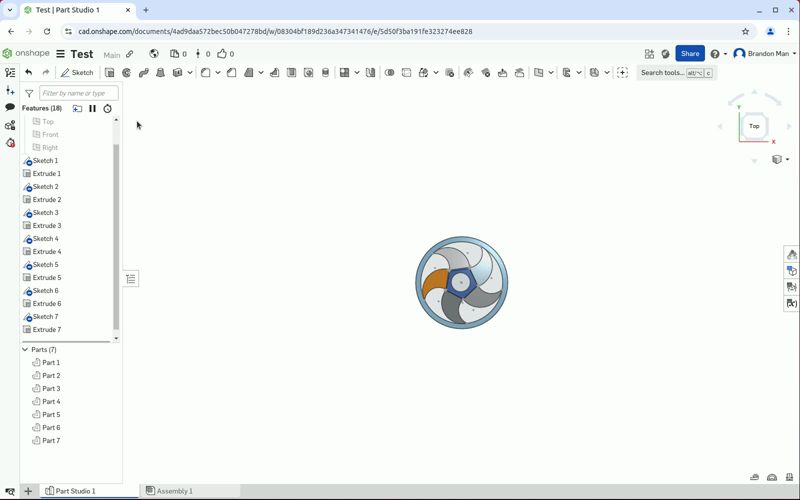
key(shift+7)
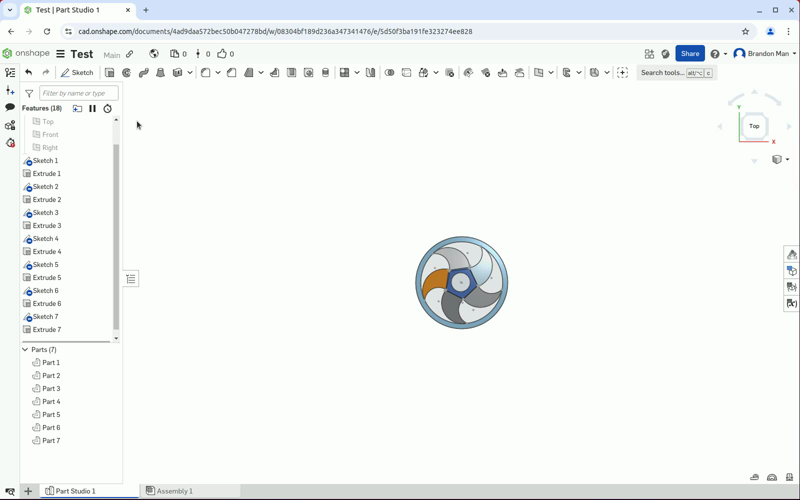
key(up, 3)
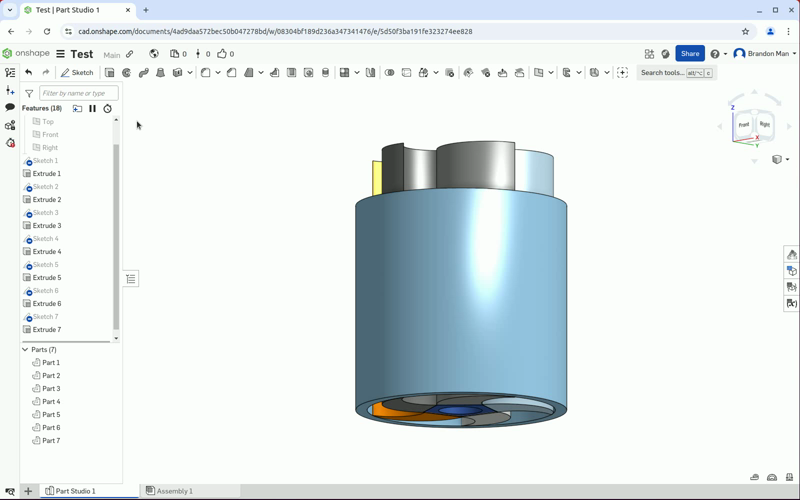
key(left, 3)
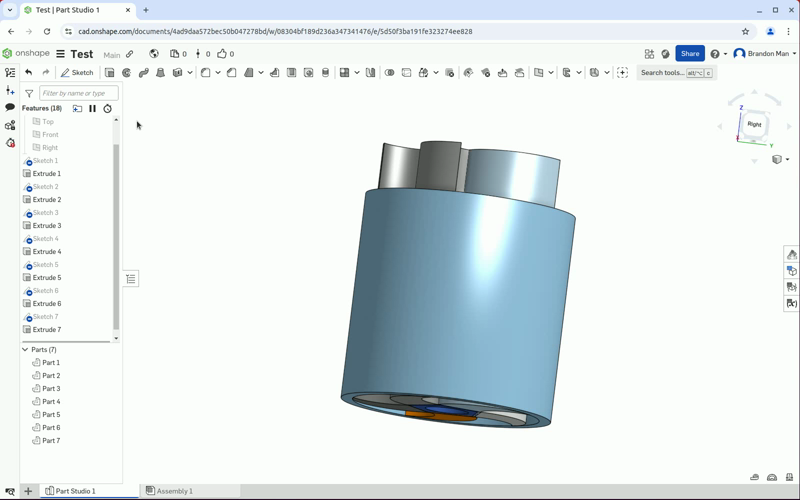
key(right, 3)
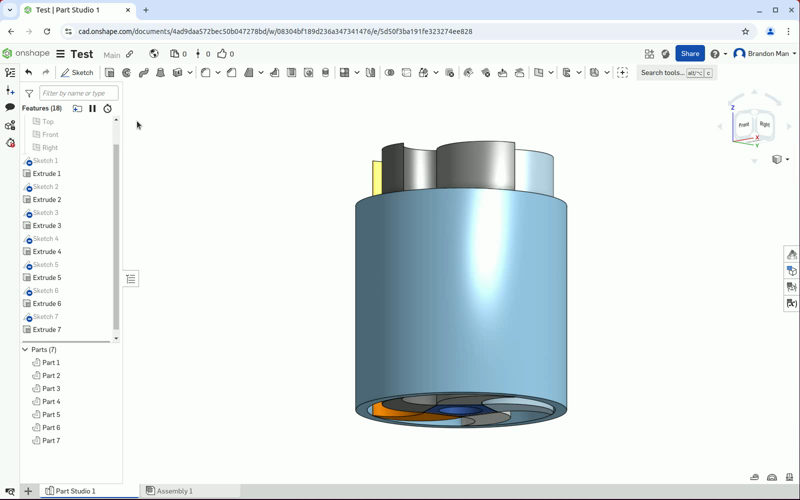
key(down, 3)
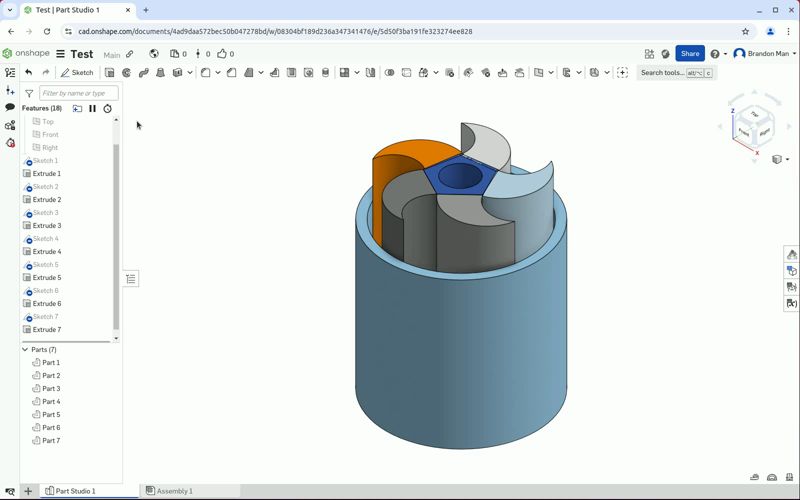
mouse_move(69, 163)
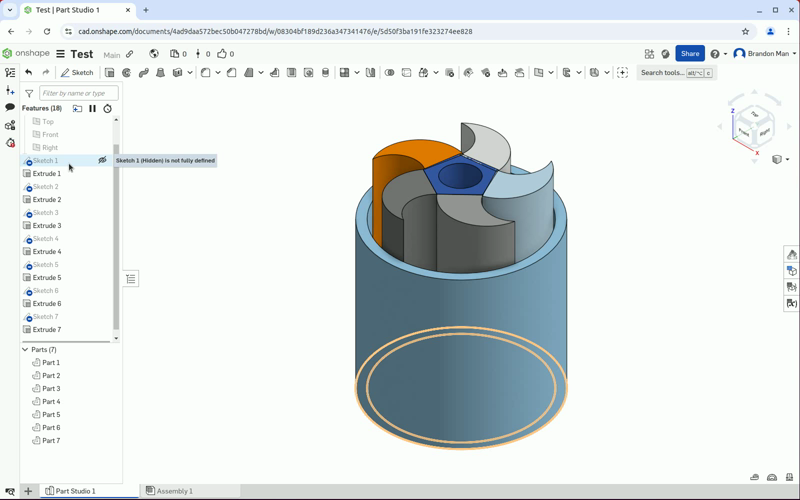
click(69, 163)